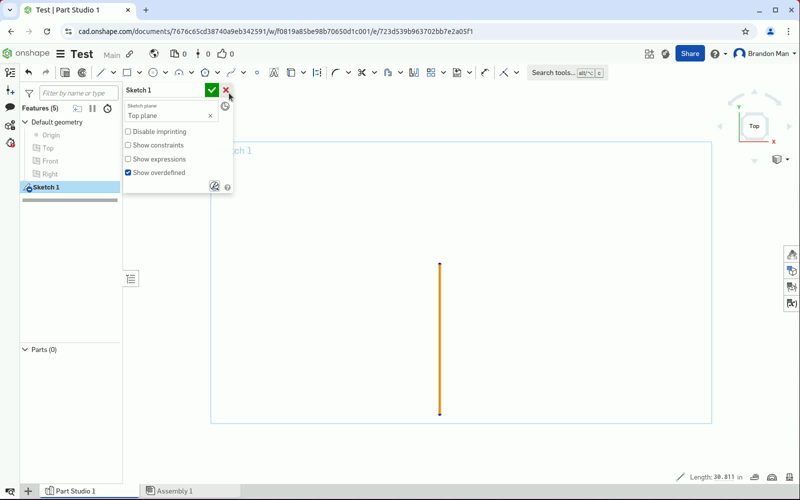
key(shift+h)
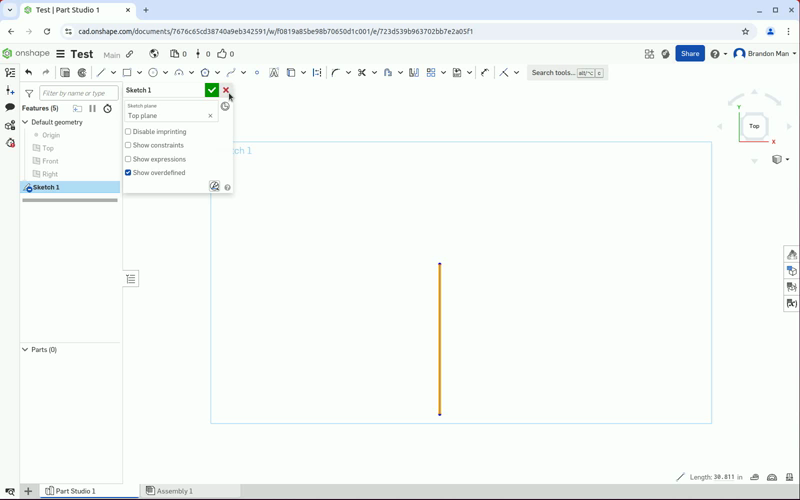
key(shift+s)
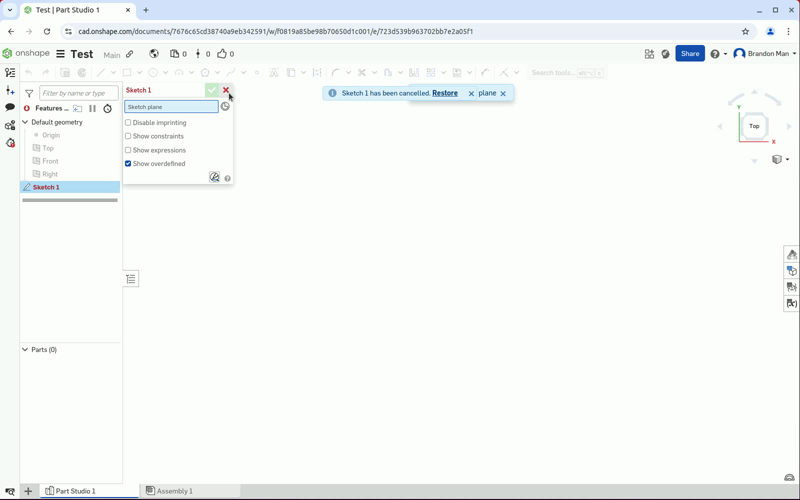
mouse_move(73, 150)
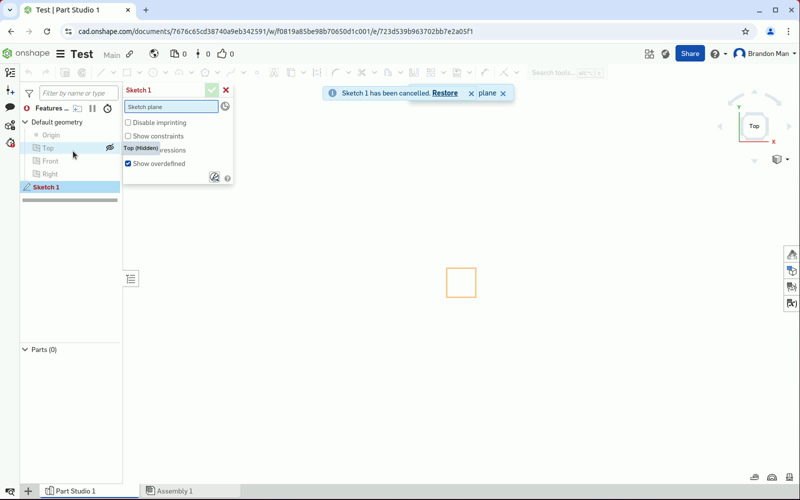
click(73, 150)
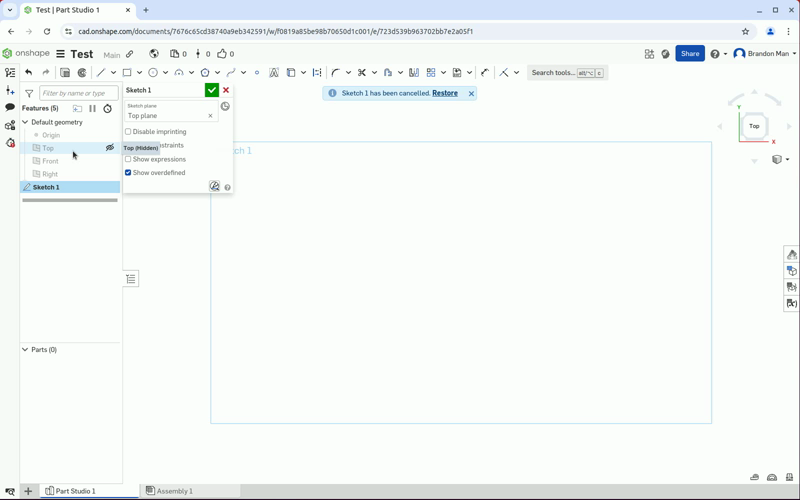
mouse_move(73, 352)
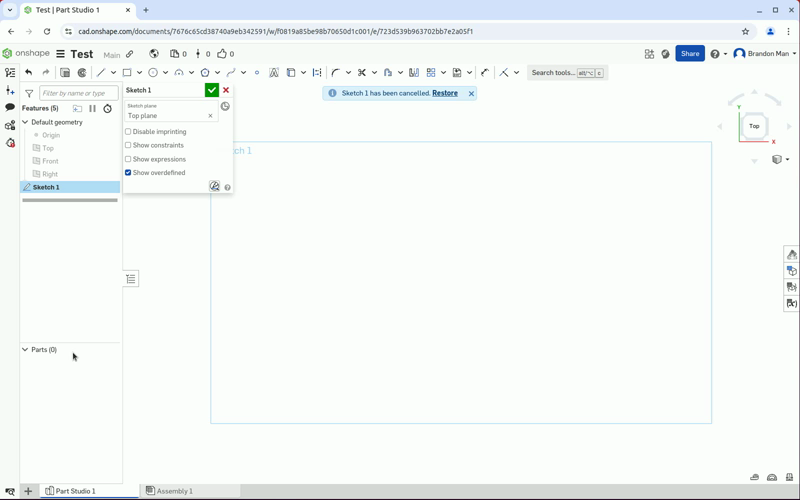
key(y)
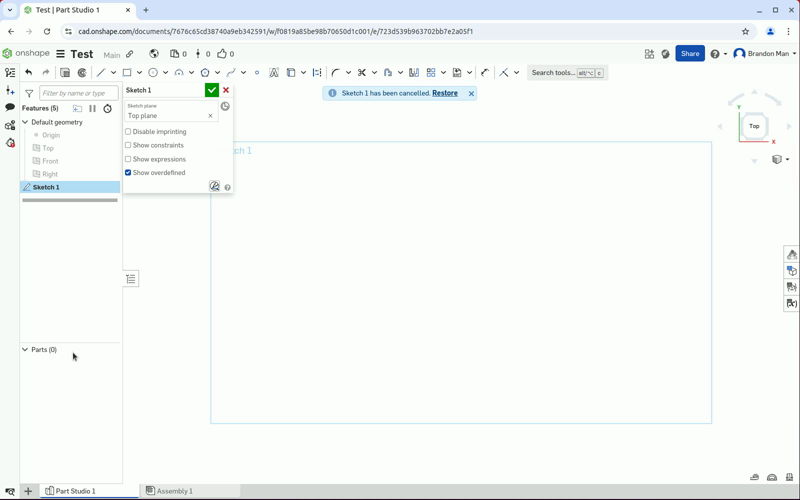
key(a)
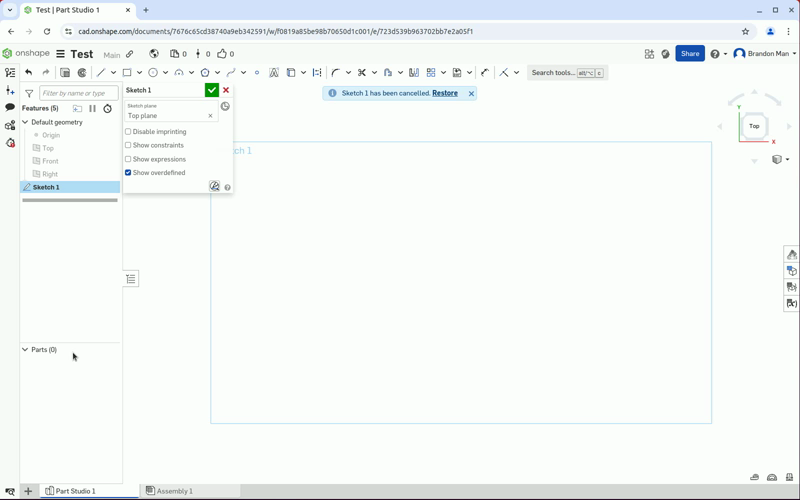
key_down(shift)
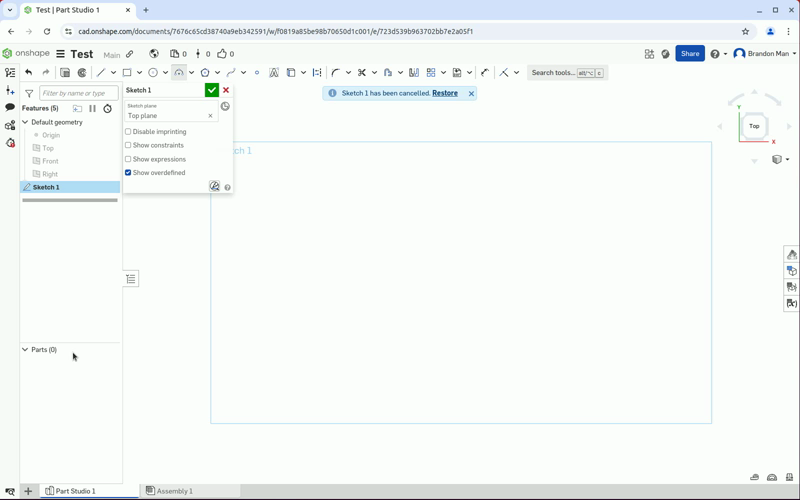
mouse_move(348, 373)
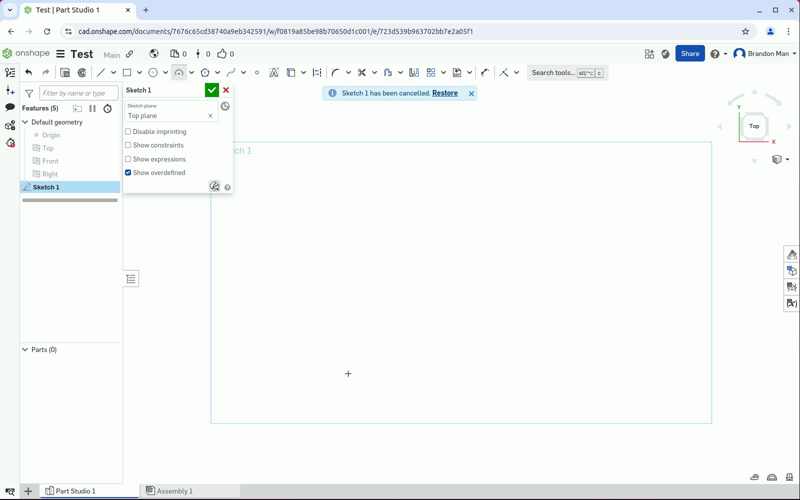
click(348, 373)
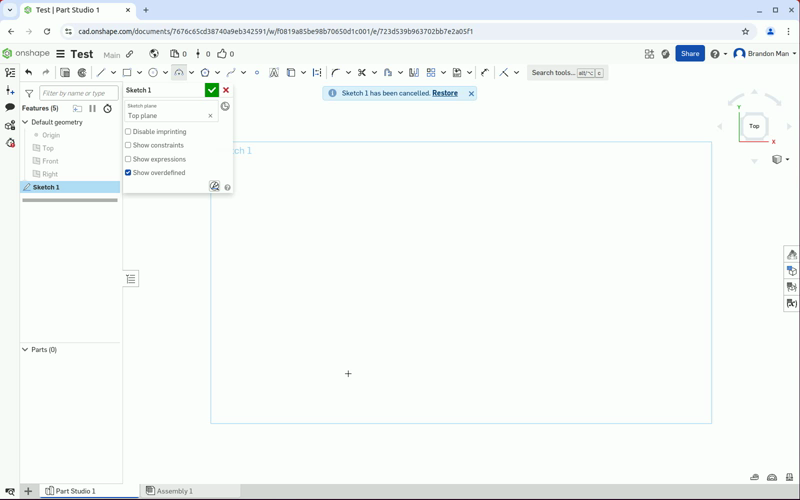
key_up(shift)
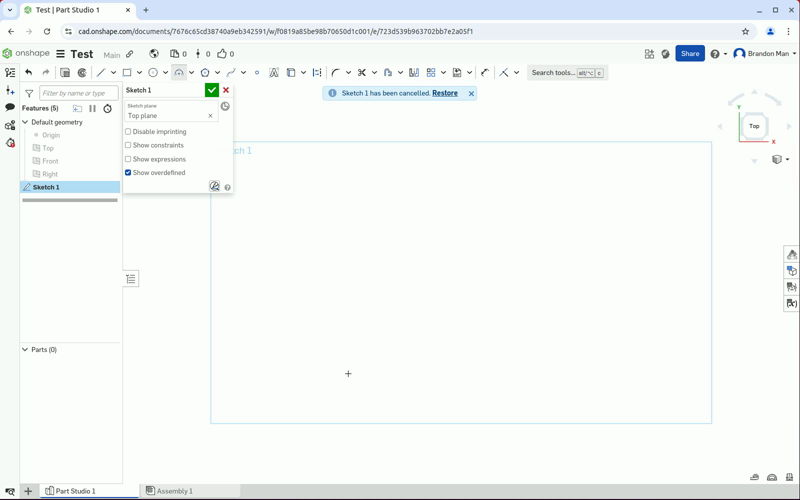
key_down(shift)
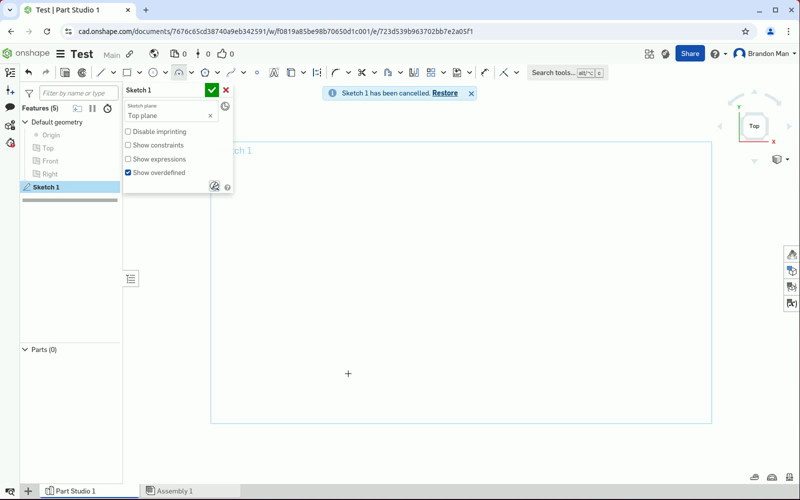
mouse_move(531, 373)
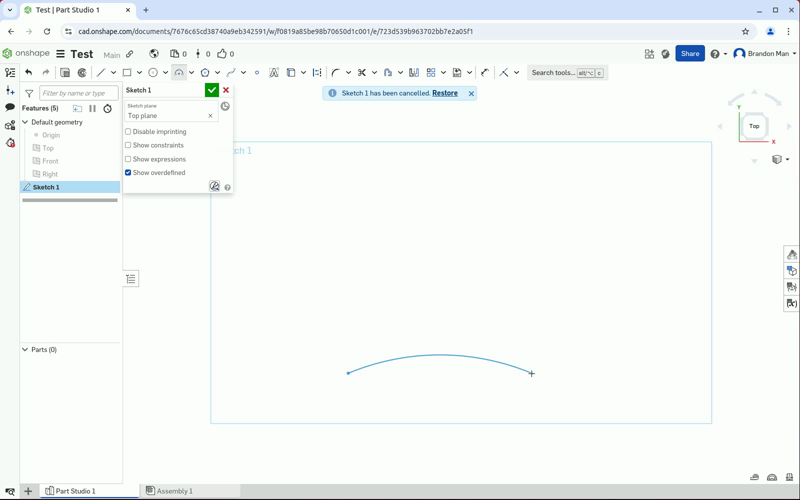
click(531, 373)
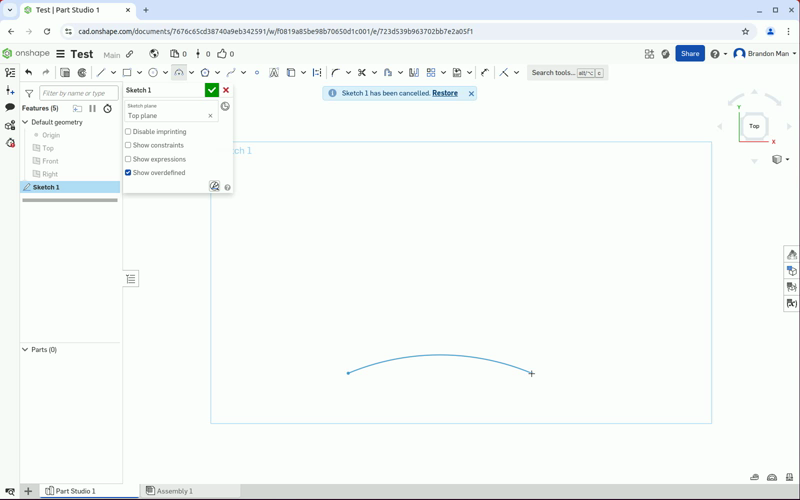
mouse_move(439, 363)
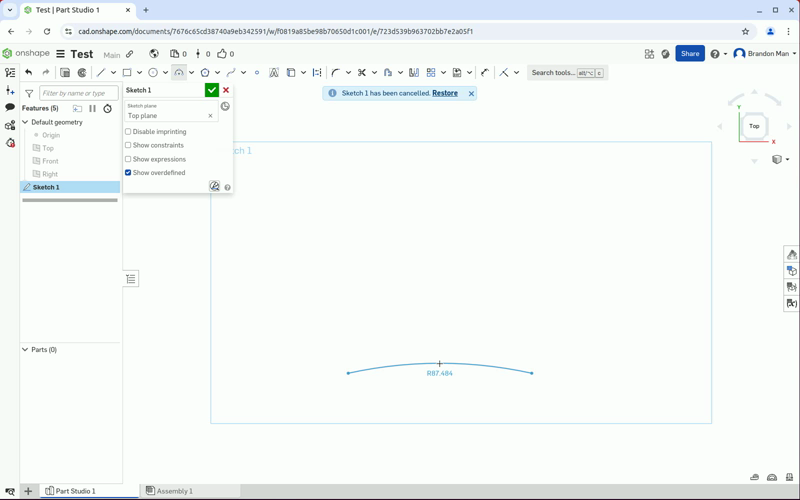
click(439, 363)
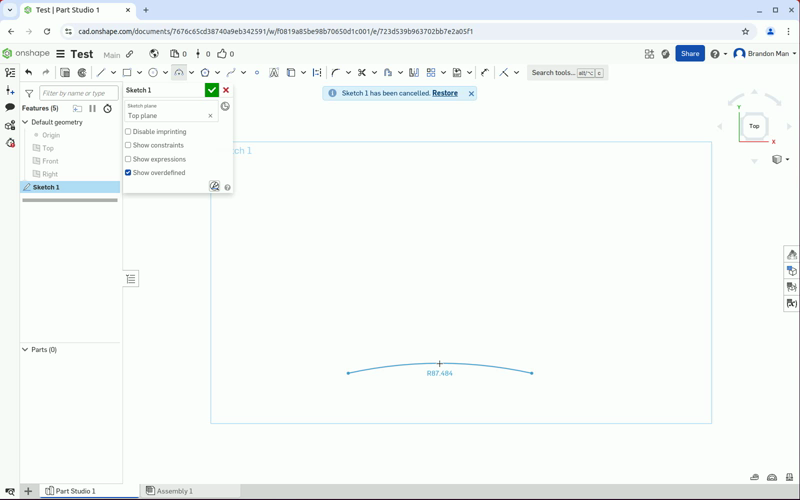
key_up(shift)
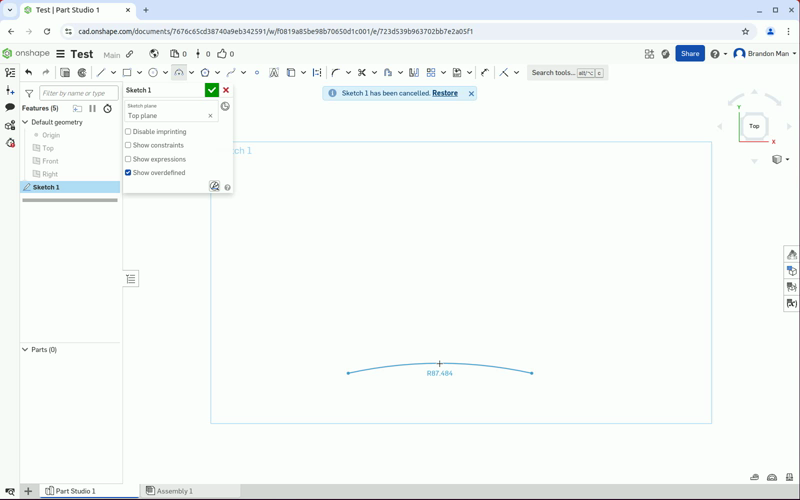
key(esc)
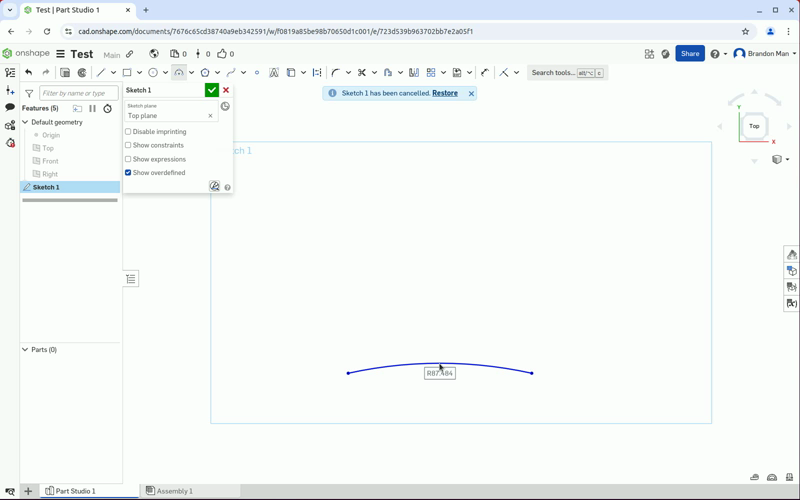
key(l)
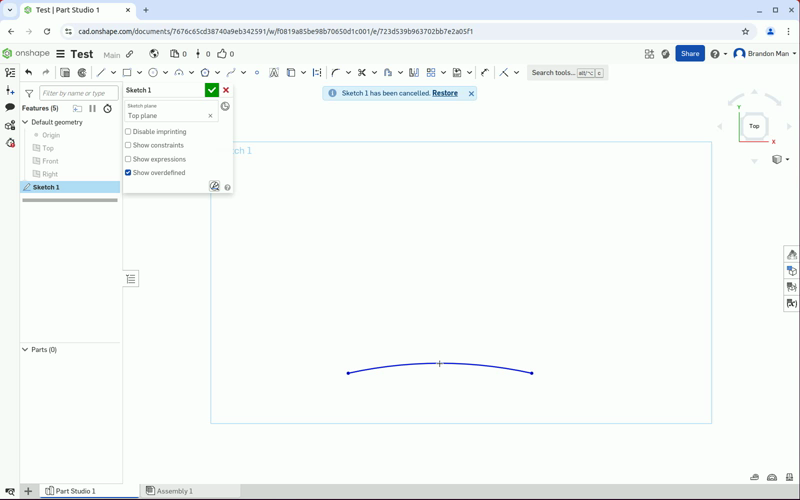
mouse_move(531, 373)
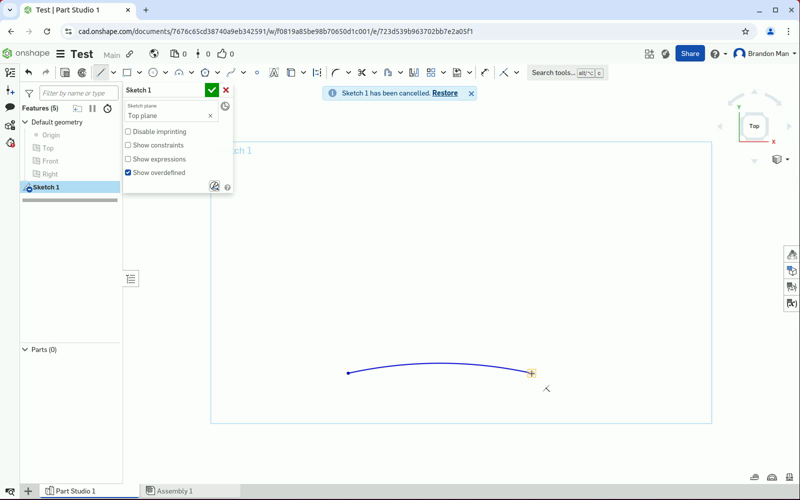
click(531, 373)
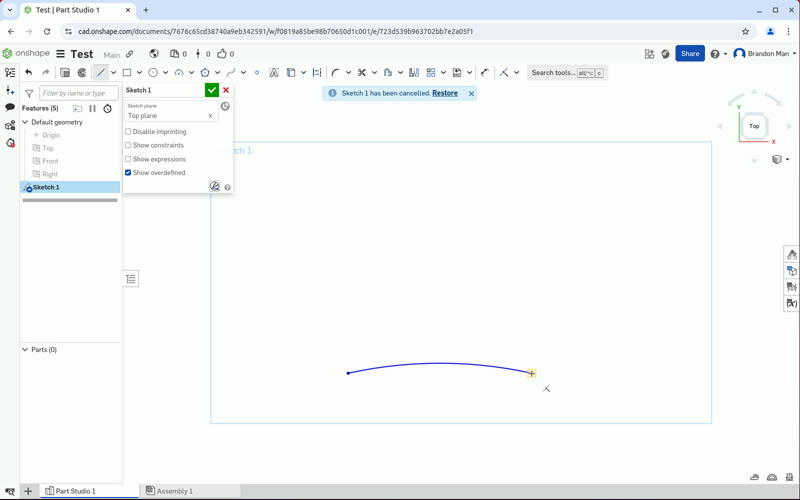
key_down(shift)
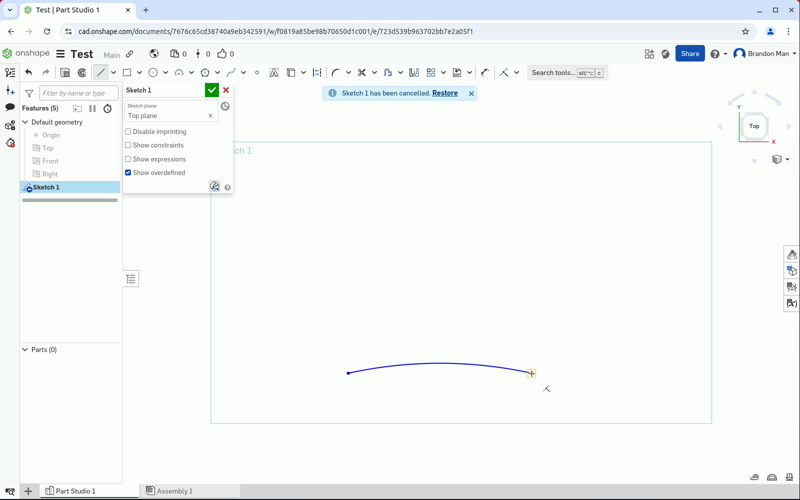
mouse_move(561, 373)
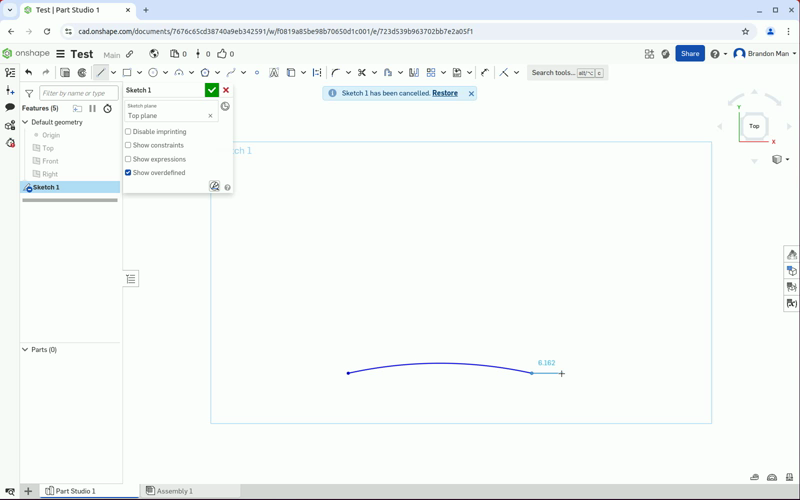
mouse_move(531, 357)
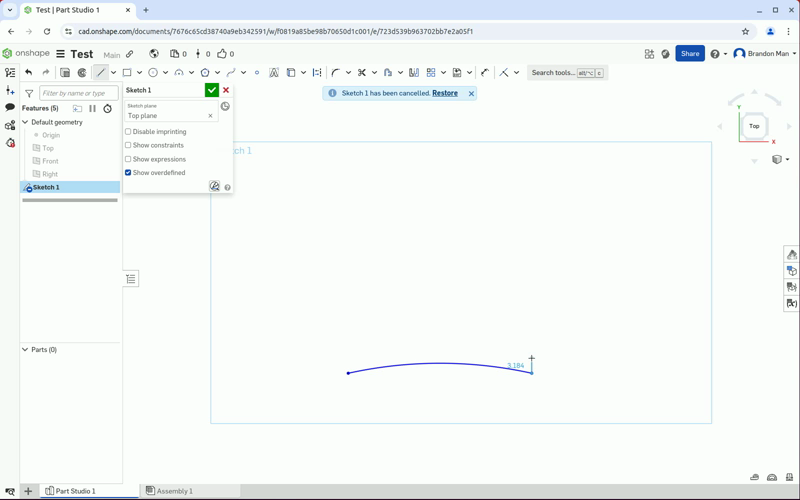
click(531, 357)
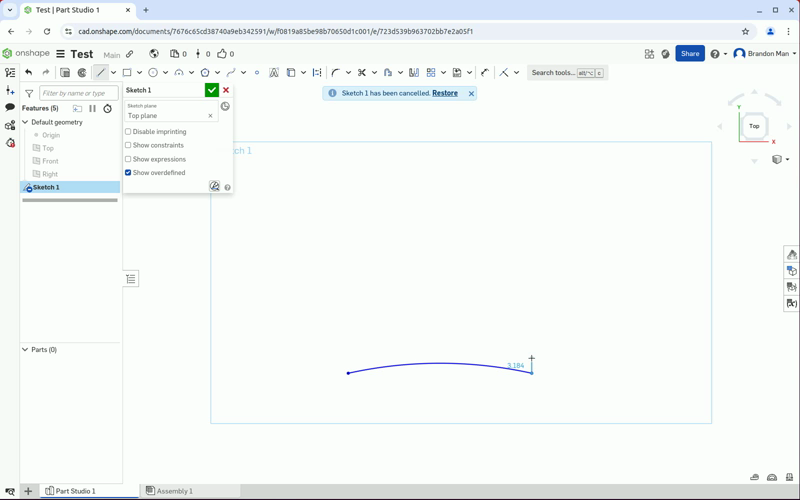
key_up(shift)
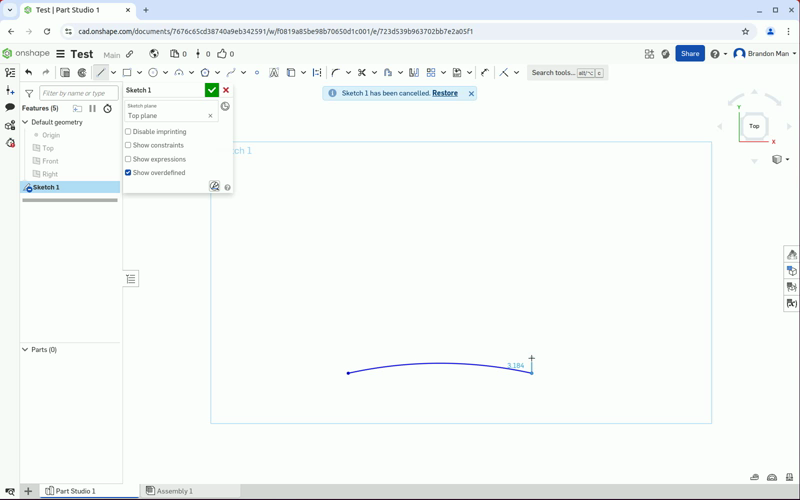
key_down(shift)
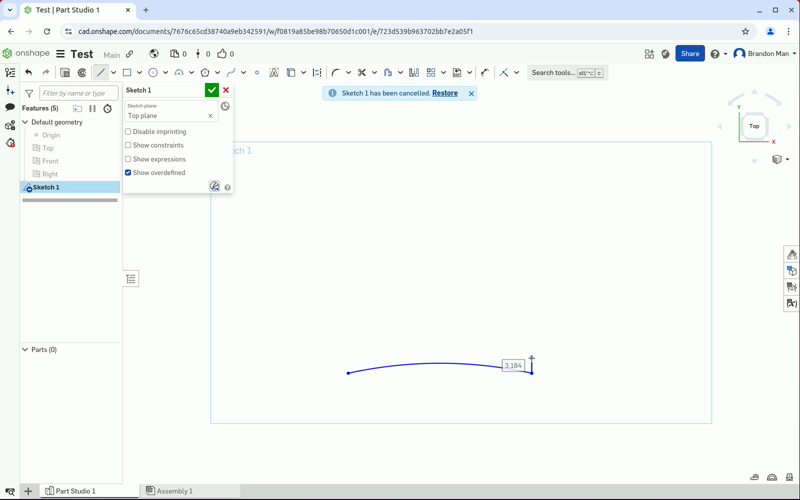
mouse_move(561, 357)
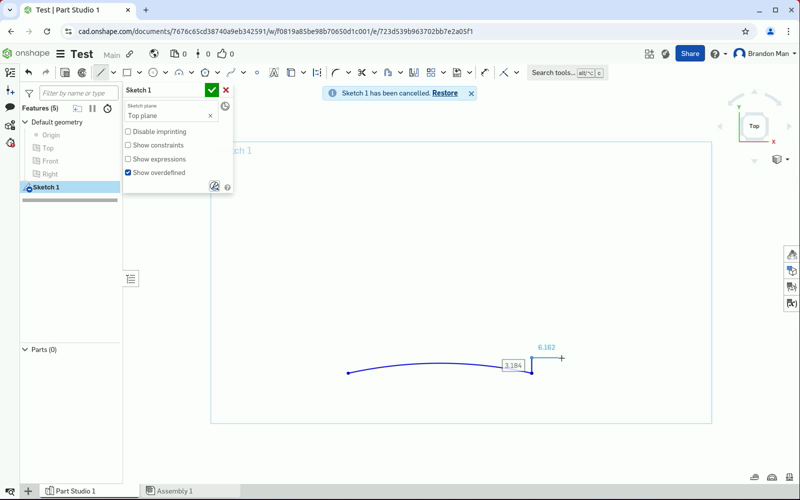
mouse_move(525, 357)
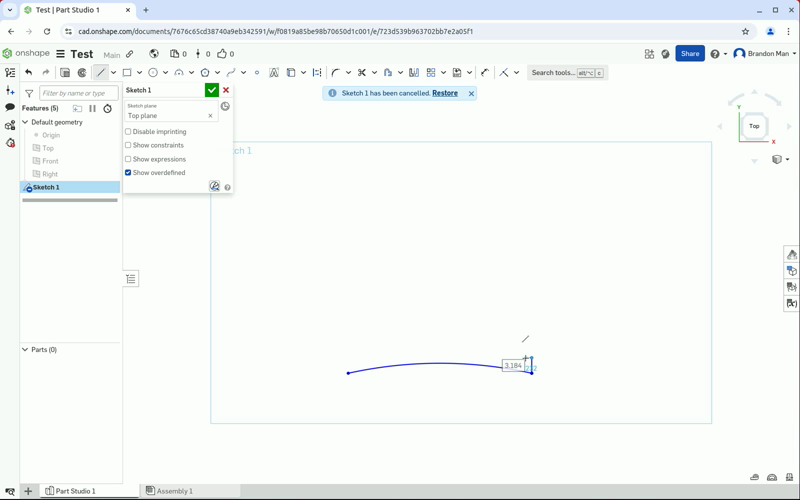
scroll(6)
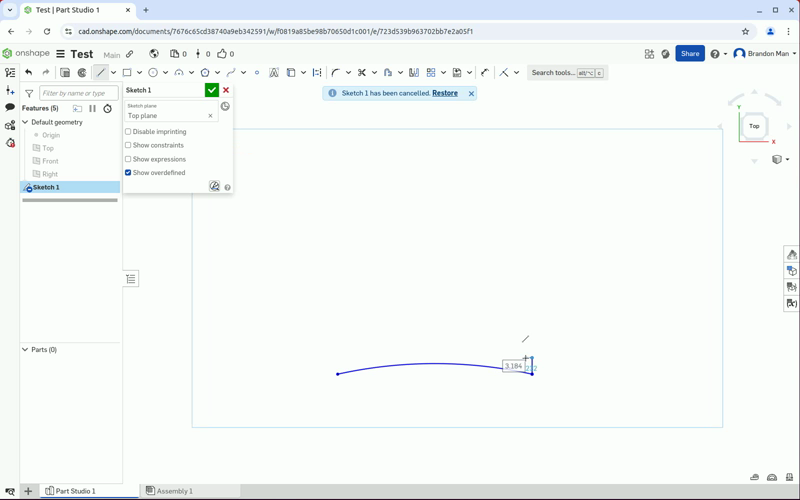
scroll(6)
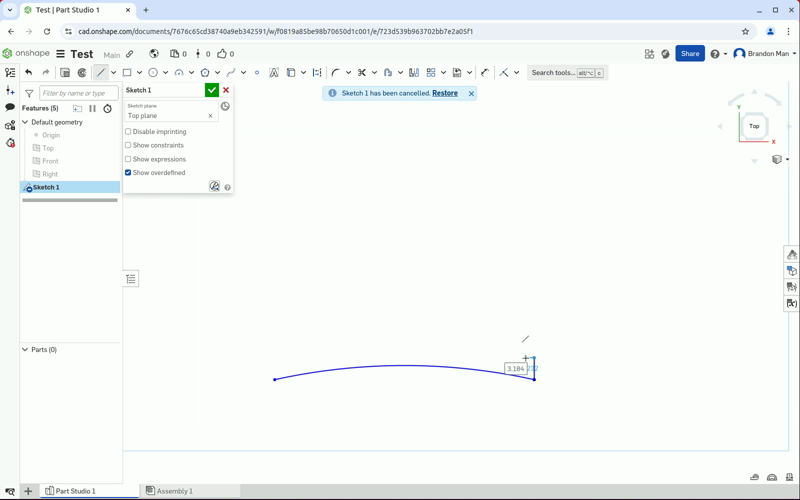
scroll(6)
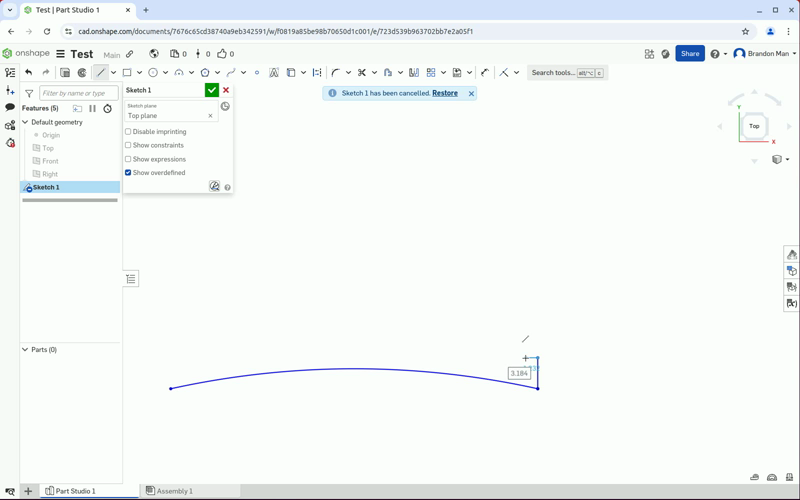
scroll(6)
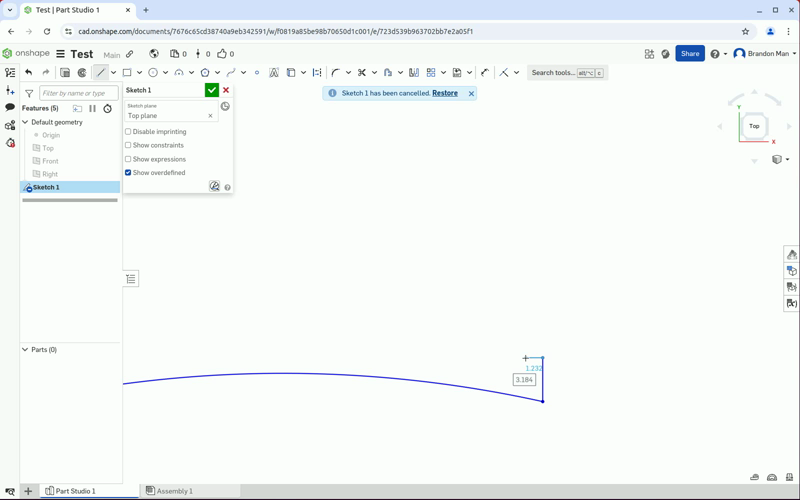
scroll(6)
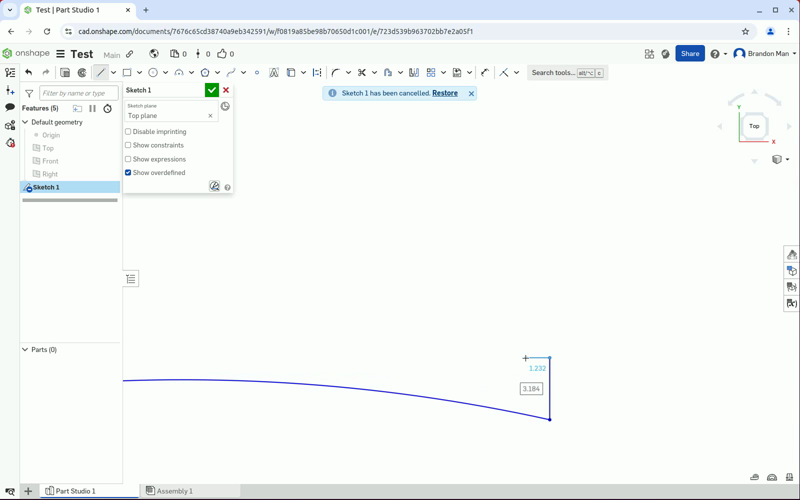
scroll(6)
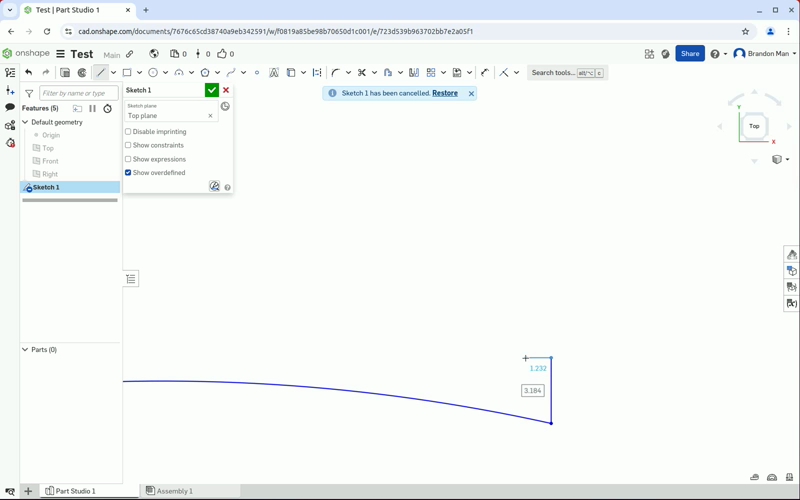
scroll(6)
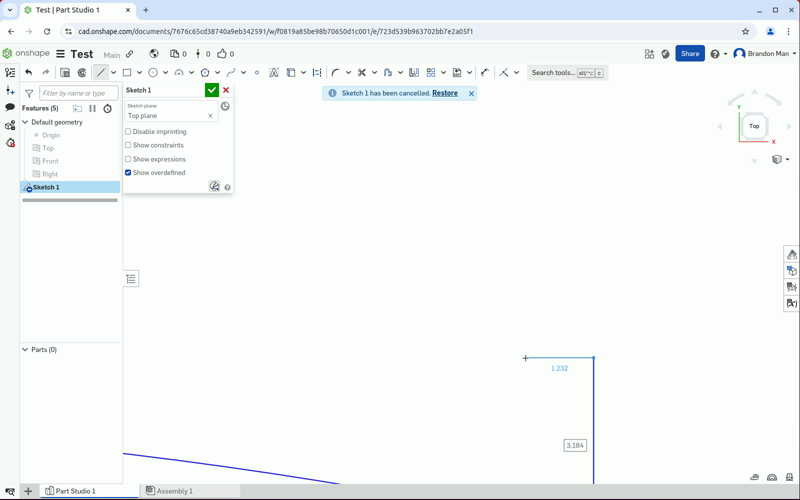
click(525, 357)
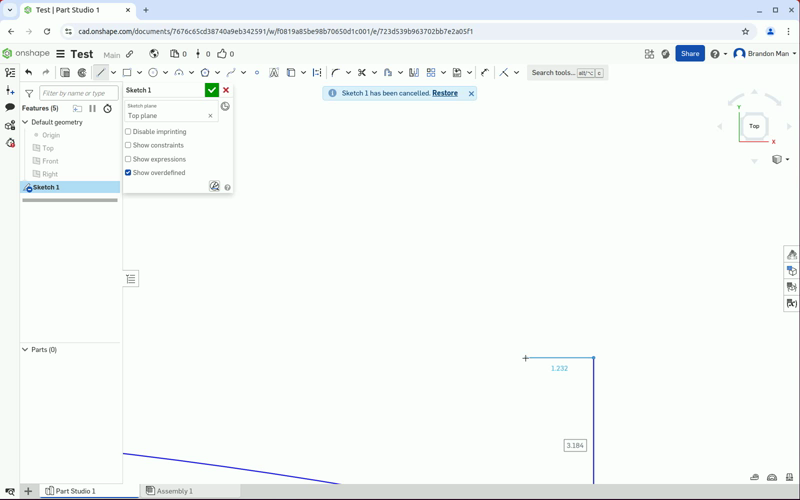
scroll(-6)
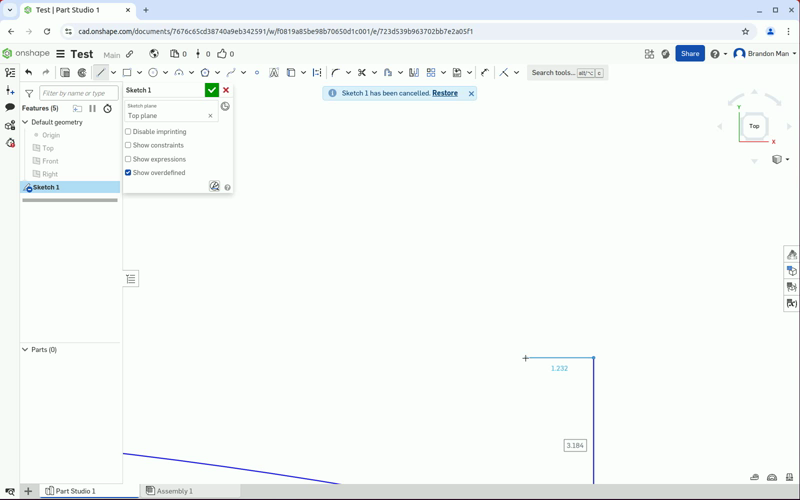
scroll(-6)
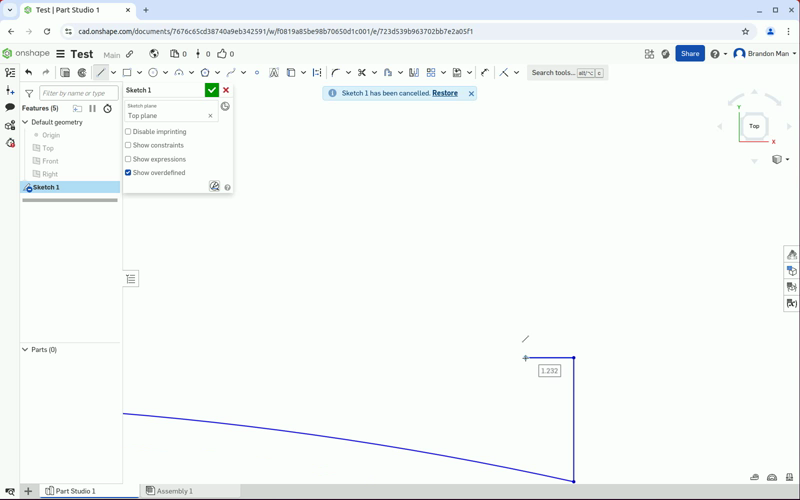
scroll(-6)
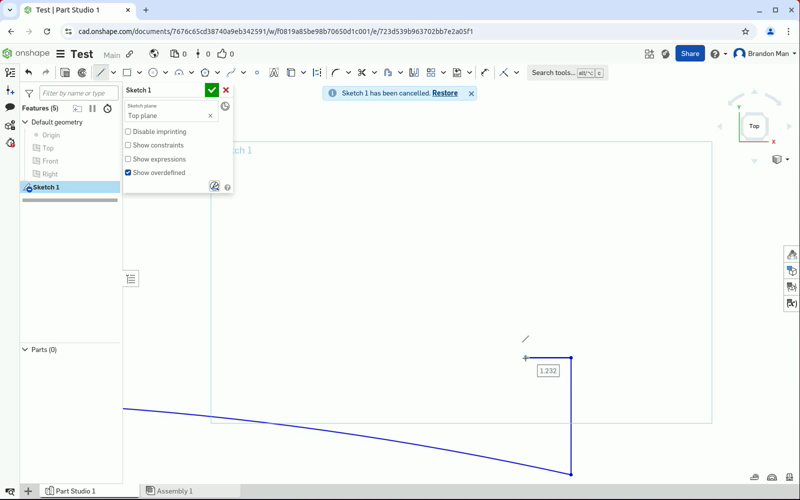
scroll(-6)
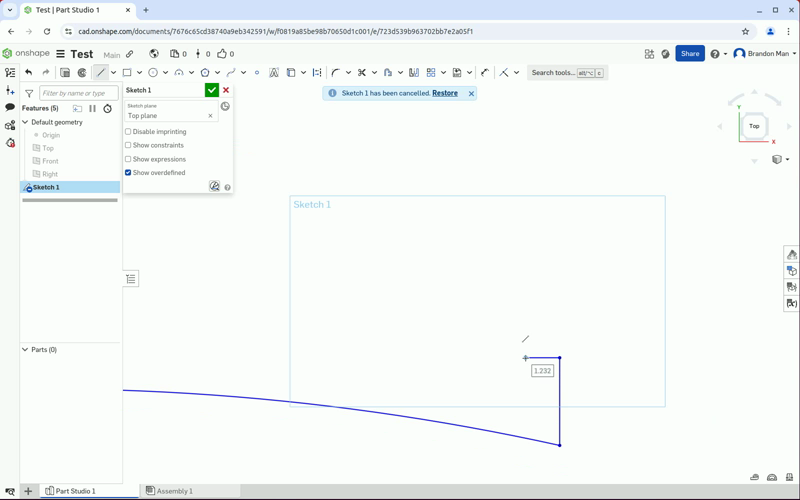
scroll(-6)
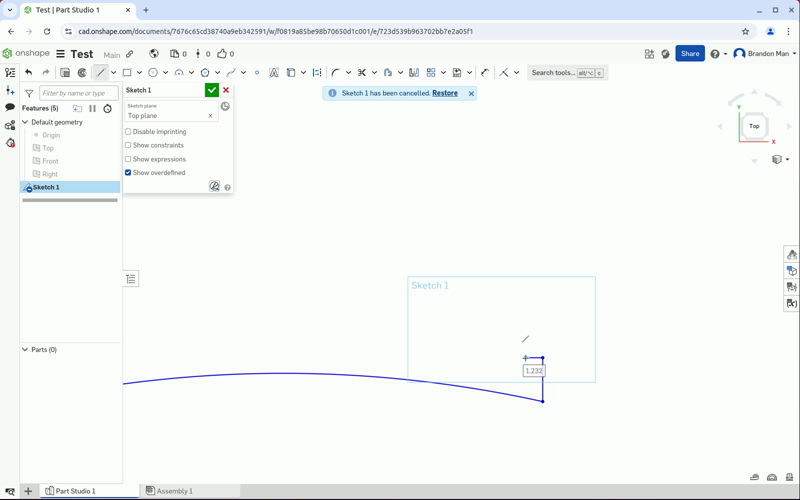
scroll(-6)
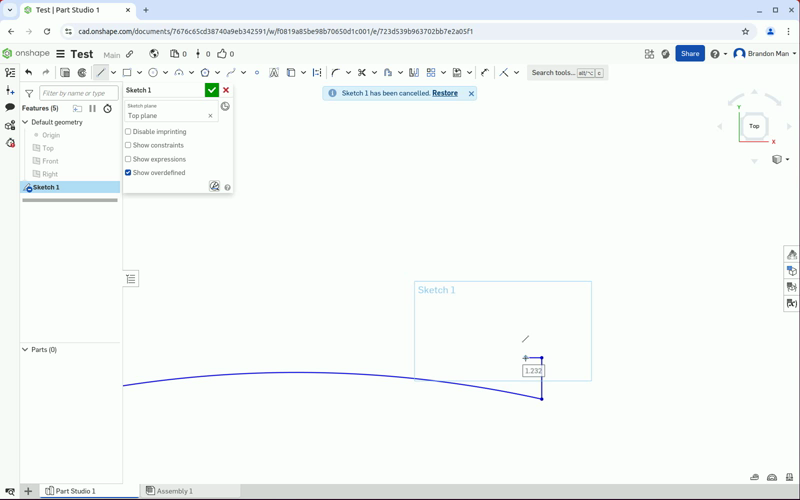
scroll(-6)
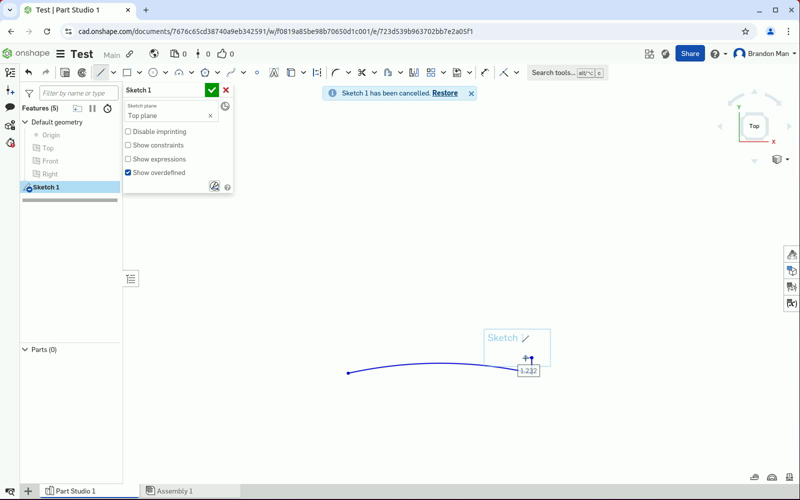
key_up(shift)
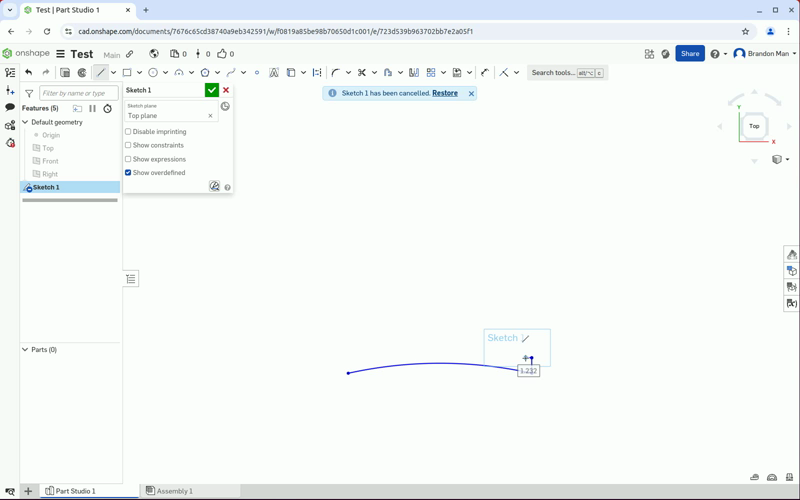
key_down(shift)
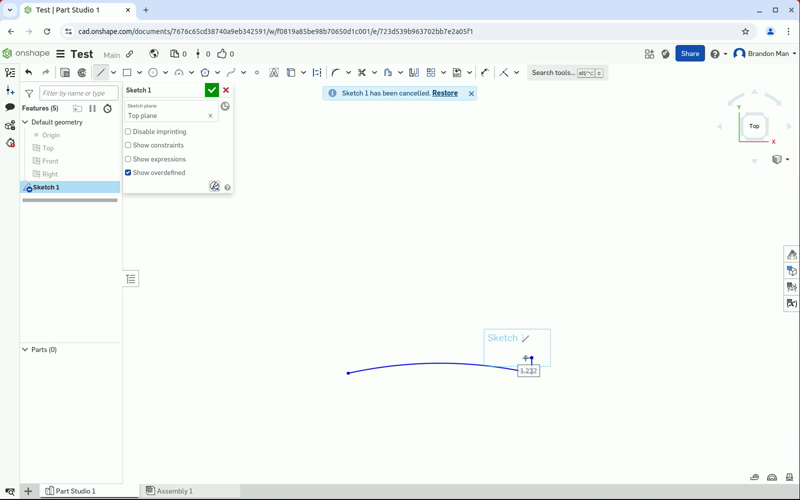
mouse_move(555, 357)
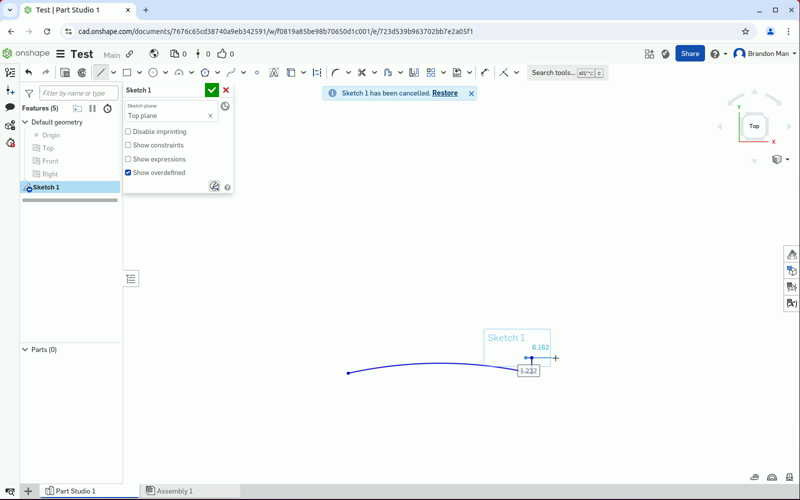
mouse_move(525, 330)
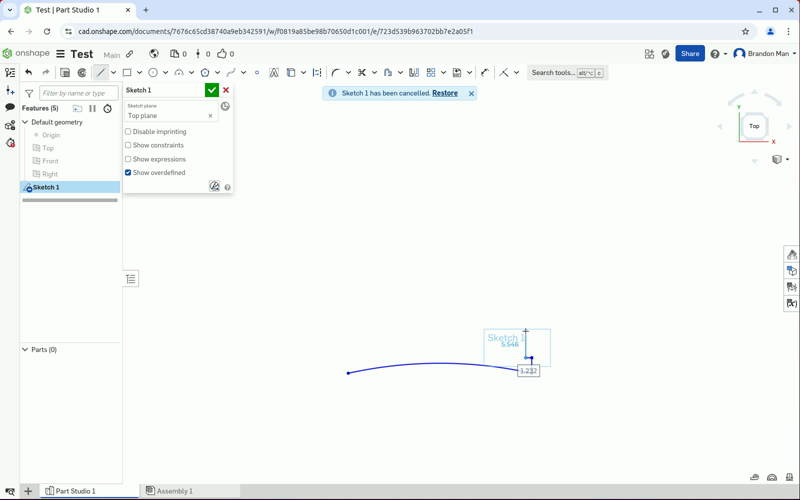
click(525, 330)
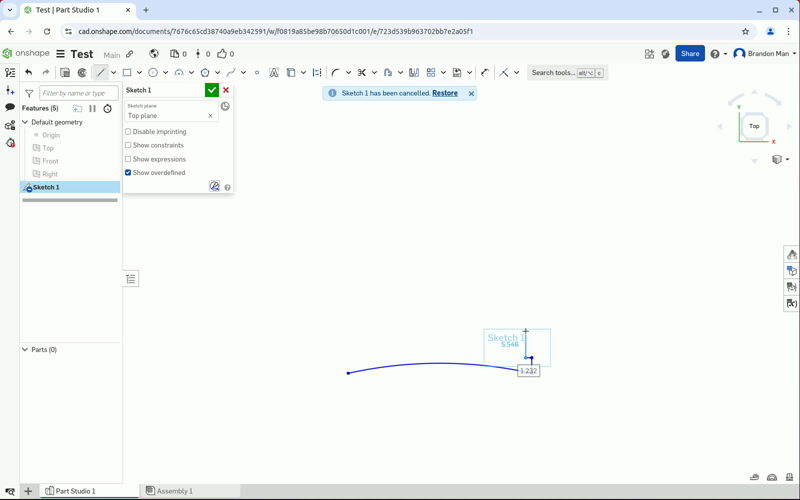
key_up(shift)
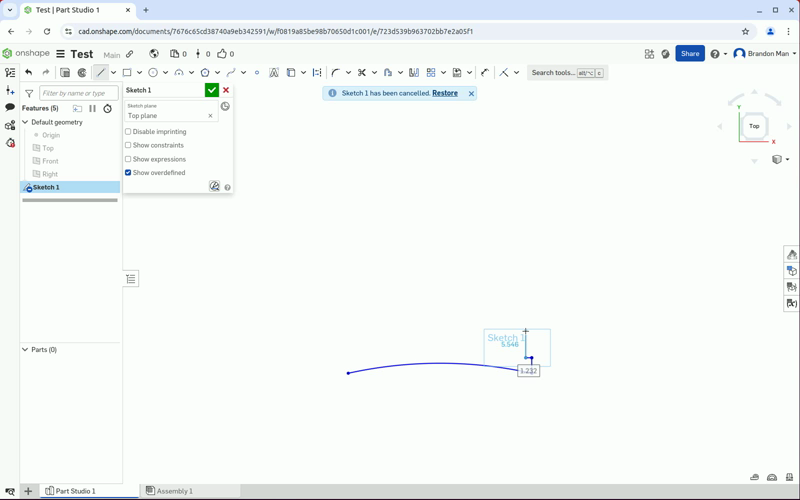
key_down(shift)
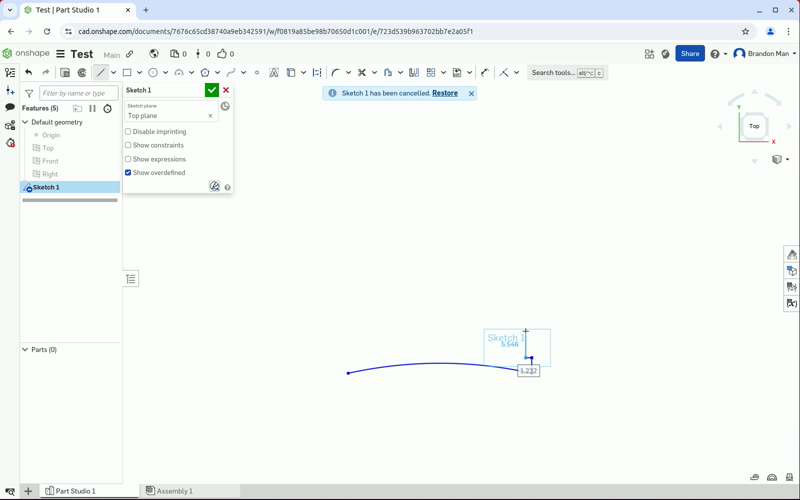
mouse_move(555, 330)
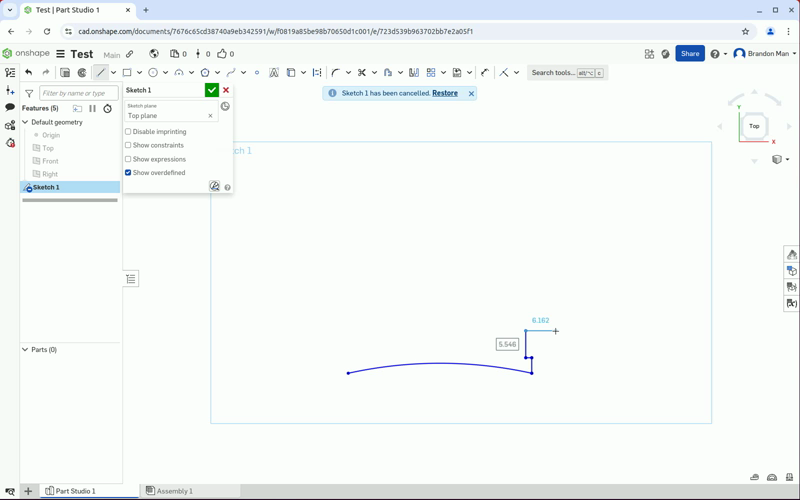
mouse_move(531, 330)
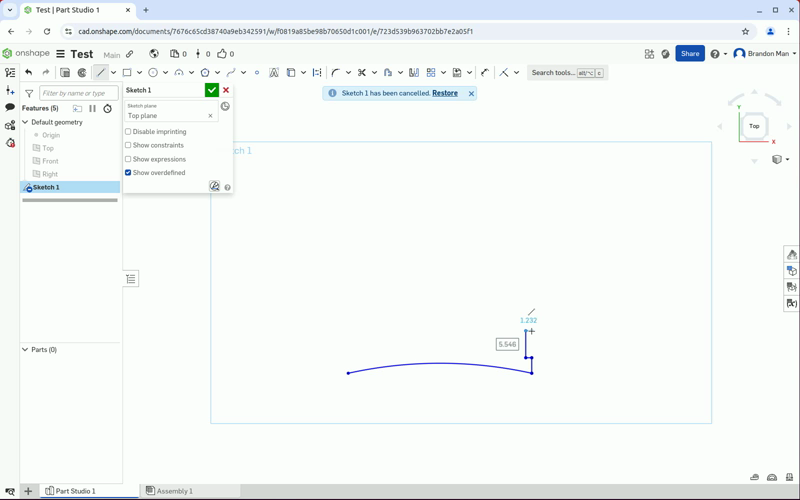
scroll(6)
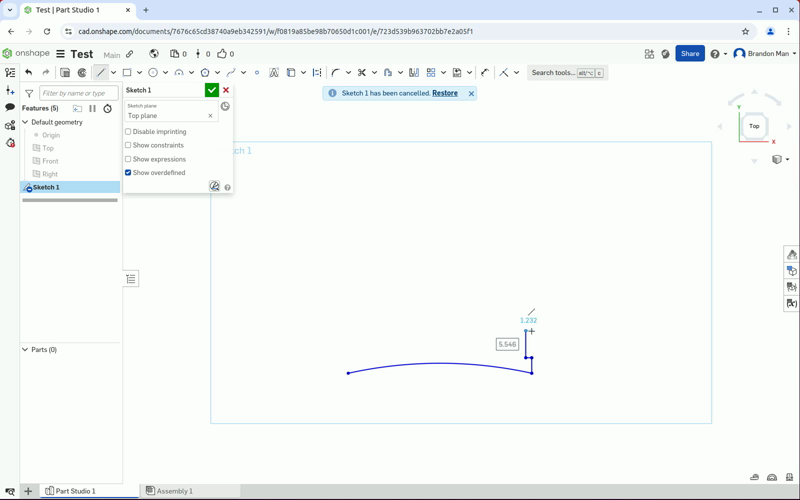
scroll(6)
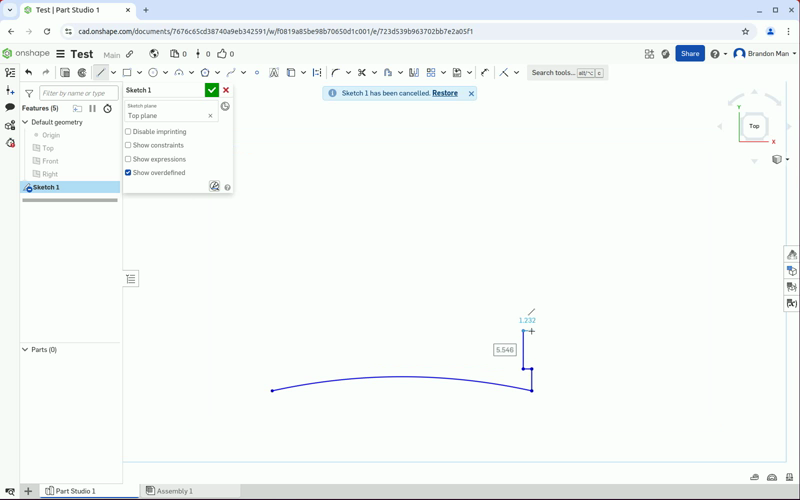
scroll(6)
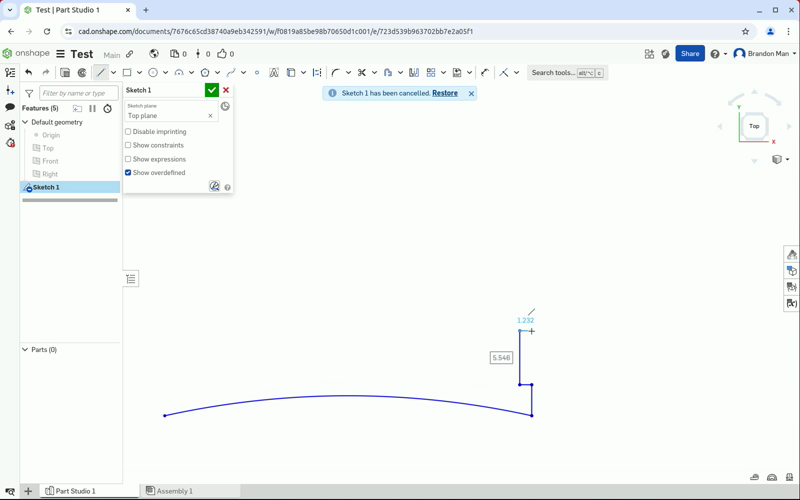
scroll(6)
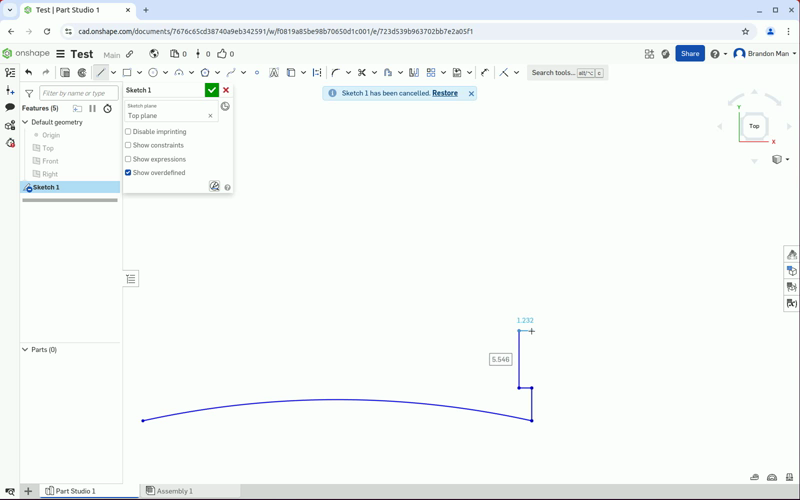
scroll(6)
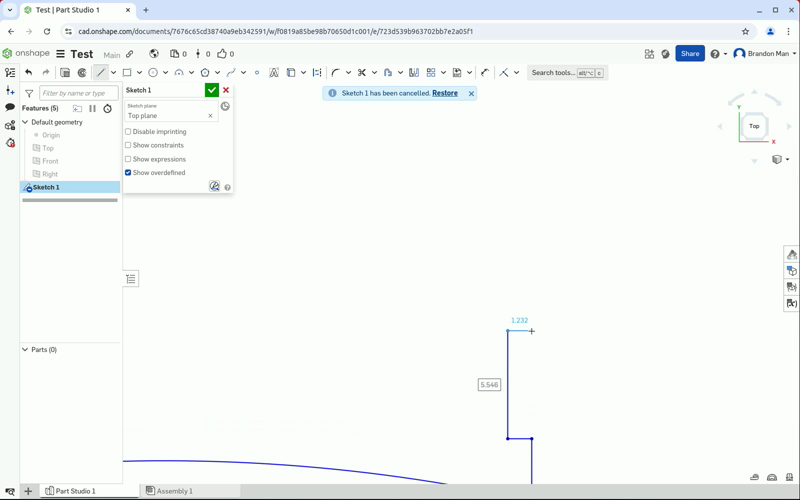
scroll(6)
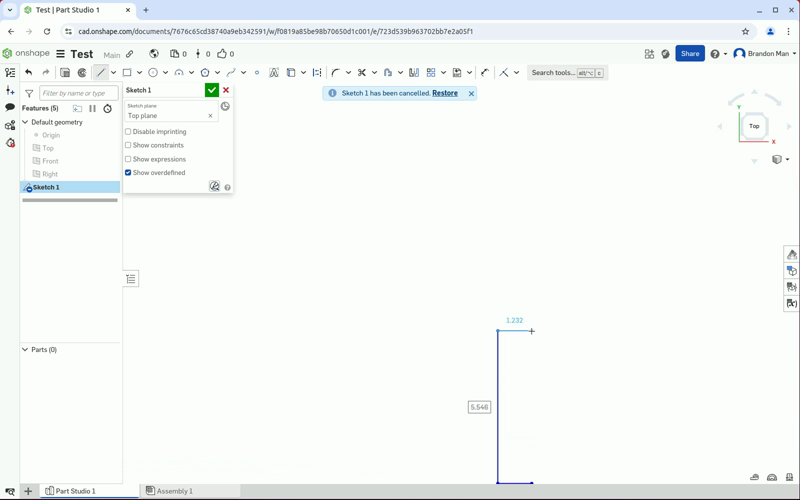
scroll(6)
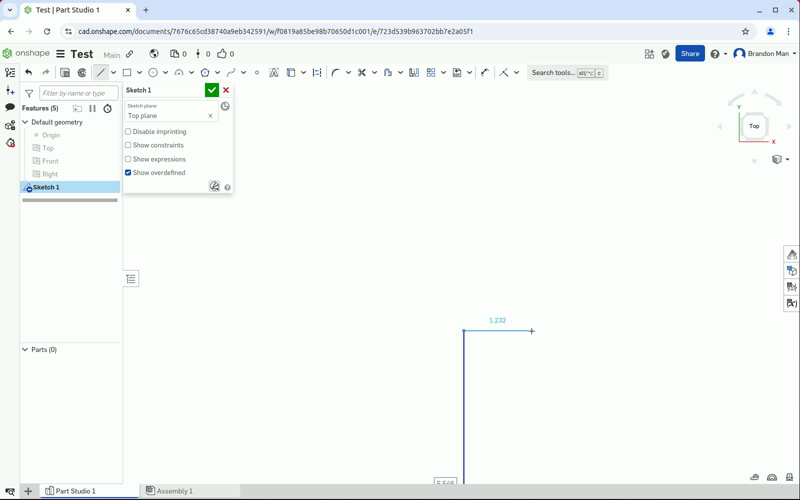
click(531, 330)
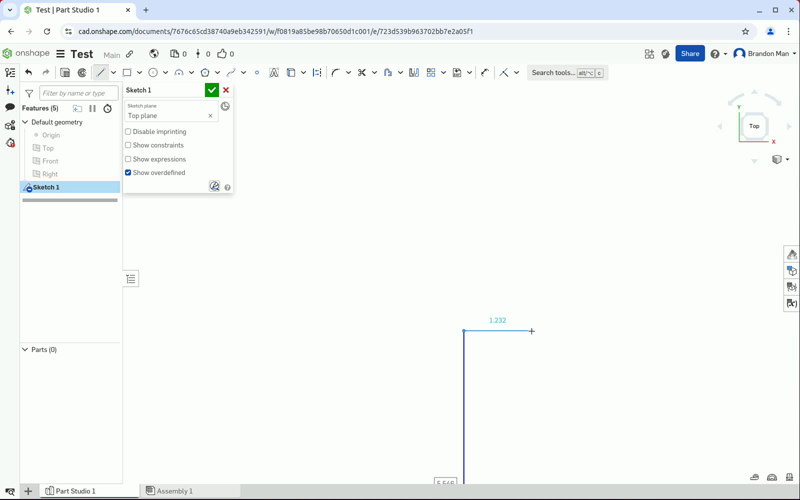
scroll(-6)
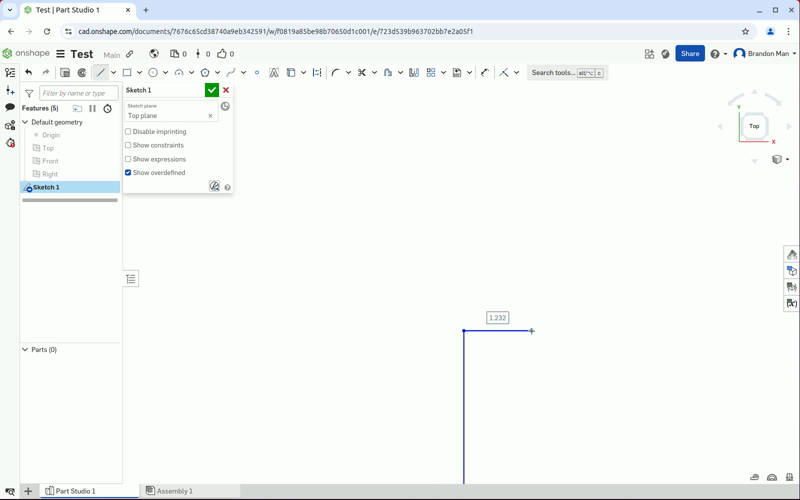
scroll(-6)
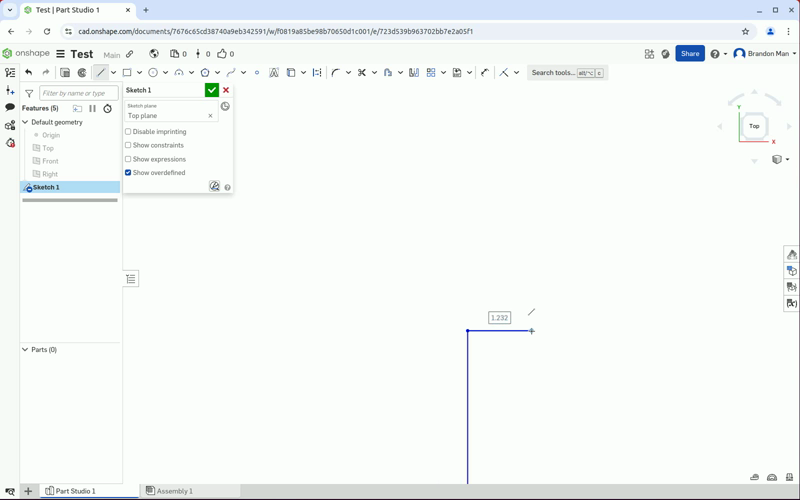
scroll(-6)
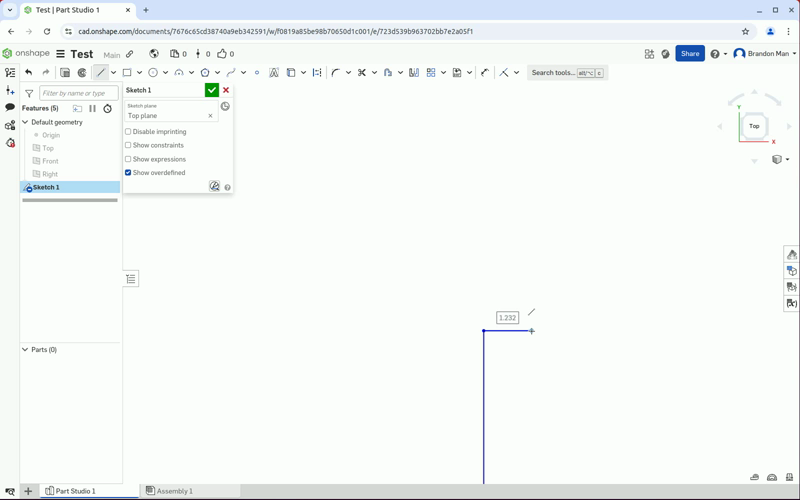
scroll(-6)
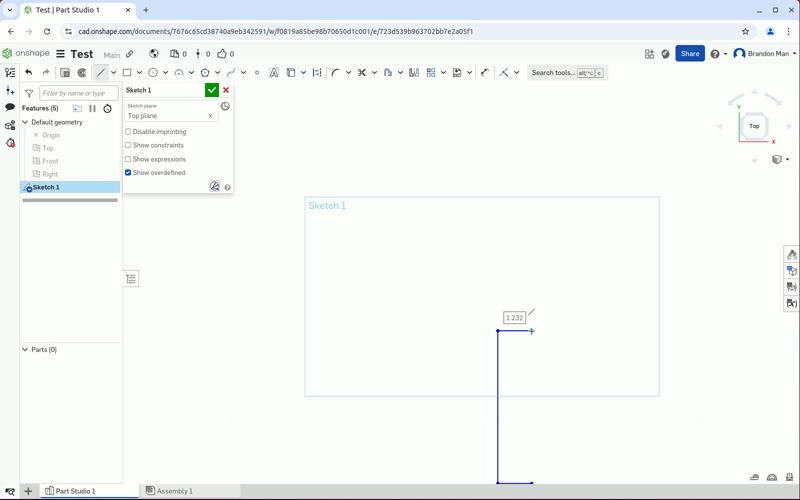
scroll(-6)
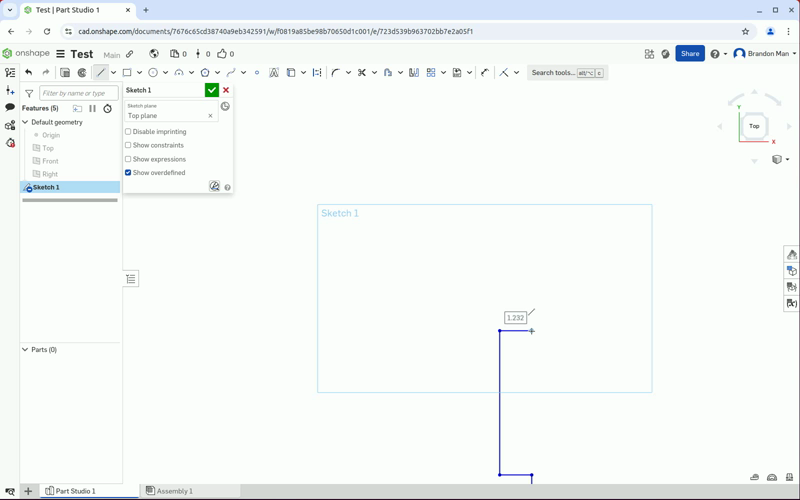
scroll(-6)
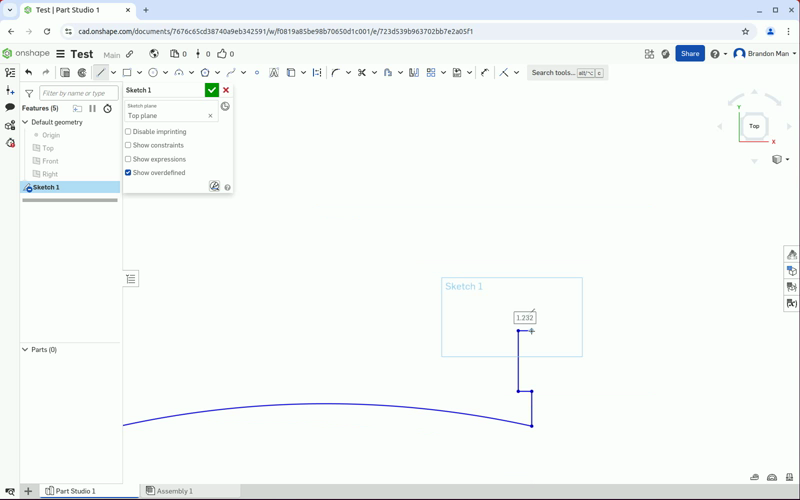
scroll(-6)
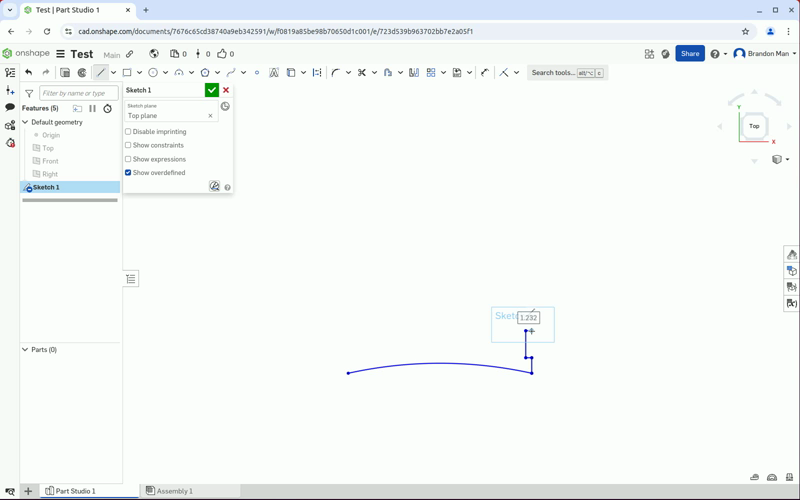
key_up(shift)
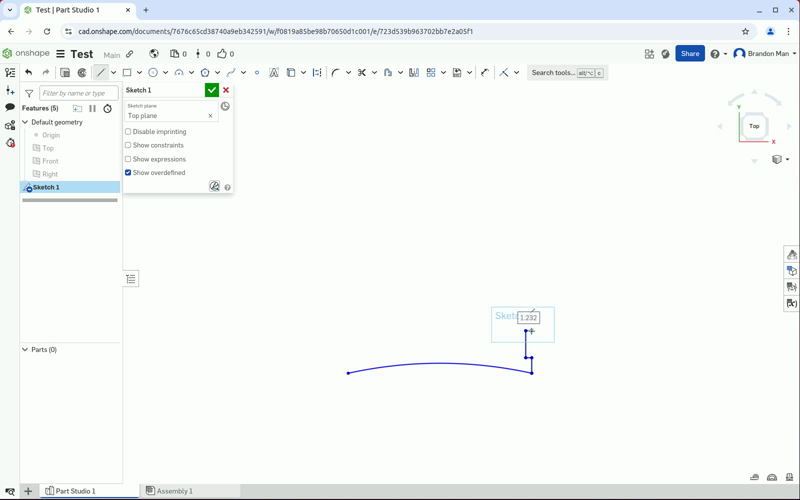
key_down(shift)
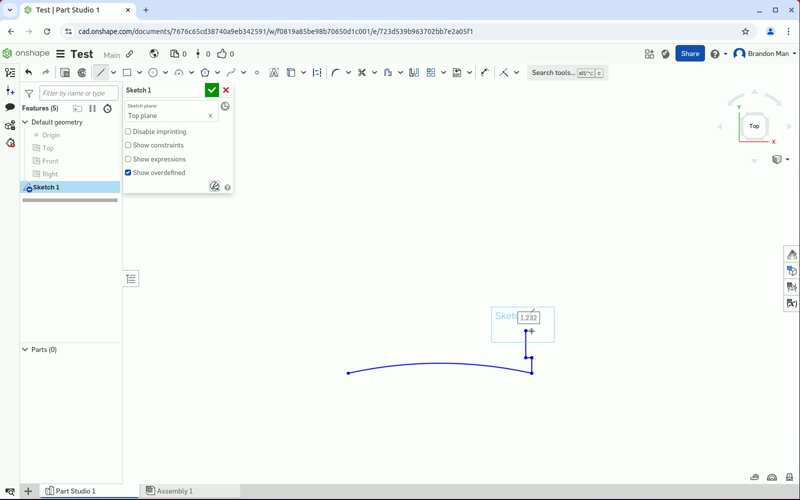
mouse_move(561, 330)
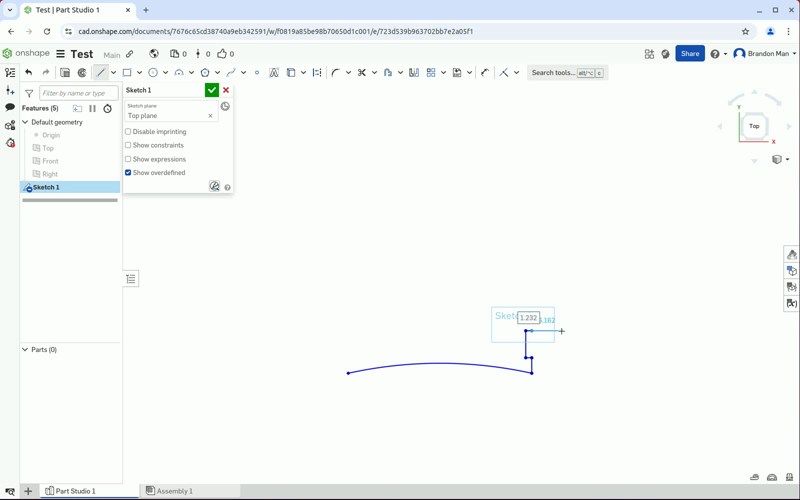
mouse_move(531, 315)
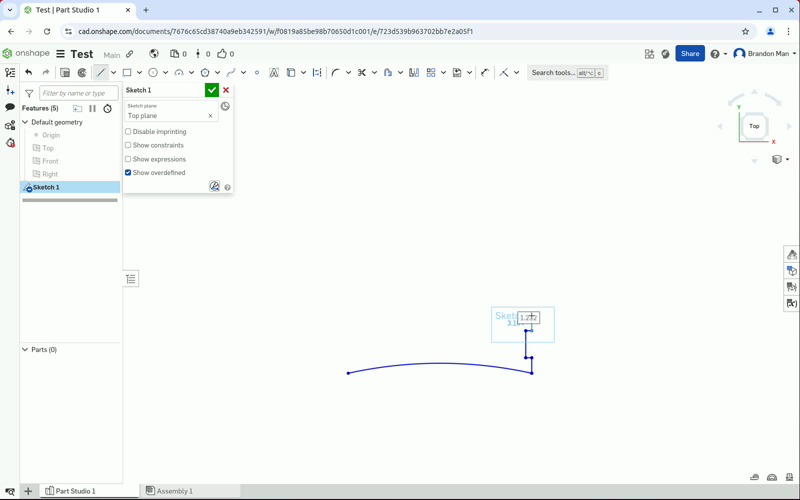
click(531, 315)
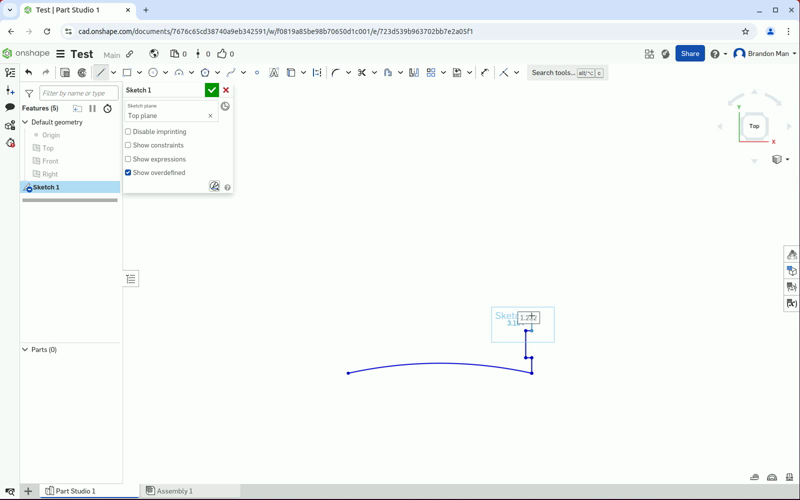
key_up(shift)
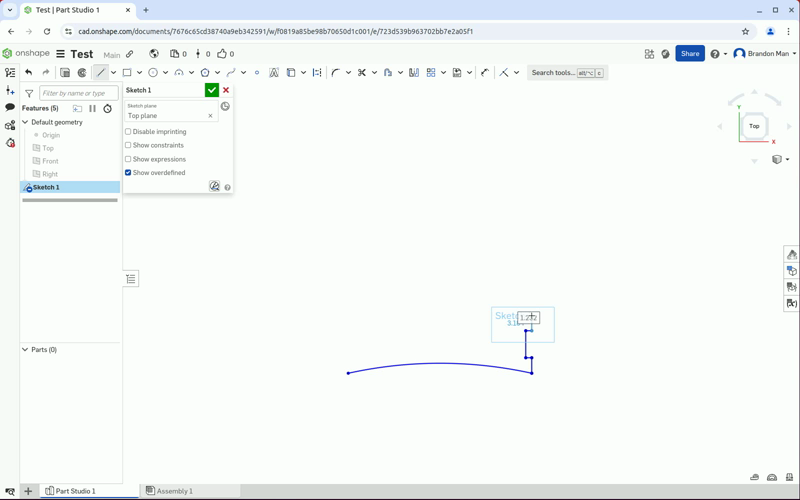
key_down(shift)
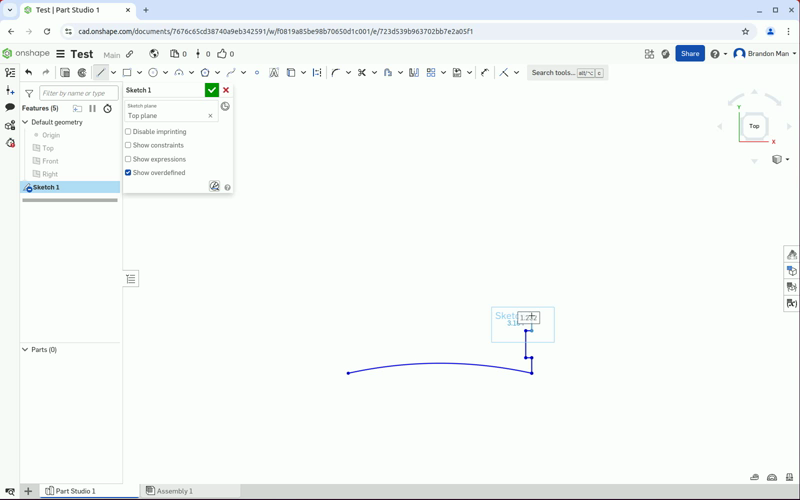
mouse_move(561, 315)
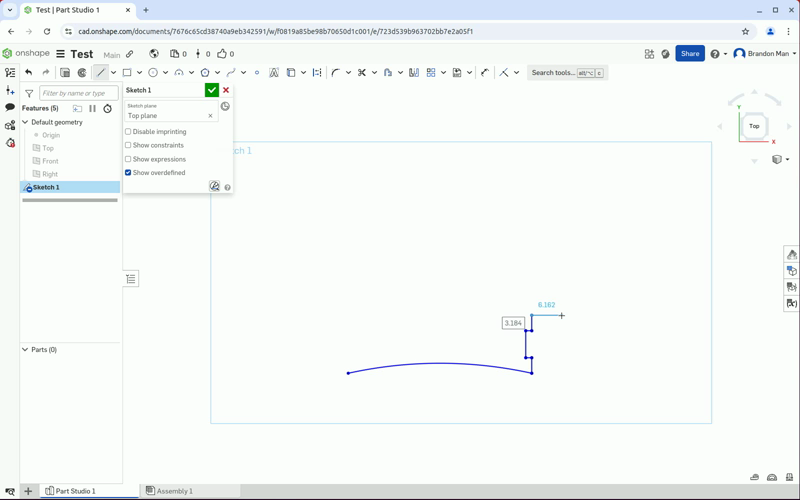
mouse_move(525, 315)
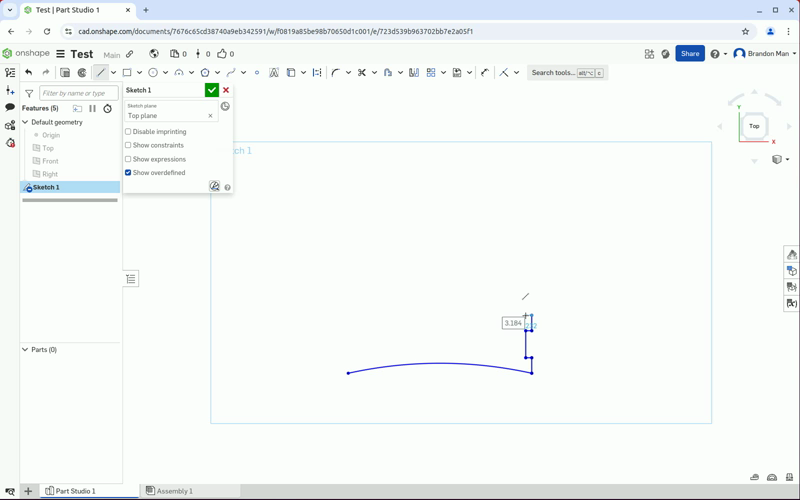
scroll(6)
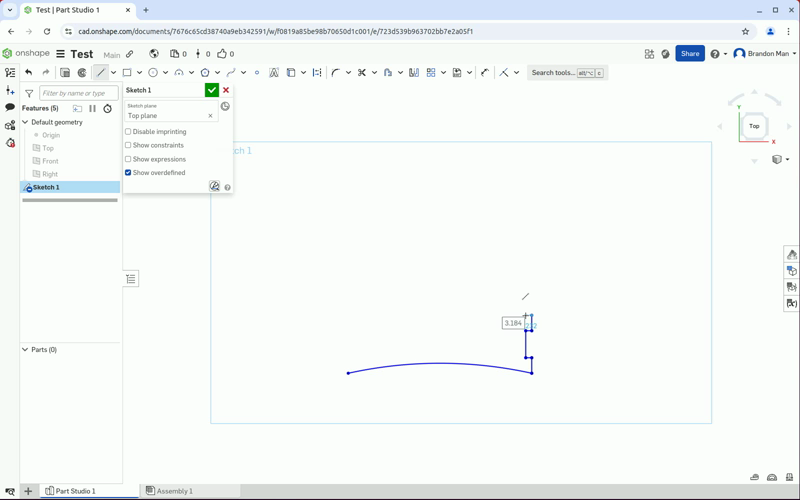
scroll(6)
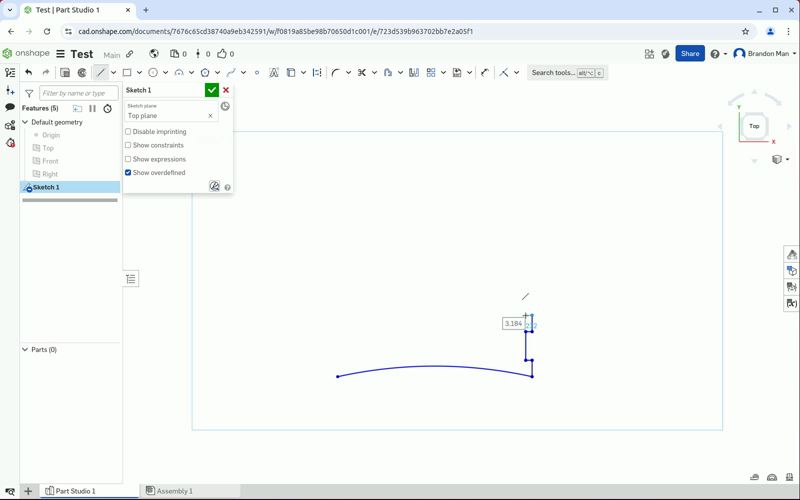
scroll(6)
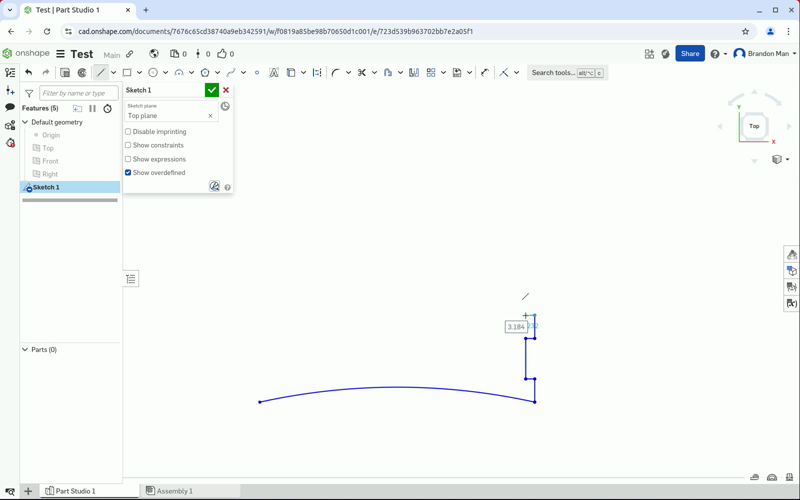
scroll(6)
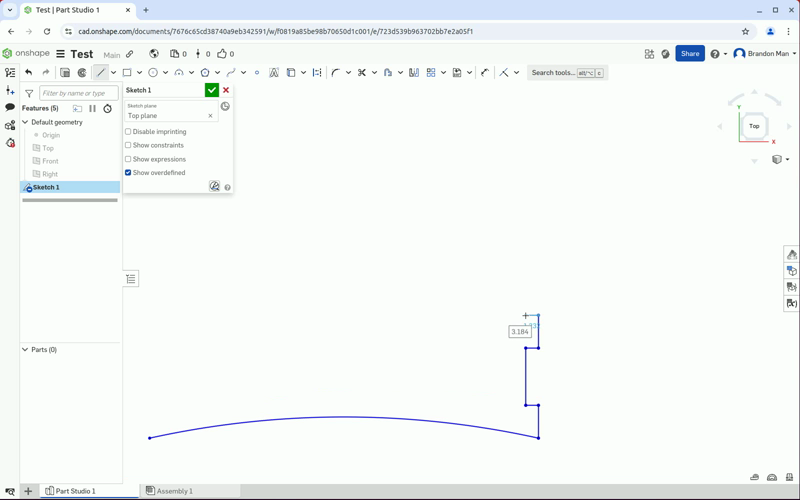
scroll(6)
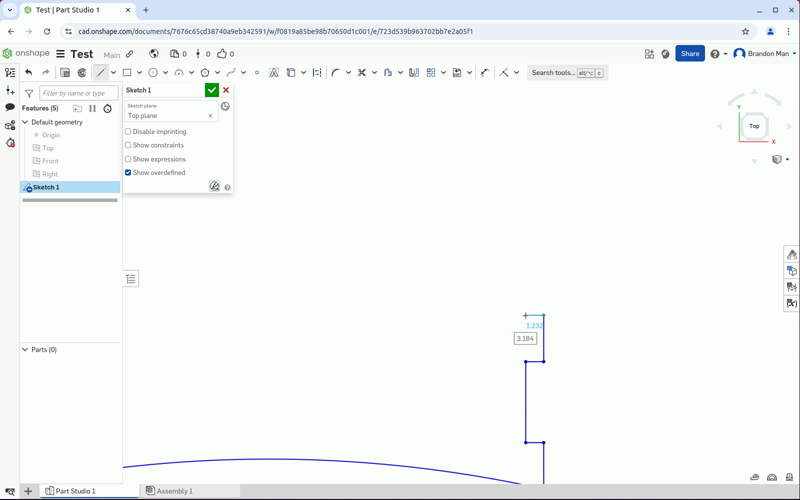
scroll(6)
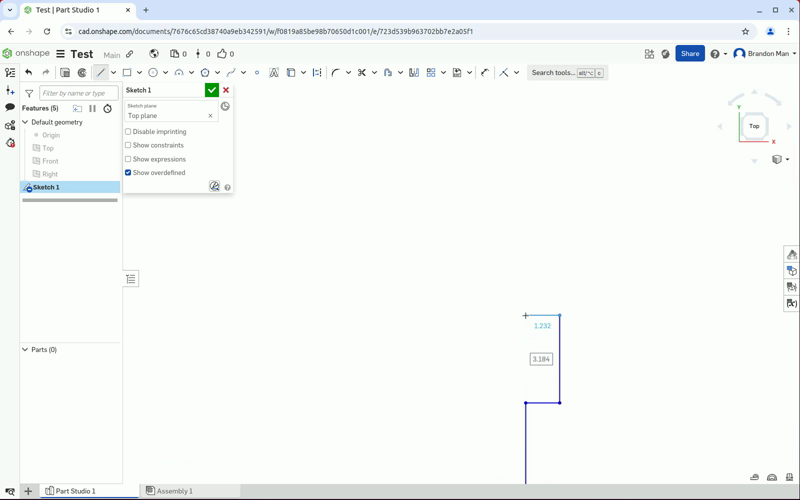
scroll(6)
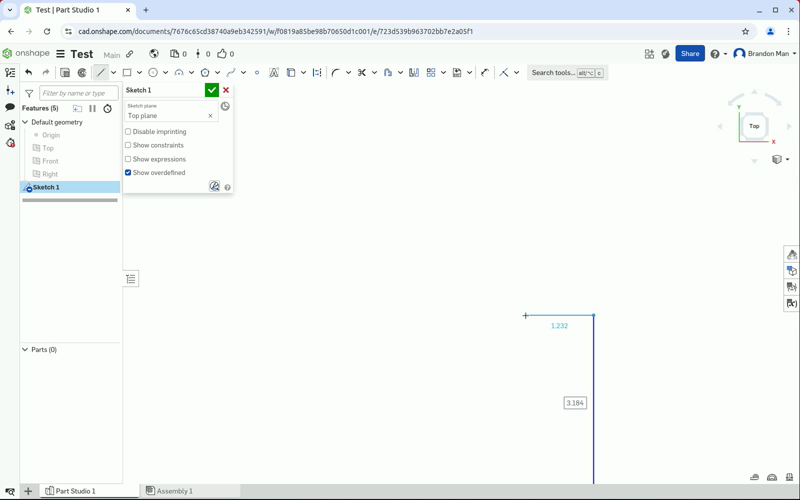
click(525, 315)
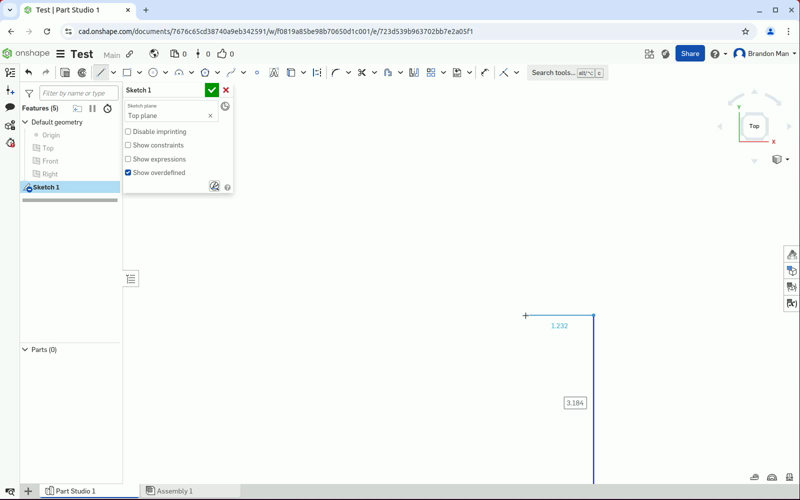
scroll(-6)
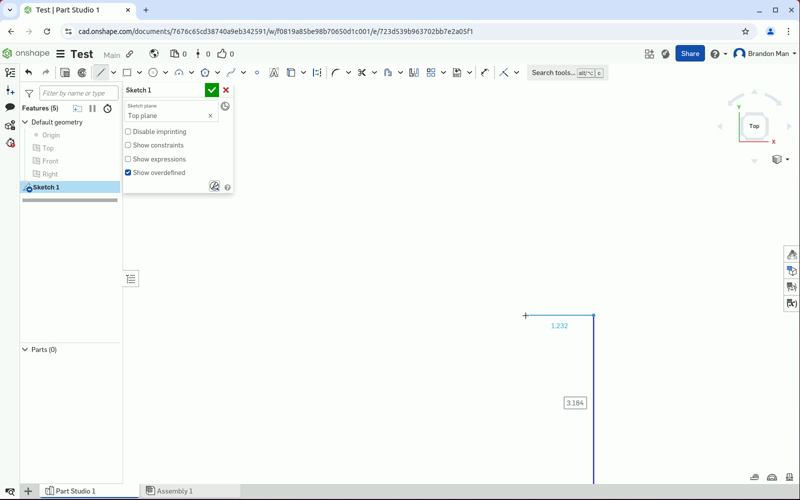
scroll(-6)
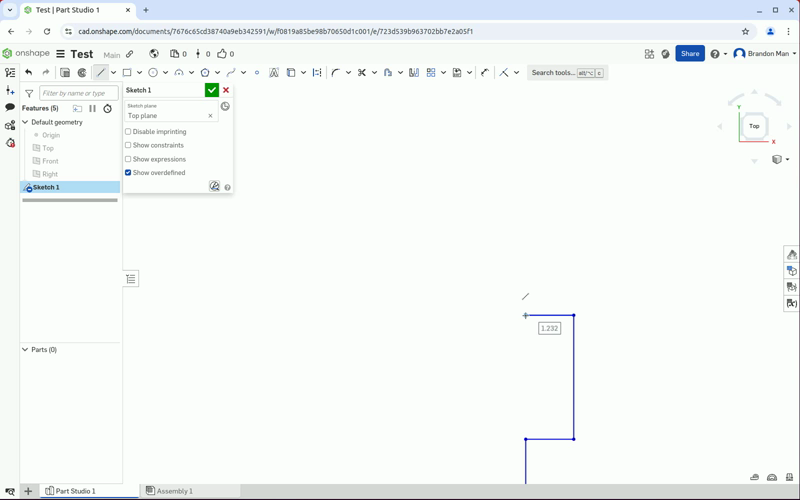
scroll(-6)
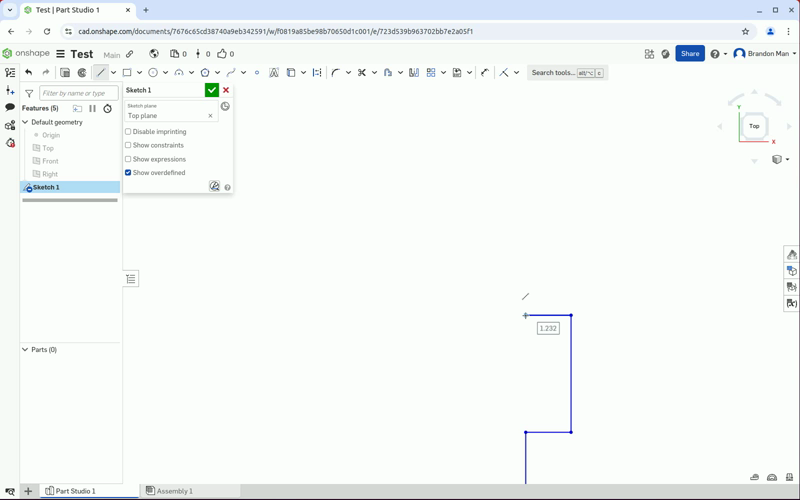
scroll(-6)
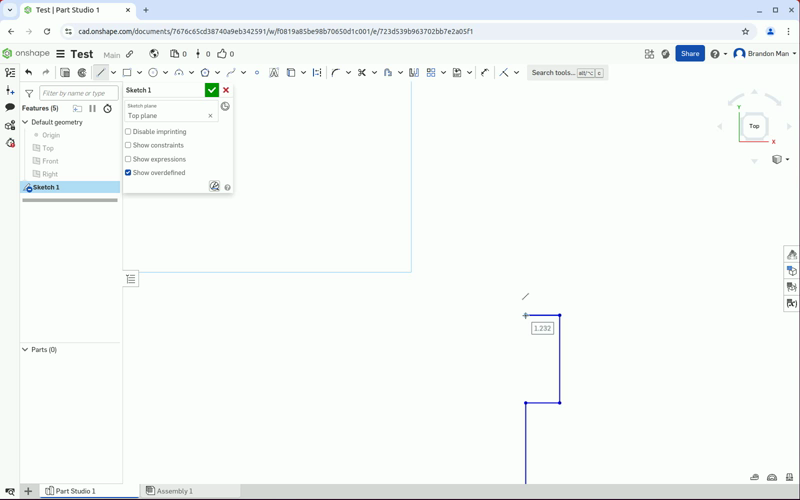
scroll(-6)
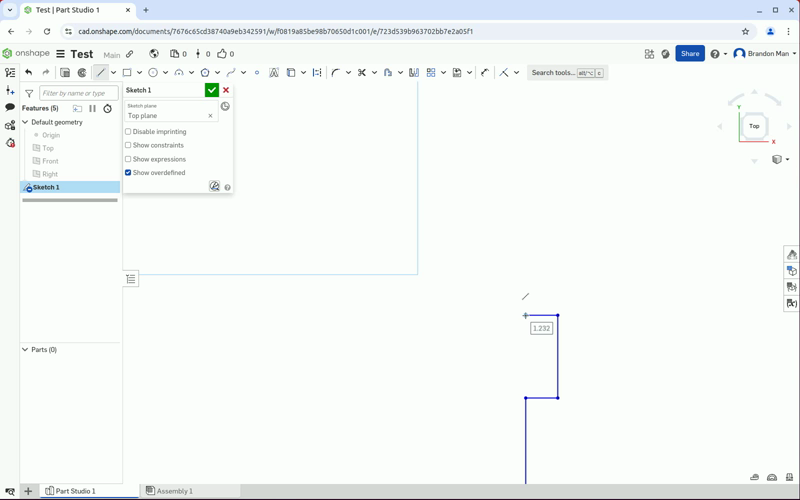
scroll(-6)
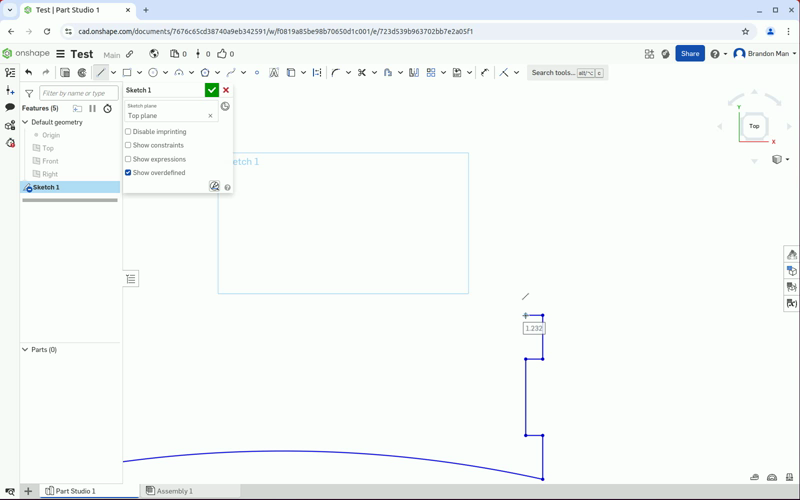
scroll(-6)
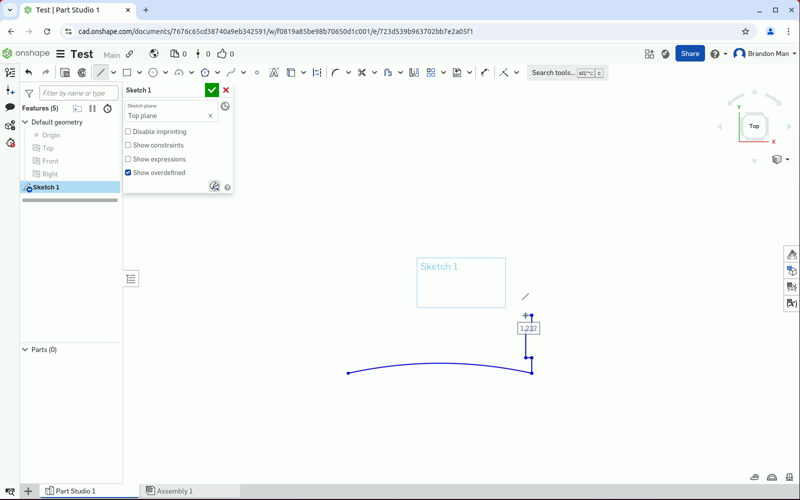
key_up(shift)
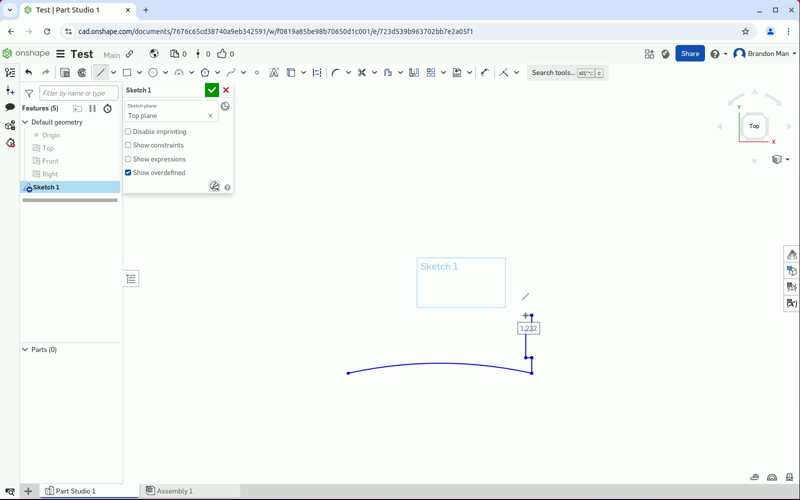
key_down(shift)
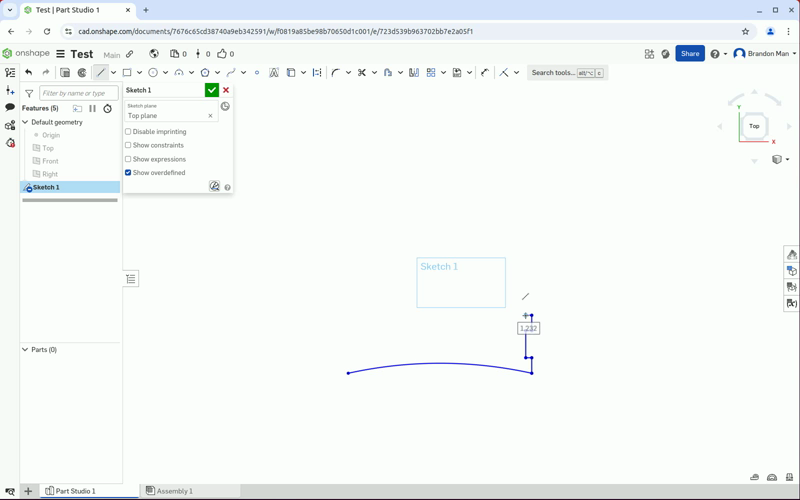
mouse_move(348, 315)
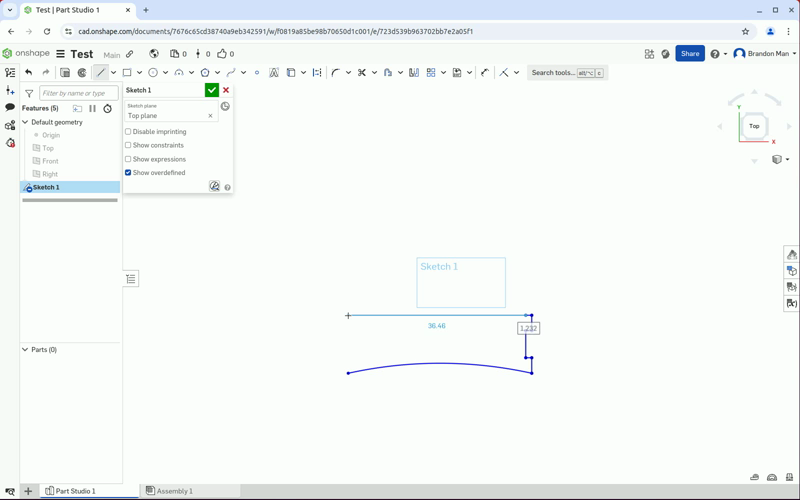
click(348, 315)
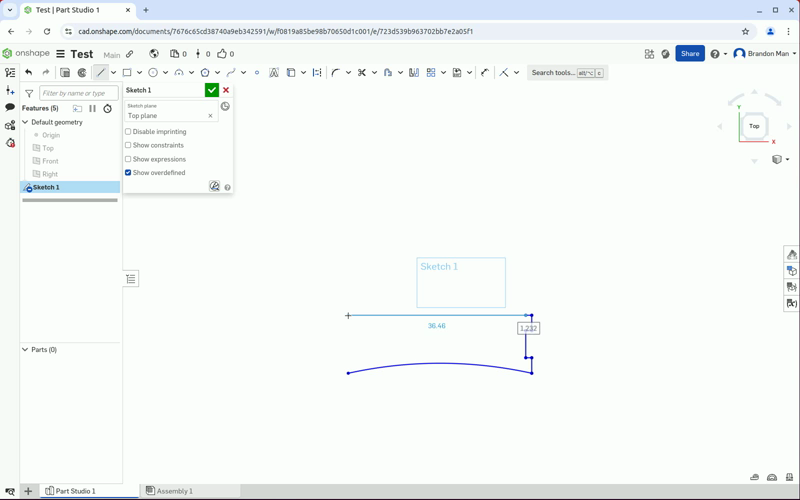
key_up(shift)
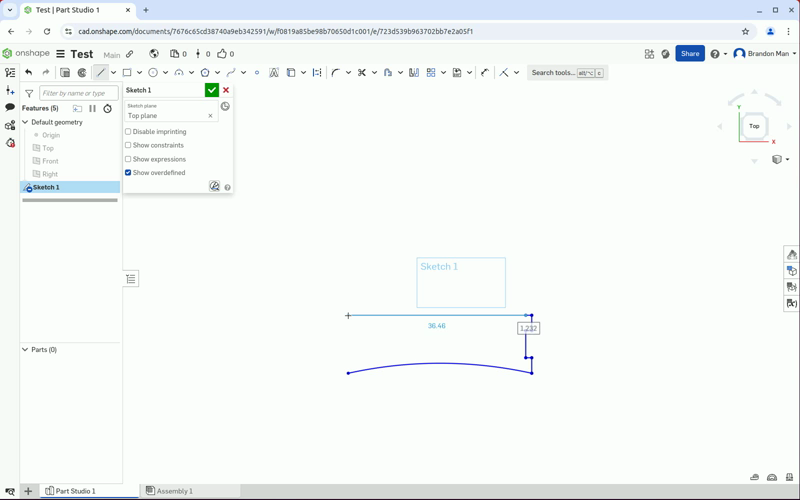
key_down(shift)
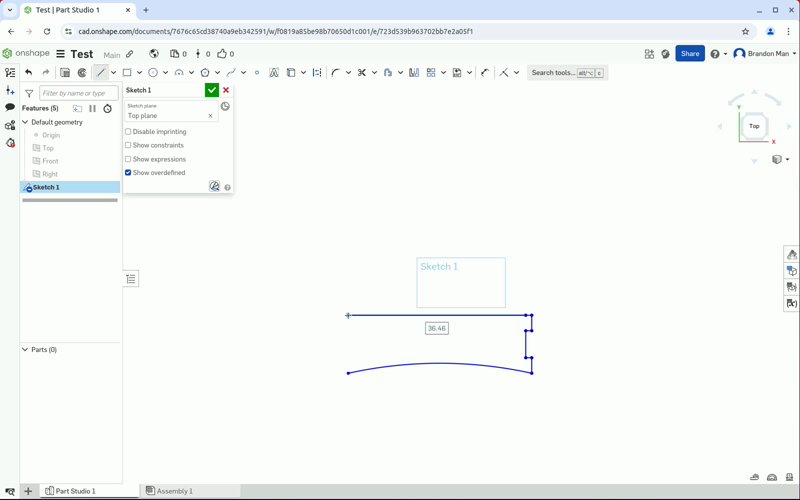
mouse_move(378, 315)
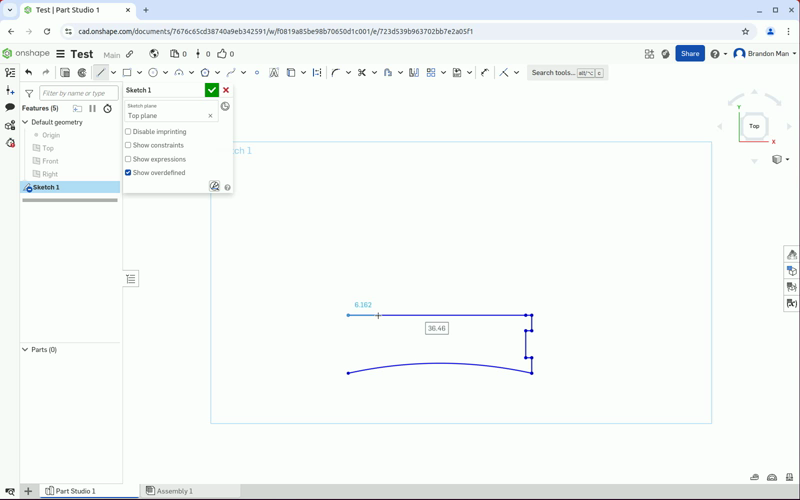
mouse_move(348, 330)
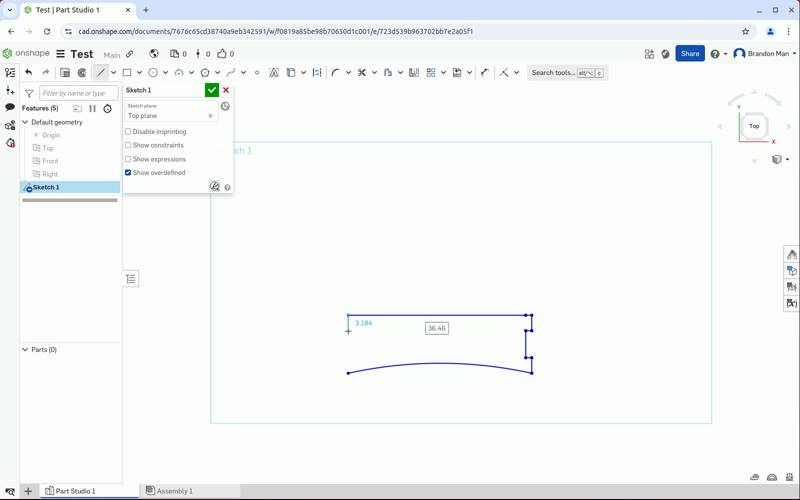
click(348, 330)
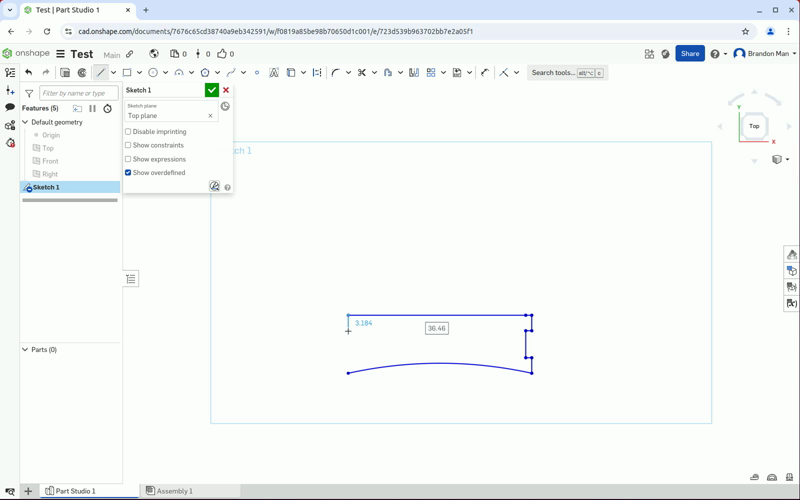
key_up(shift)
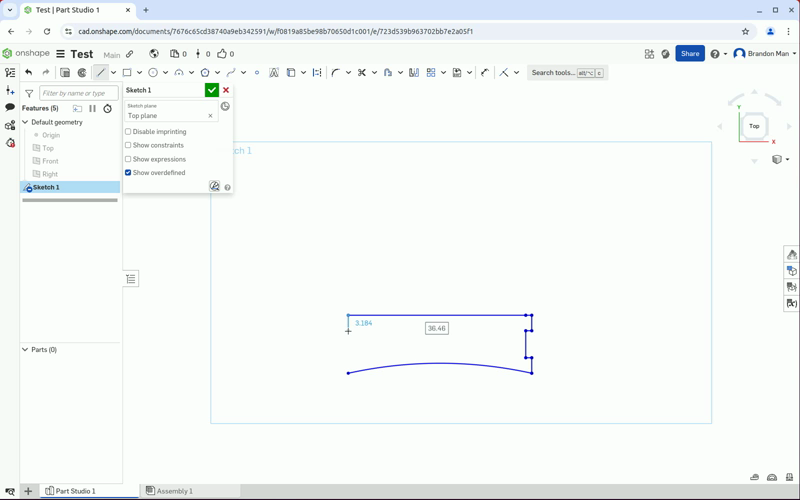
key_down(shift)
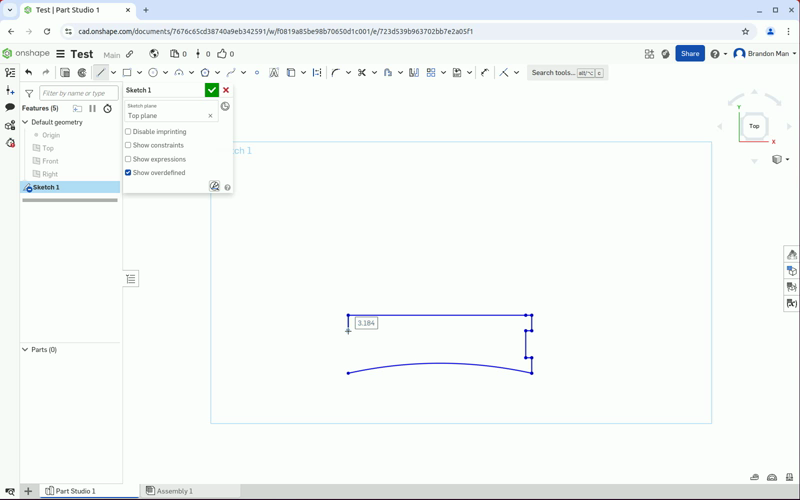
mouse_move(378, 330)
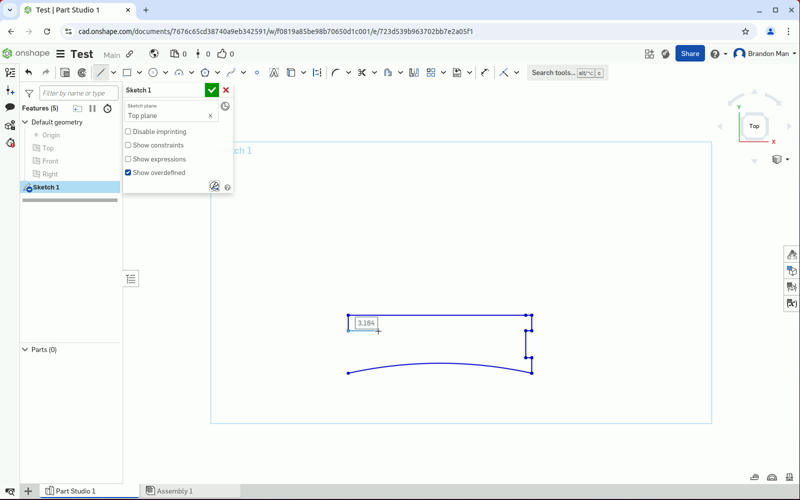
mouse_move(353, 330)
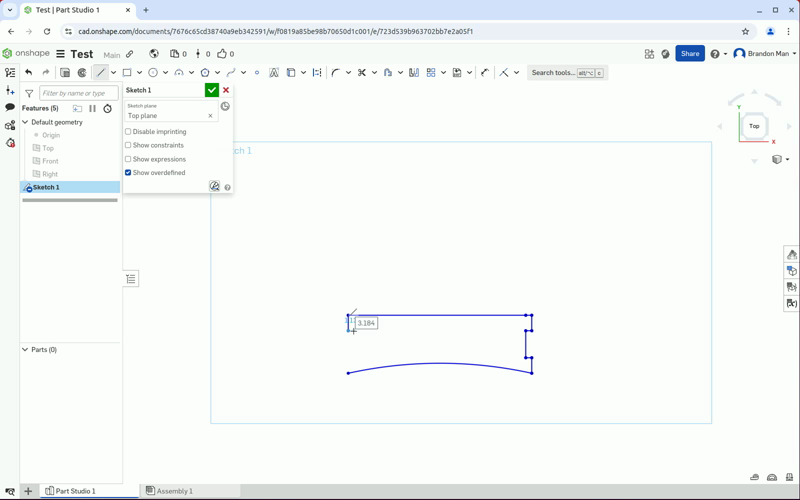
scroll(6)
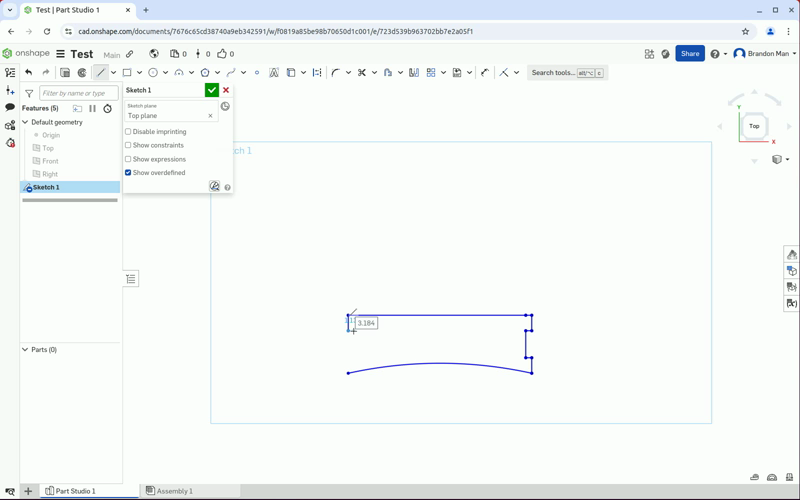
scroll(6)
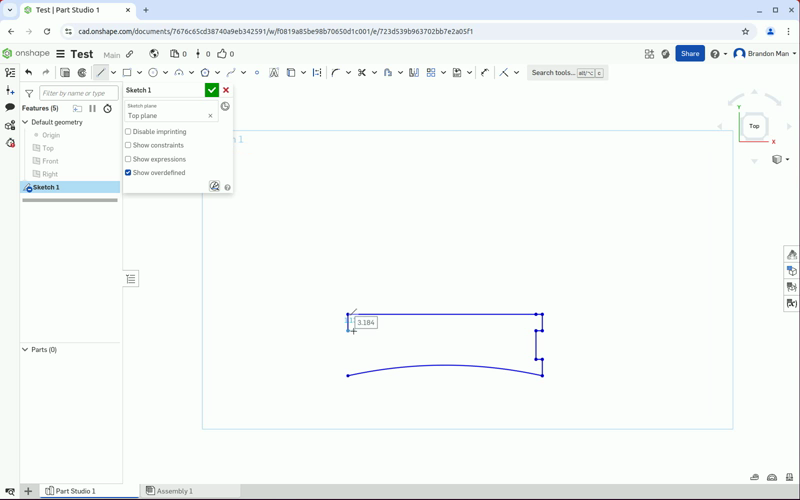
scroll(6)
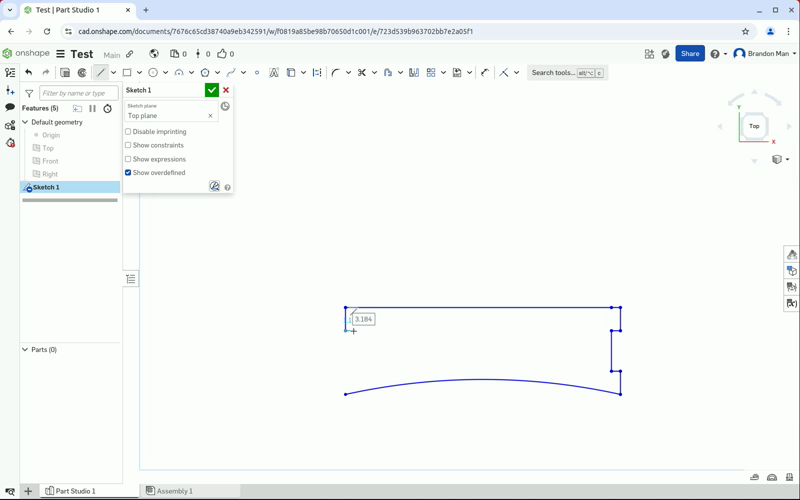
scroll(6)
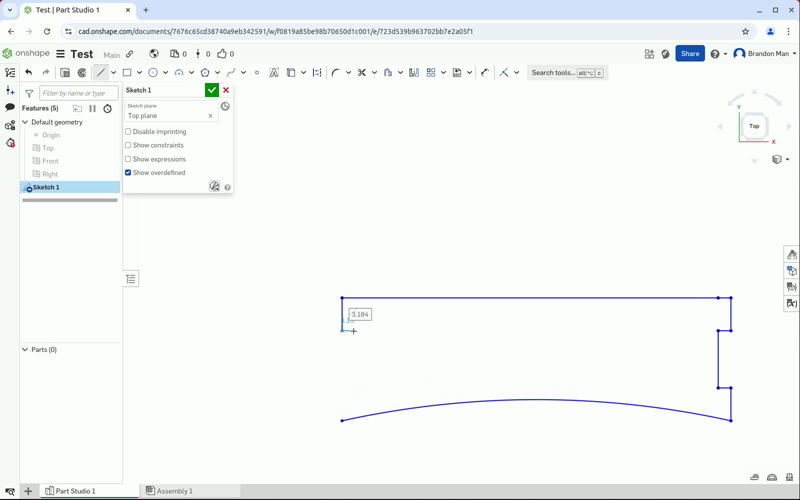
scroll(6)
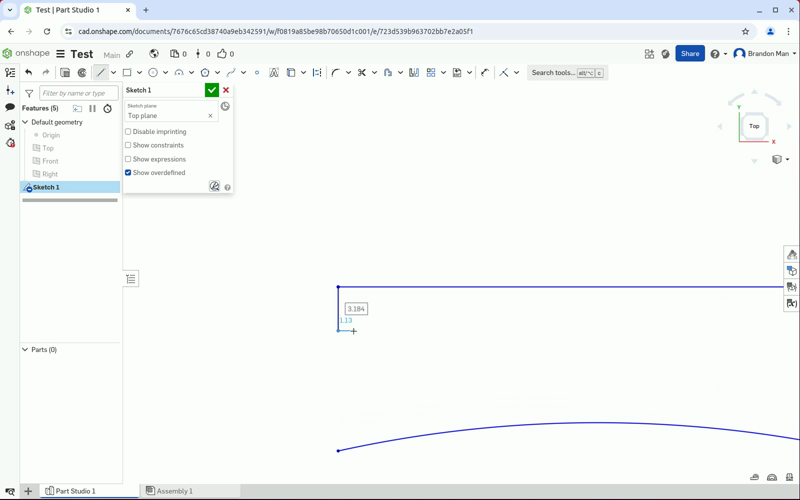
scroll(6)
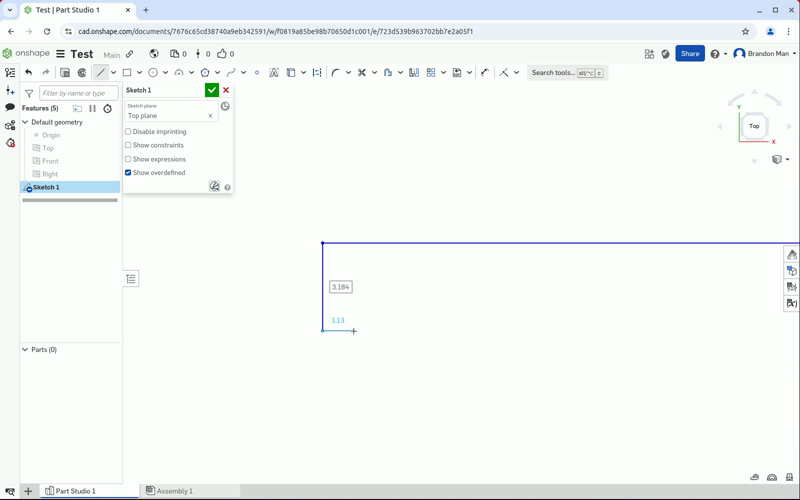
scroll(6)
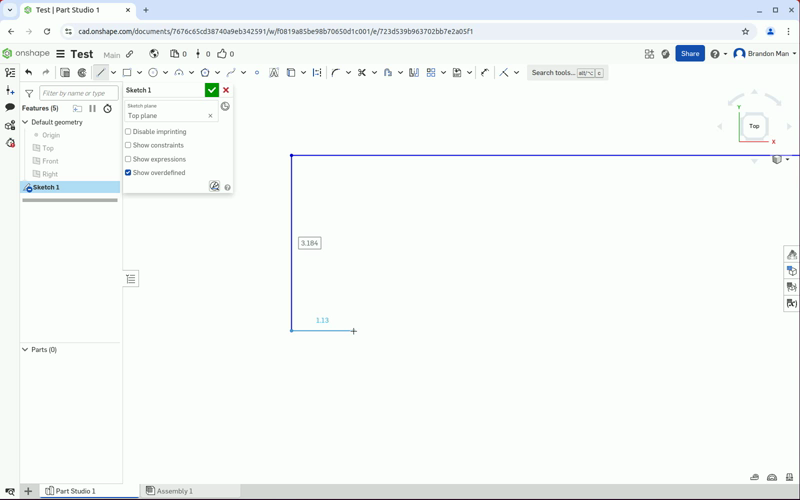
click(353, 330)
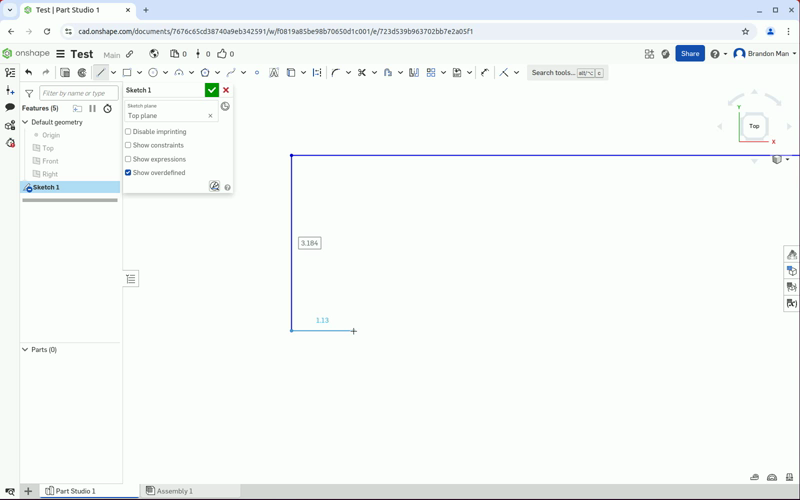
scroll(-6)
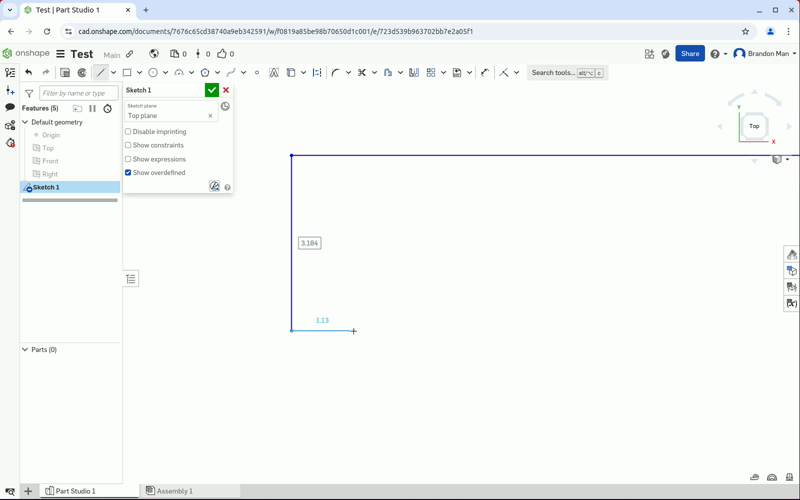
scroll(-6)
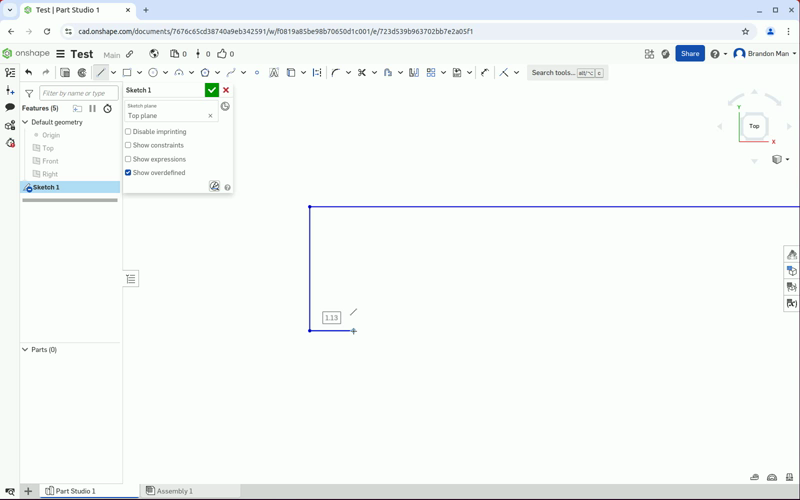
scroll(-6)
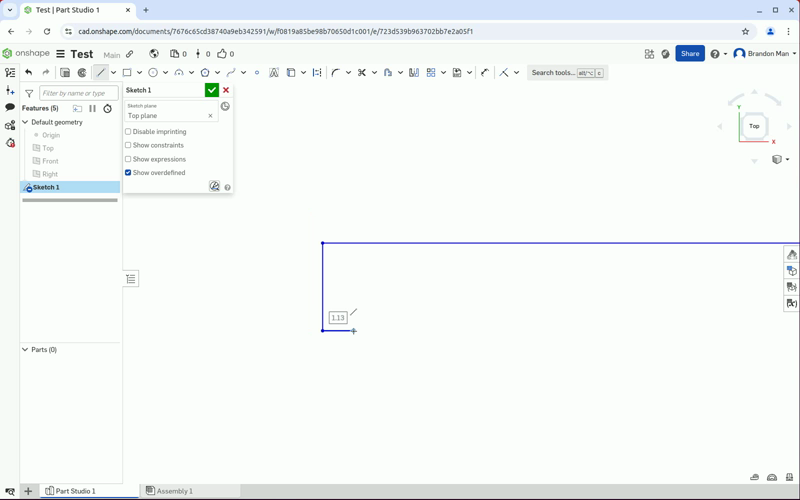
scroll(-6)
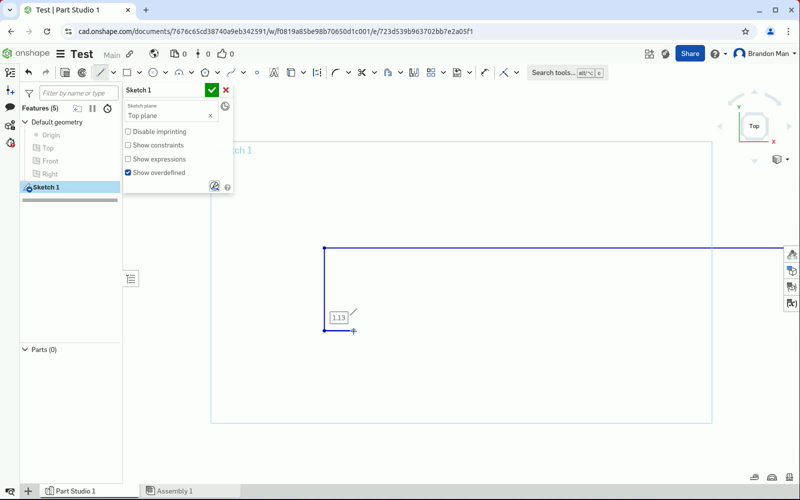
scroll(-6)
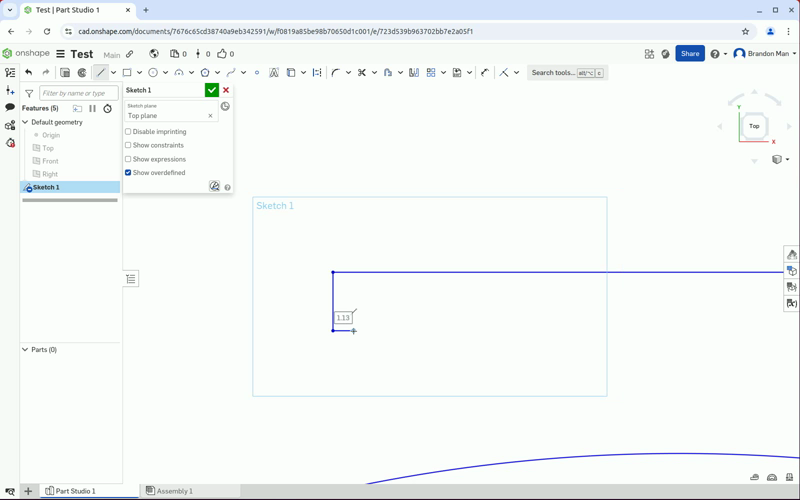
scroll(-6)
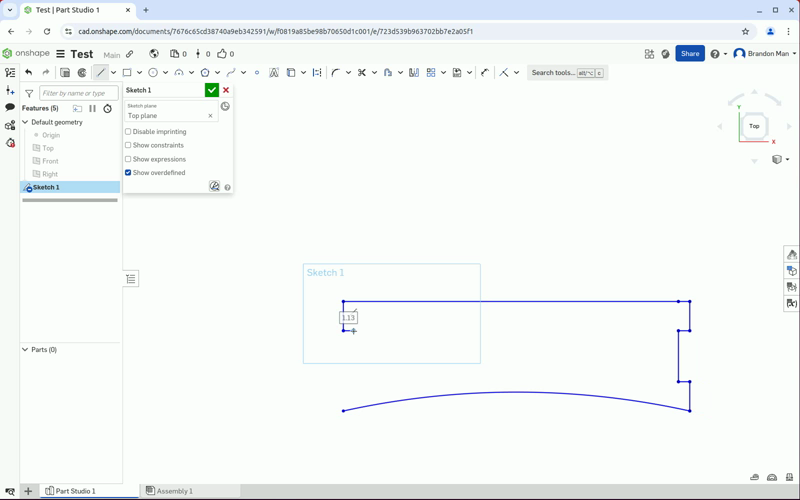
scroll(-6)
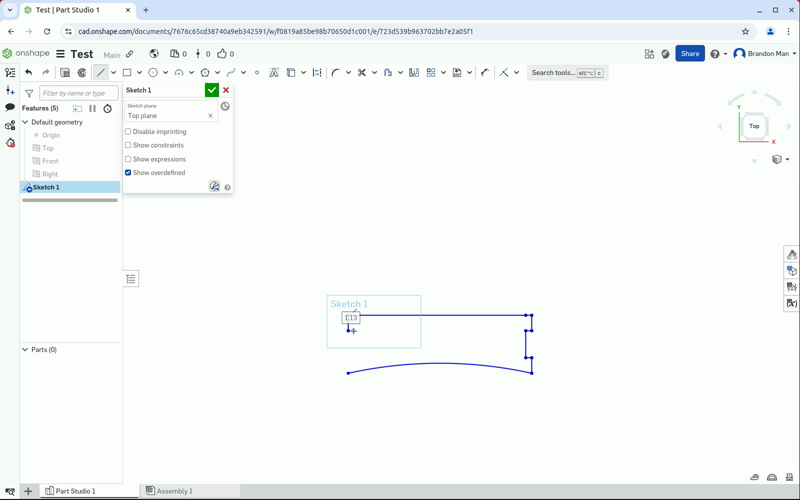
key_up(shift)
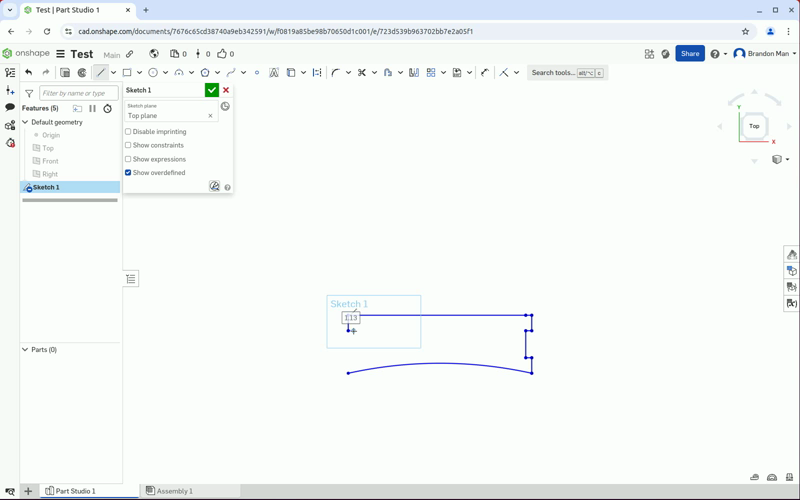
key_down(shift)
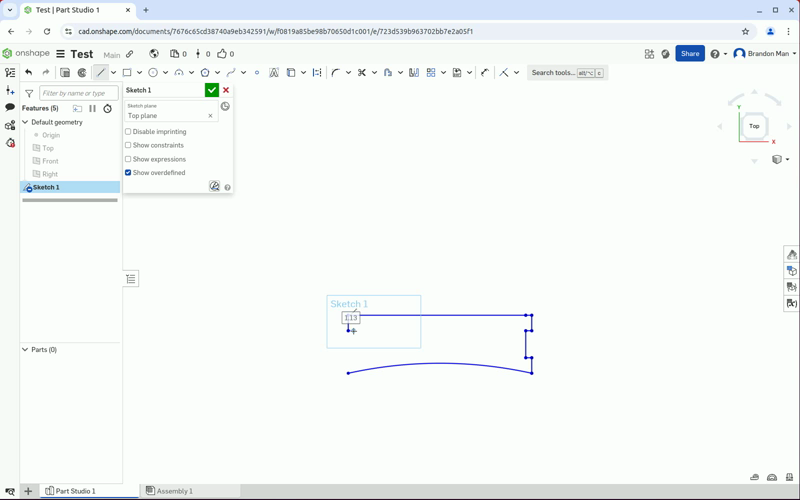
mouse_move(383, 330)
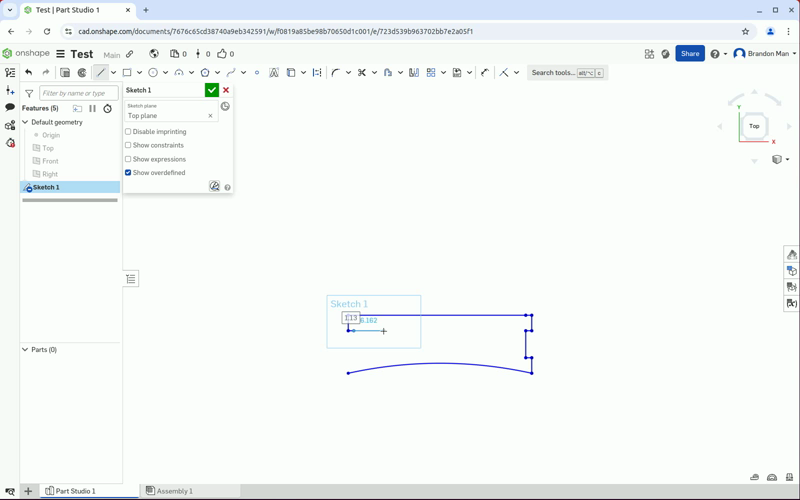
mouse_move(353, 357)
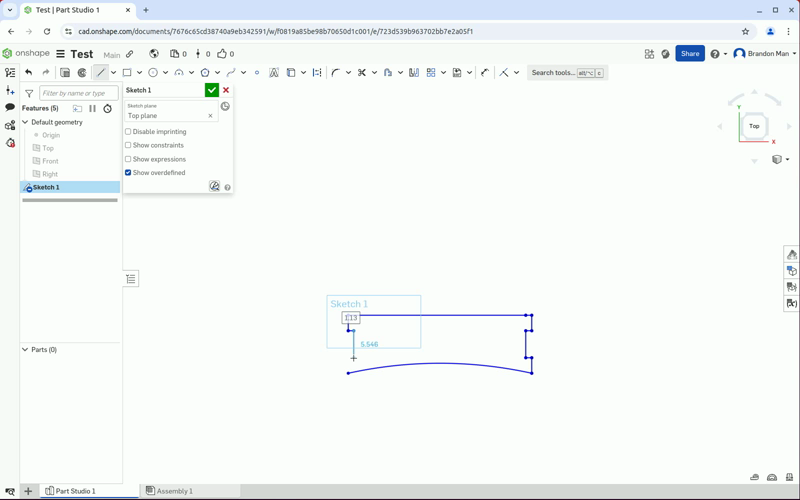
click(353, 357)
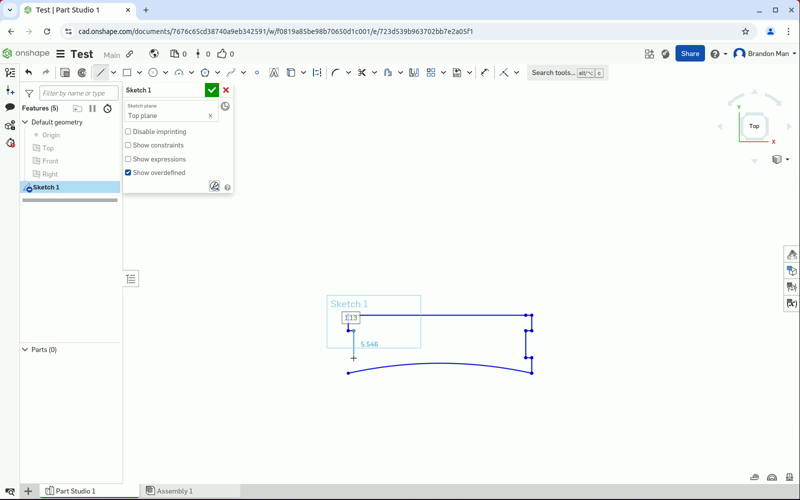
key_up(shift)
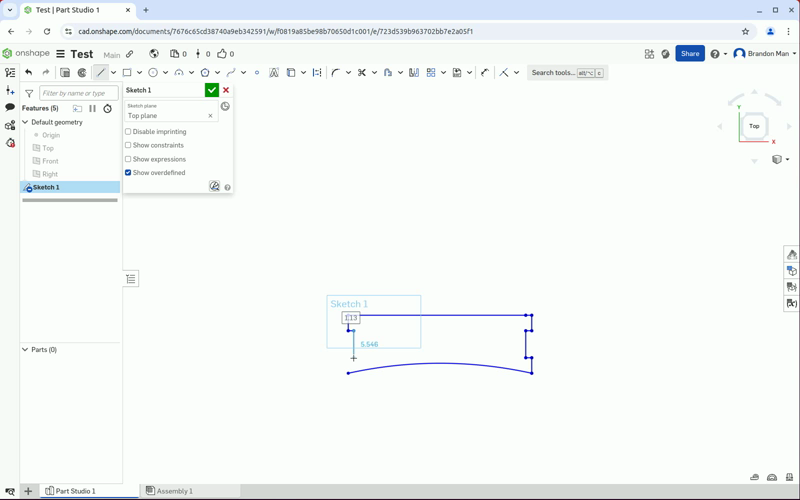
key_down(shift)
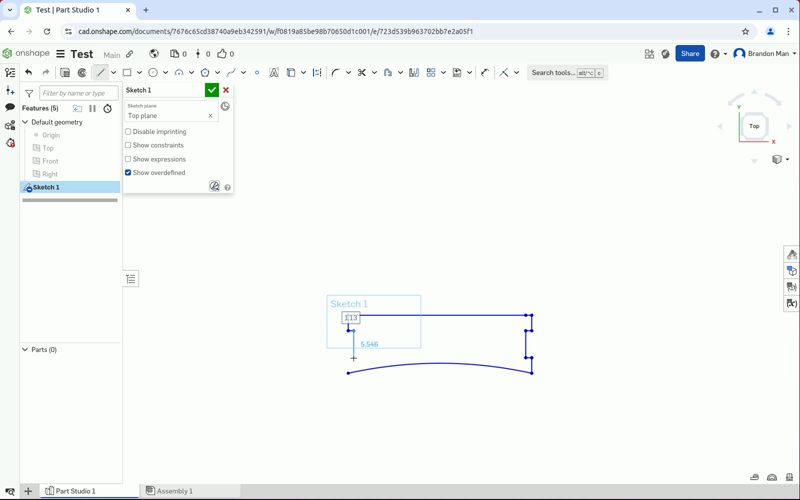
mouse_move(383, 357)
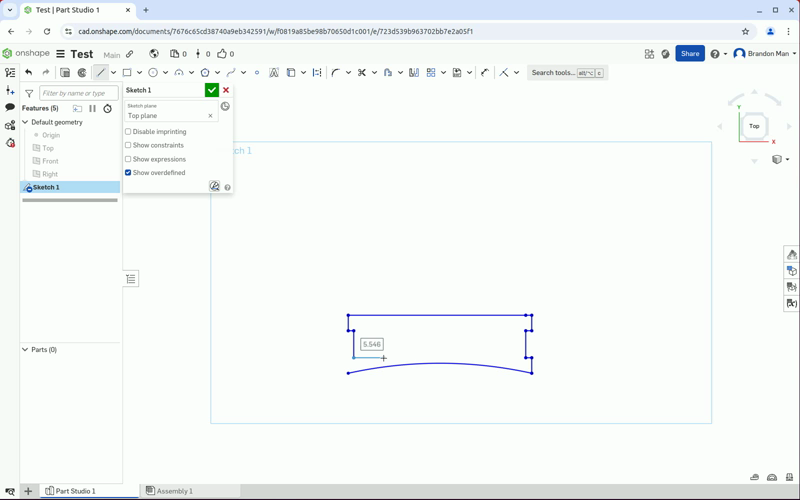
mouse_move(348, 357)
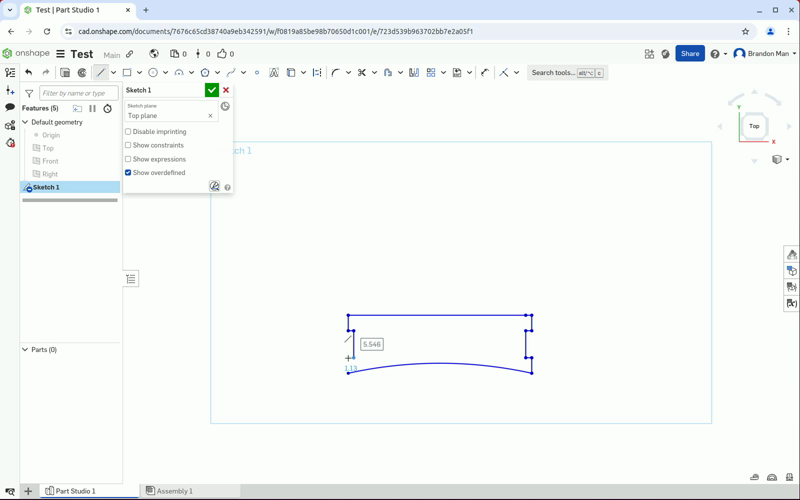
scroll(6)
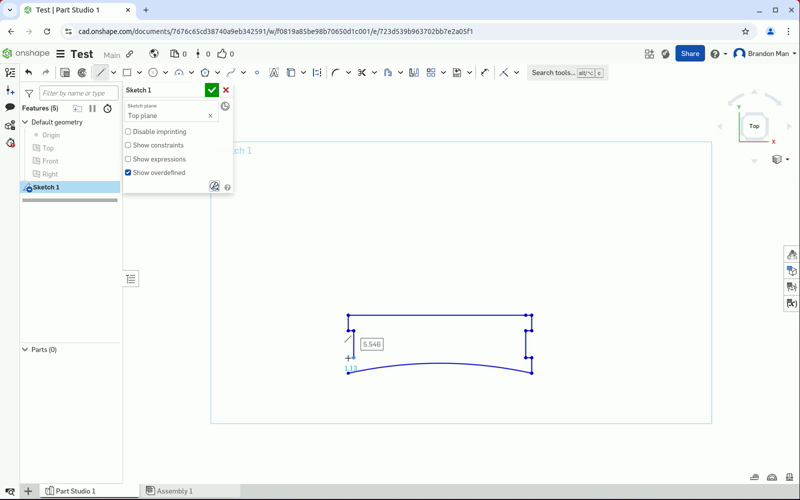
scroll(6)
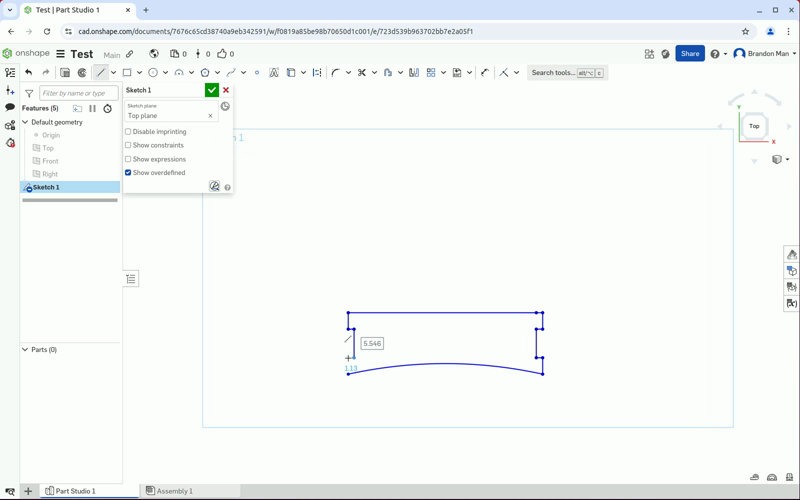
scroll(6)
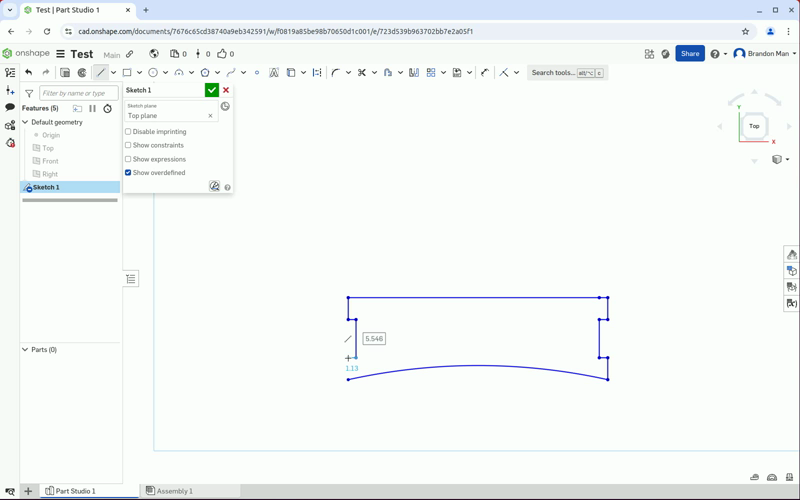
scroll(6)
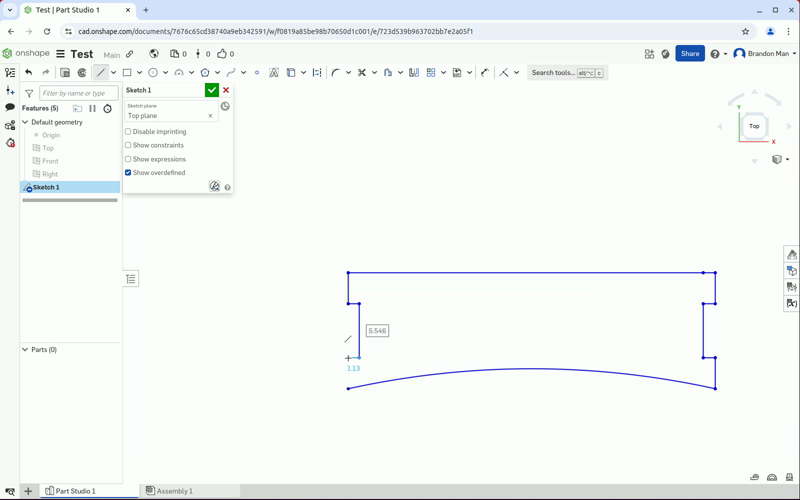
scroll(6)
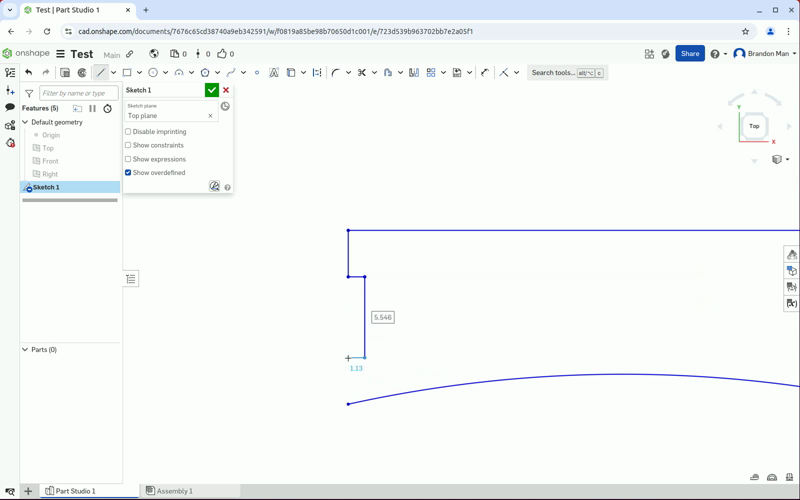
scroll(6)
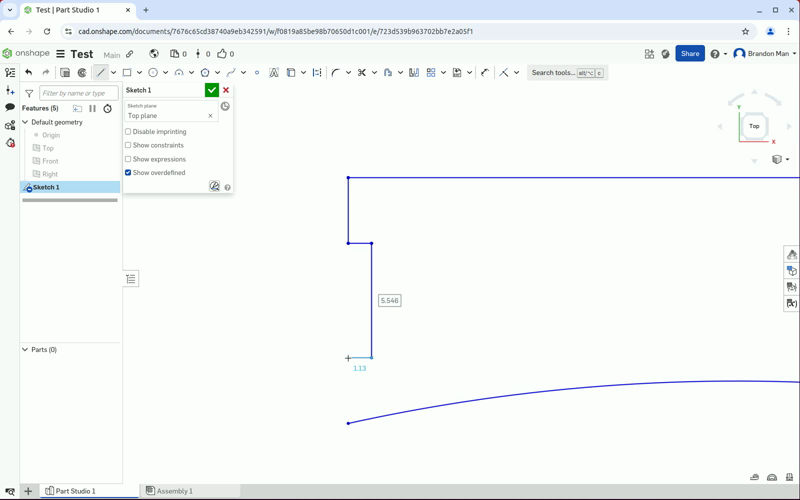
scroll(6)
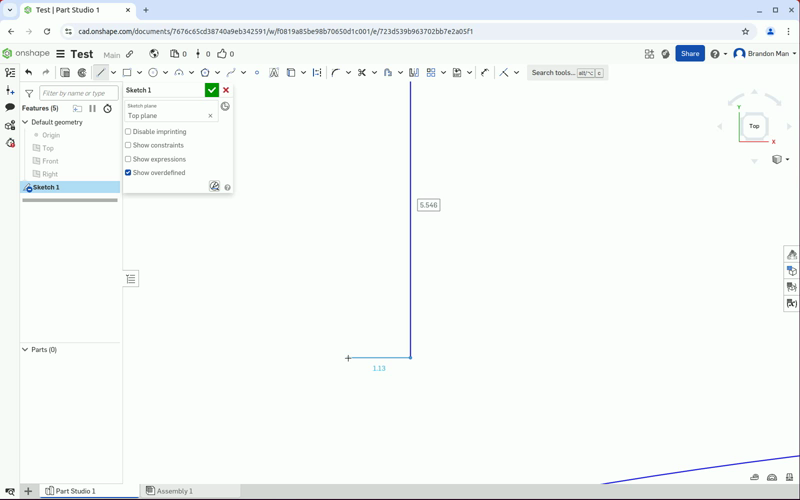
click(348, 357)
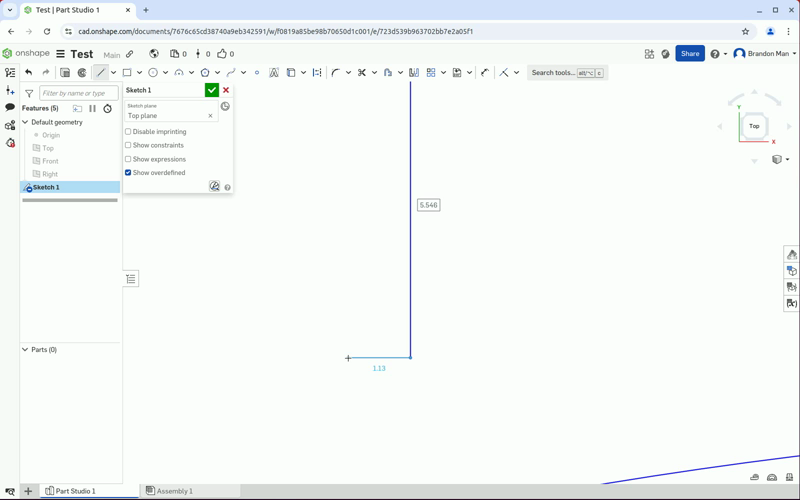
scroll(-6)
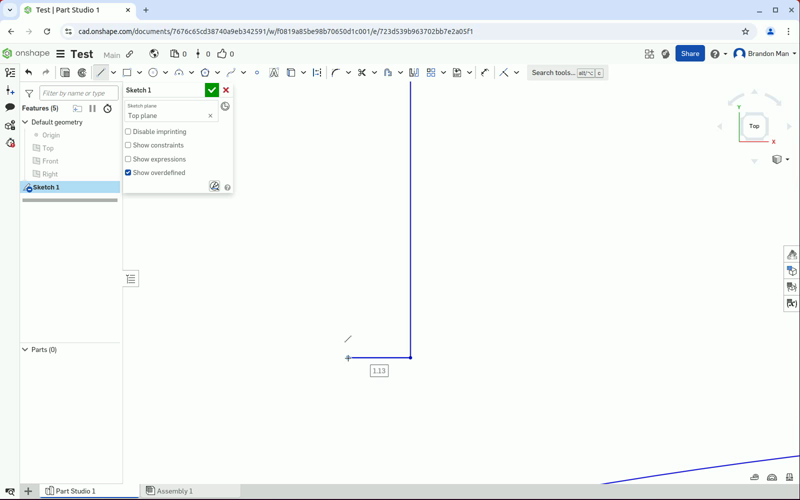
scroll(-6)
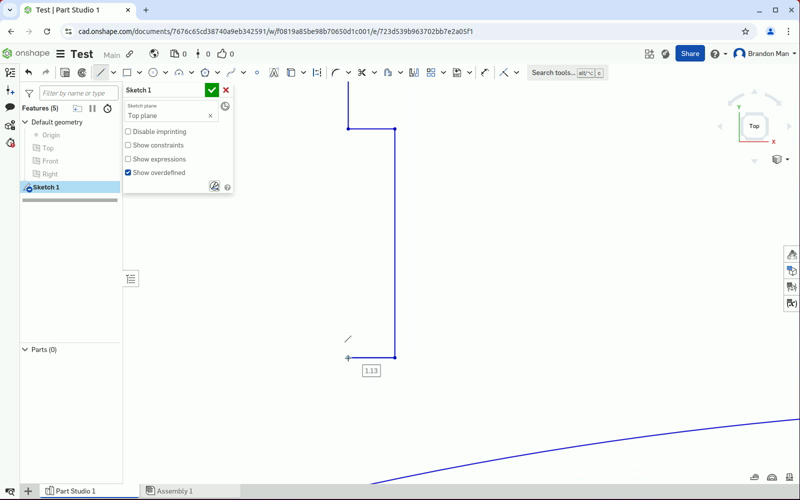
scroll(-6)
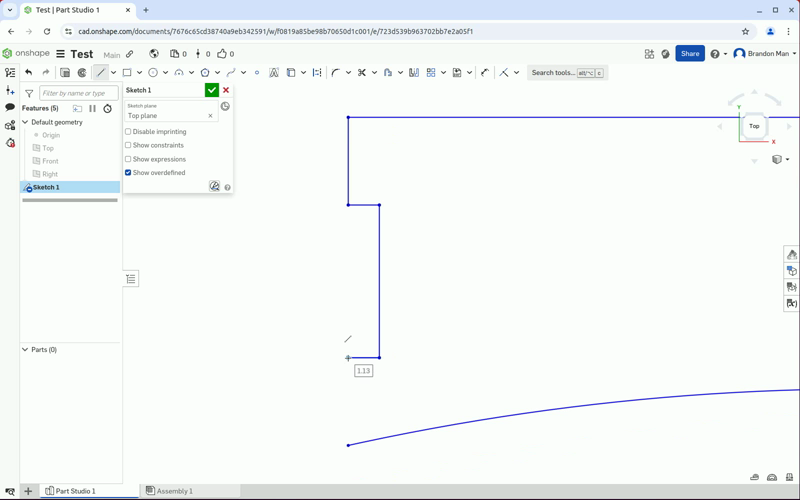
scroll(-6)
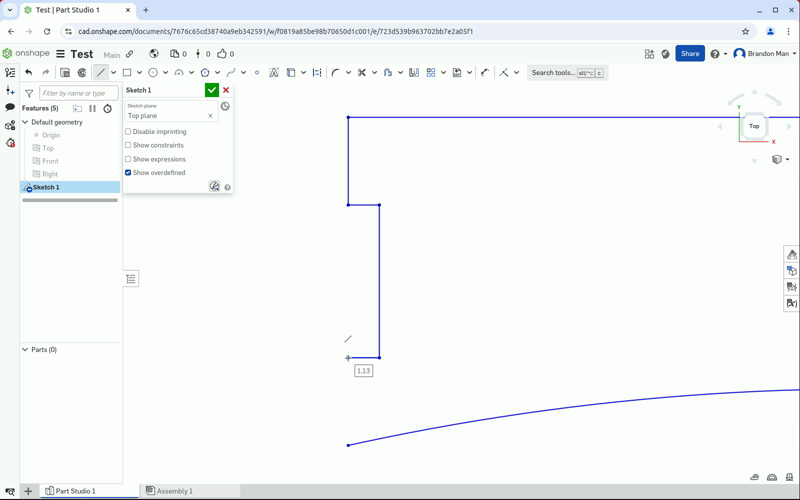
scroll(-6)
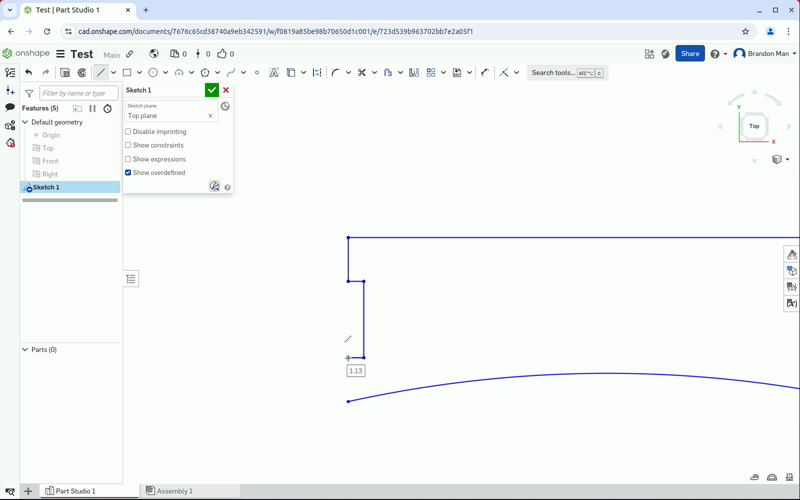
scroll(-6)
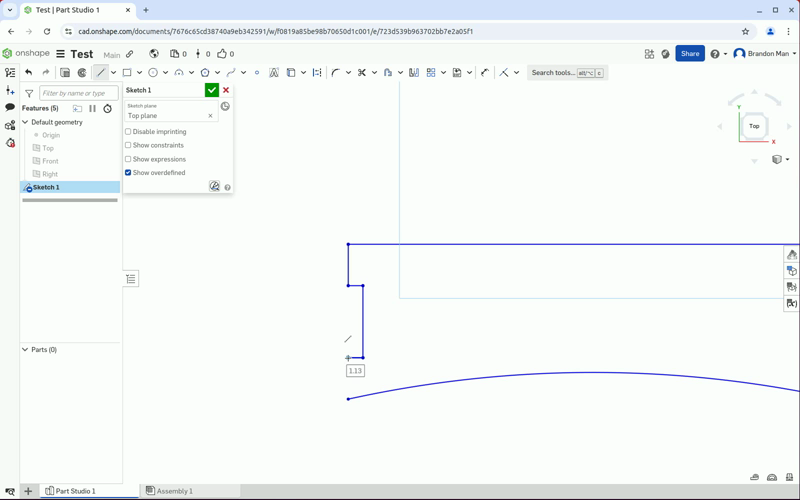
scroll(-6)
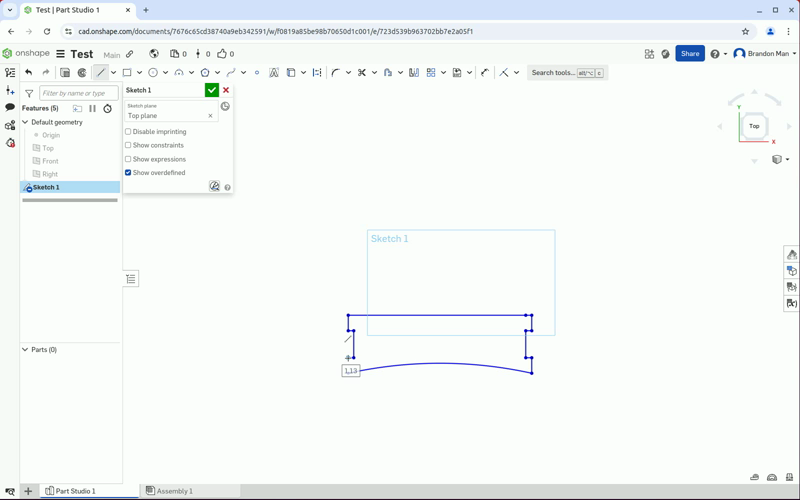
key_up(shift)
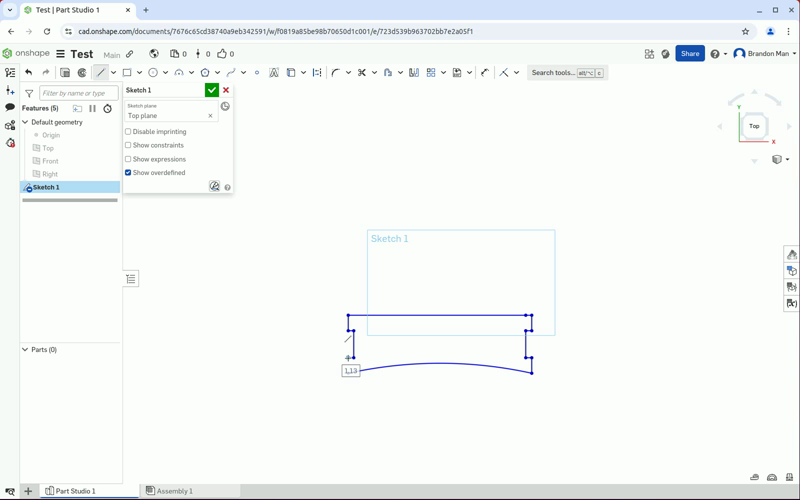
mouse_move(378, 357)
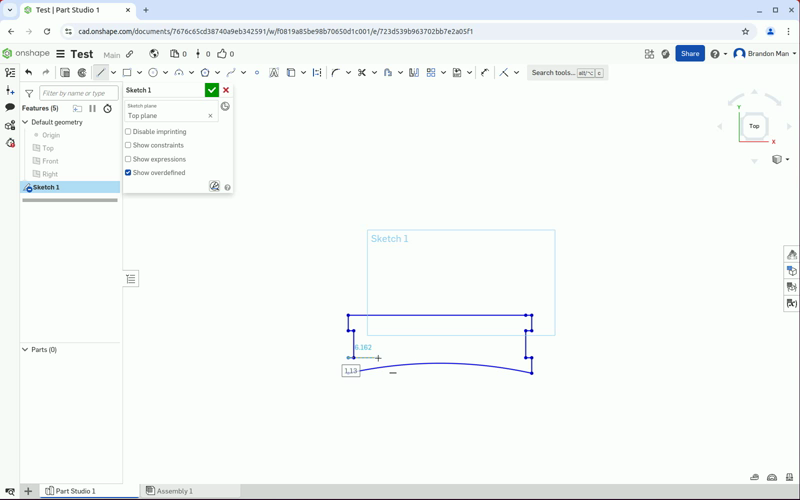
key_down(shift)
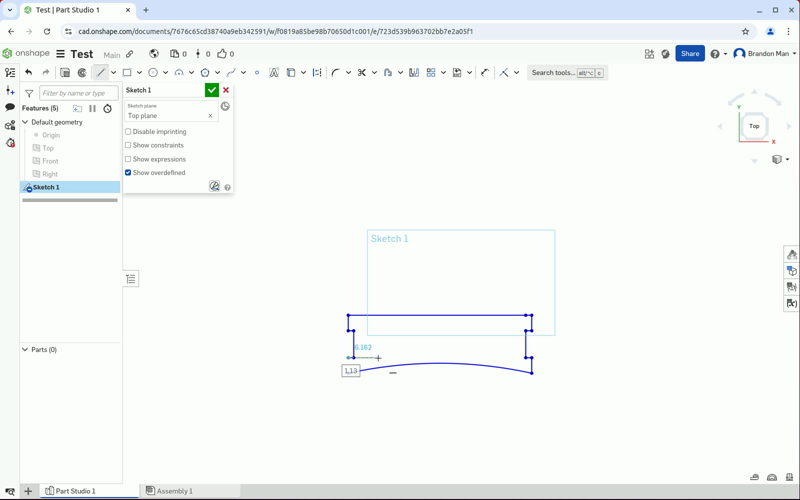
mouse_move(348, 373)
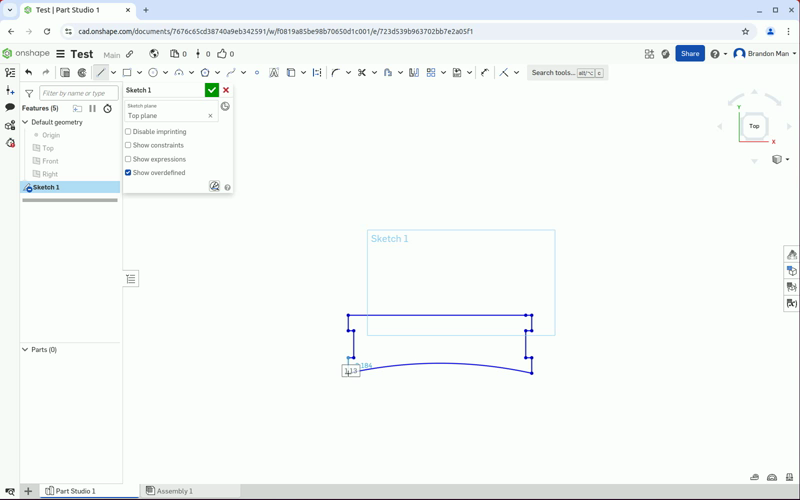
key_up(shift)
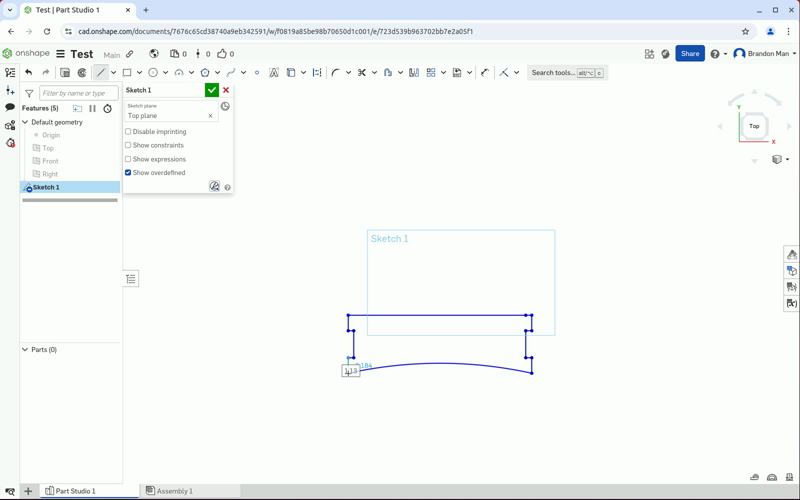
click(348, 373)
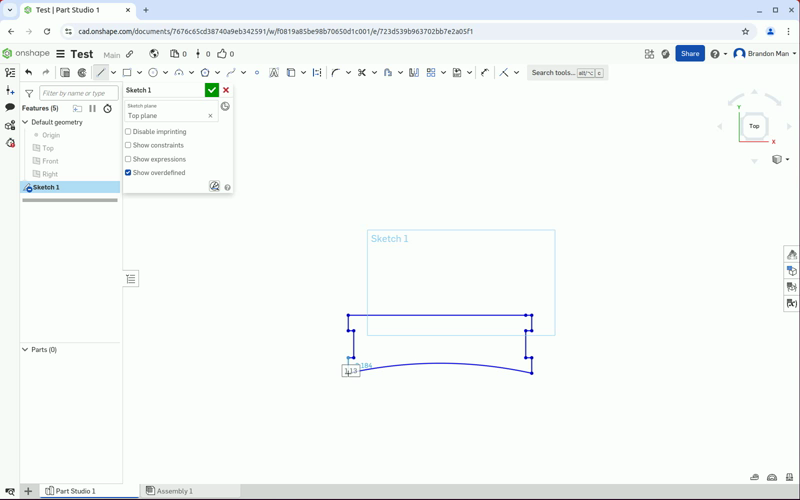
key(esc)
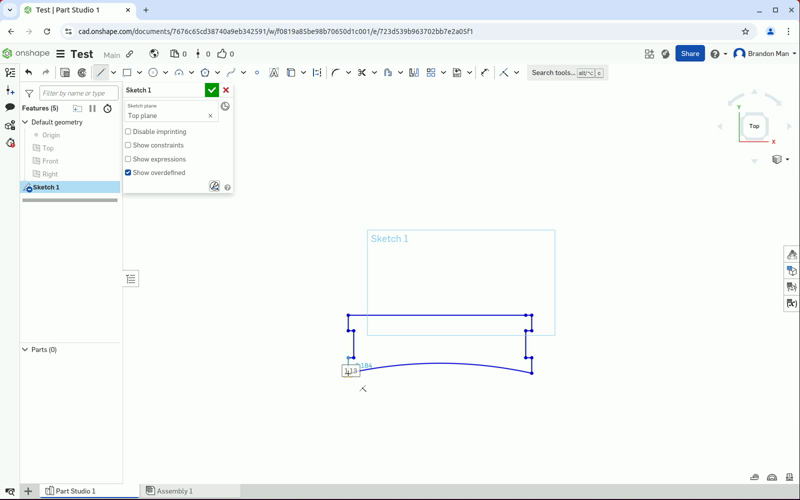
mouse_move(390, 321)
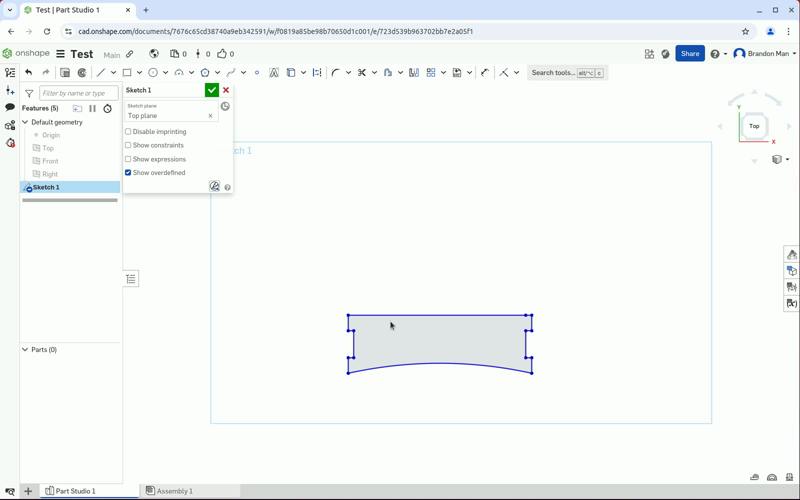
click(390, 321)
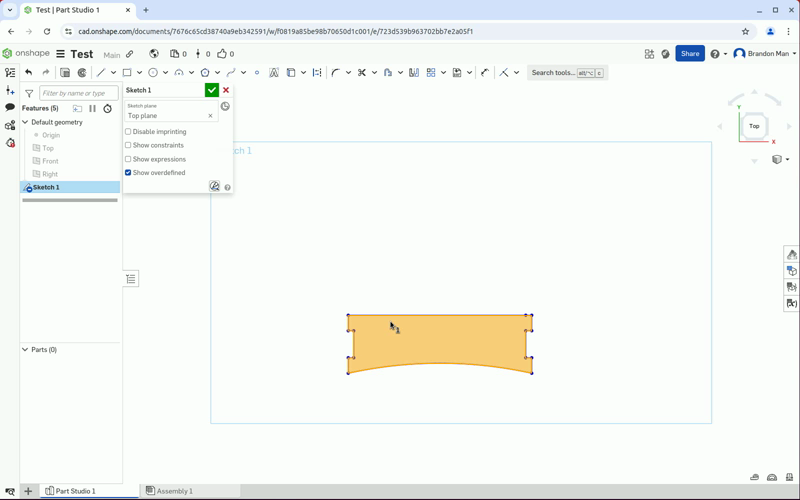
mouse_move(73, 352)
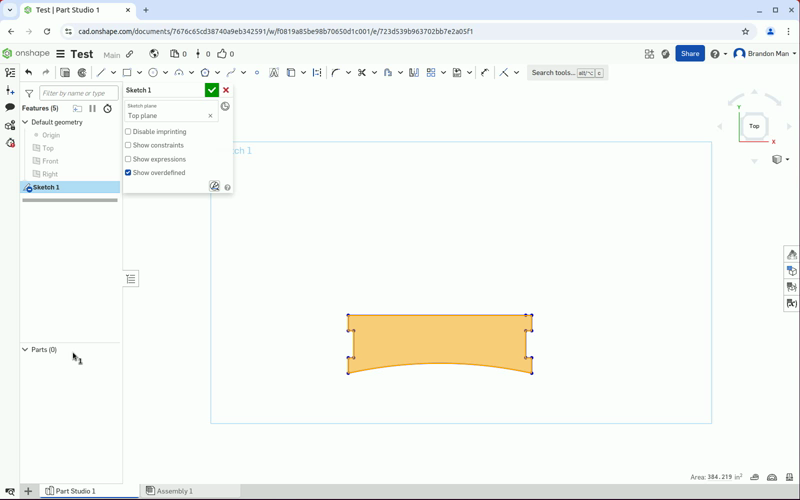
key(shift+y)
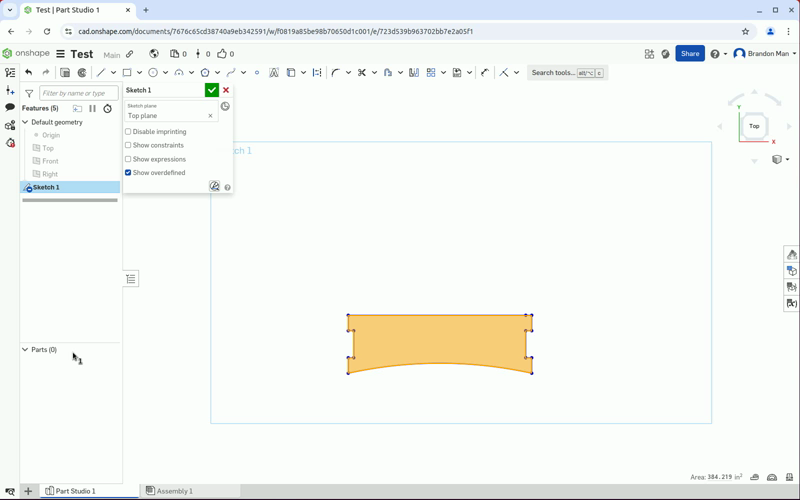
key(shift+e)
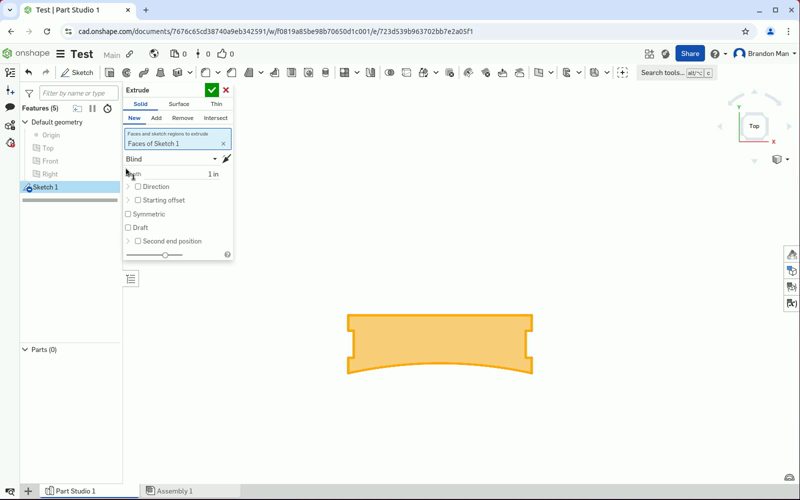
mouse_move(143, 106)
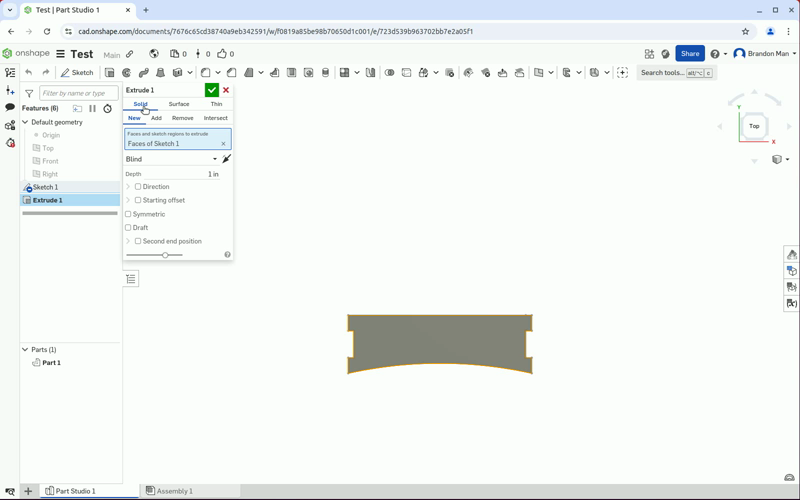
click(143, 106)
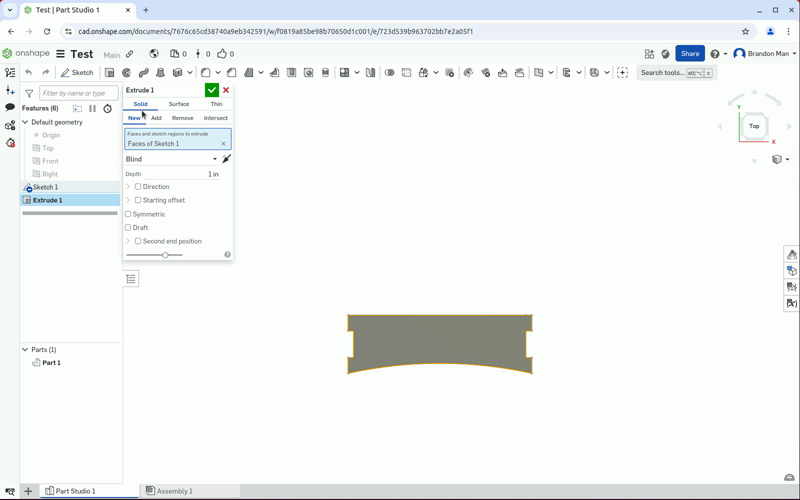
mouse_move(137, 120)
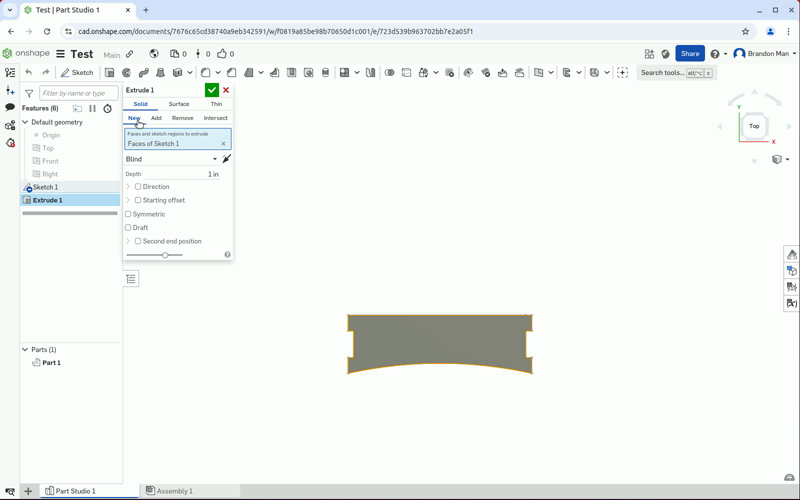
click(137, 120)
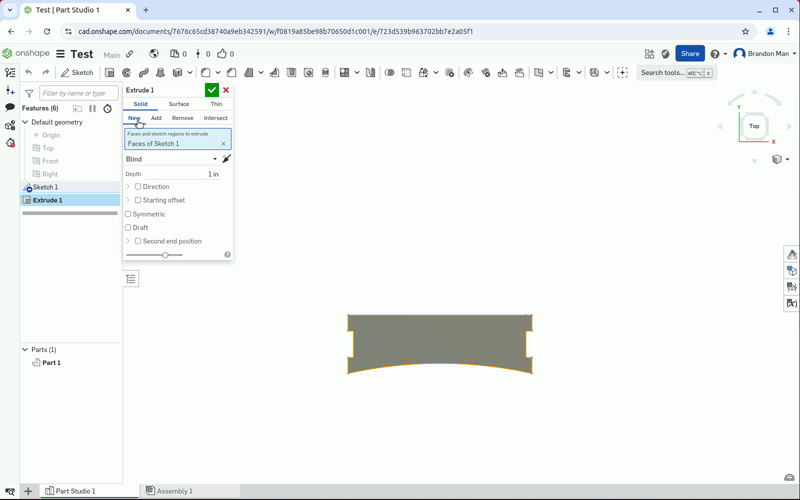
key(tab, 4)
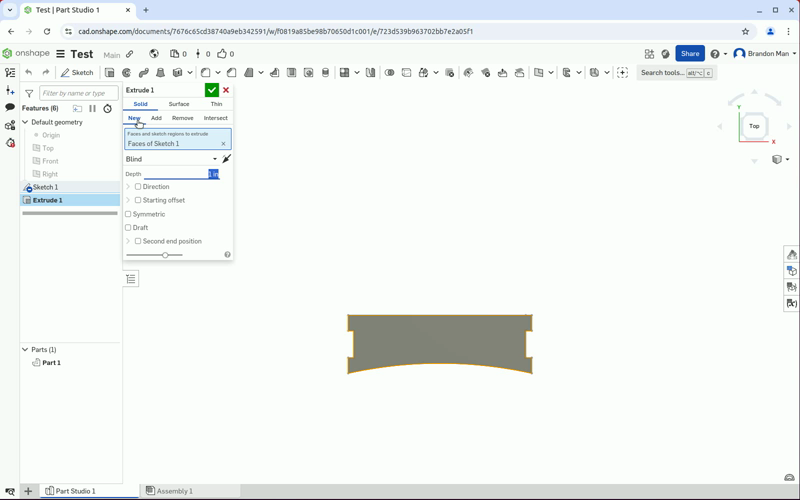
text(0.963)
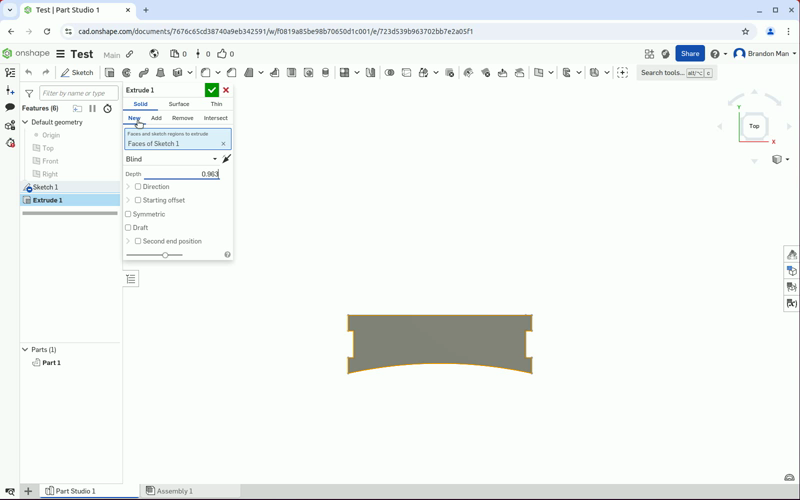
key(enter)
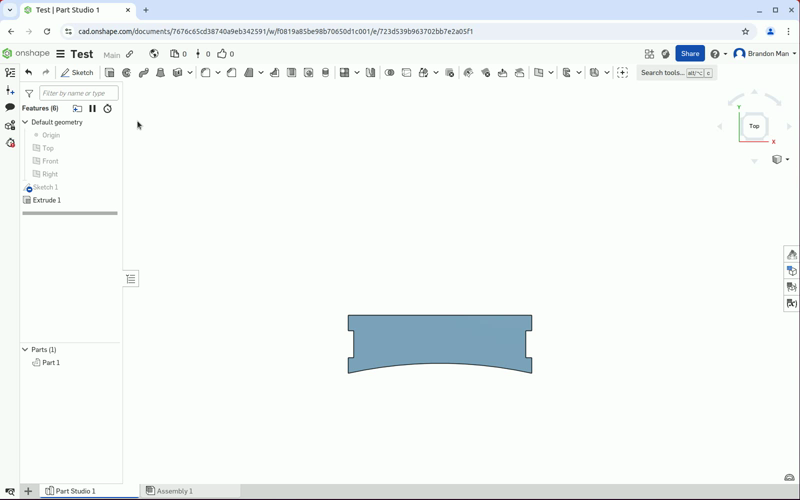
key(shift+h)
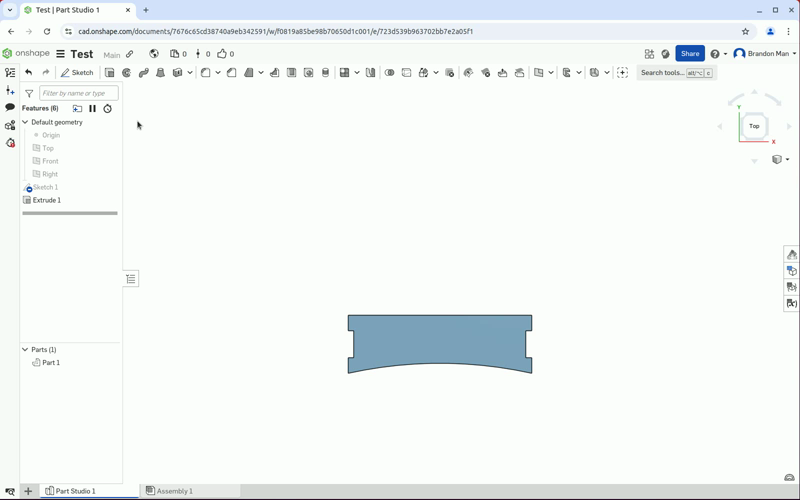
key(shift+h)
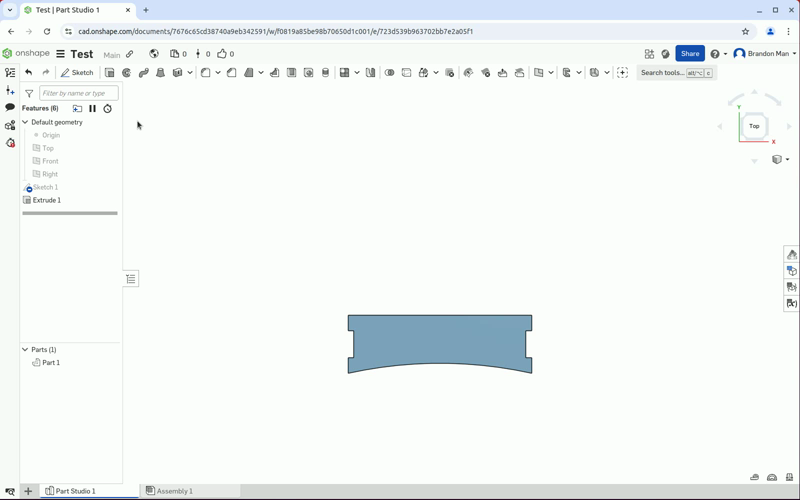
mouse_move(73, 189)
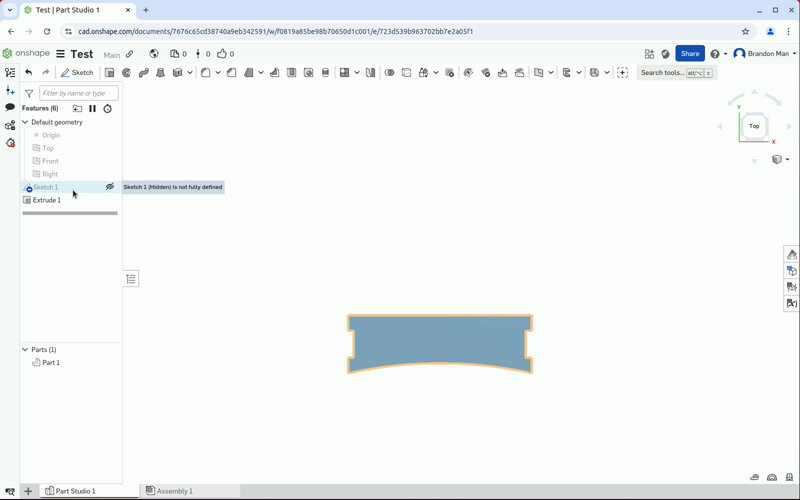
click(73, 189)
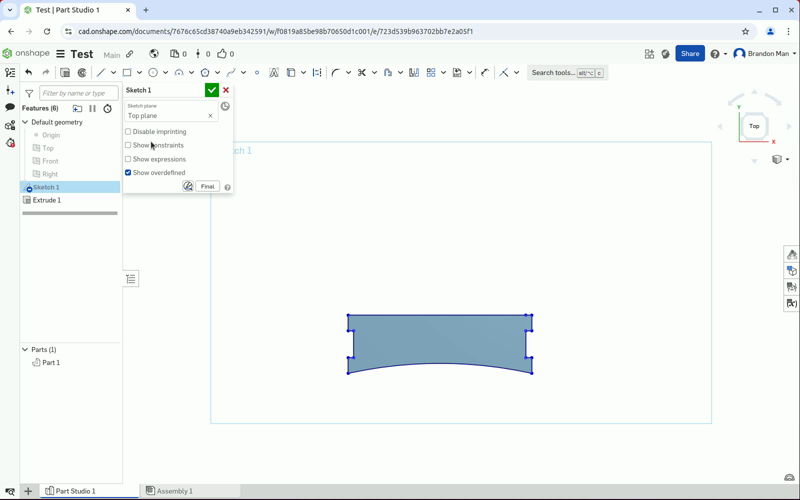
mouse_move(229, 92)
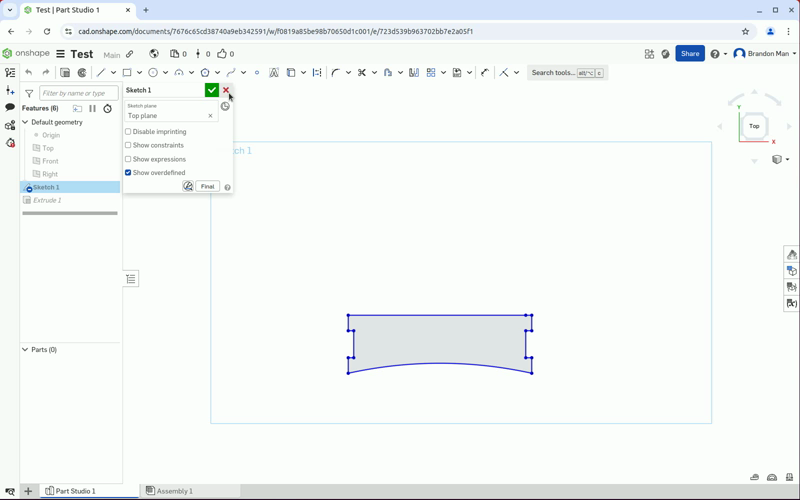
click(229, 92)
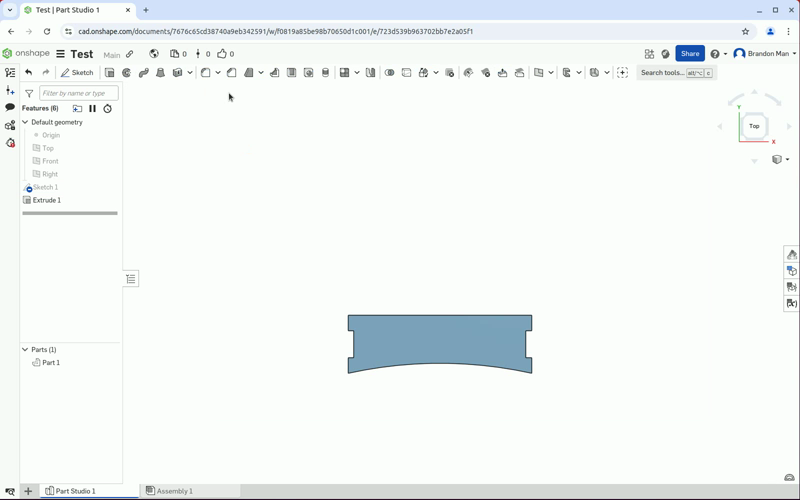
mouse_move(541, 75)
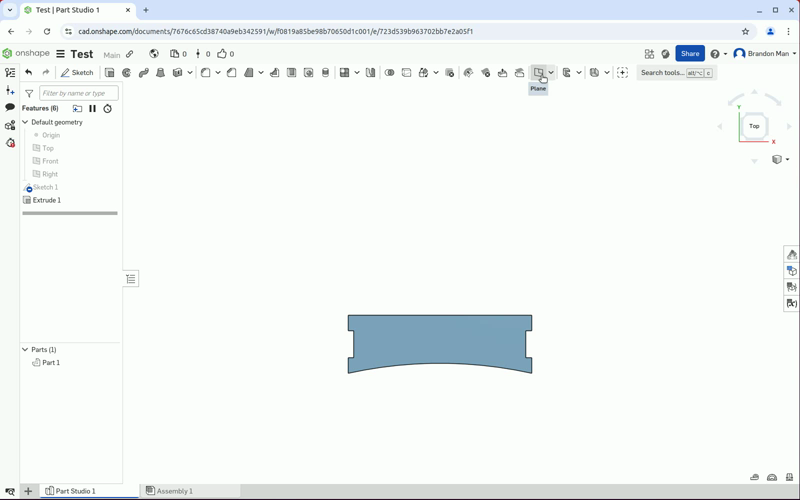
click(541, 75)
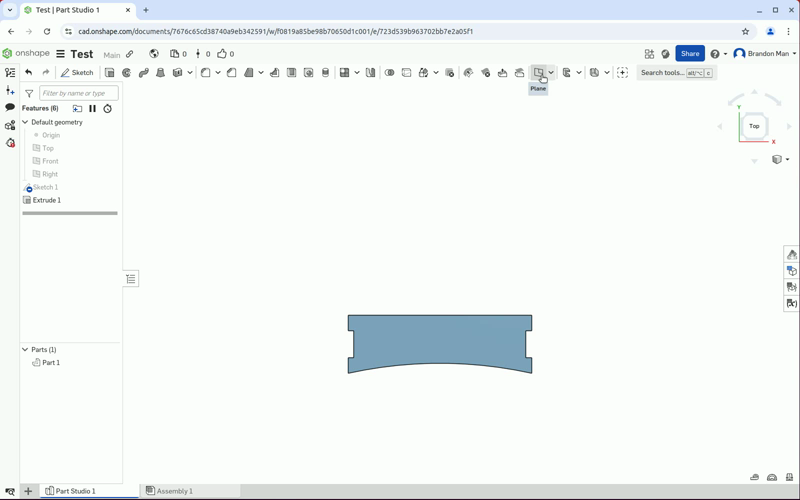
mouse_move(73, 150)
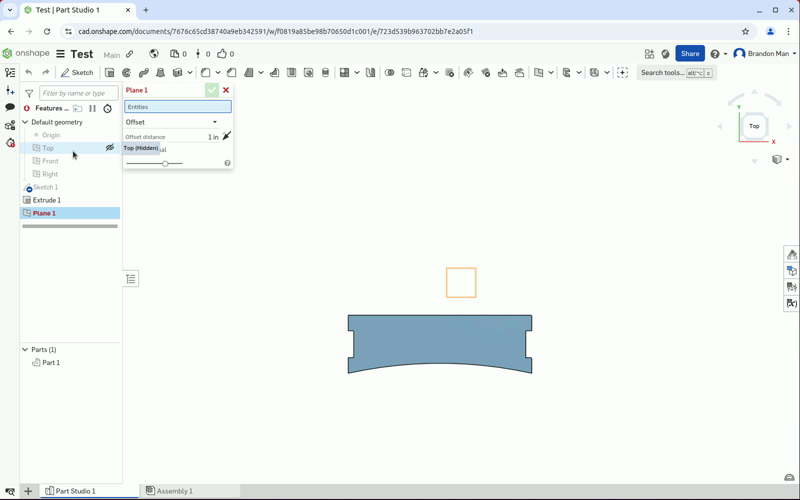
click(73, 150)
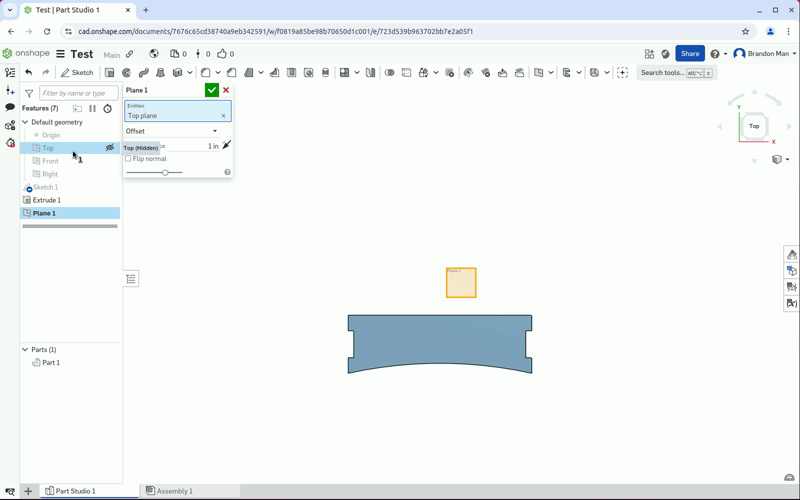
key(tab, 2)
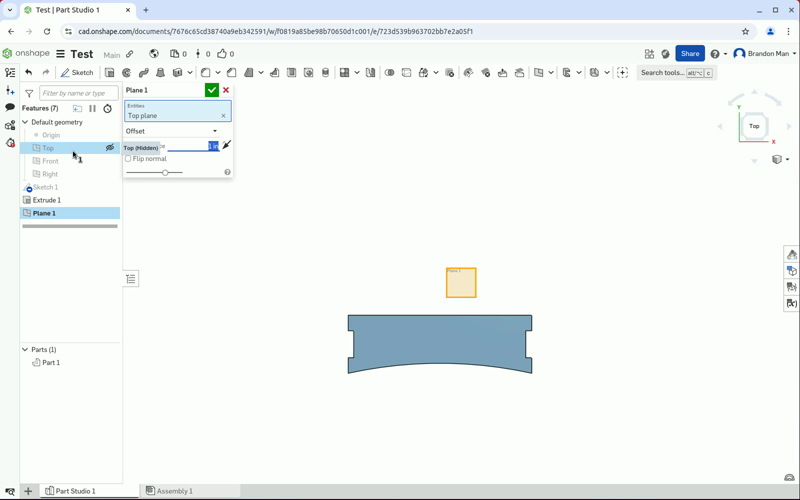
text(0.955)
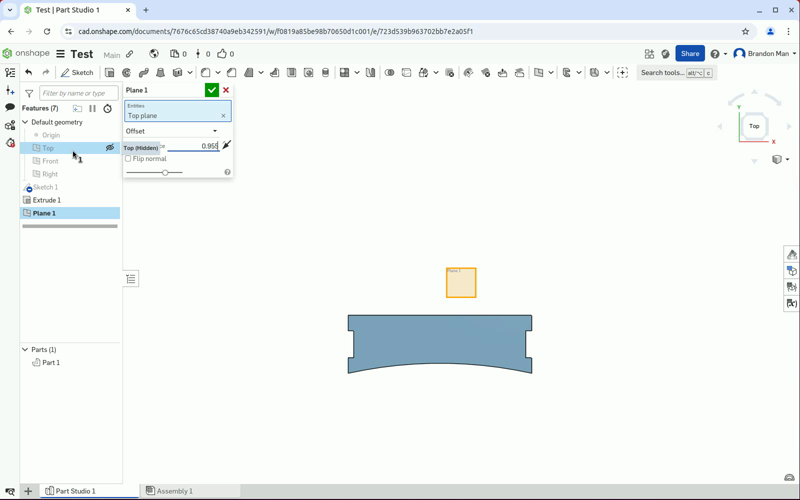
key(enter, 2)
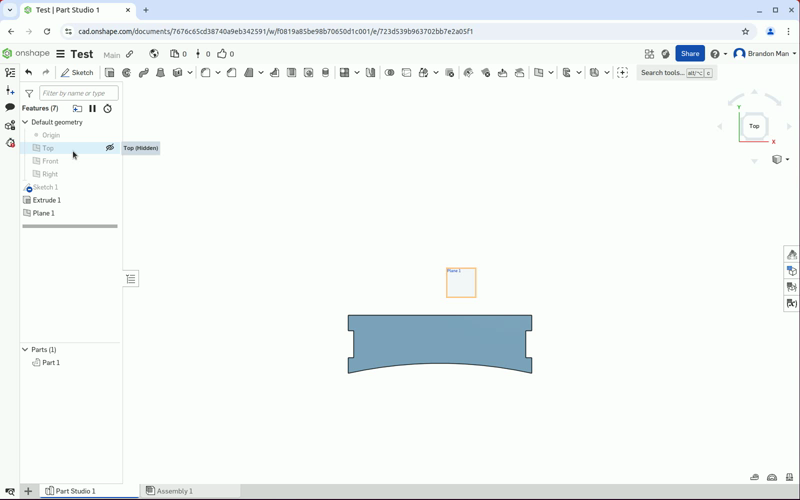
key(shift+s)
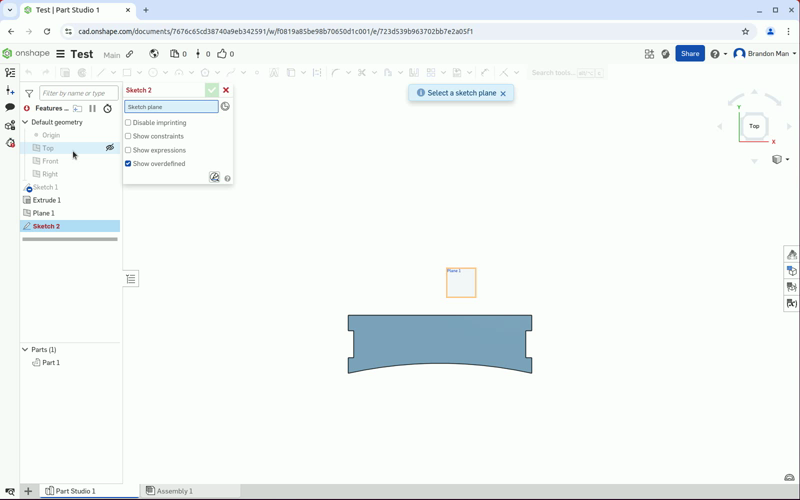
mouse_move(73, 215)
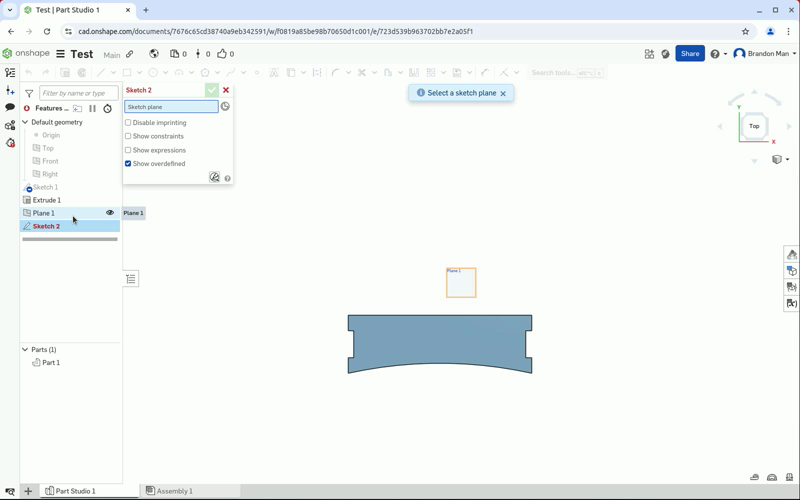
click(73, 215)
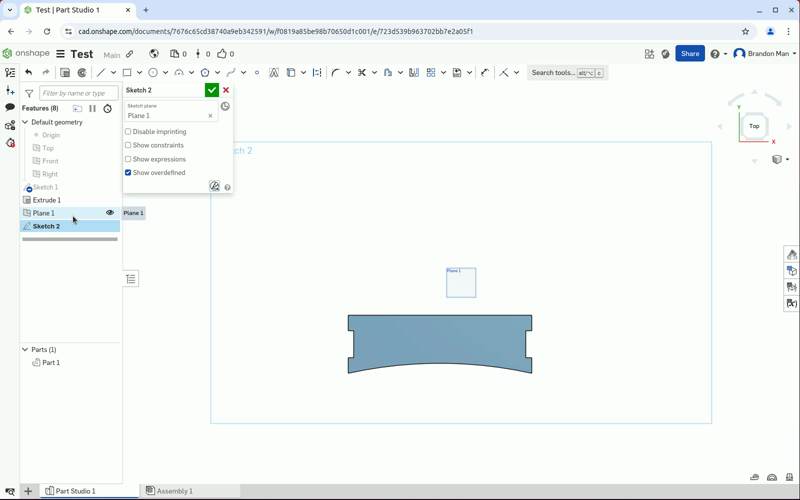
mouse_move(73, 352)
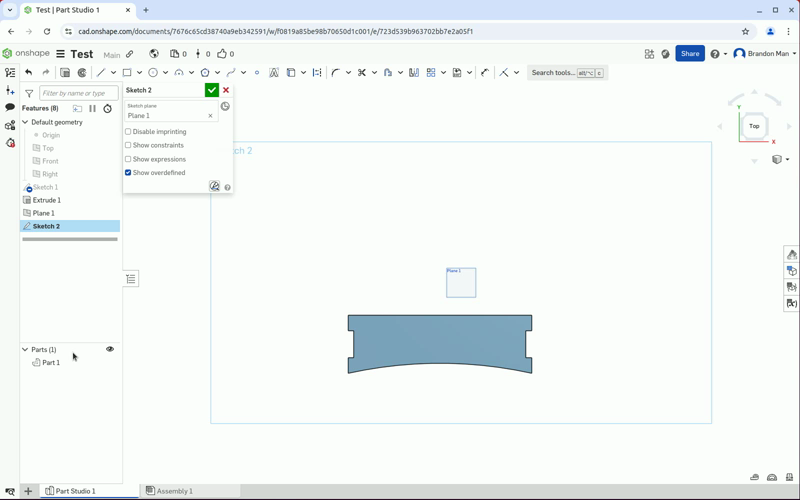
key(y)
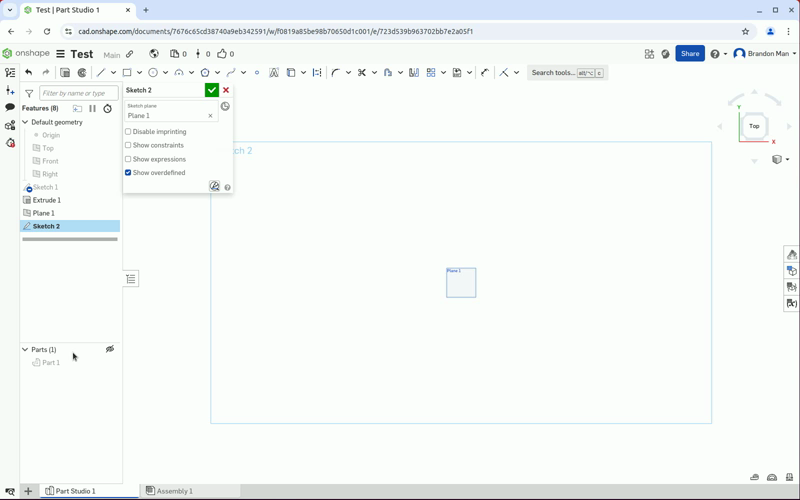
key(l)
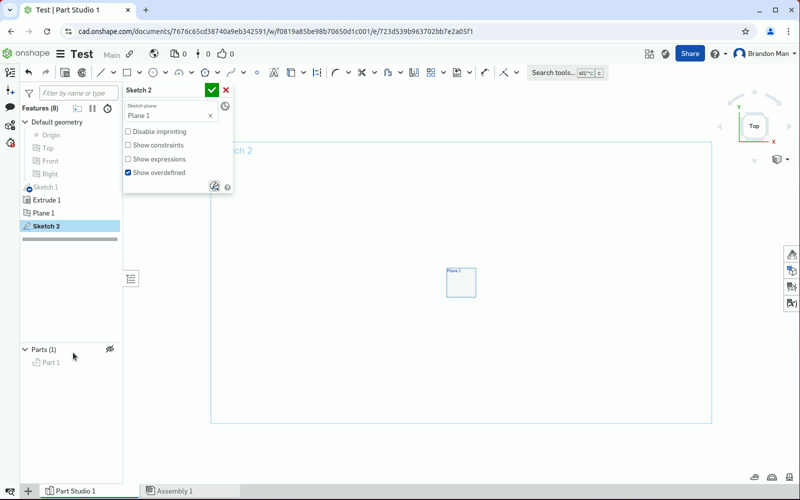
key_down(shift)
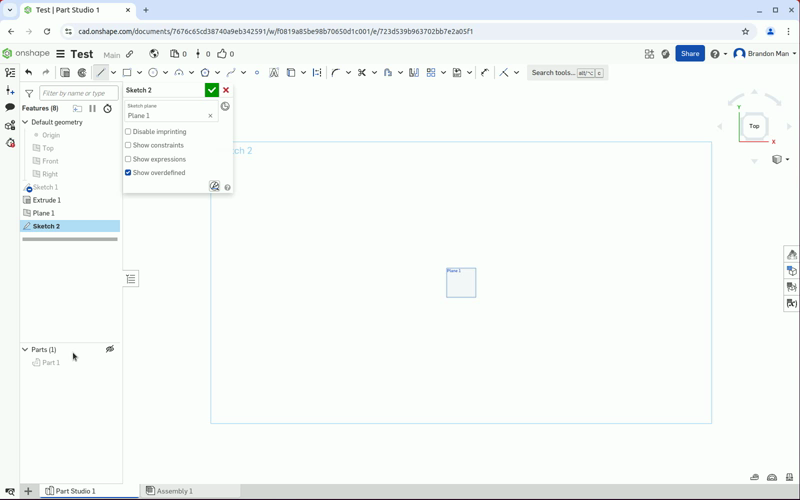
mouse_move(470, 360)
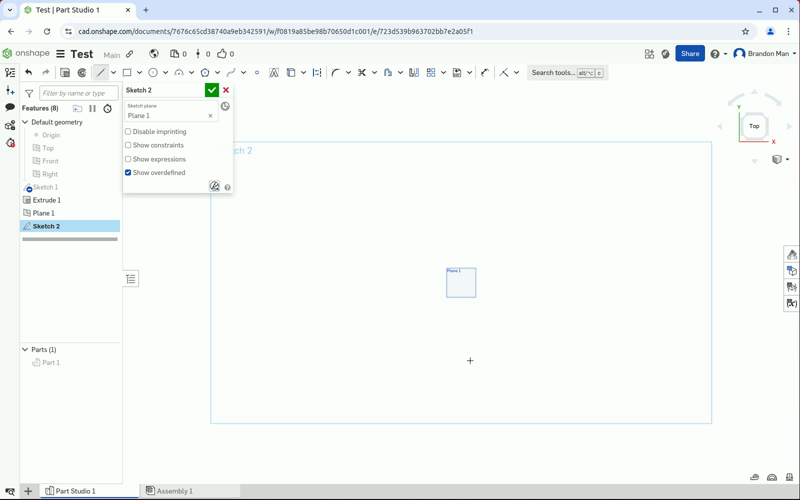
click(470, 360)
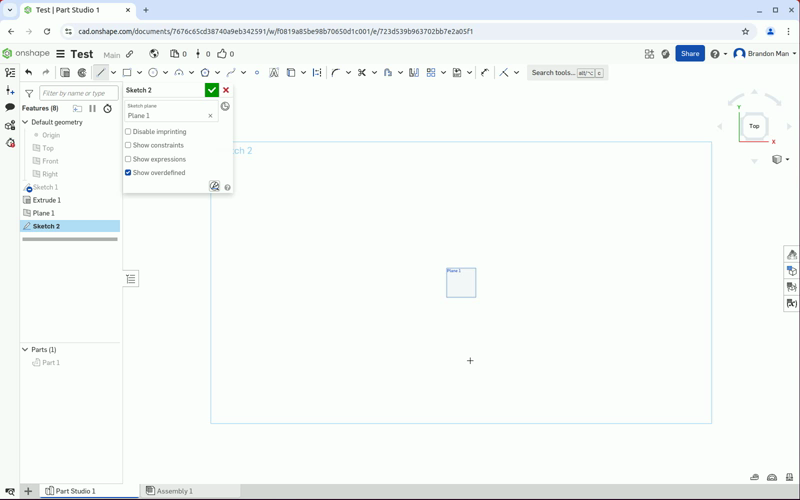
key_up(shift)
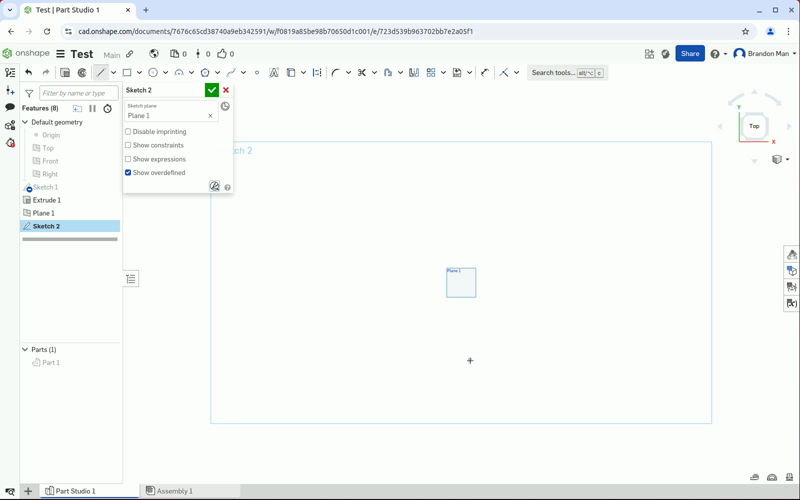
key_down(shift)
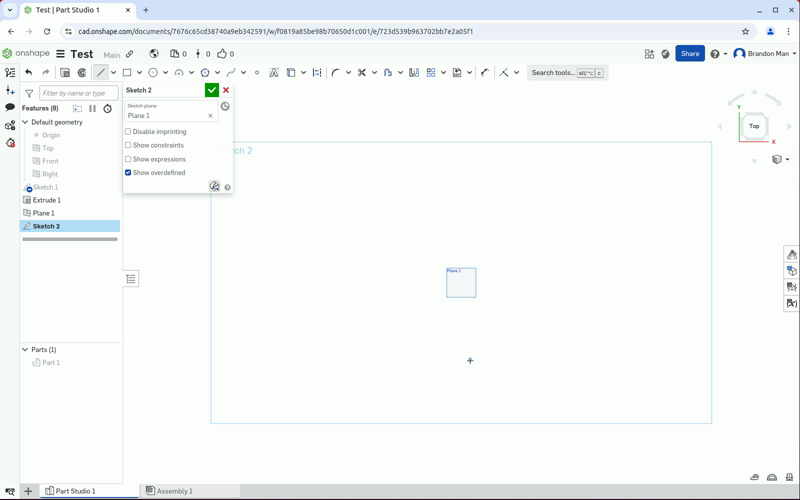
mouse_move(500, 360)
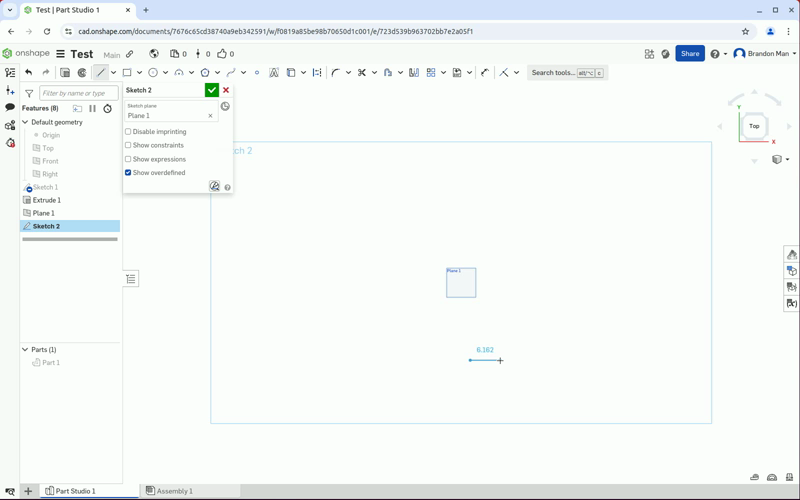
mouse_move(501, 360)
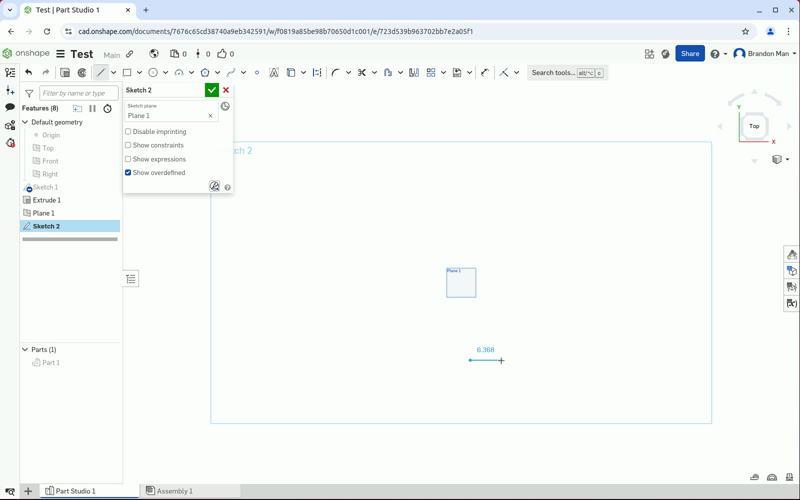
click(501, 360)
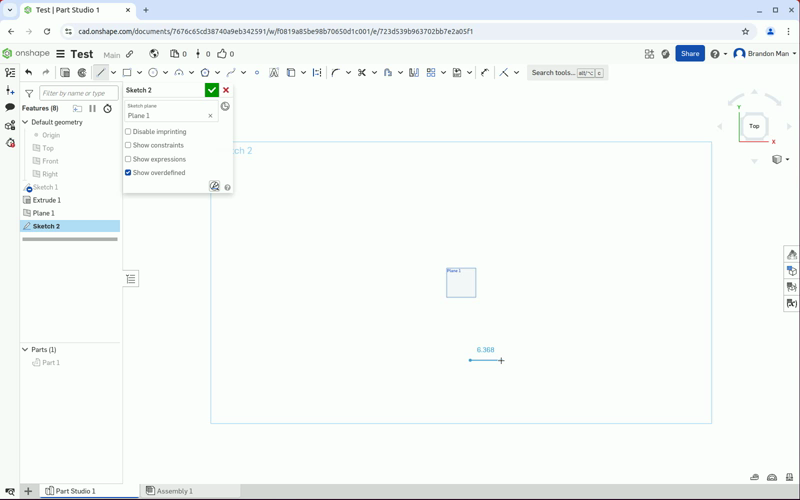
key_up(shift)
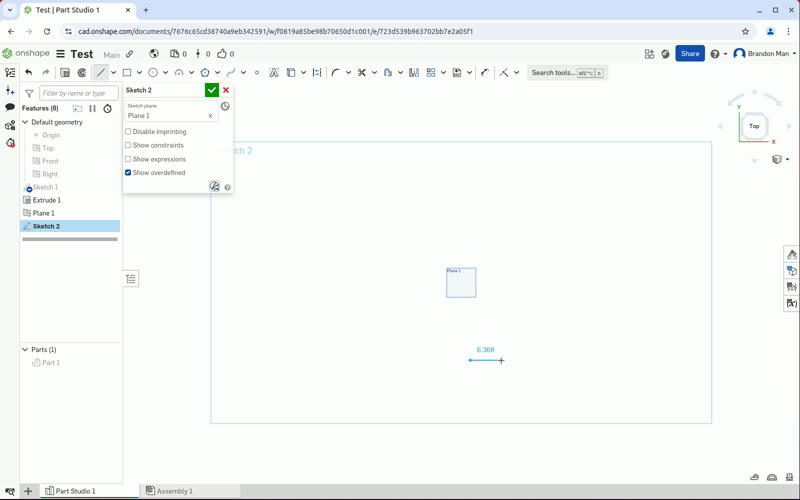
key_down(shift)
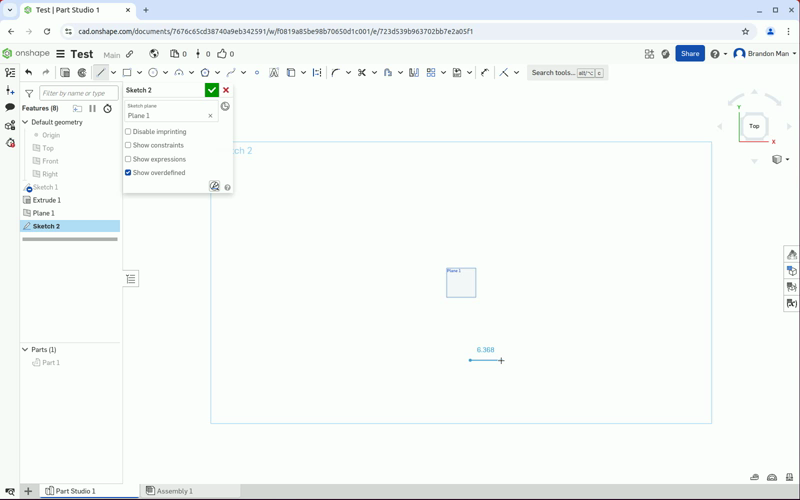
mouse_move(531, 360)
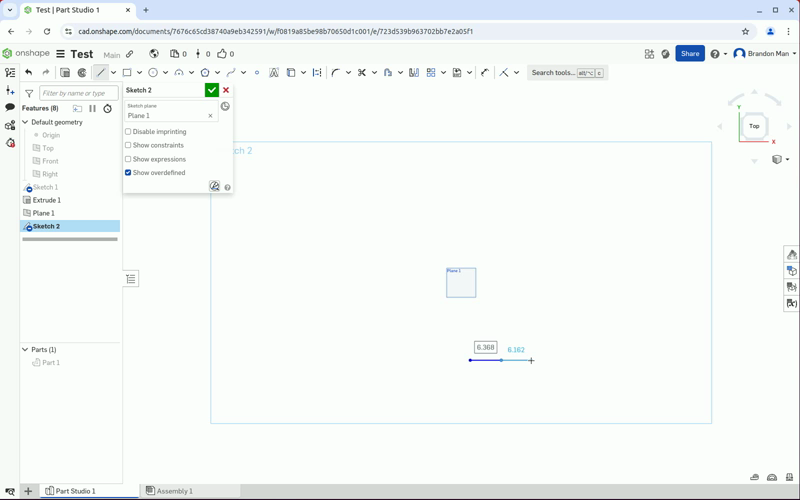
mouse_move(501, 356)
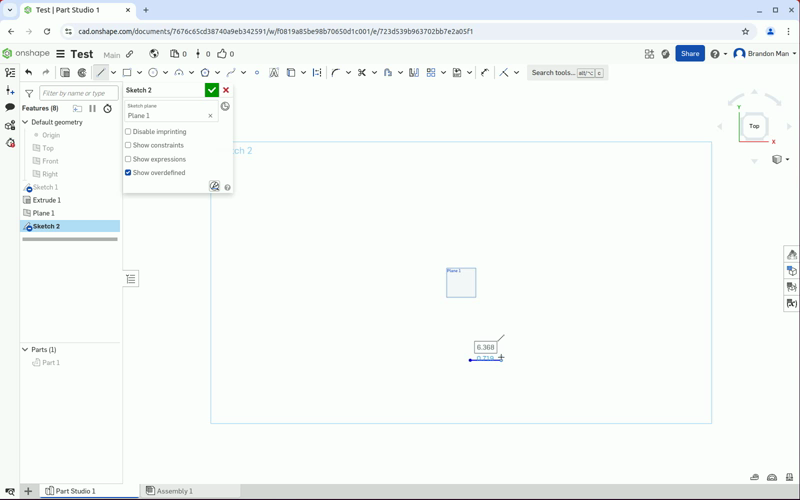
scroll(6)
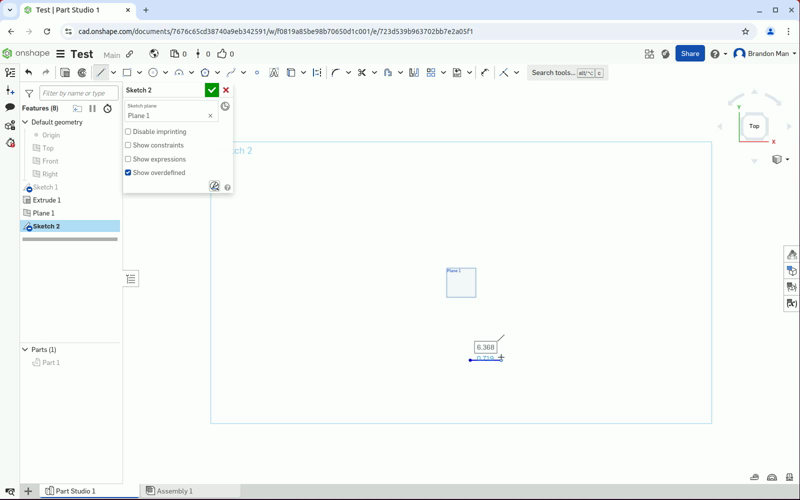
scroll(6)
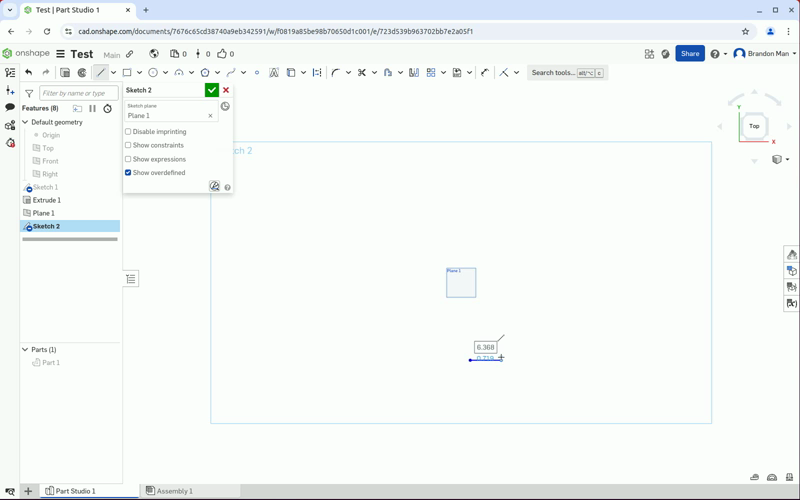
scroll(6)
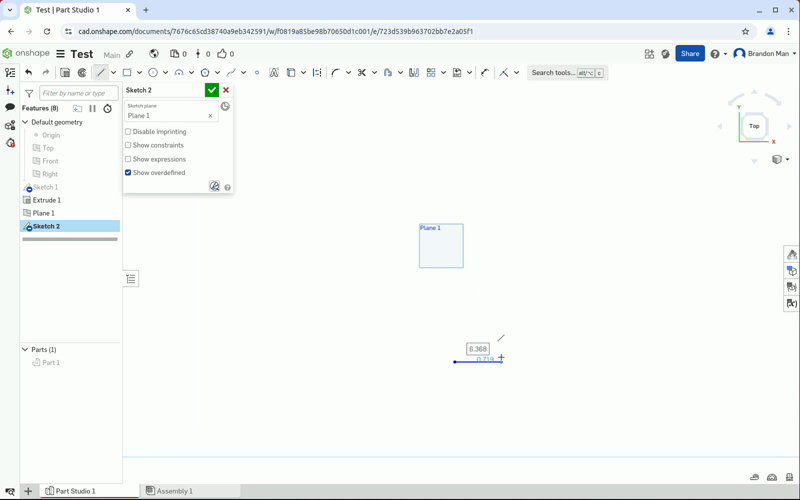
scroll(6)
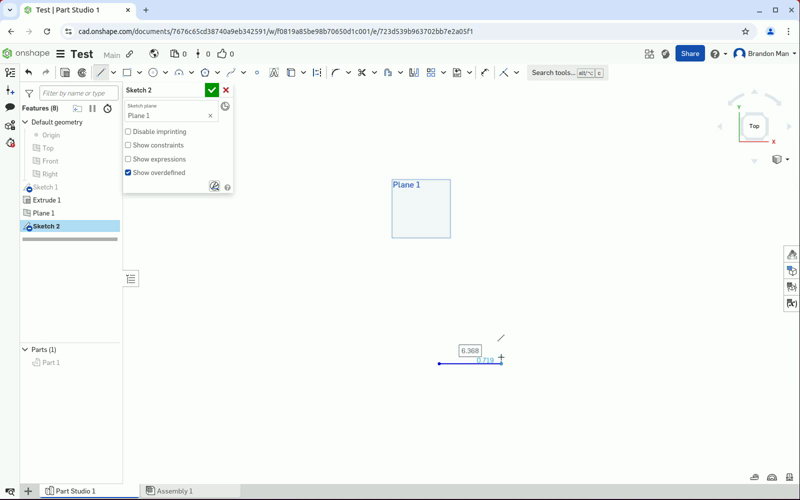
scroll(6)
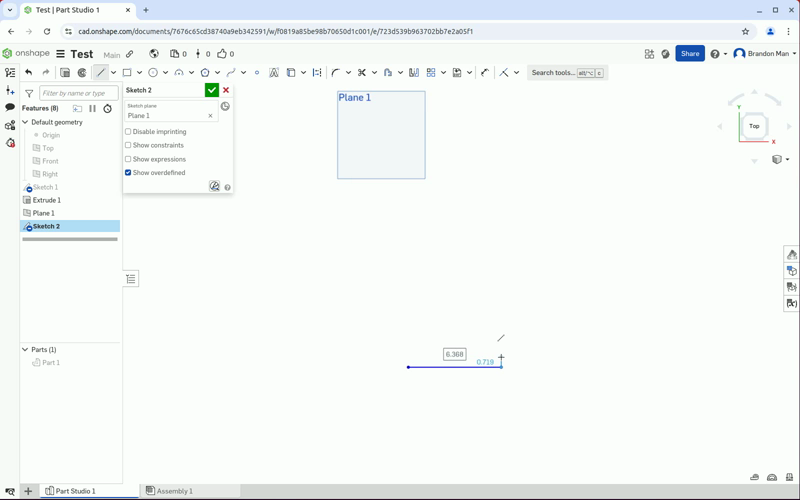
scroll(6)
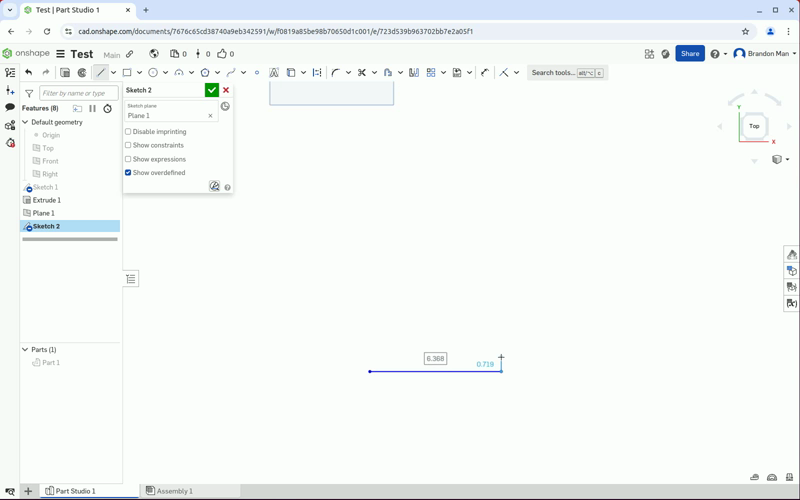
scroll(6)
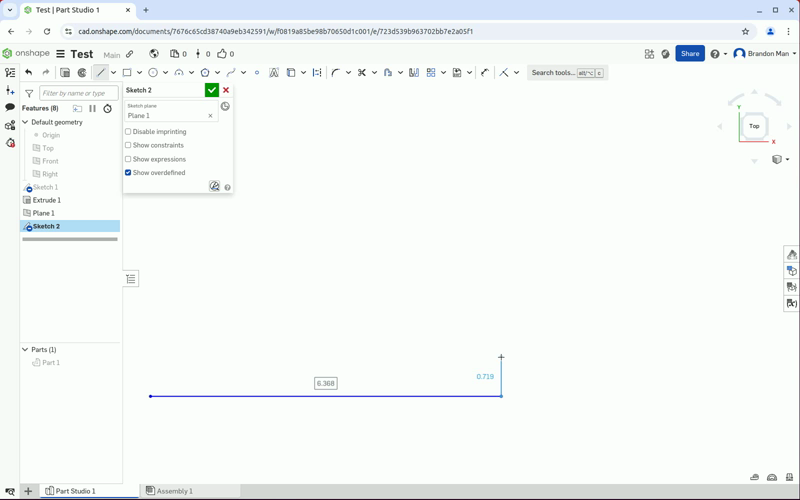
click(501, 356)
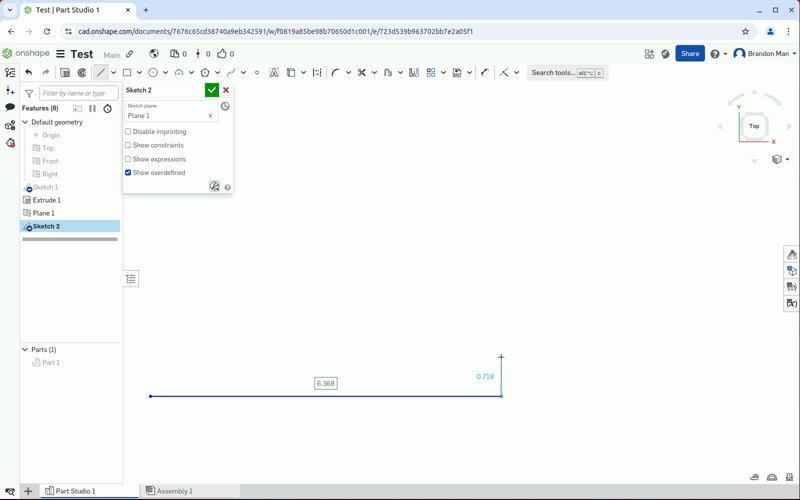
scroll(-6)
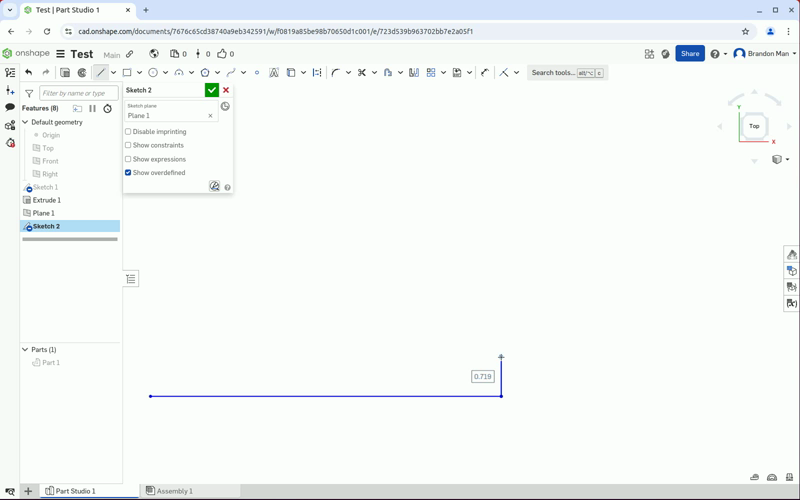
scroll(-6)
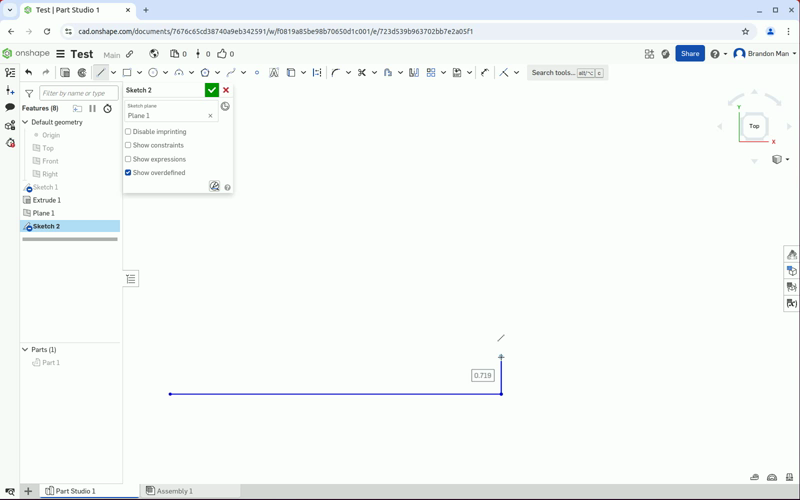
scroll(-6)
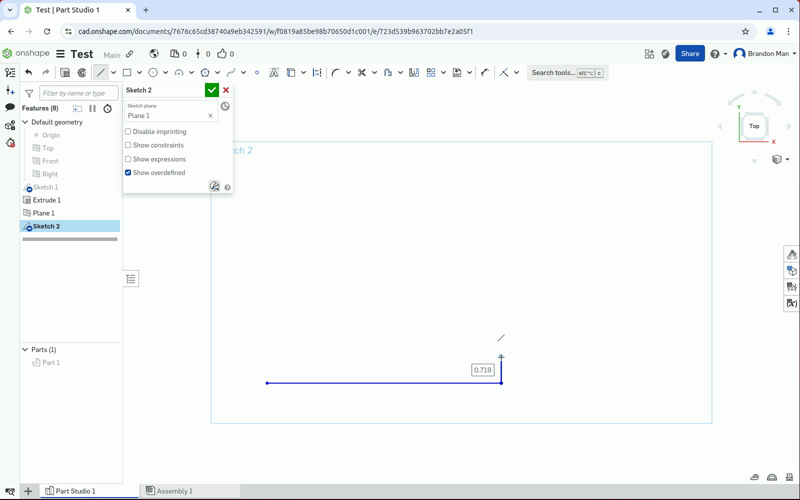
scroll(-6)
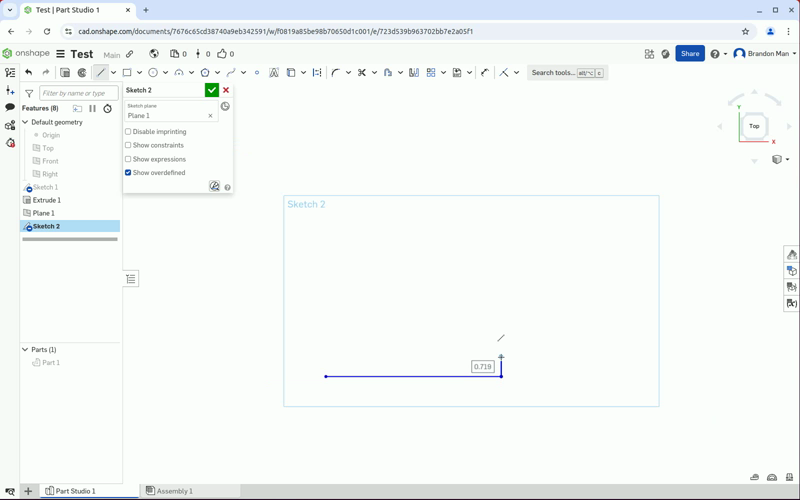
scroll(-6)
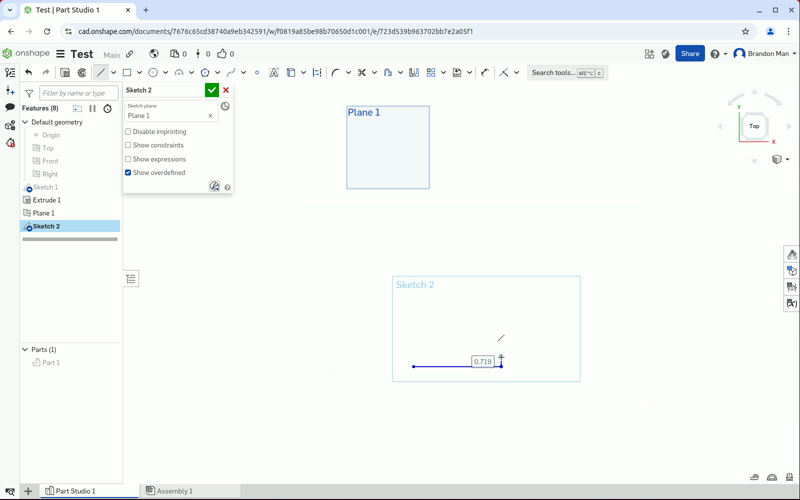
scroll(-6)
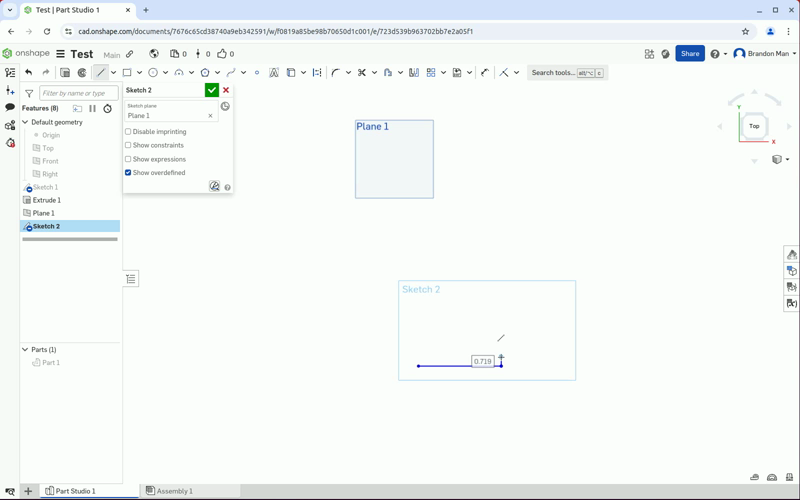
scroll(-6)
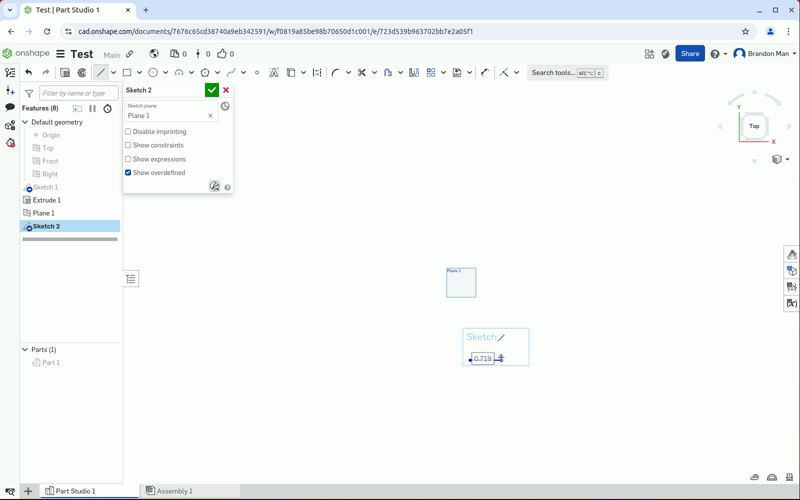
key_up(shift)
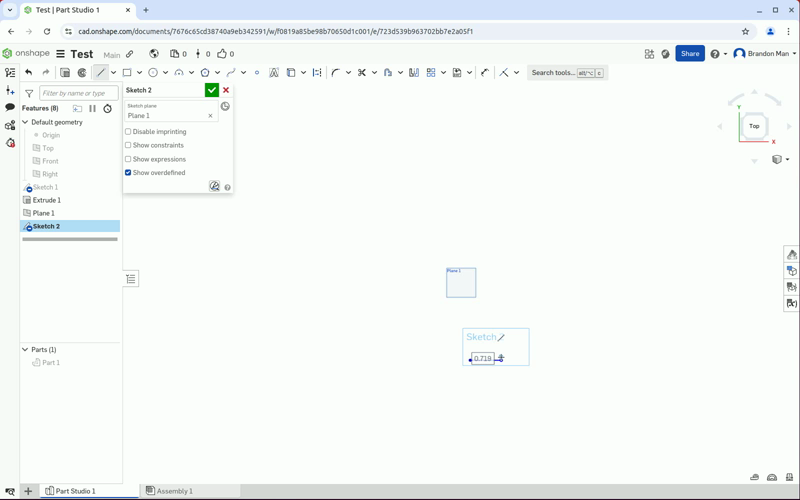
key_down(shift)
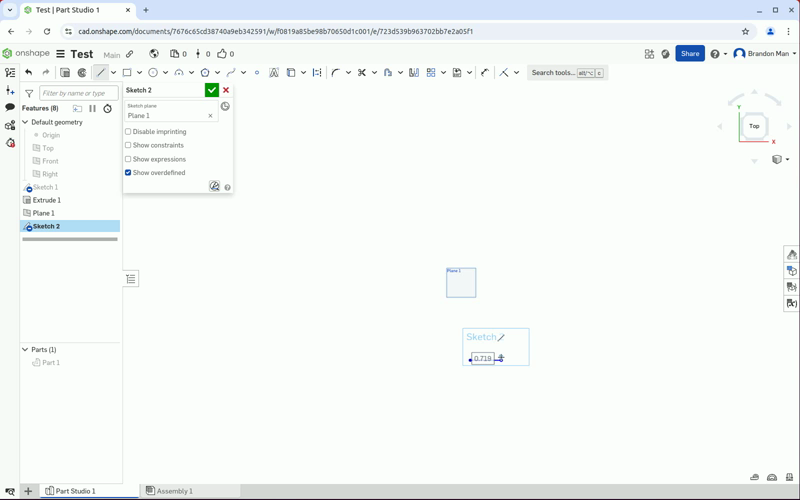
mouse_move(531, 356)
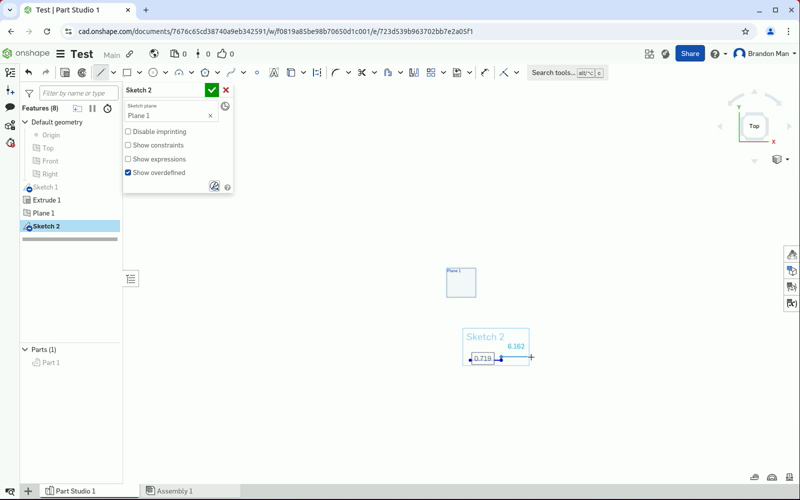
mouse_move(470, 356)
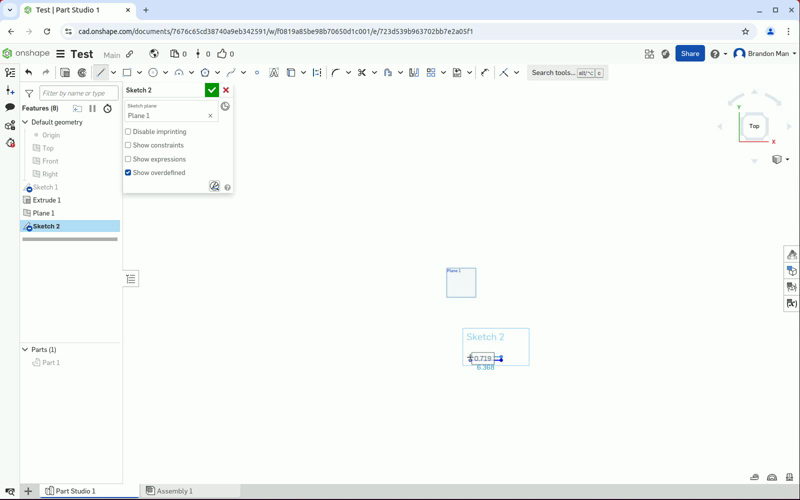
scroll(6)
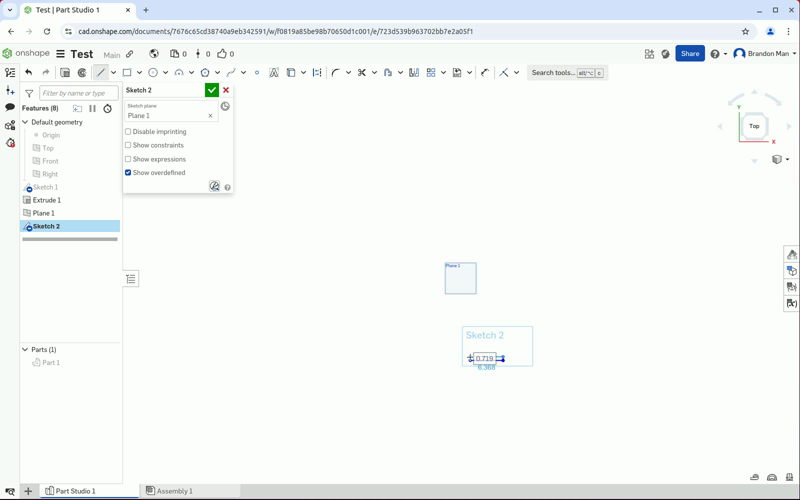
scroll(6)
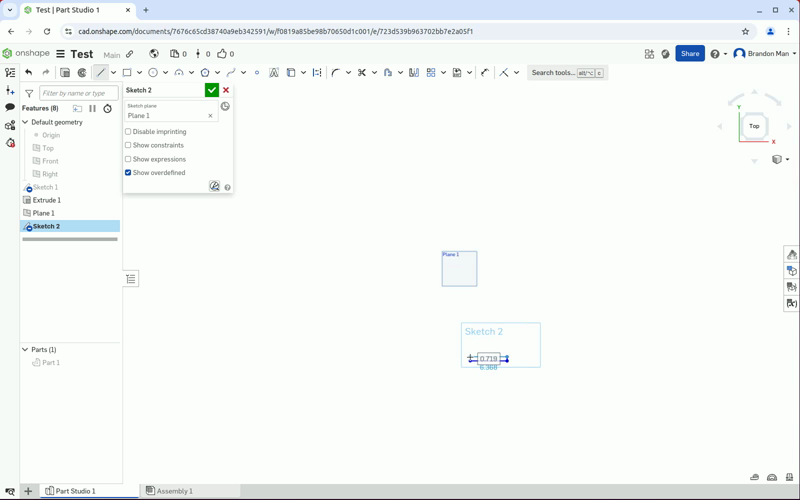
scroll(6)
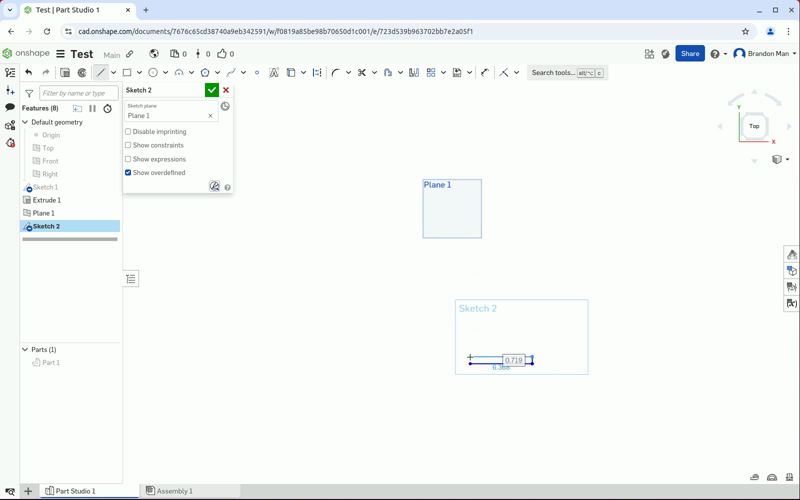
scroll(6)
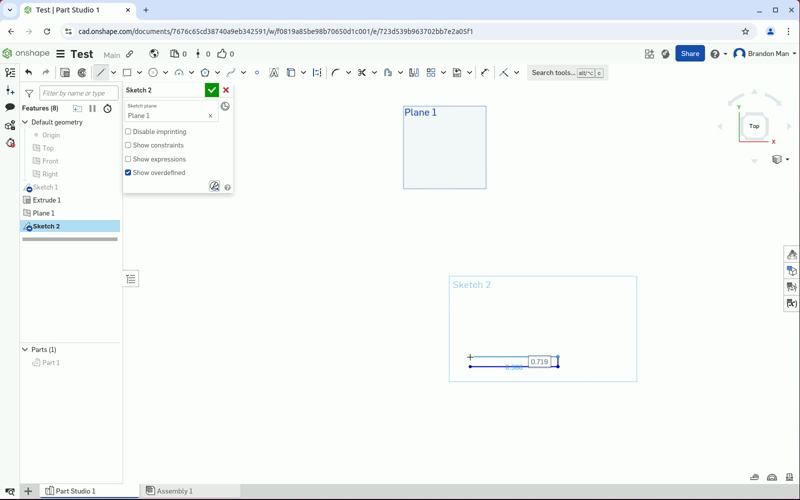
scroll(6)
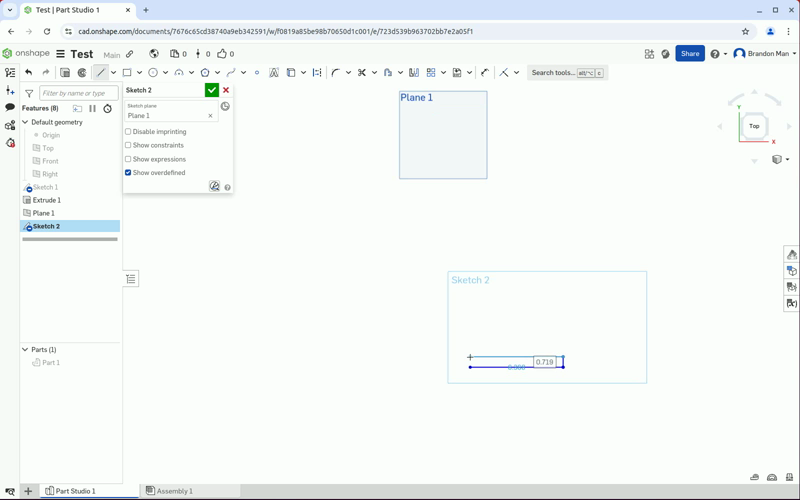
scroll(6)
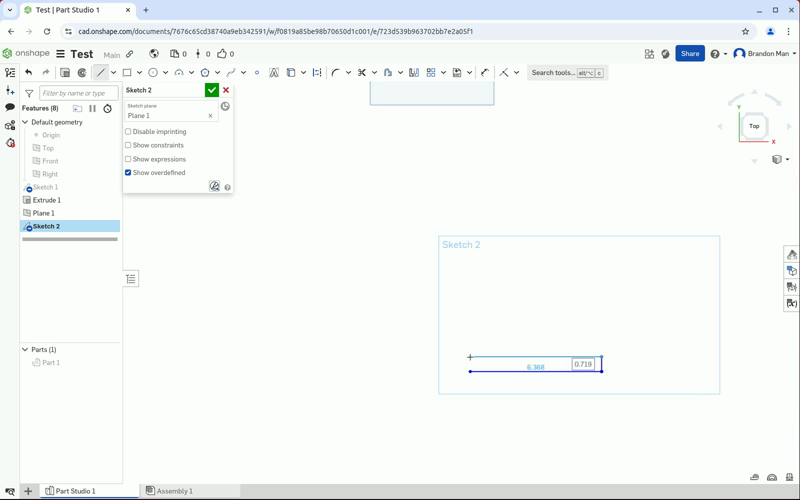
scroll(6)
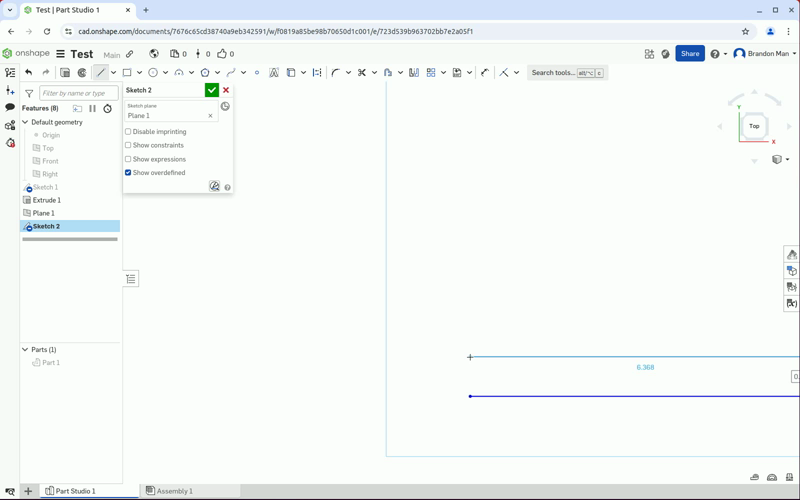
click(470, 356)
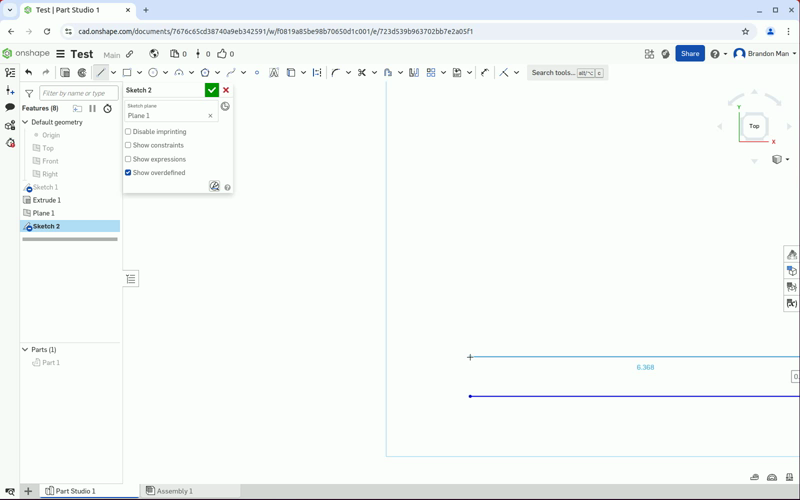
scroll(-6)
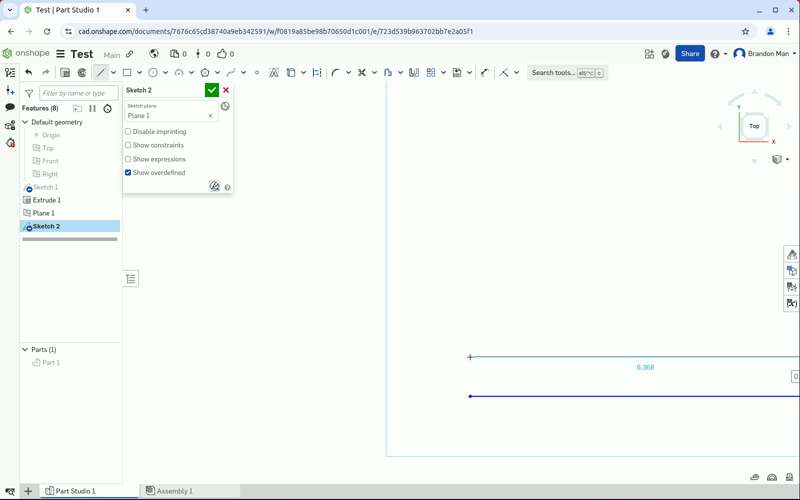
scroll(-6)
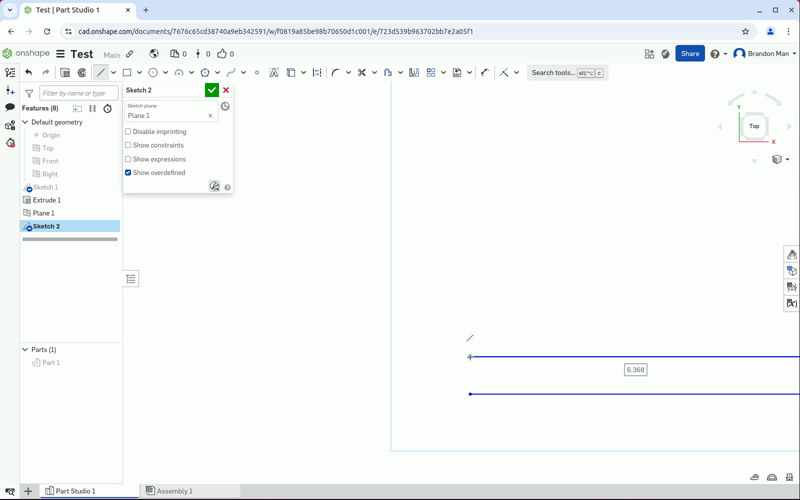
scroll(-6)
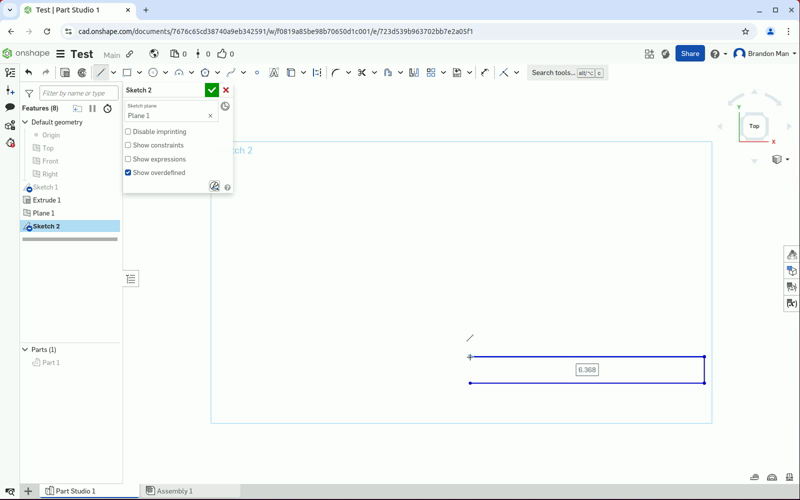
scroll(-6)
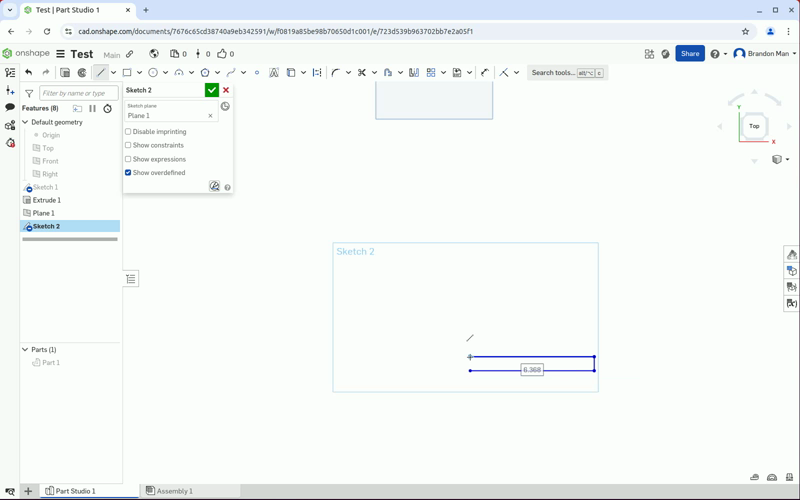
scroll(-6)
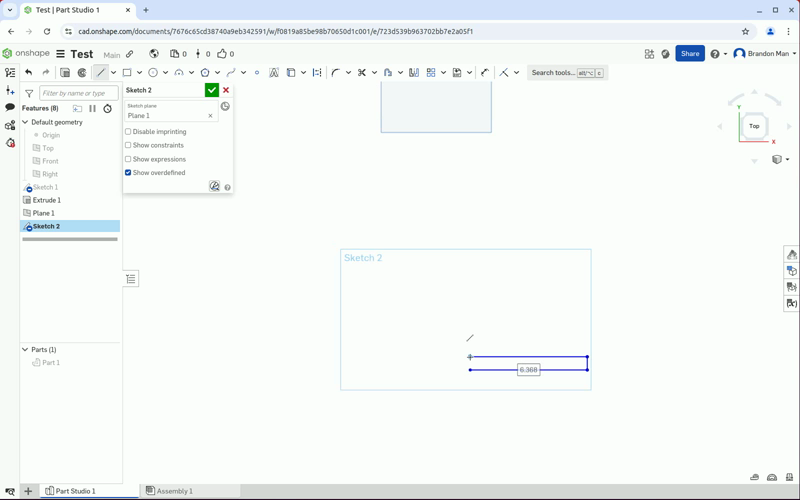
scroll(-6)
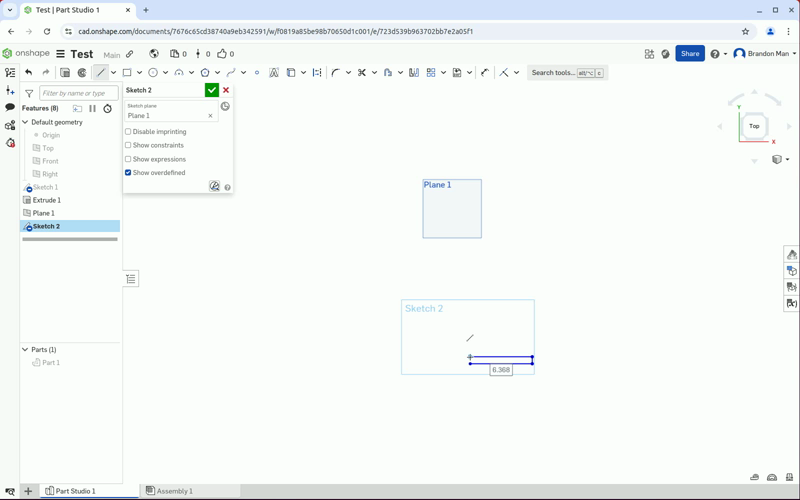
scroll(-6)
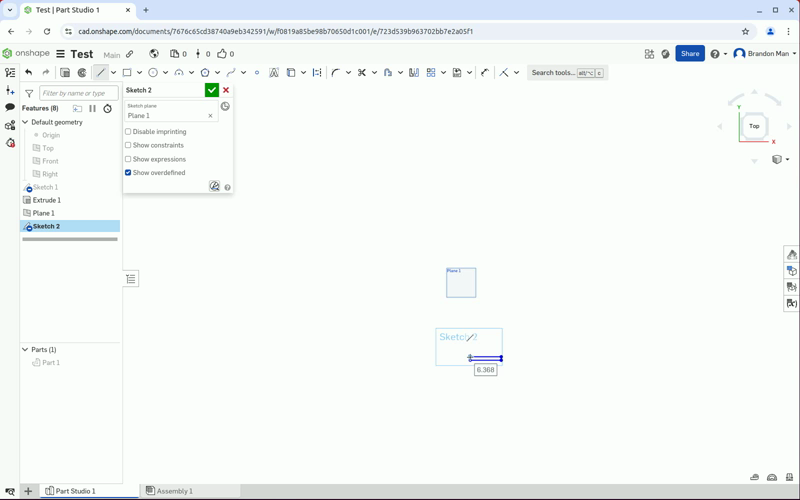
key_up(shift)
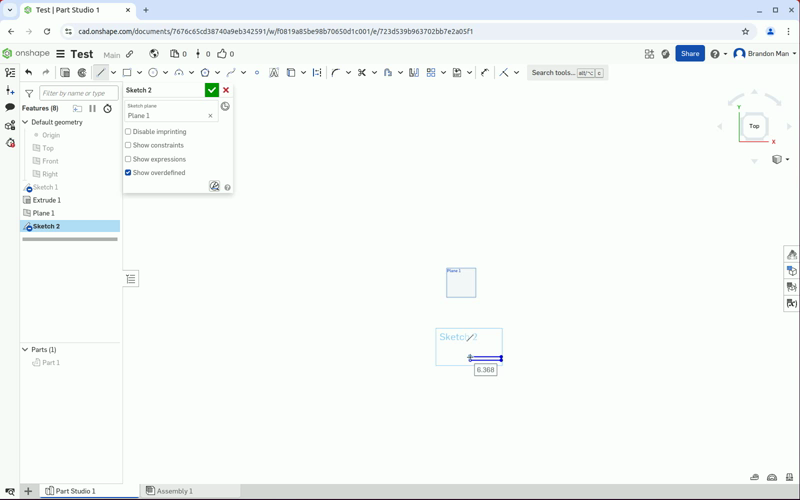
mouse_move(500, 356)
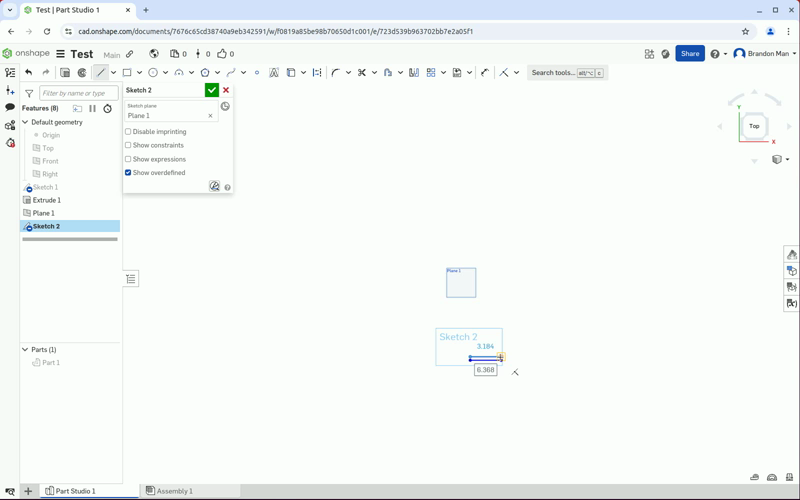
key_down(shift)
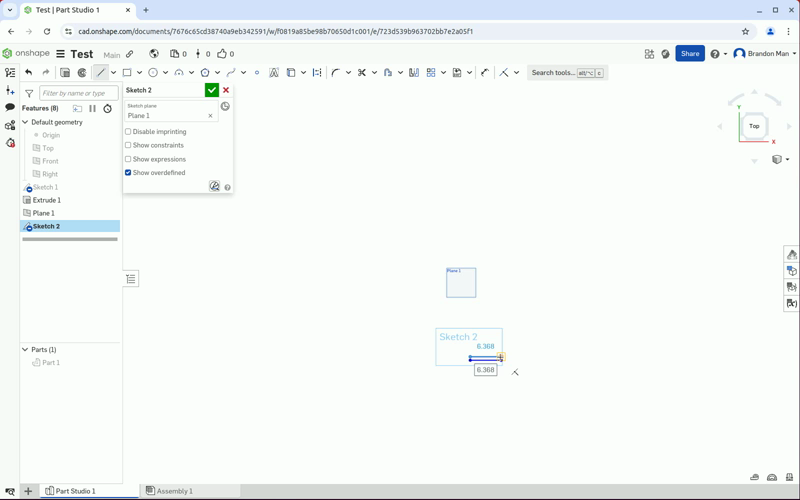
mouse_move(470, 360)
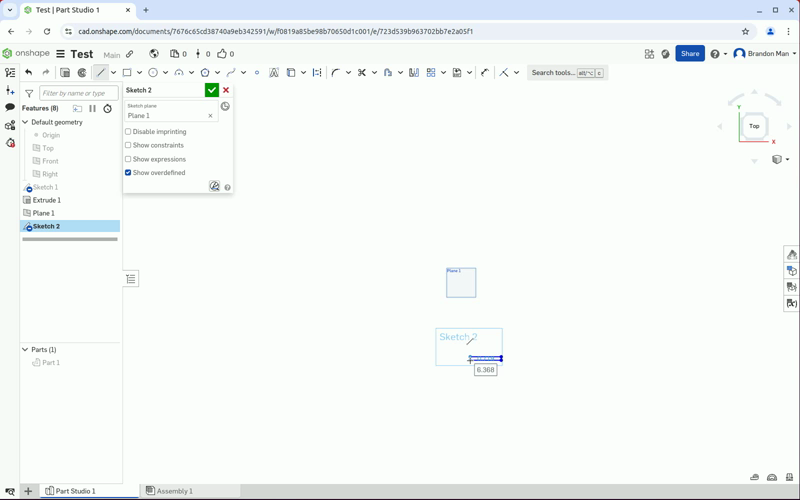
scroll(6)
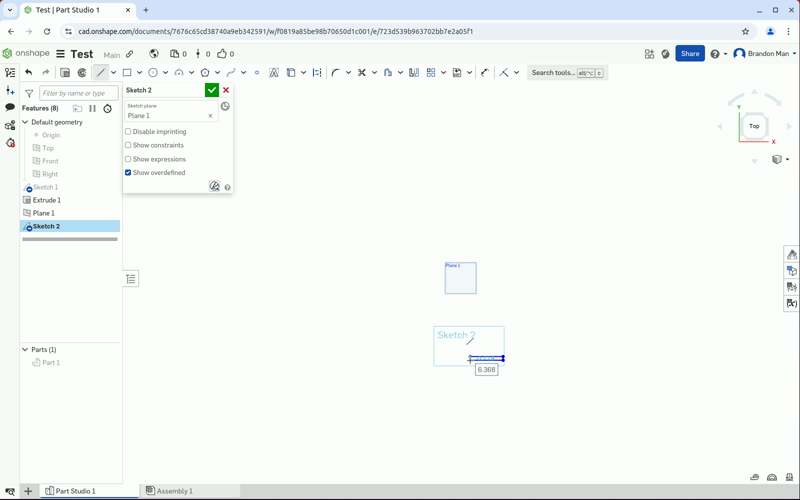
scroll(6)
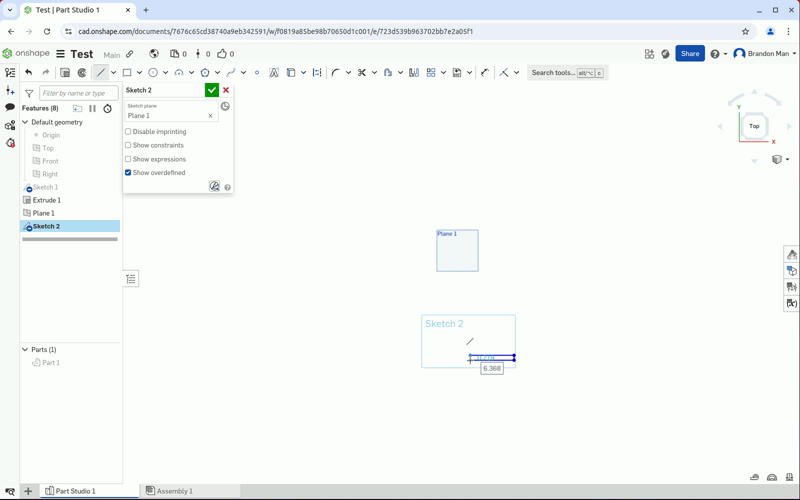
scroll(6)
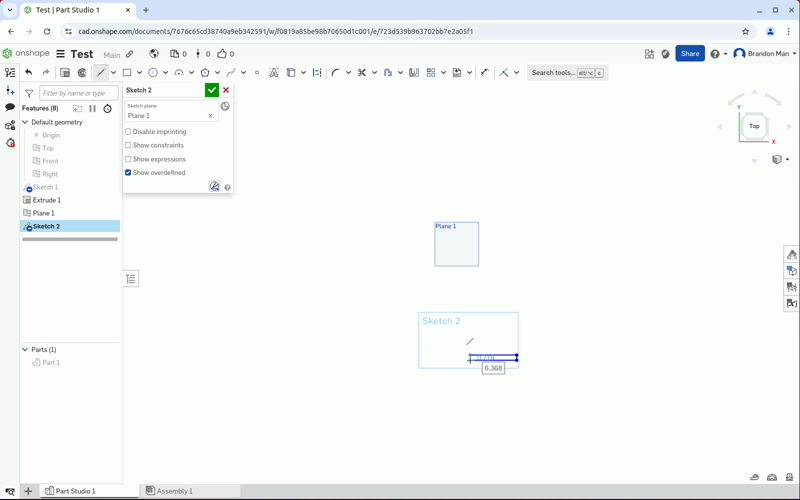
scroll(6)
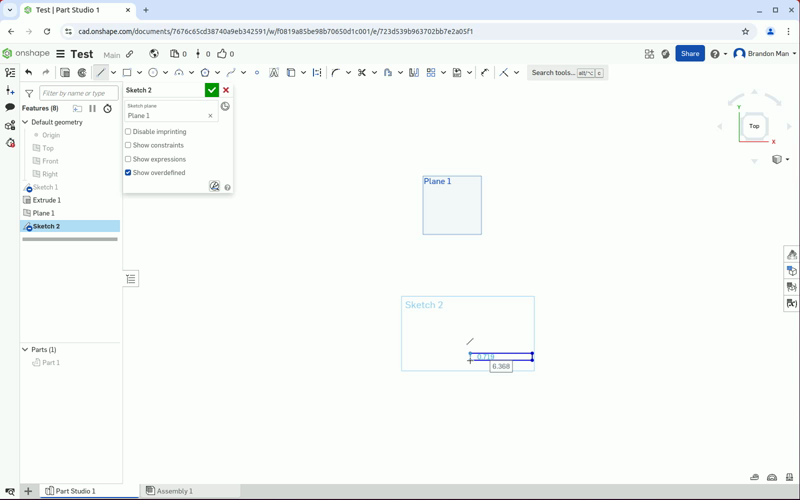
scroll(6)
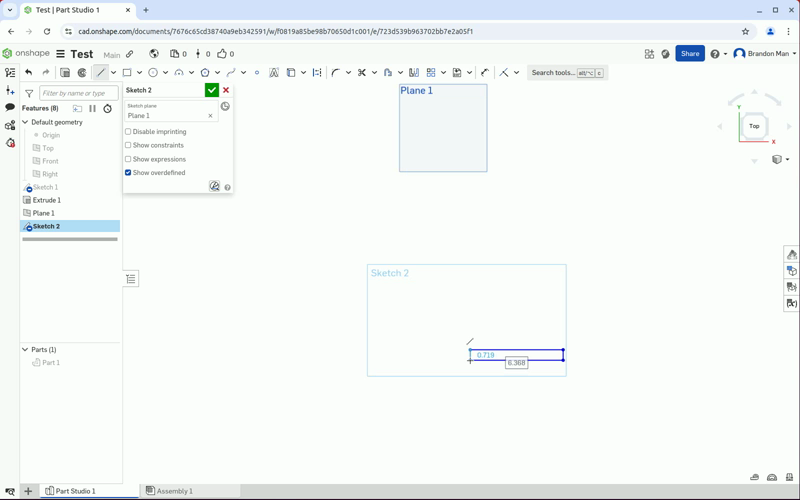
scroll(6)
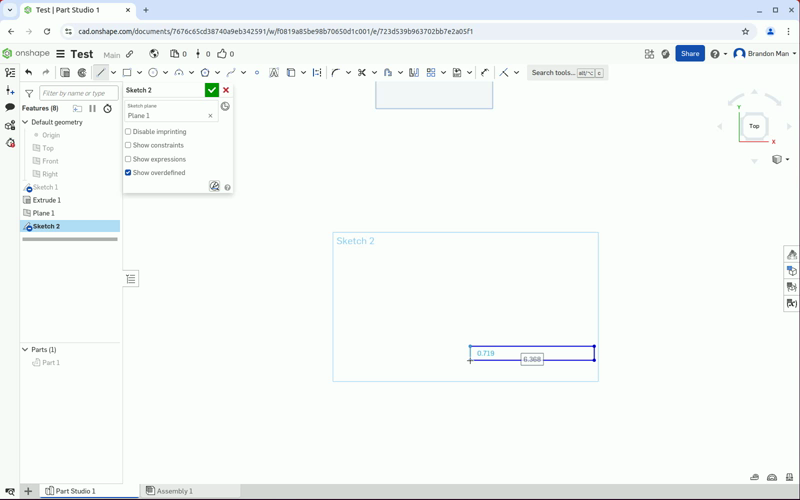
scroll(6)
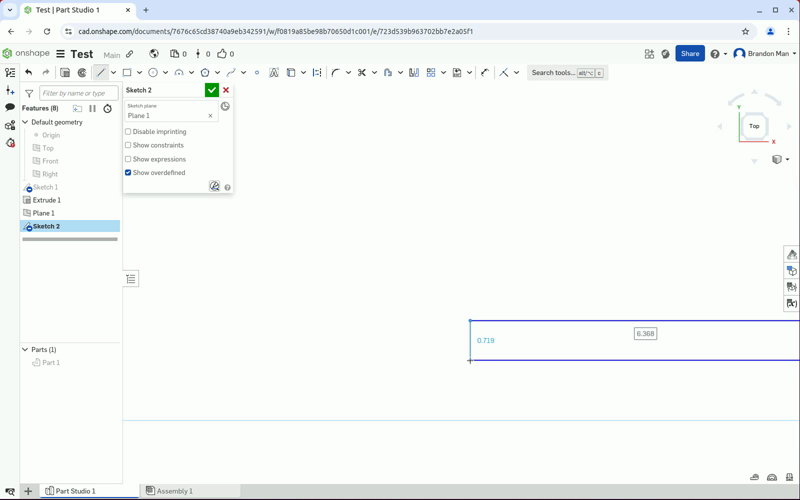
key_up(shift)
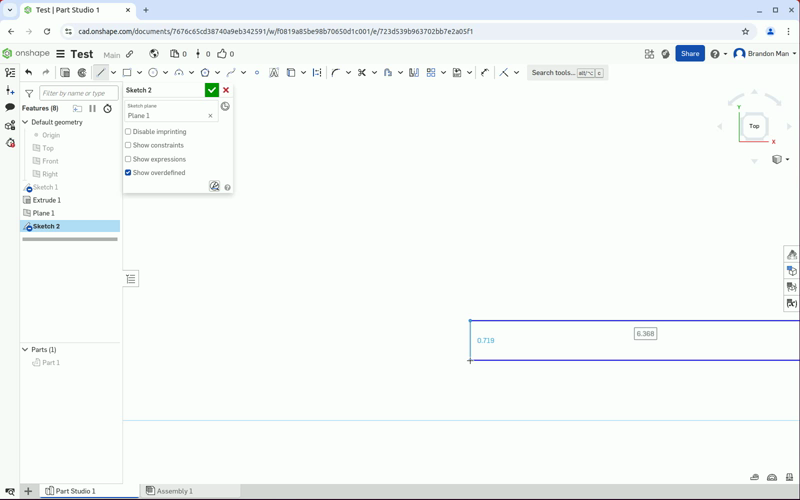
click(470, 360)
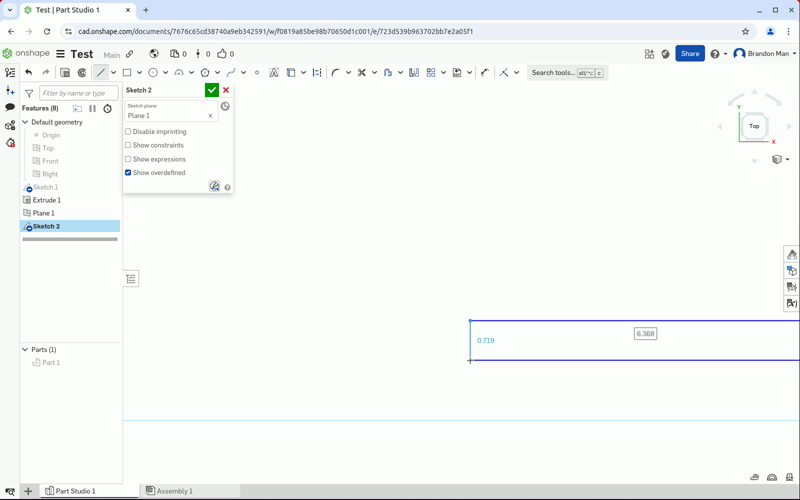
scroll(-6)
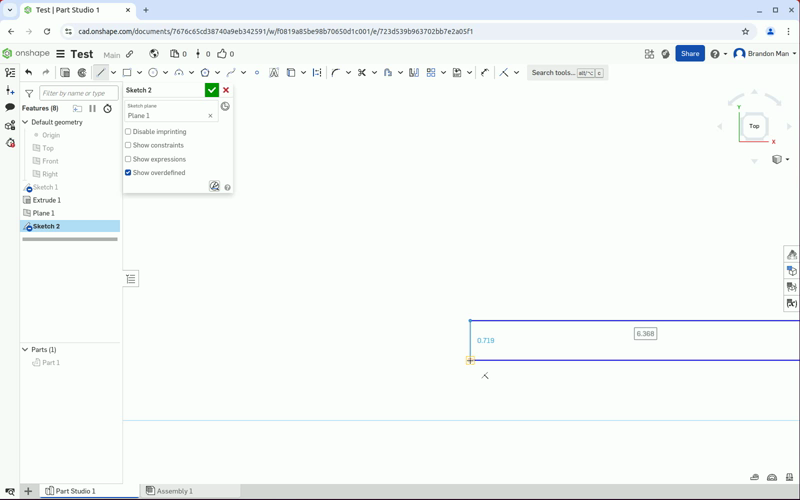
scroll(-6)
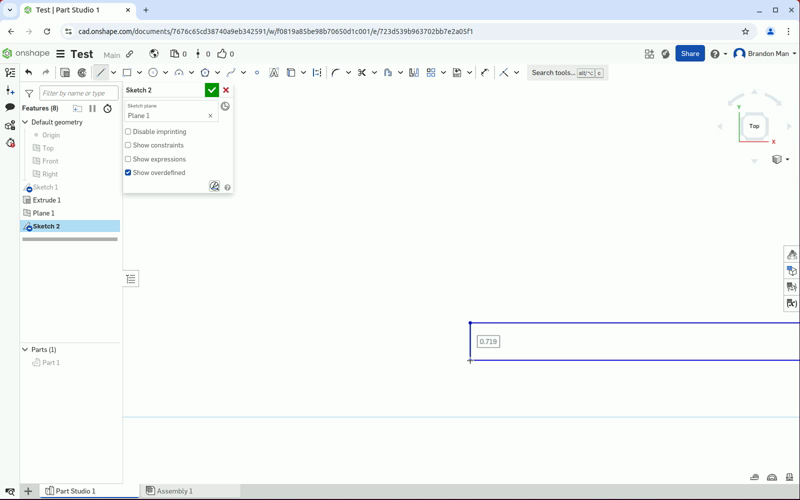
scroll(-6)
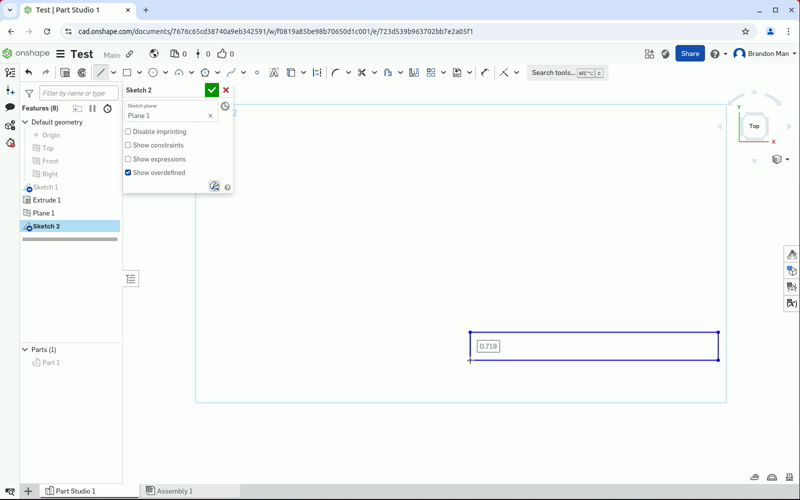
scroll(-6)
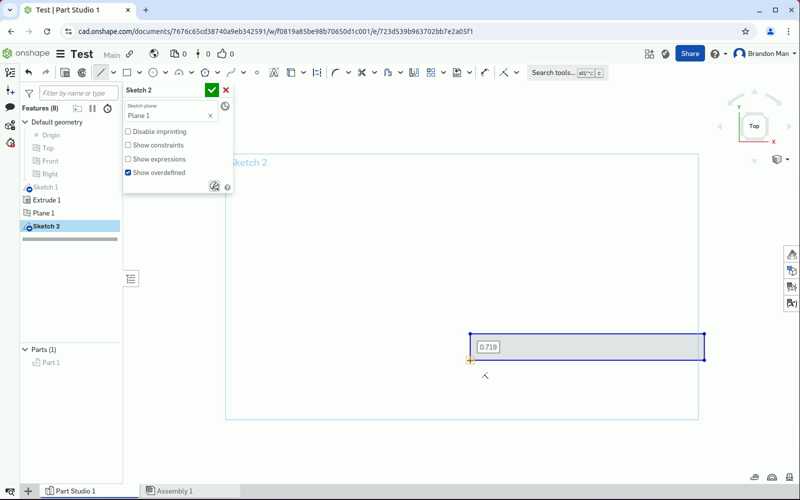
scroll(-6)
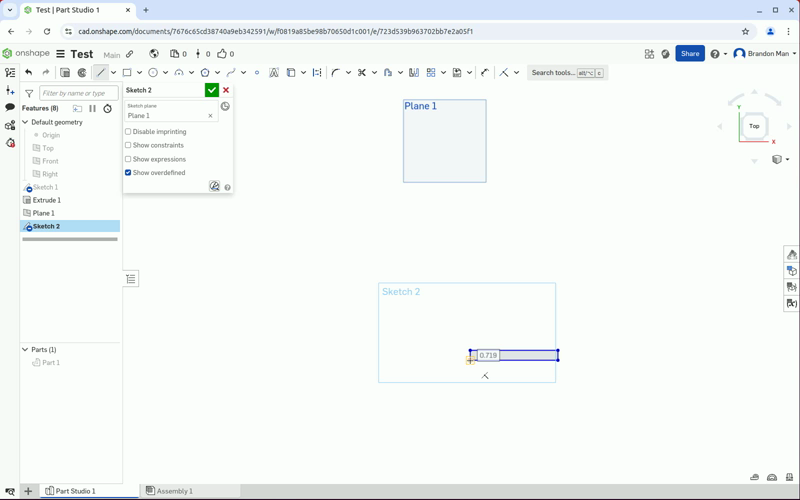
scroll(-6)
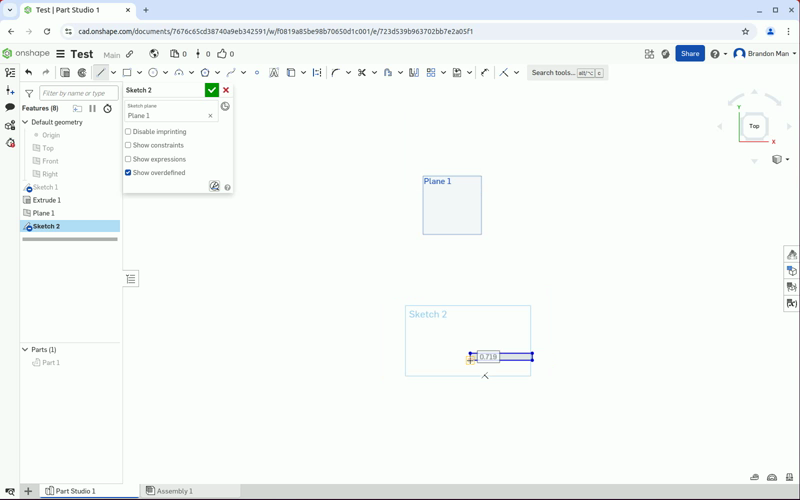
scroll(-6)
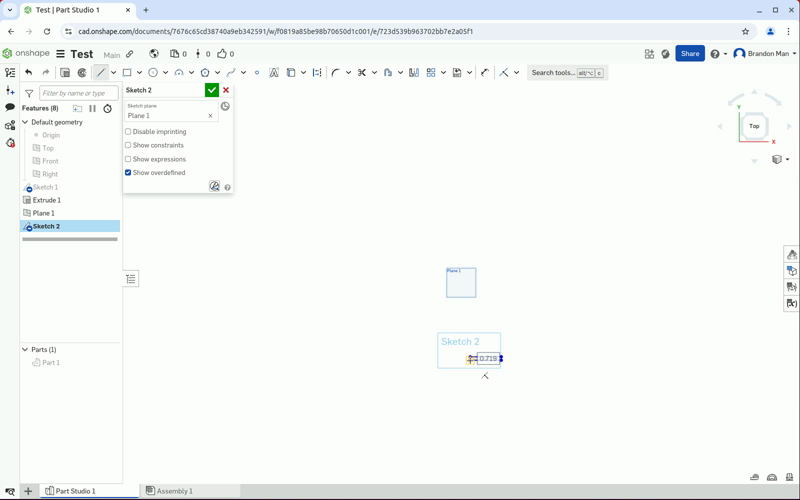
key(esc)
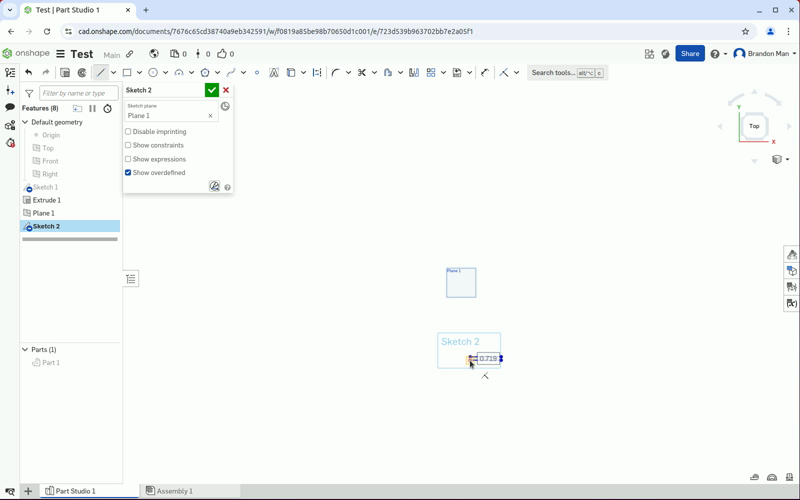
mouse_move(474, 358)
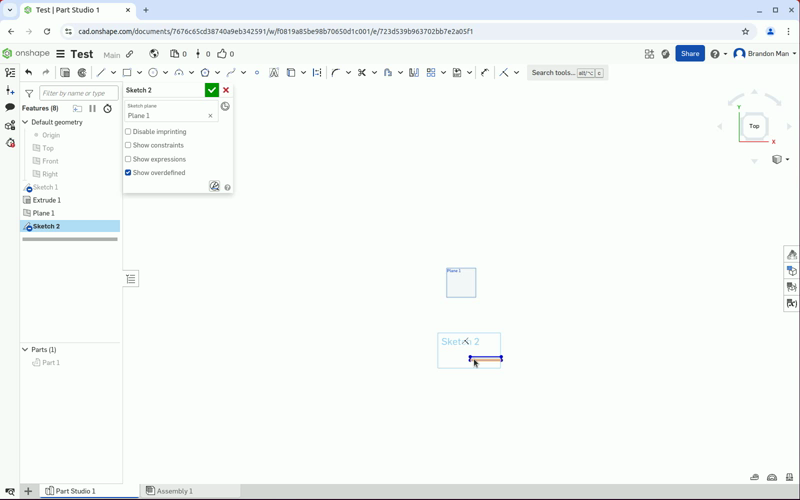
scroll(6)
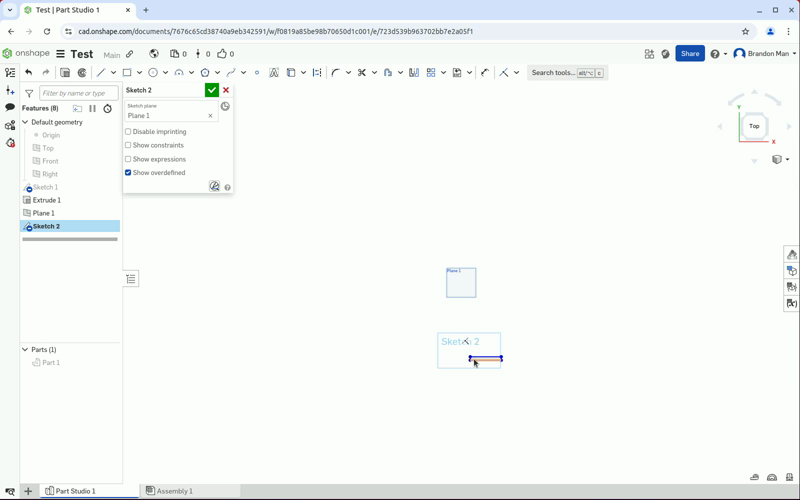
scroll(6)
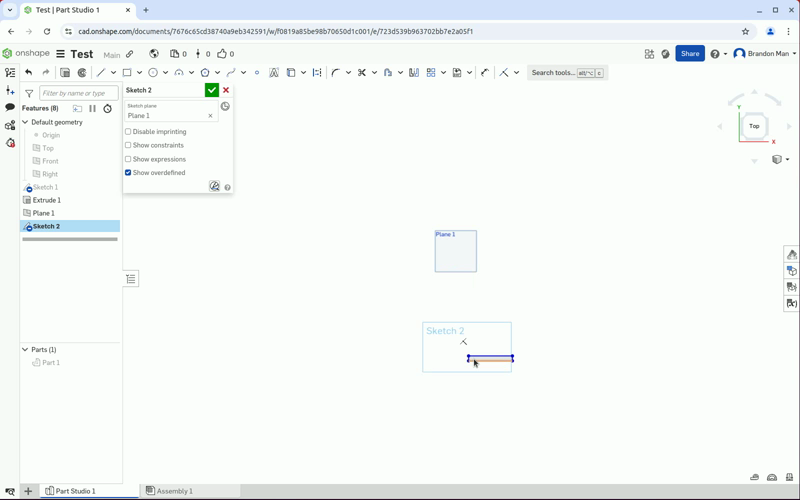
scroll(6)
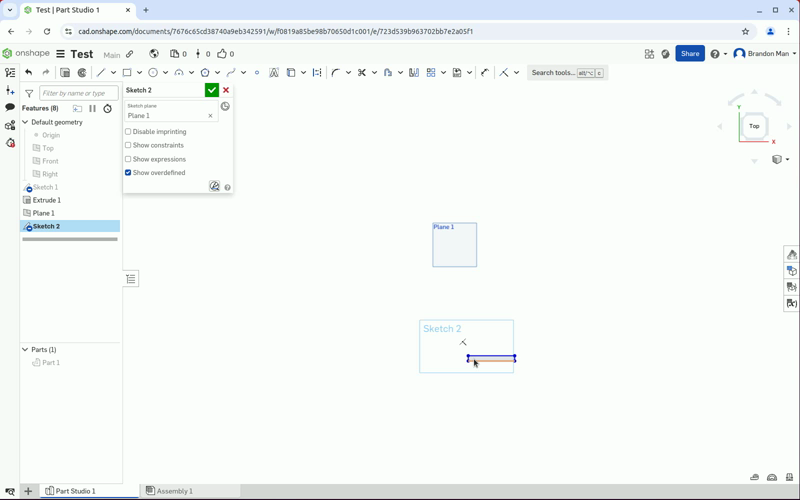
scroll(6)
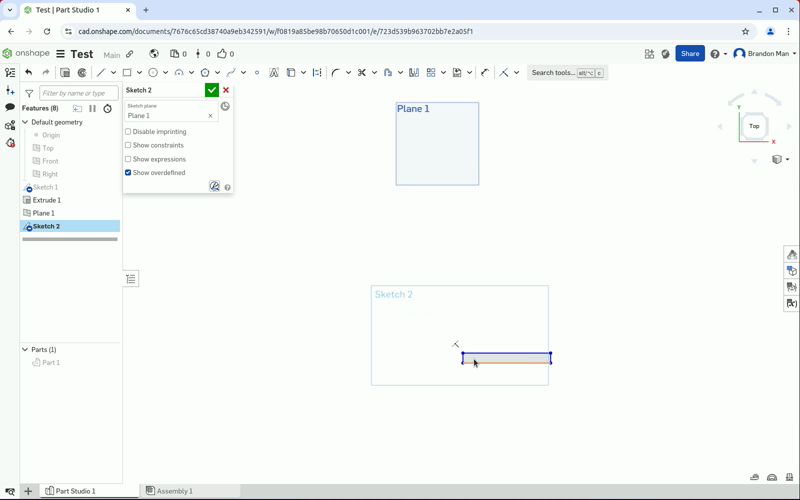
scroll(6)
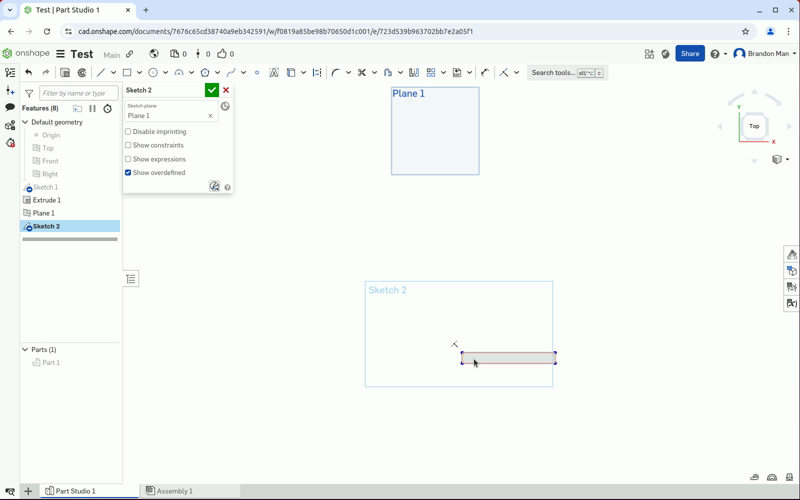
scroll(6)
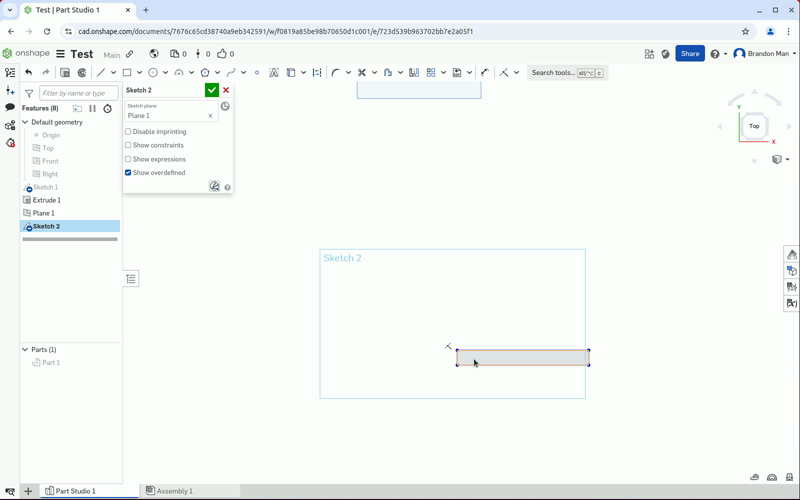
scroll(6)
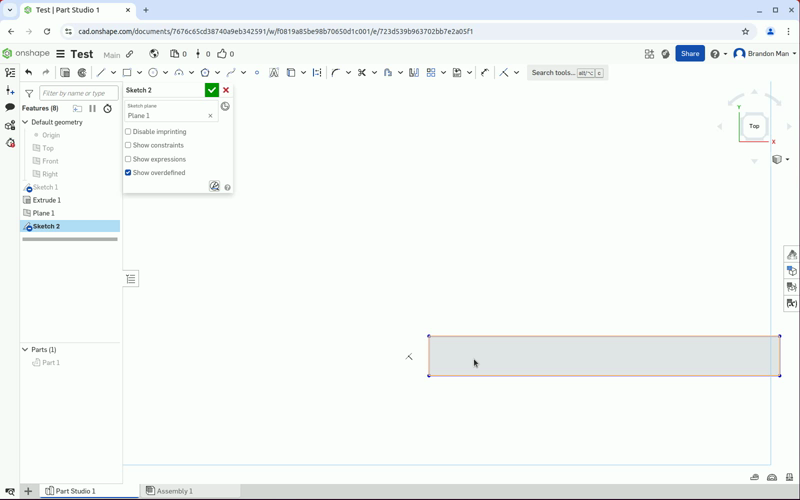
click(474, 358)
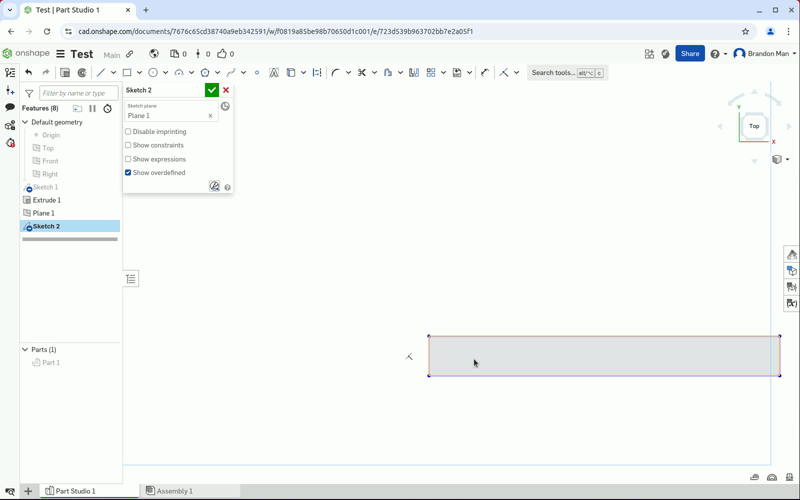
scroll(-6)
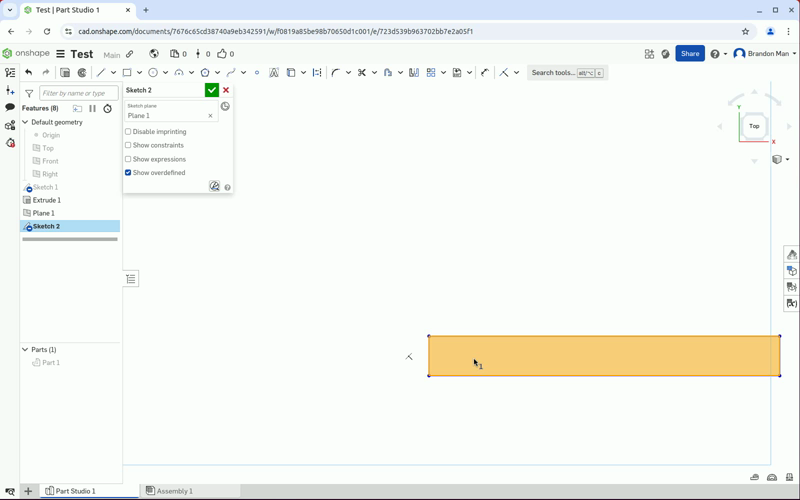
scroll(-6)
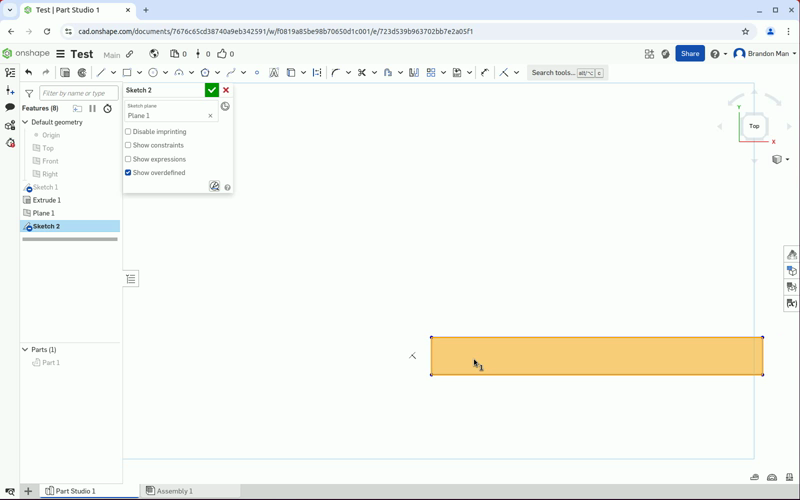
scroll(-6)
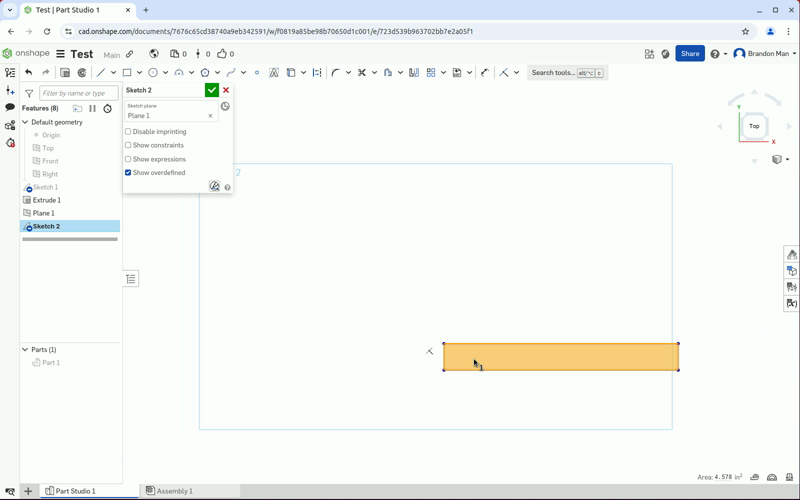
scroll(-6)
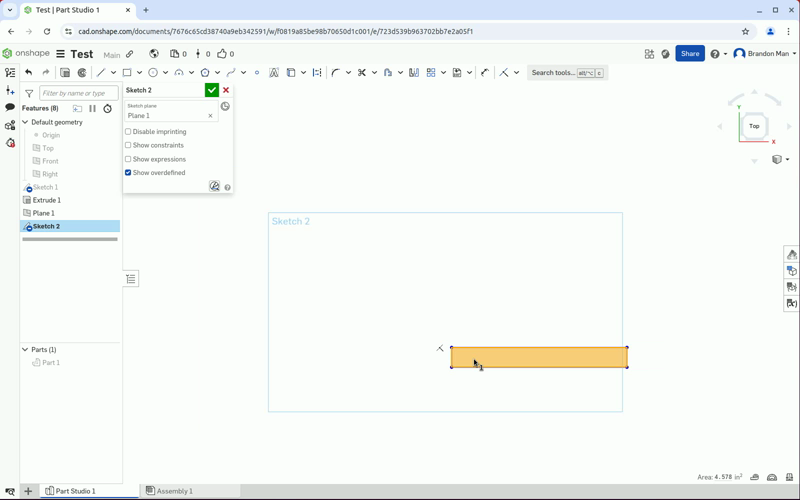
scroll(-6)
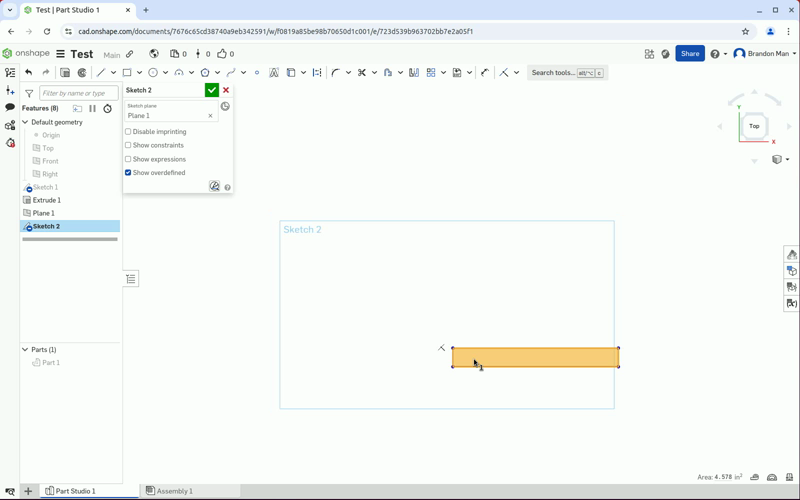
scroll(-6)
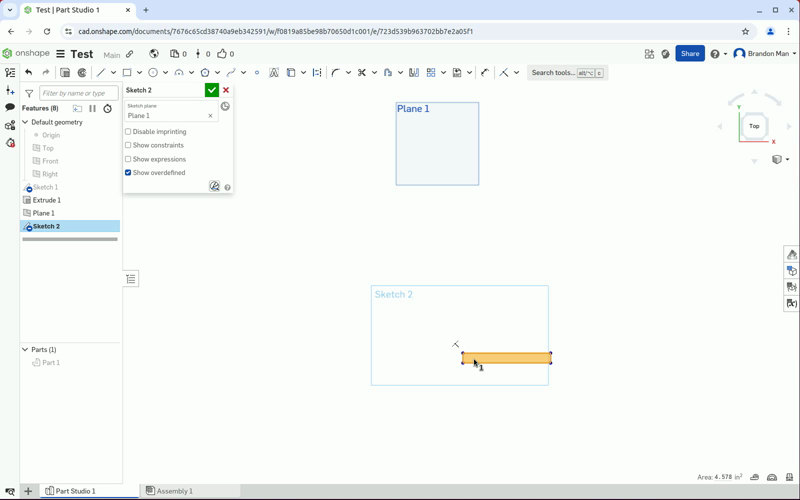
scroll(-6)
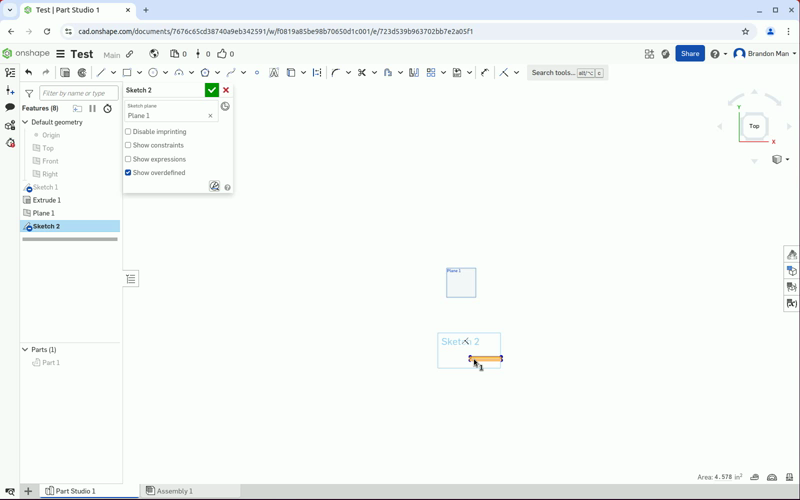
mouse_move(73, 352)
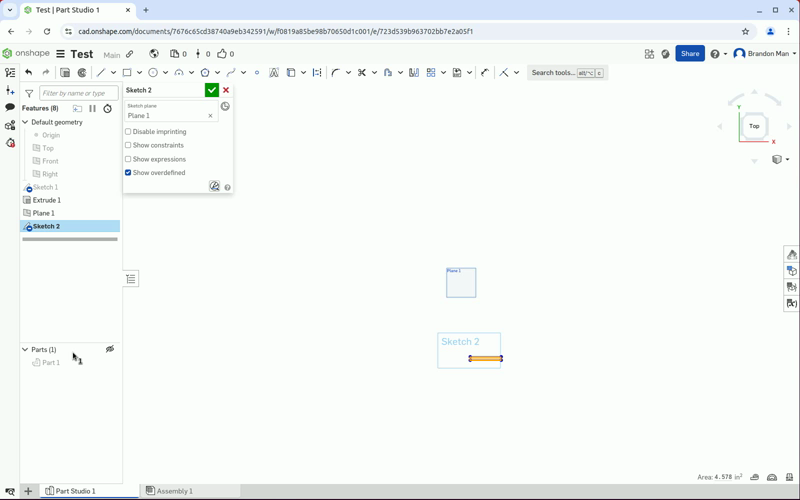
key(shift+y)
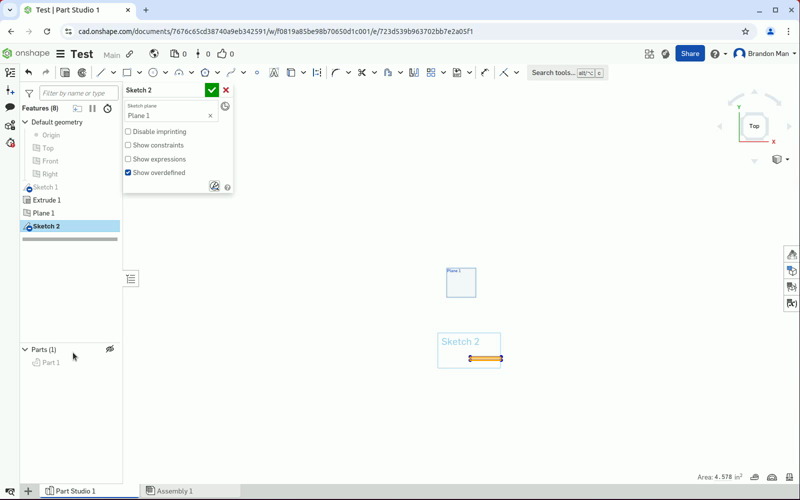
key(shift+e)
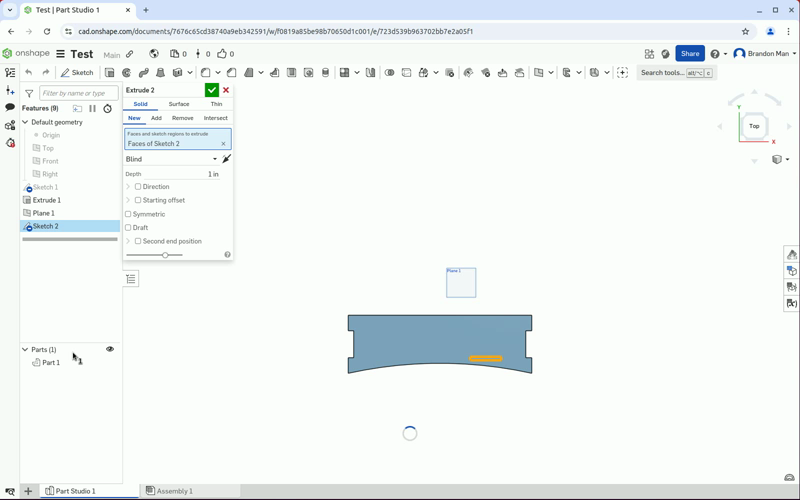
mouse_move(143, 106)
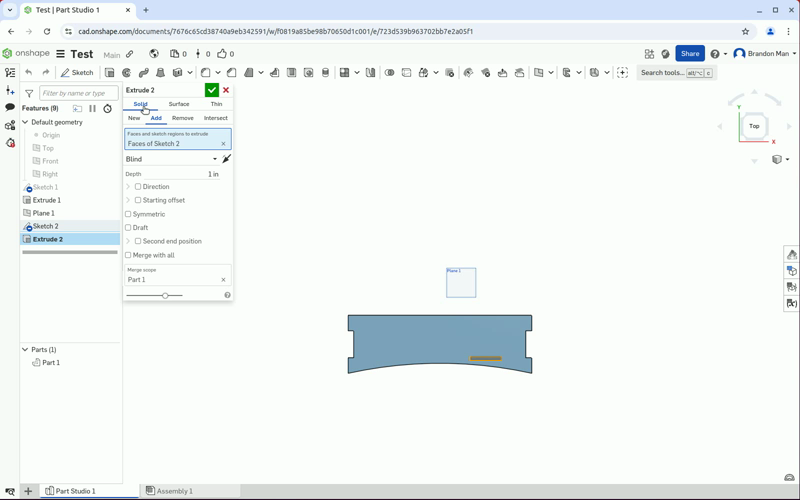
click(143, 106)
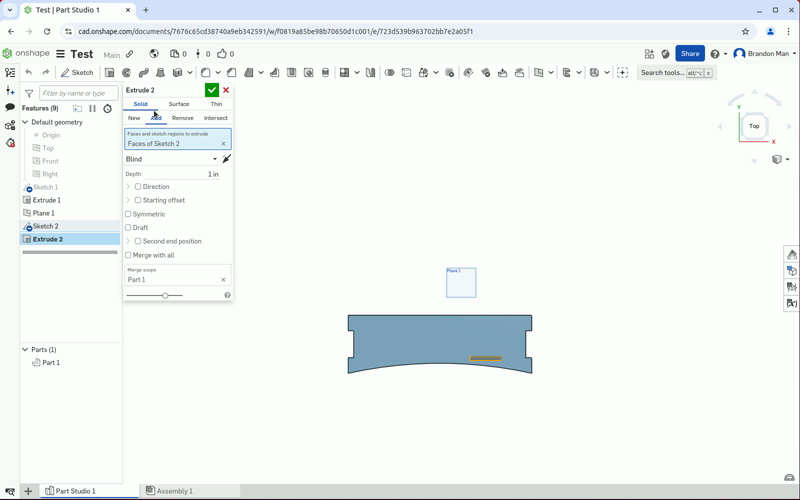
mouse_move(186, 120)
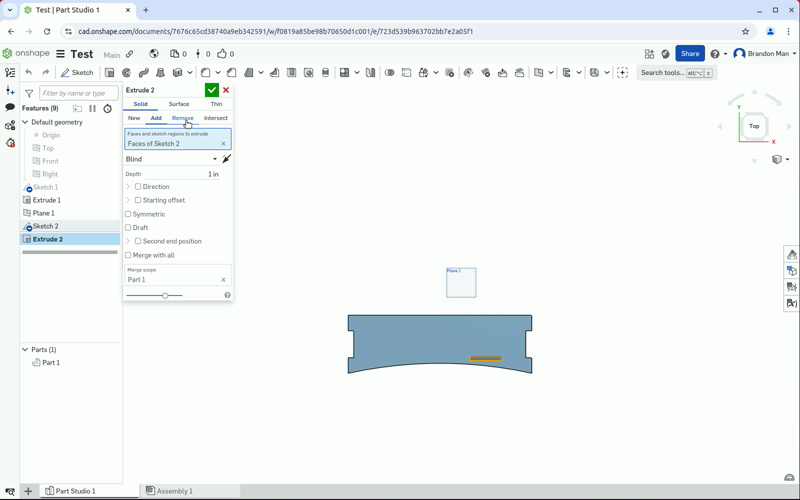
click(186, 120)
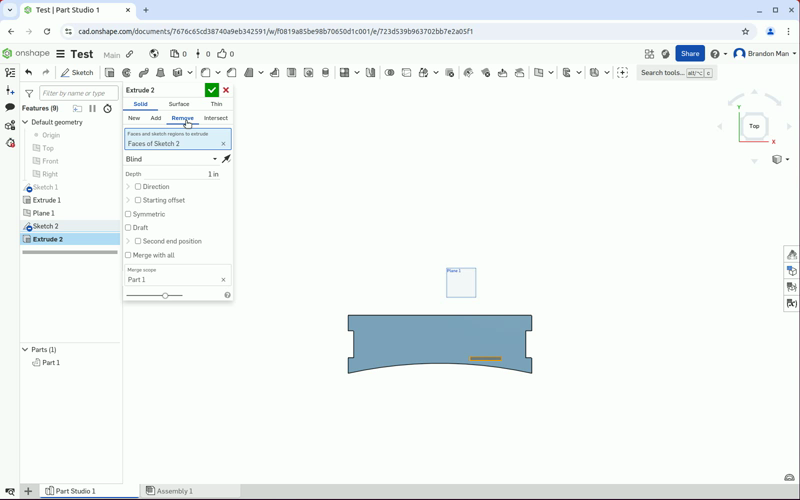
key(tab, 4)
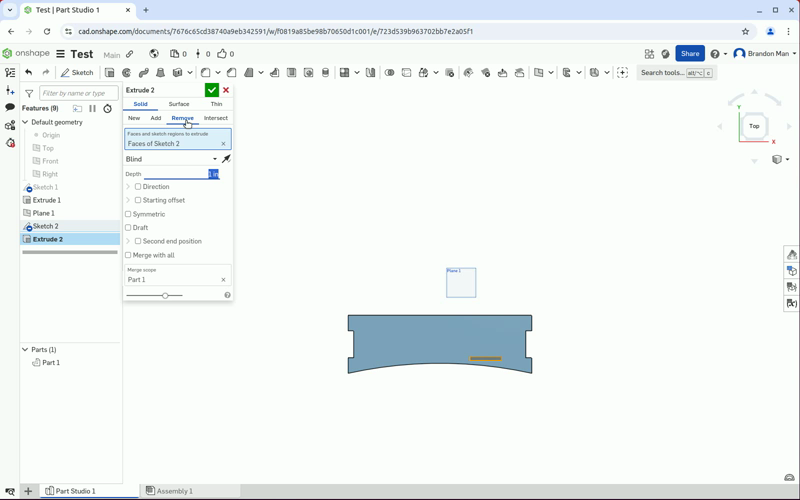
text(6.258)
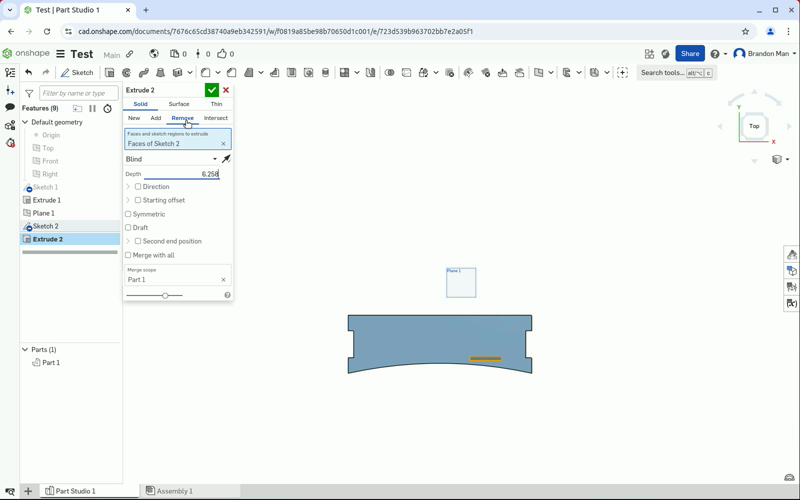
key(tab, 6)
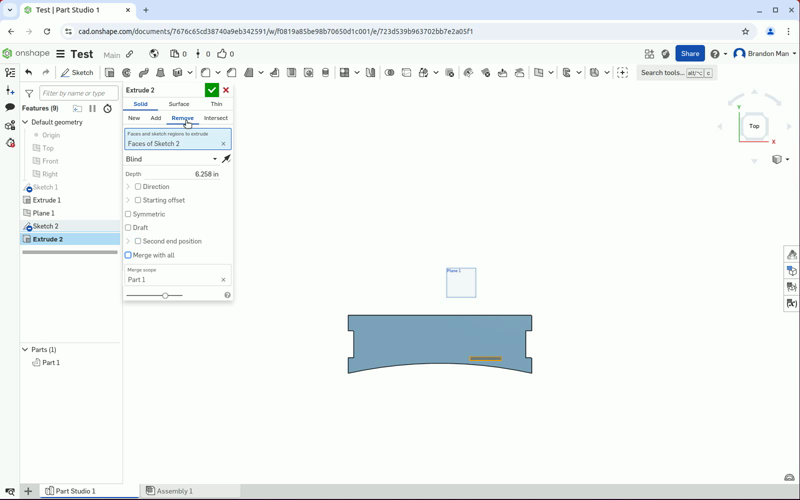
key(space)
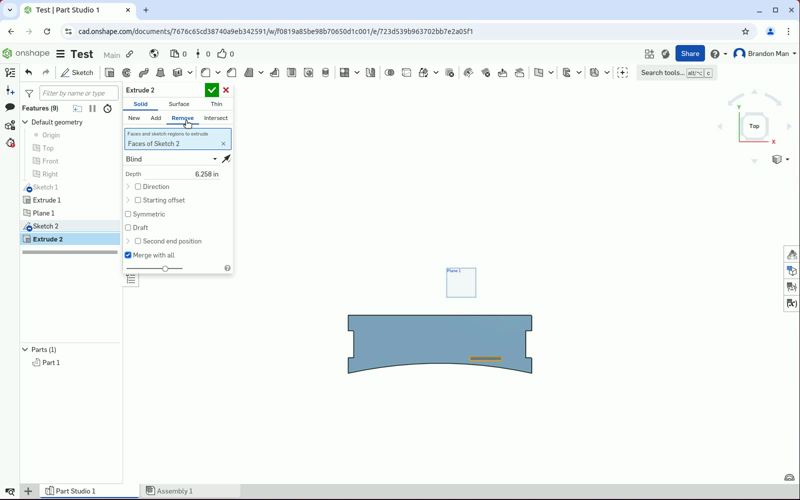
key(enter)
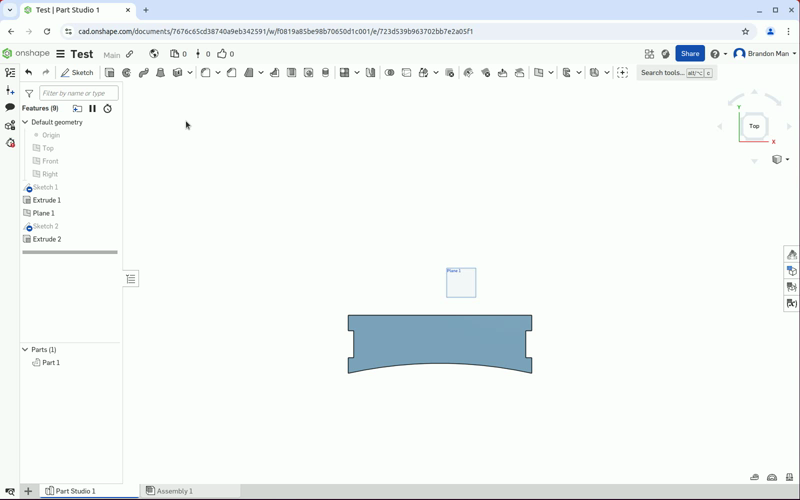
key(shift+h)
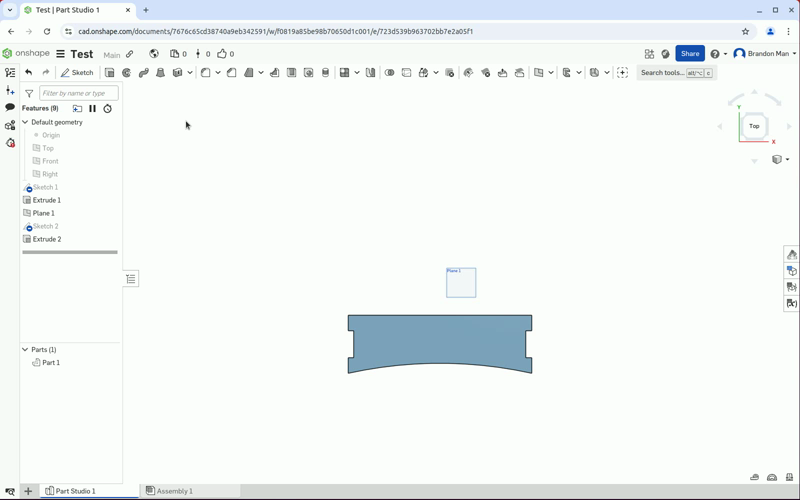
key(shift+h)
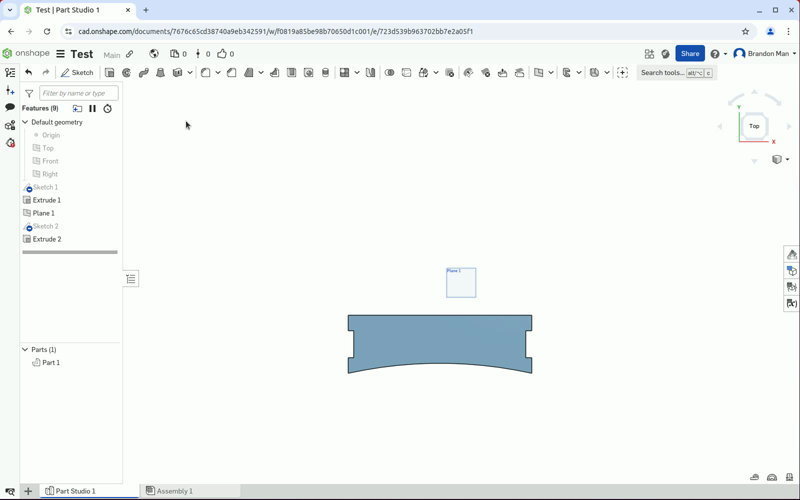
mouse_move(73, 189)
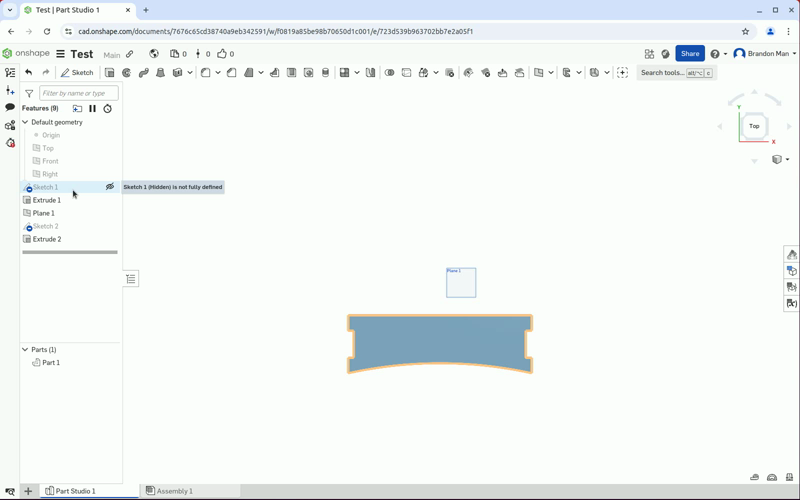
click(73, 189)
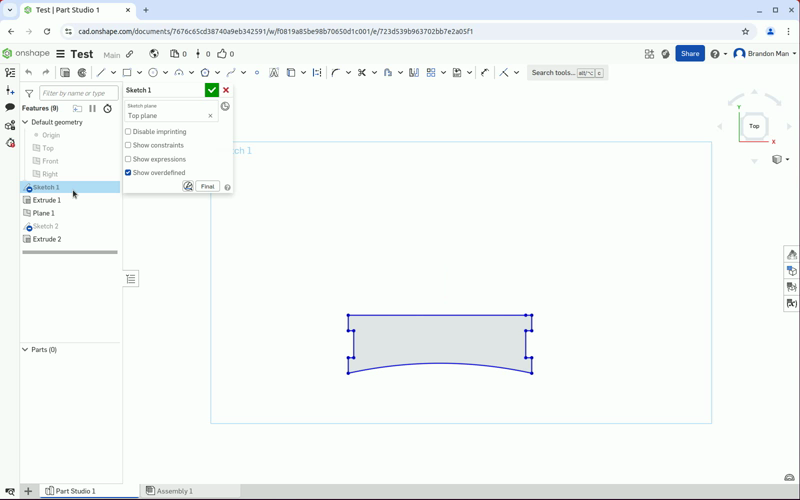
mouse_move(229, 92)
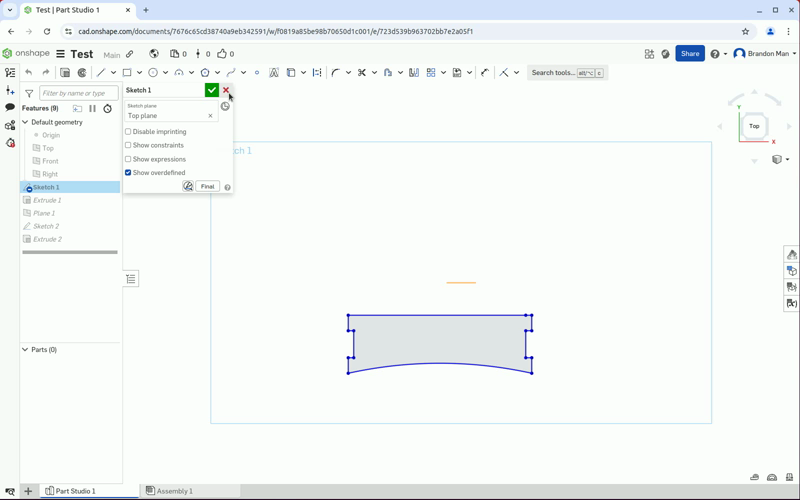
click(229, 92)
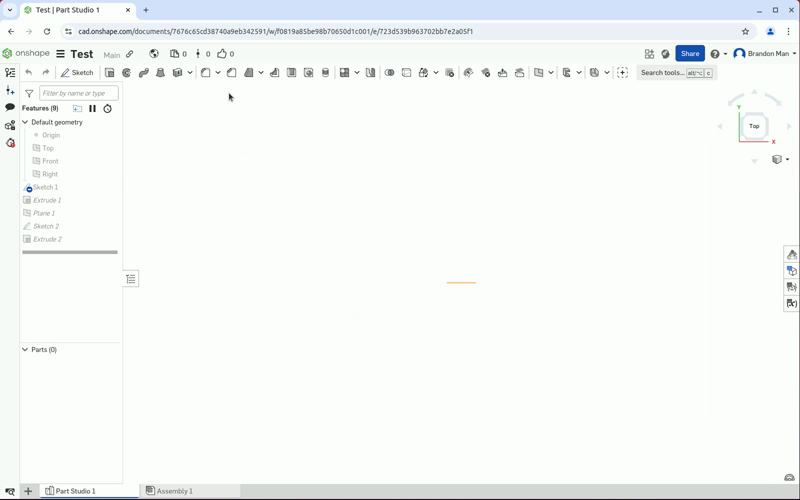
key(shift+s)
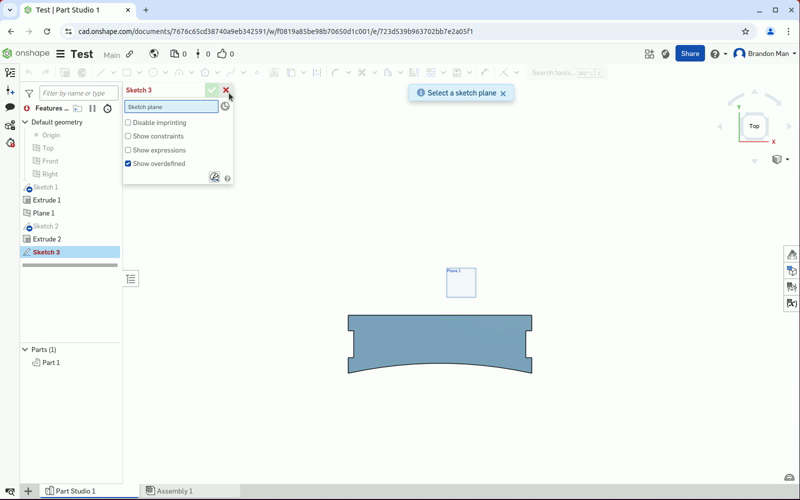
mouse_move(73, 215)
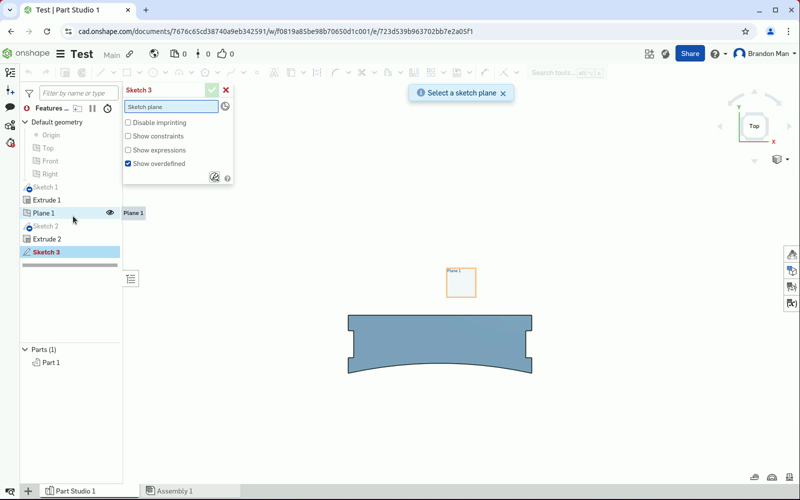
click(73, 215)
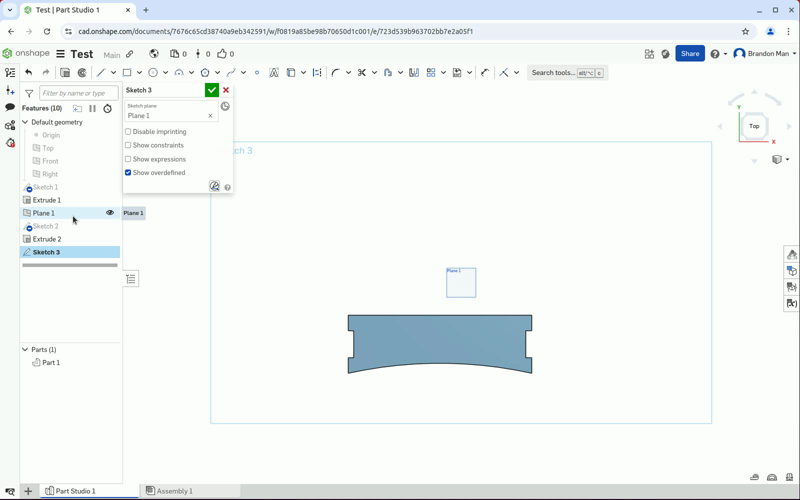
mouse_move(73, 352)
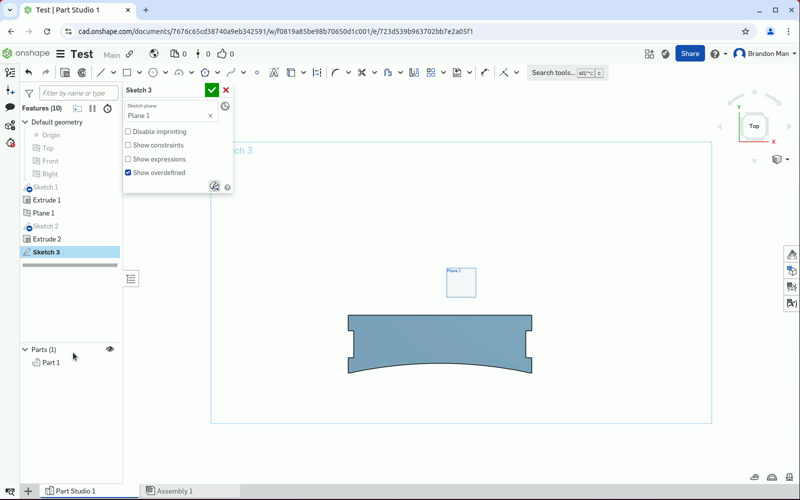
key(y)
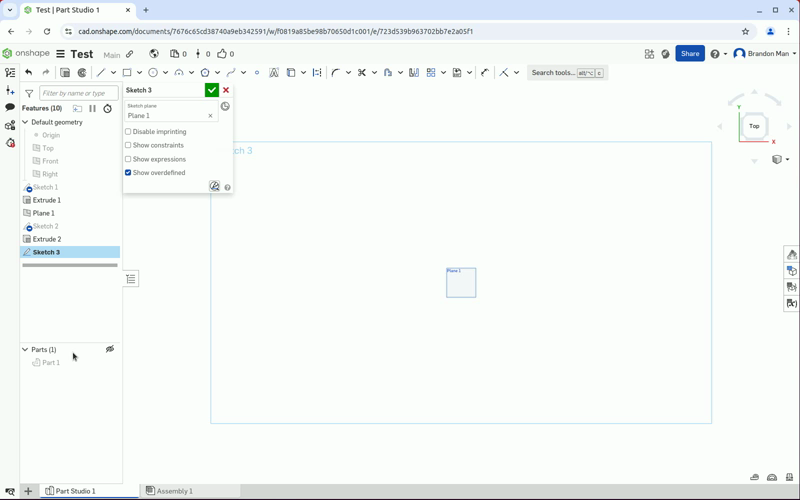
key(l)
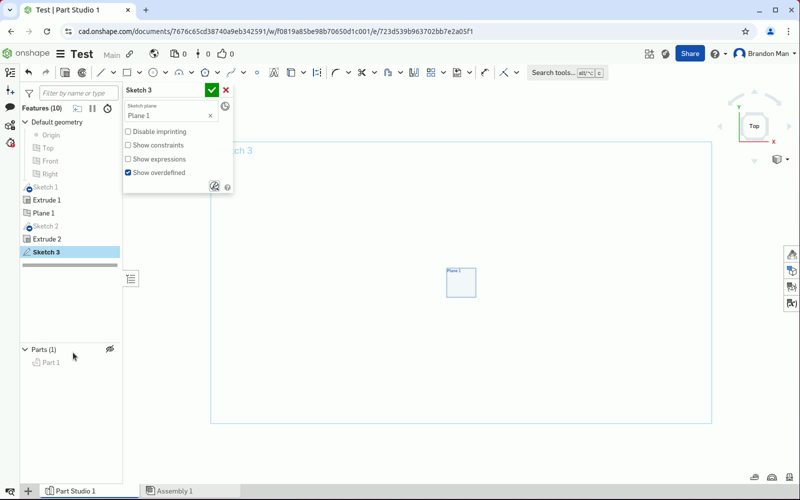
key_down(shift)
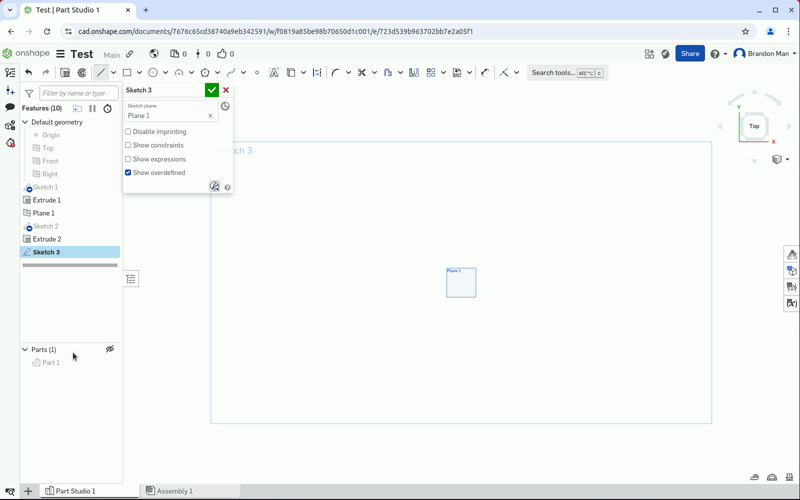
mouse_move(378, 360)
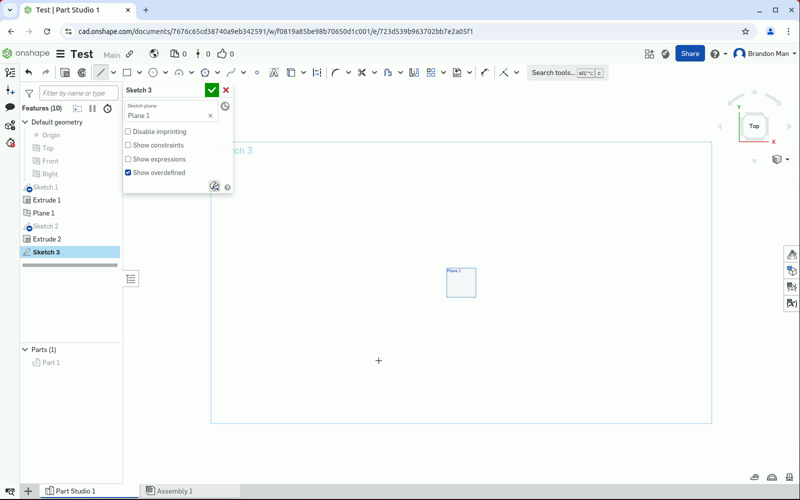
click(378, 360)
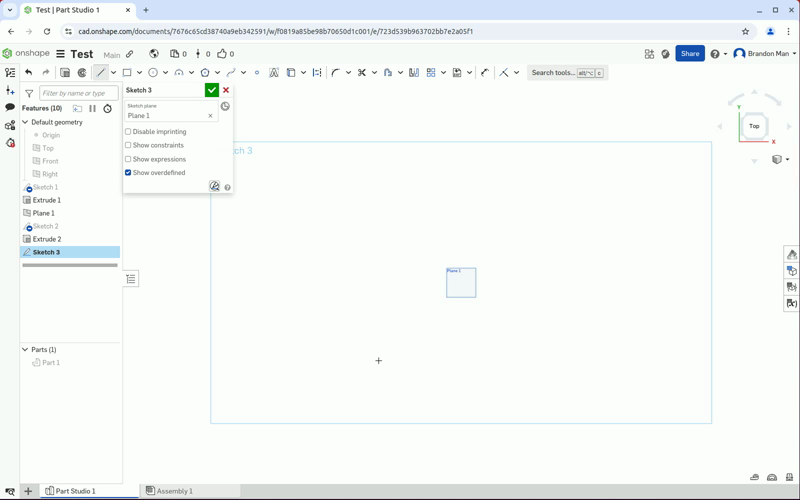
key_up(shift)
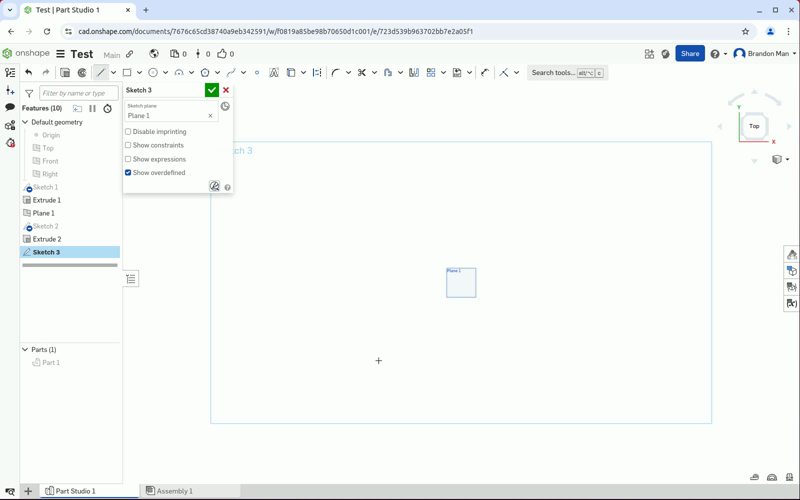
key_down(shift)
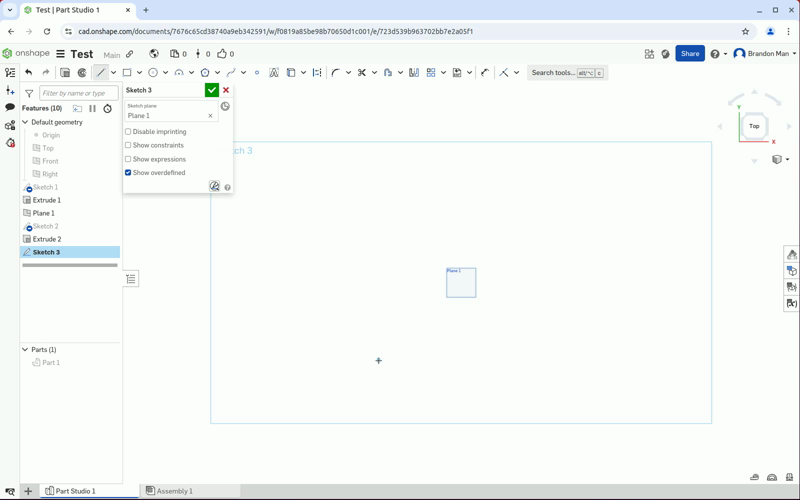
mouse_move(408, 360)
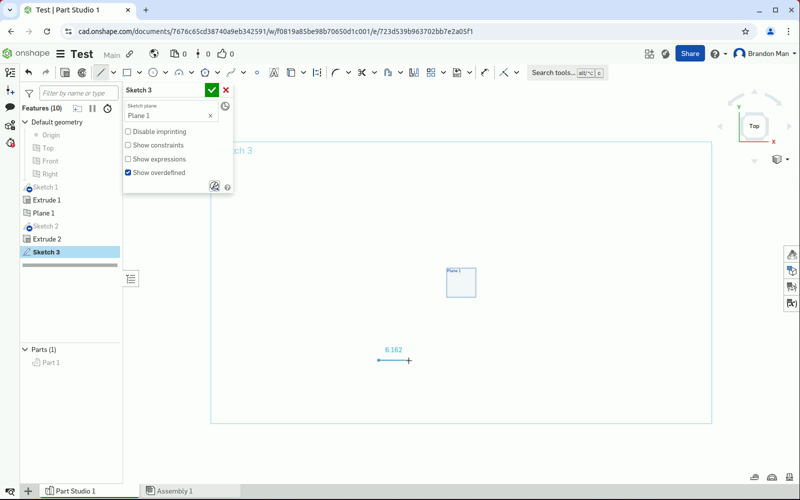
mouse_move(410, 360)
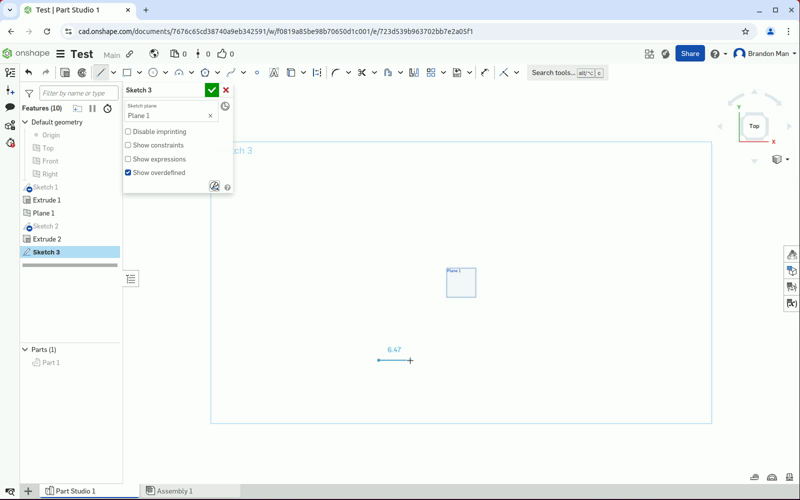
click(410, 360)
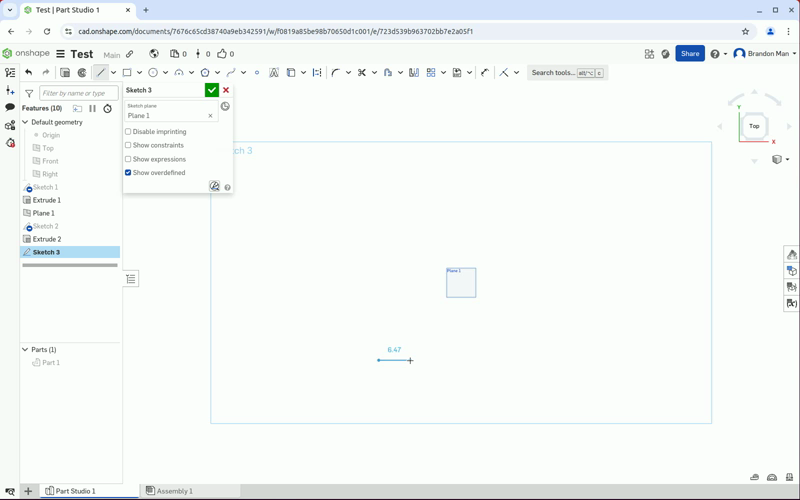
key_up(shift)
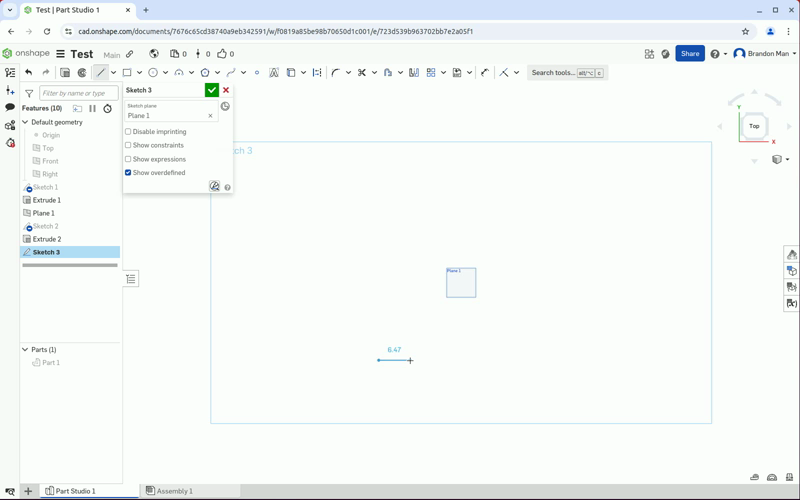
key_down(shift)
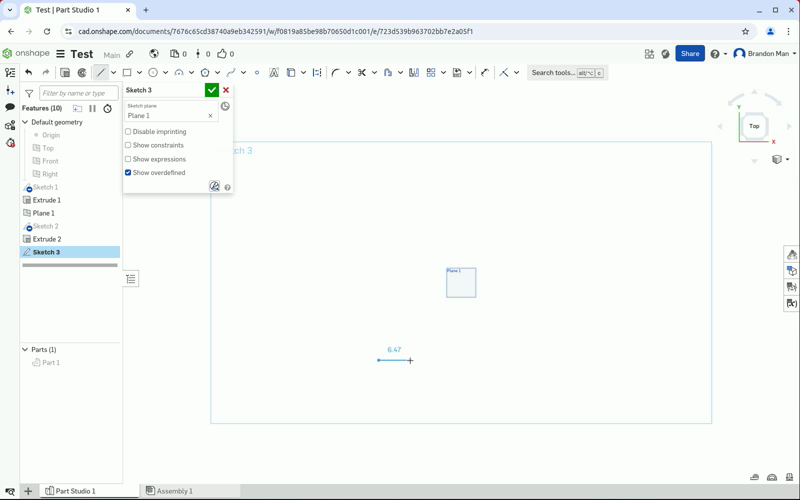
mouse_move(440, 360)
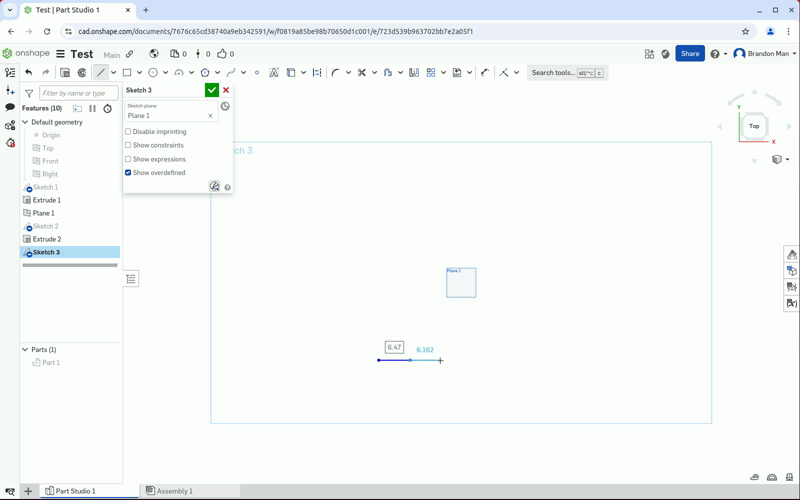
mouse_move(410, 356)
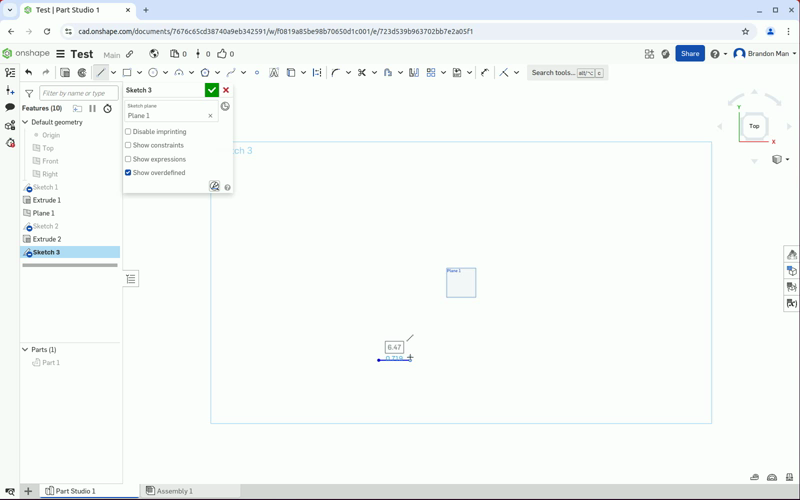
scroll(6)
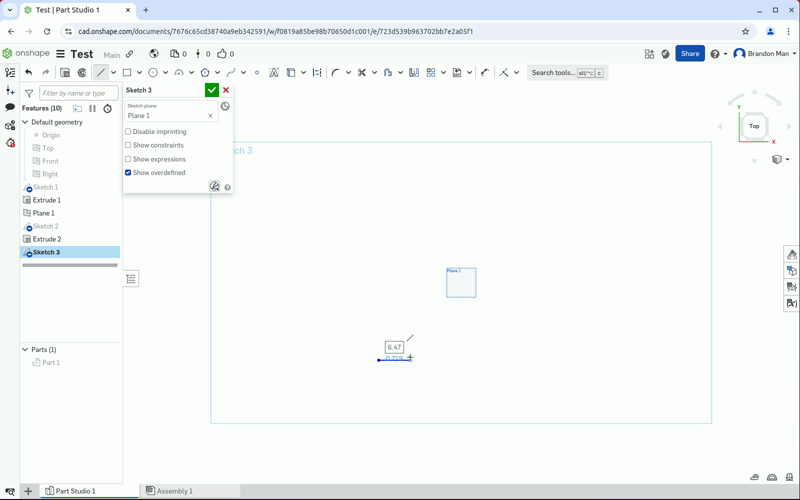
scroll(6)
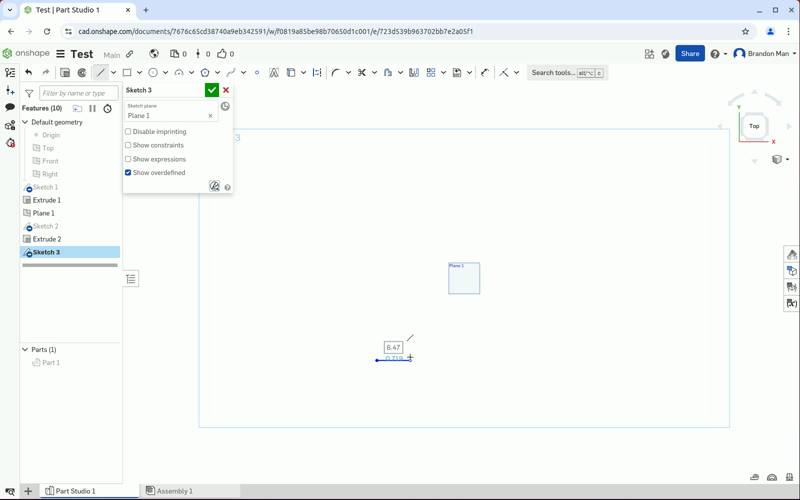
scroll(6)
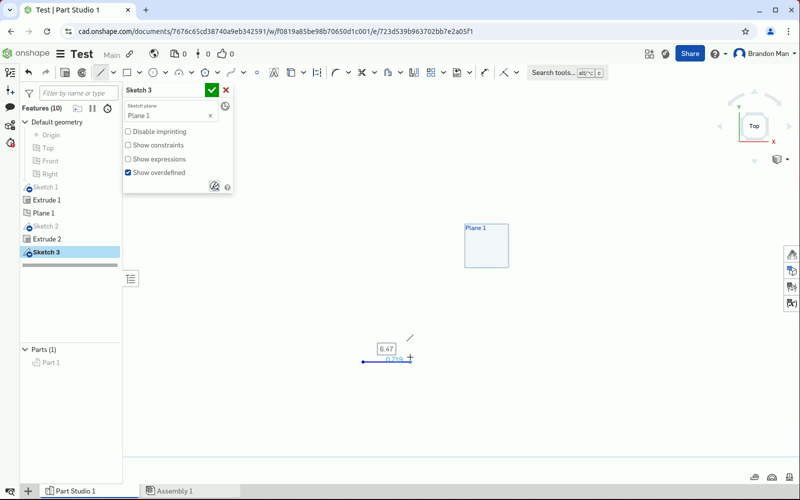
scroll(6)
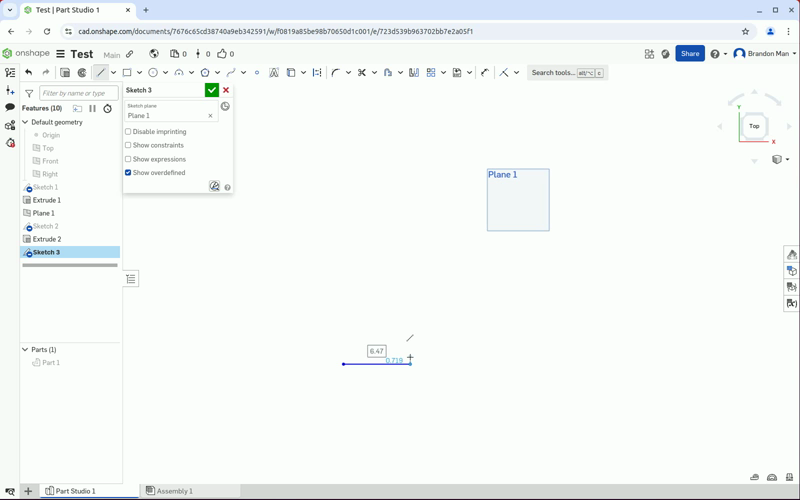
scroll(6)
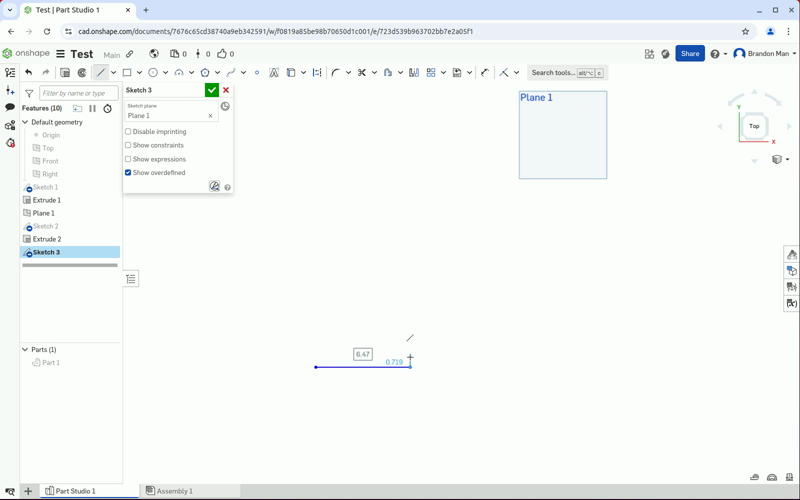
scroll(6)
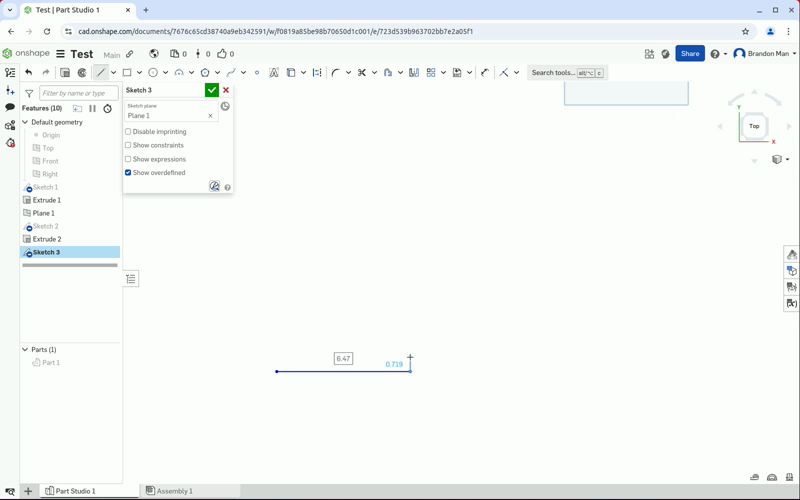
scroll(6)
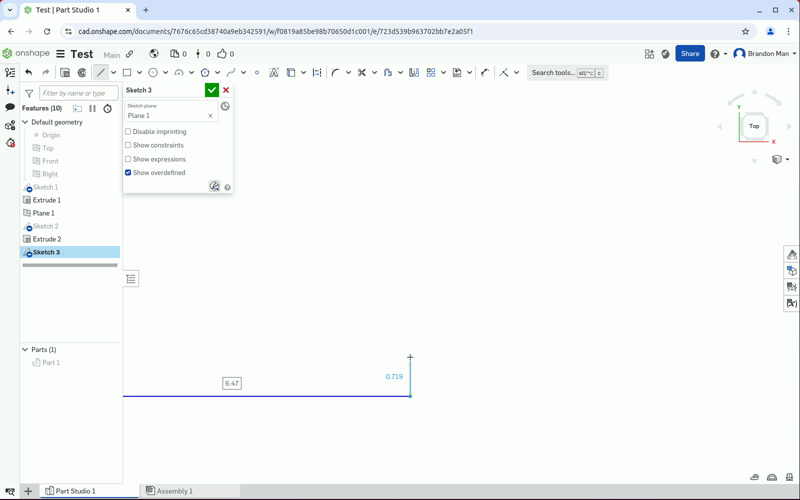
click(410, 356)
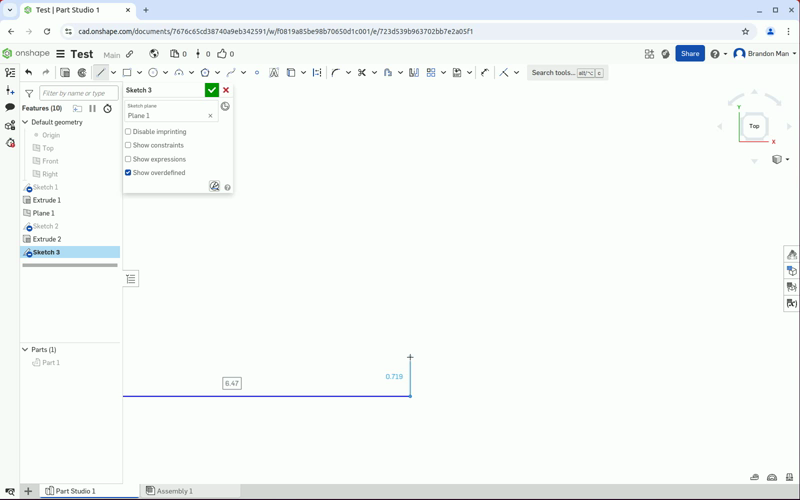
scroll(-6)
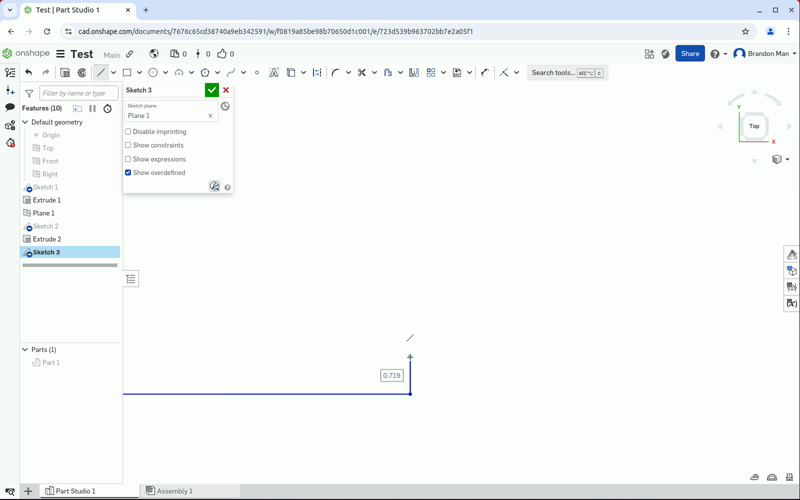
scroll(-6)
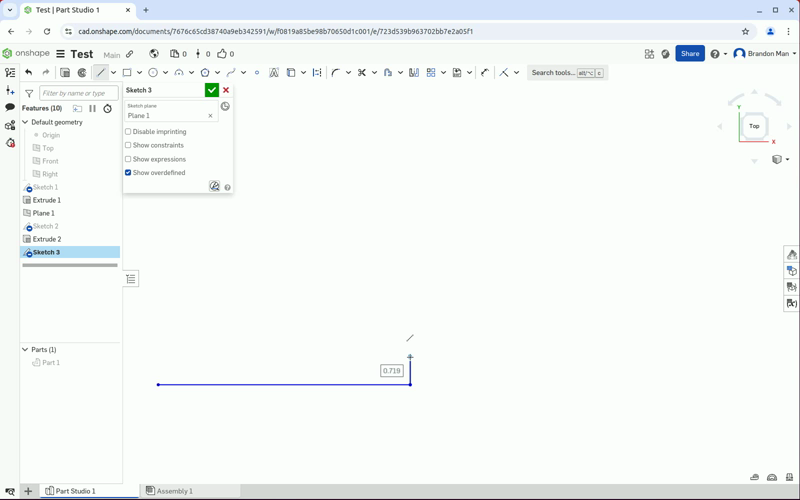
scroll(-6)
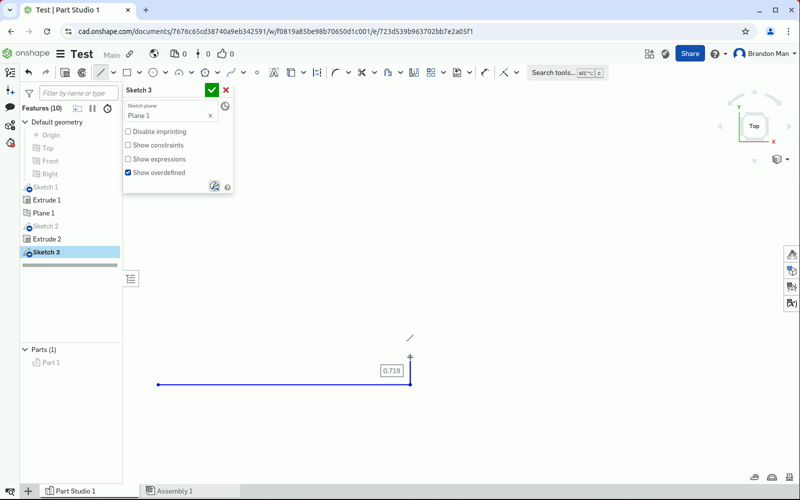
scroll(-6)
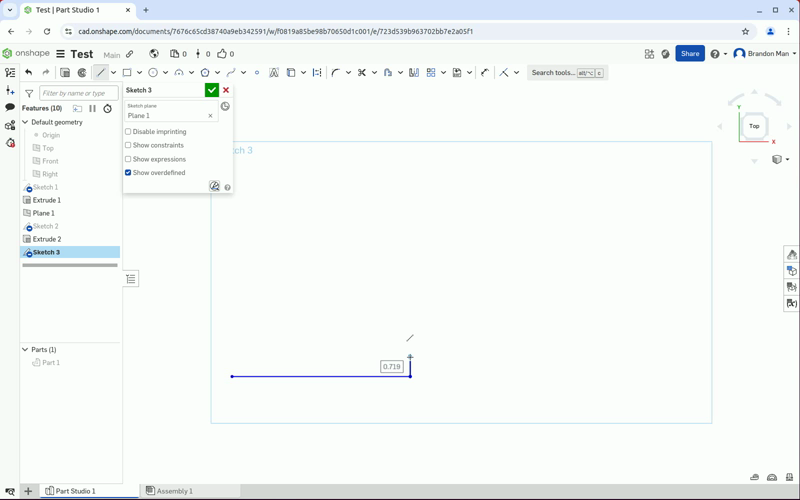
scroll(-6)
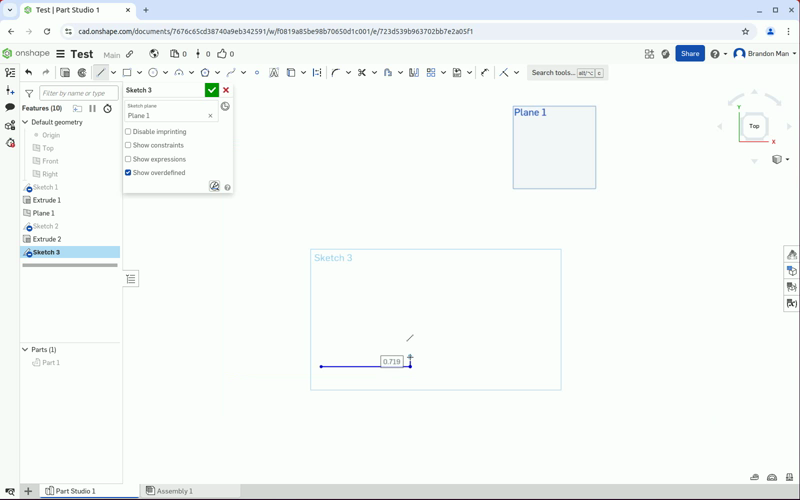
scroll(-6)
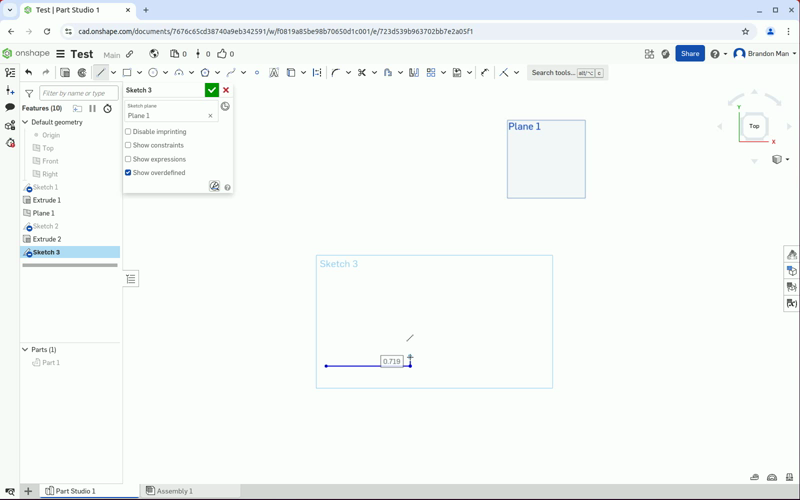
scroll(-6)
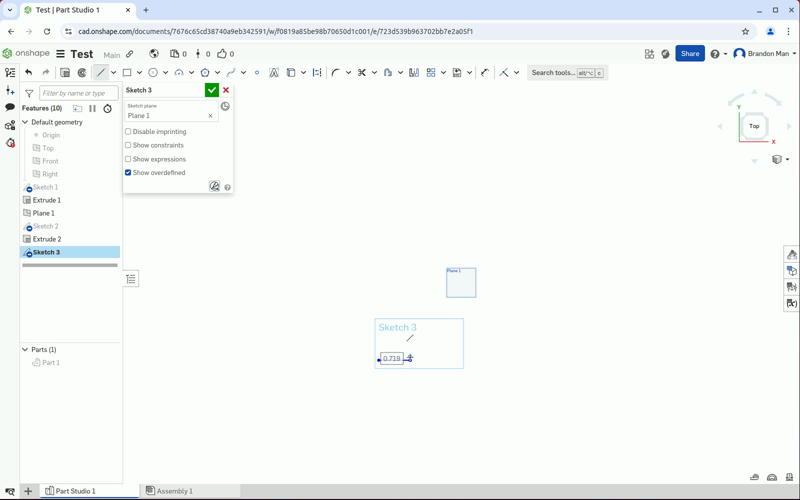
key_up(shift)
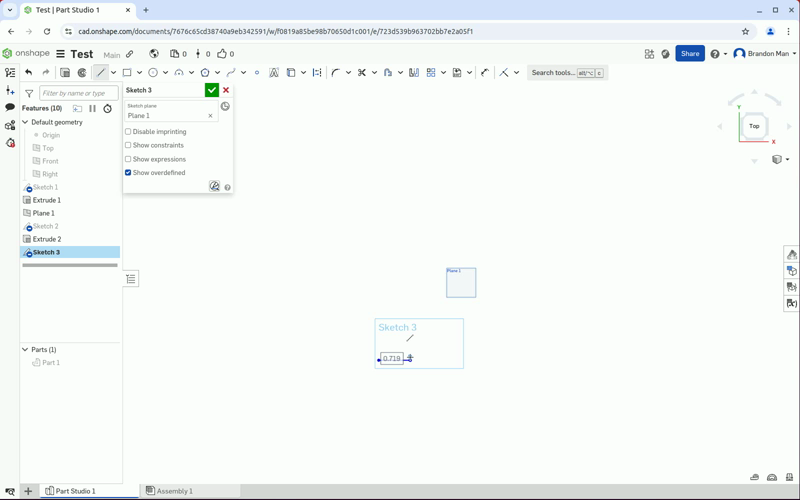
key_down(shift)
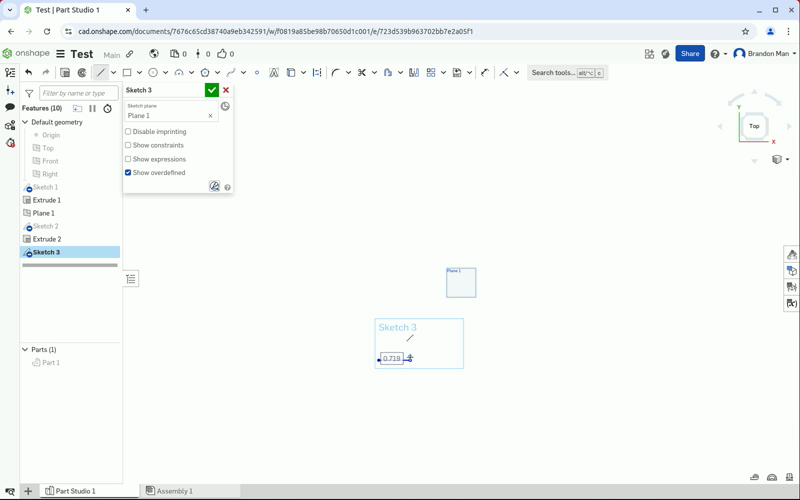
mouse_move(440, 356)
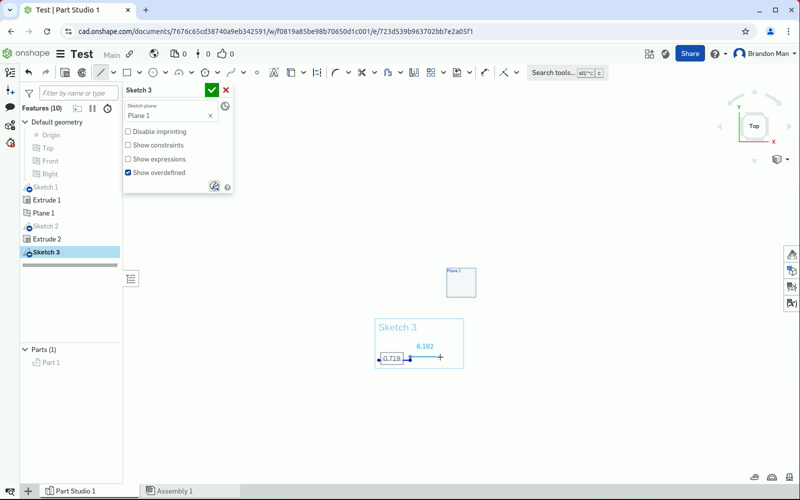
mouse_move(378, 356)
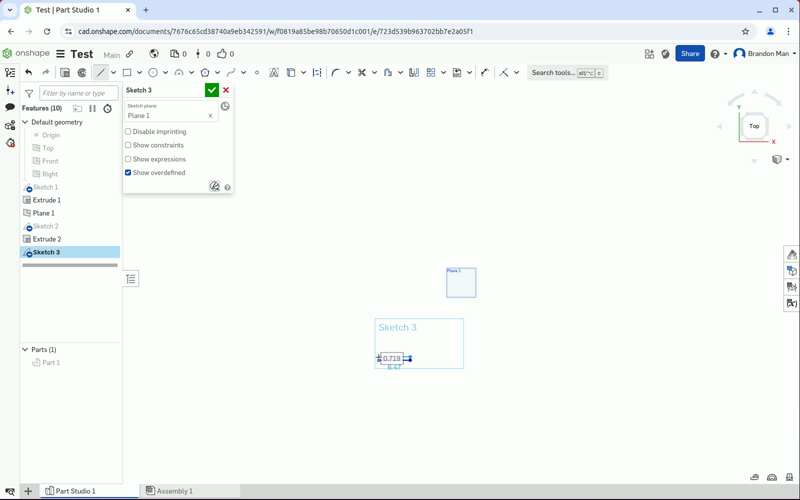
scroll(6)
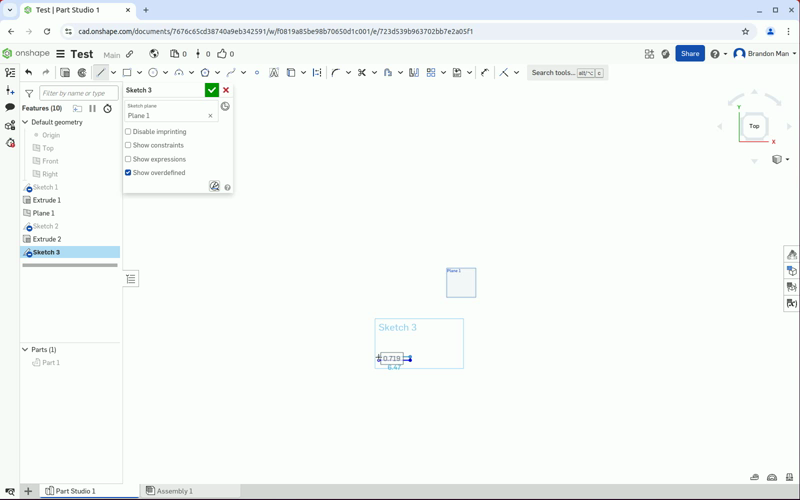
scroll(6)
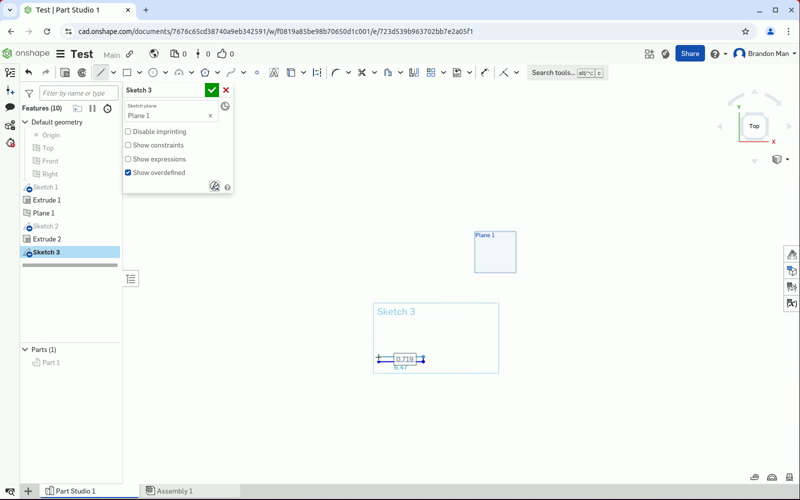
scroll(6)
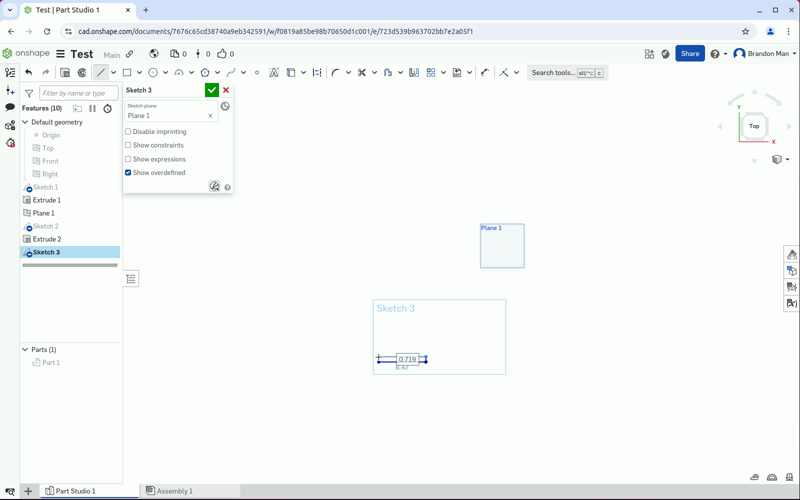
scroll(6)
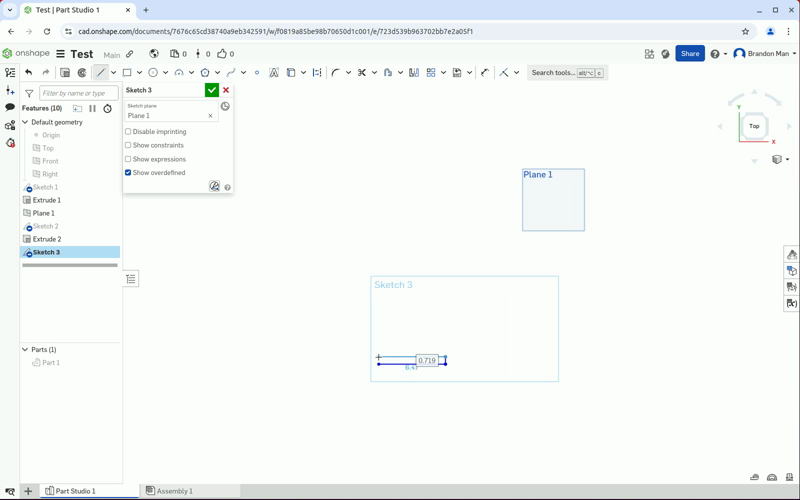
scroll(6)
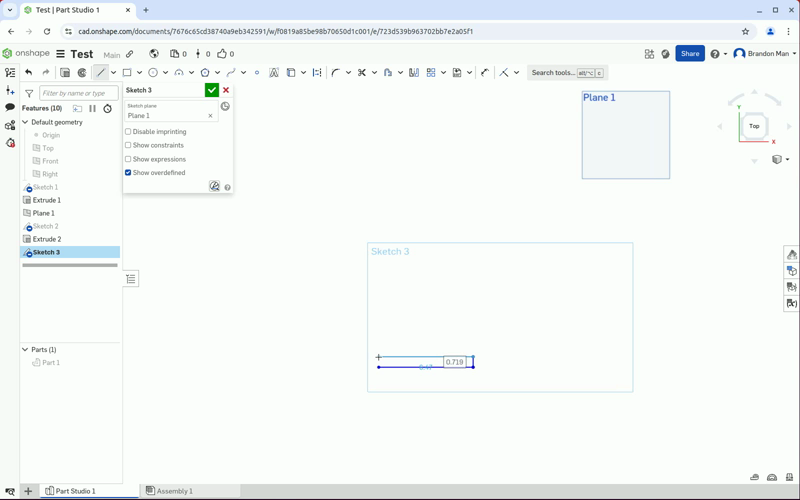
scroll(6)
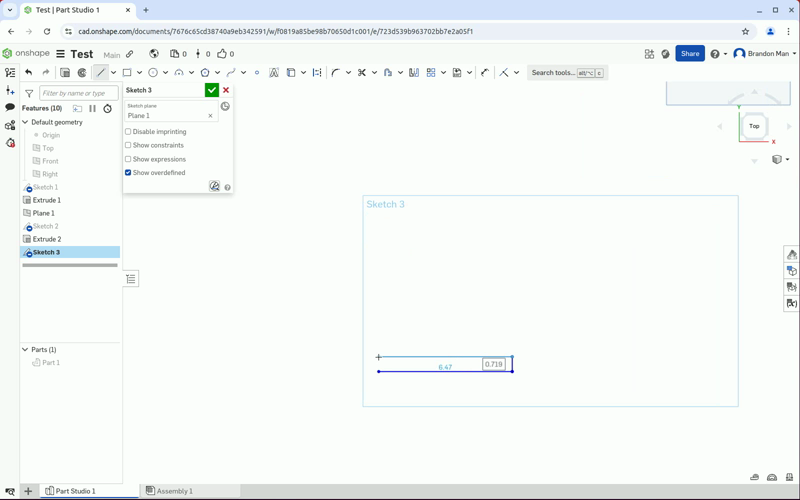
scroll(6)
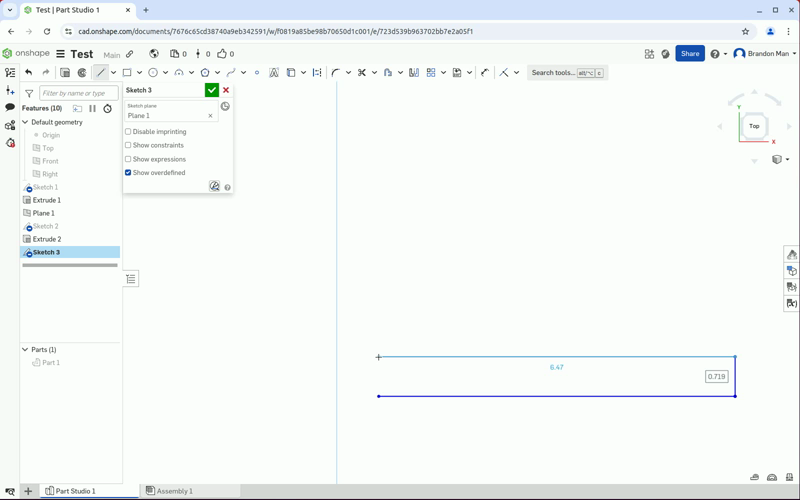
click(378, 356)
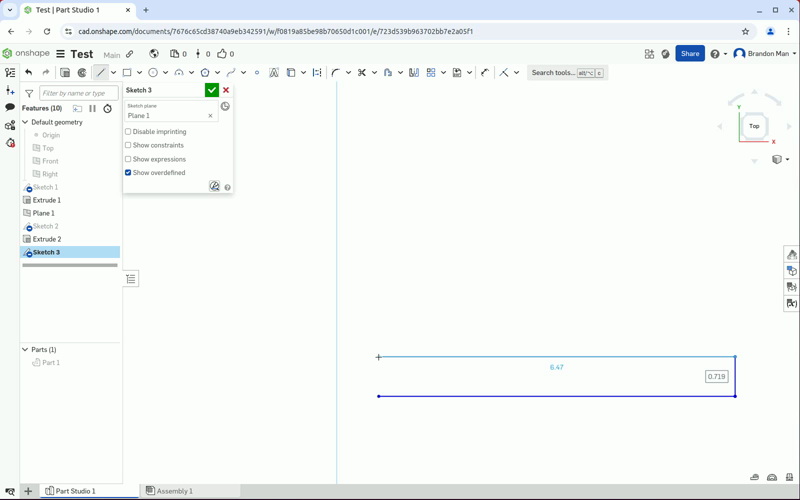
scroll(-6)
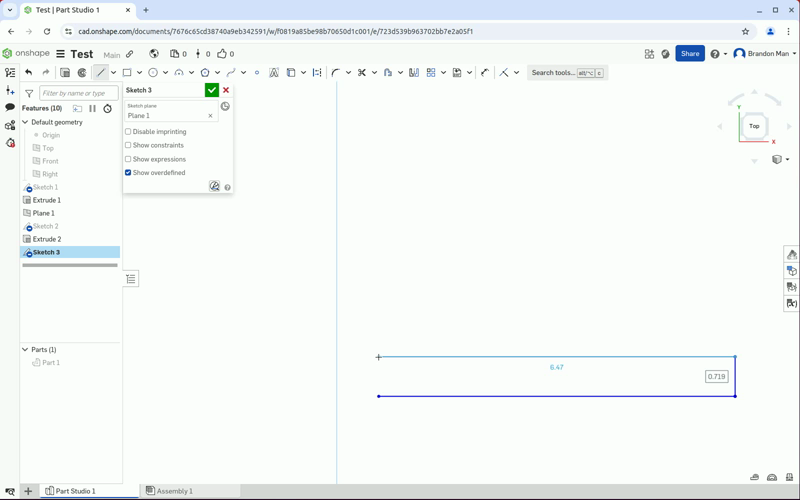
scroll(-6)
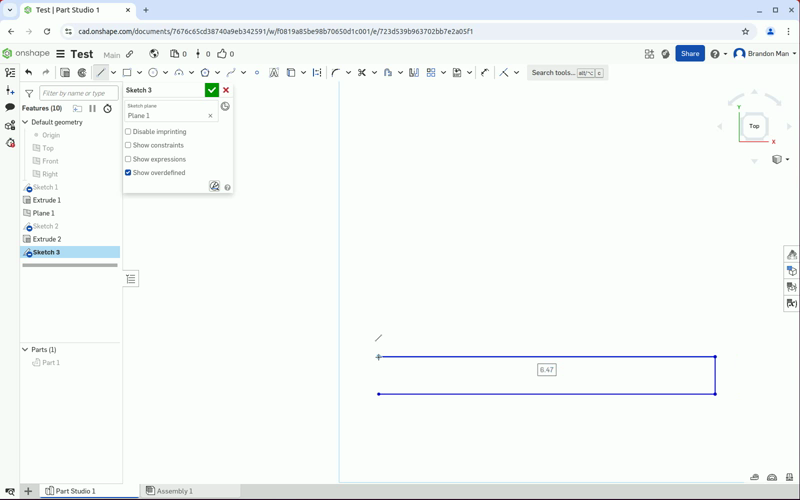
scroll(-6)
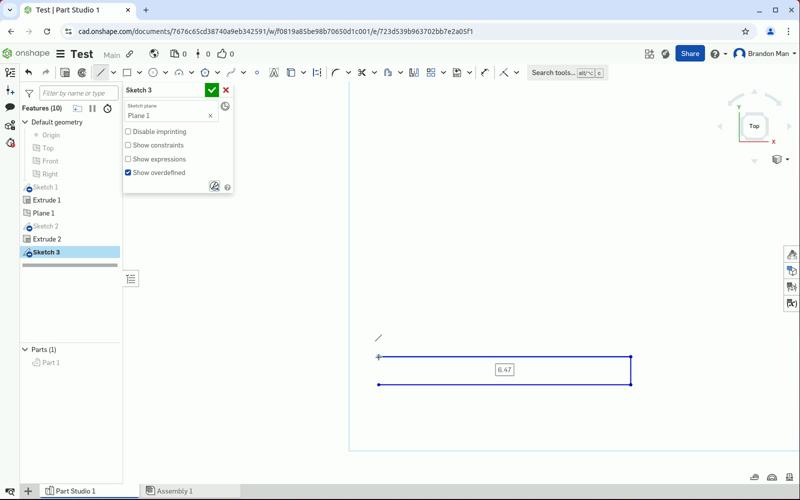
scroll(-6)
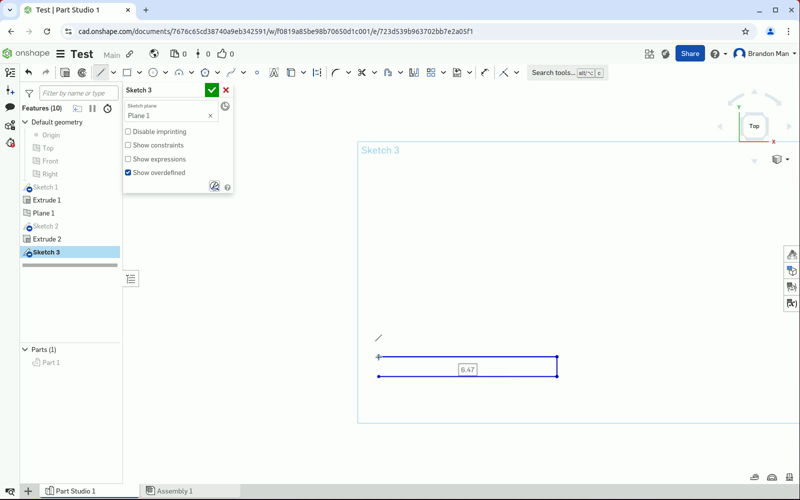
scroll(-6)
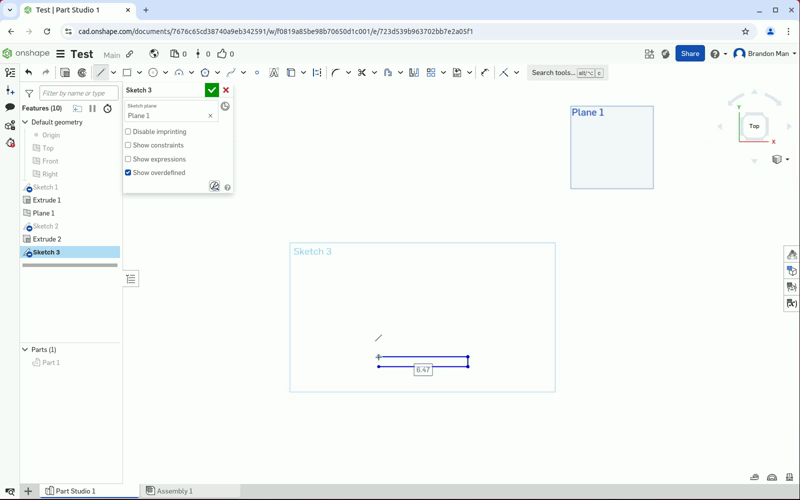
scroll(-6)
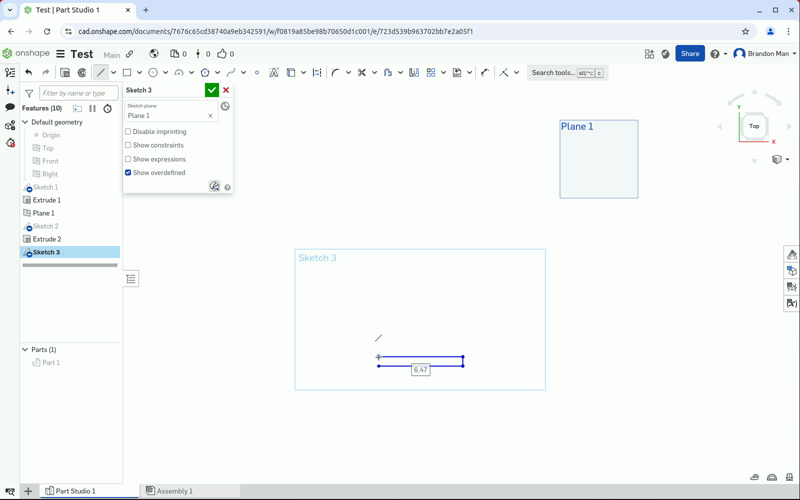
scroll(-6)
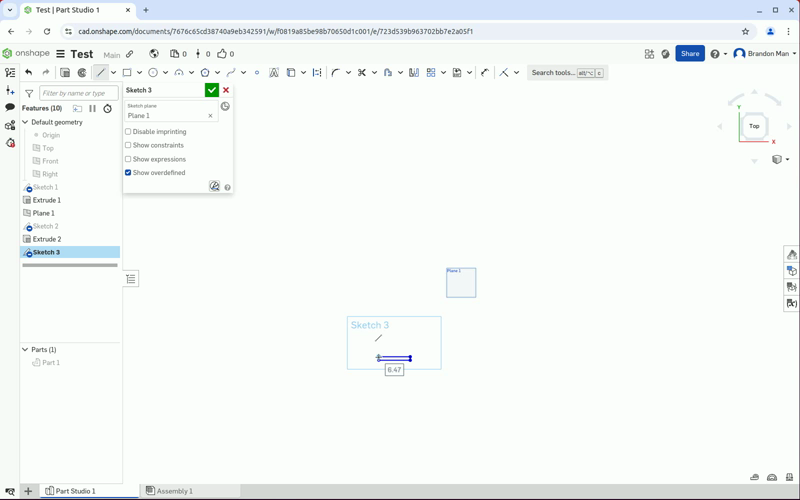
key_up(shift)
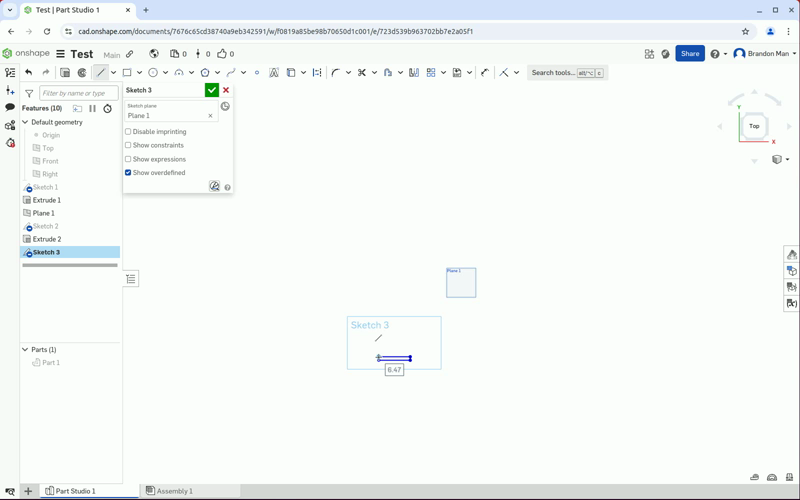
mouse_move(408, 356)
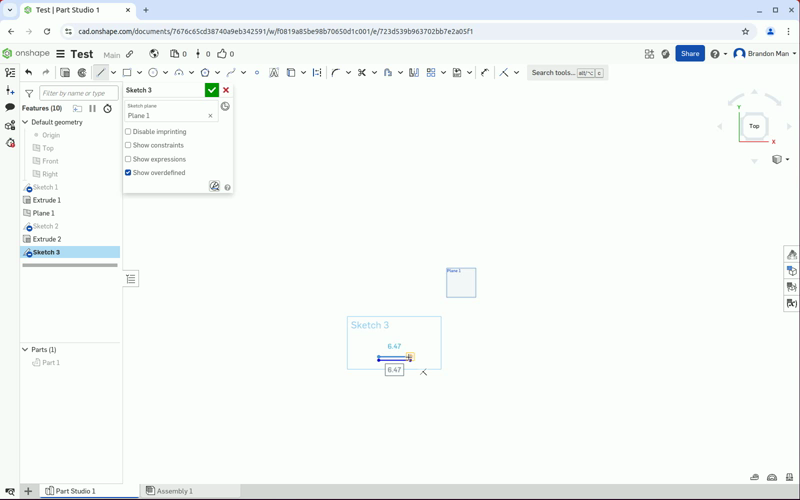
key_down(shift)
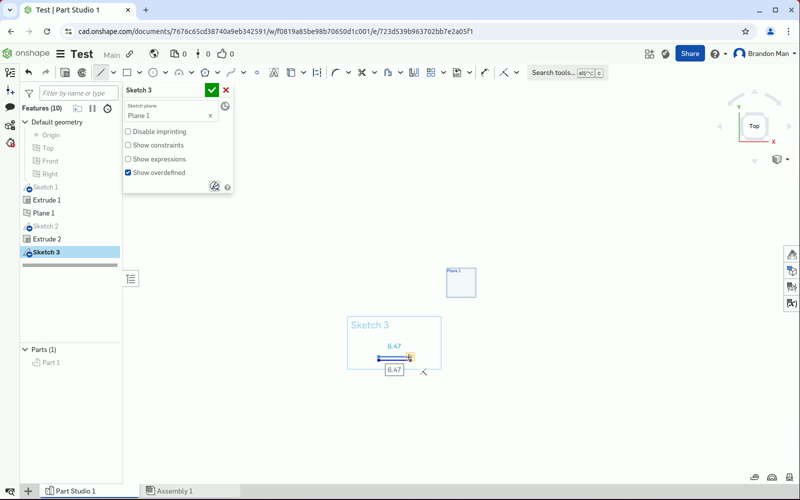
mouse_move(378, 360)
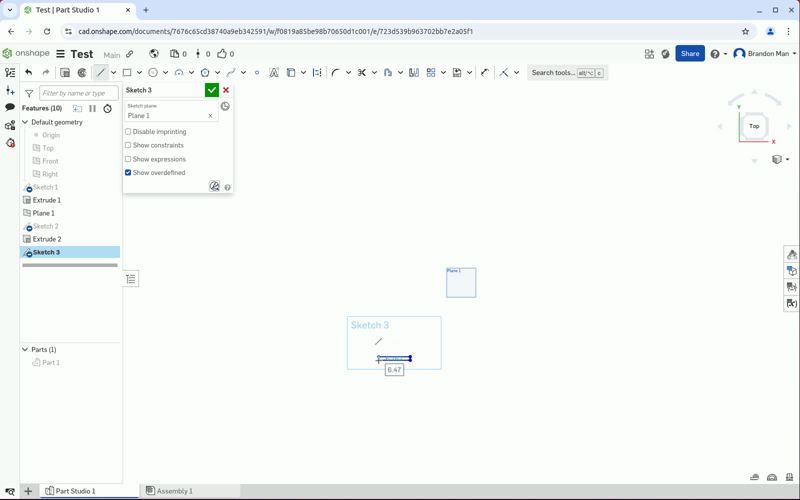
scroll(6)
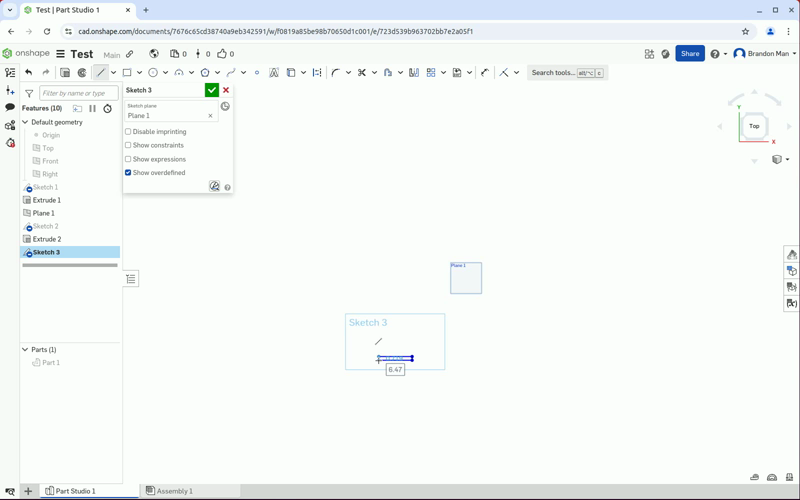
scroll(6)
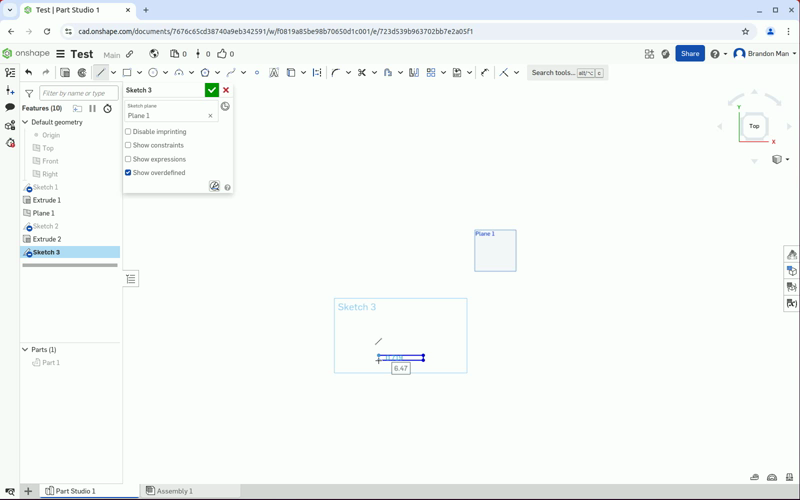
scroll(6)
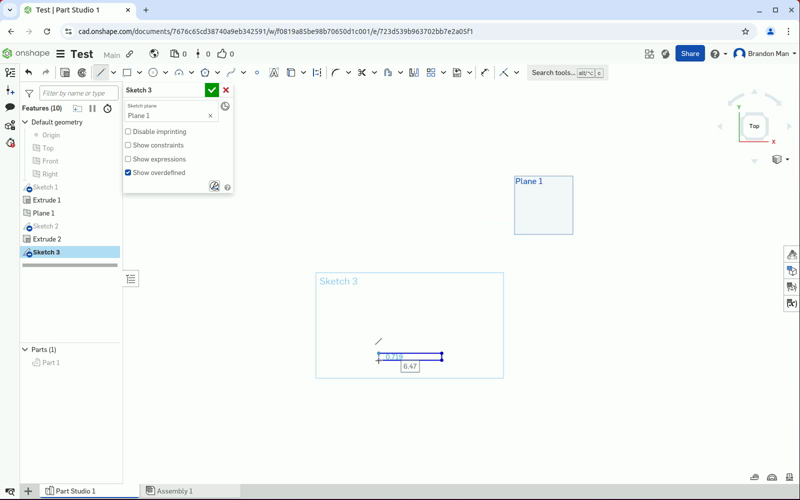
scroll(6)
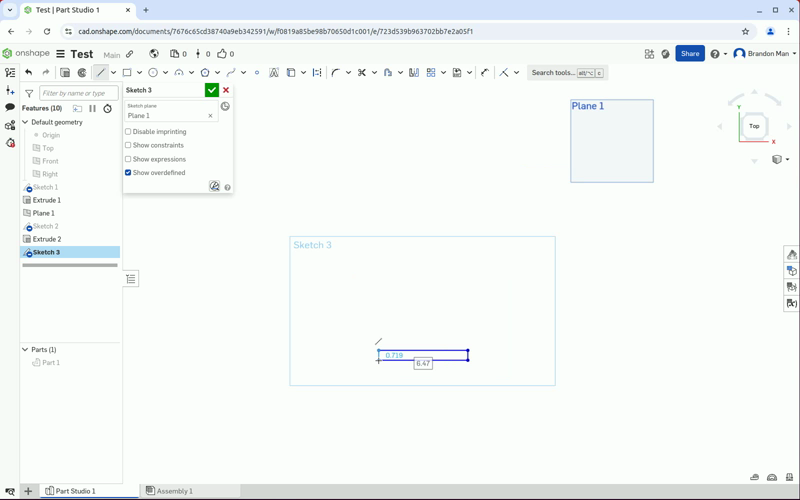
scroll(6)
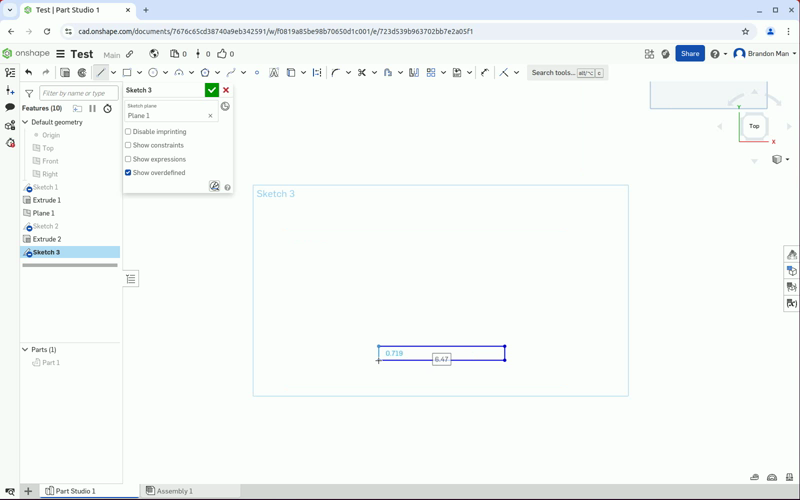
scroll(6)
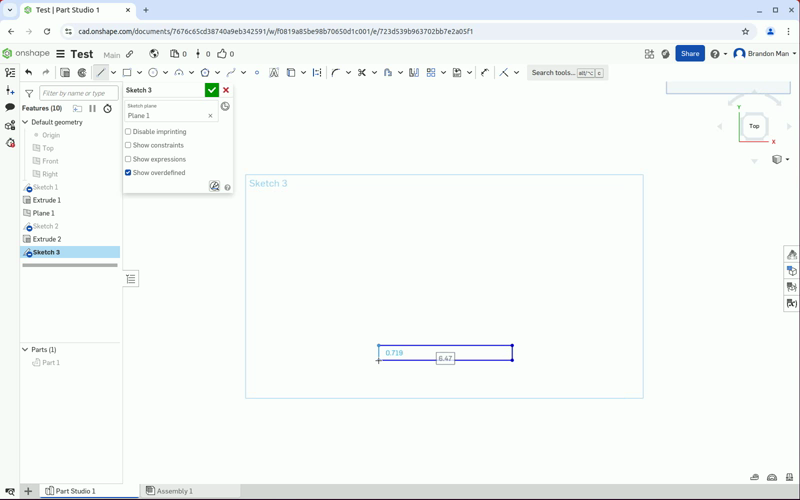
scroll(6)
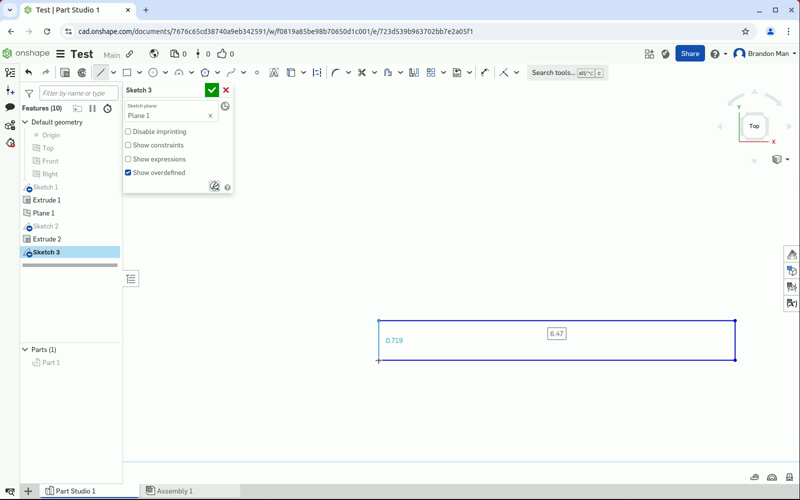
key_up(shift)
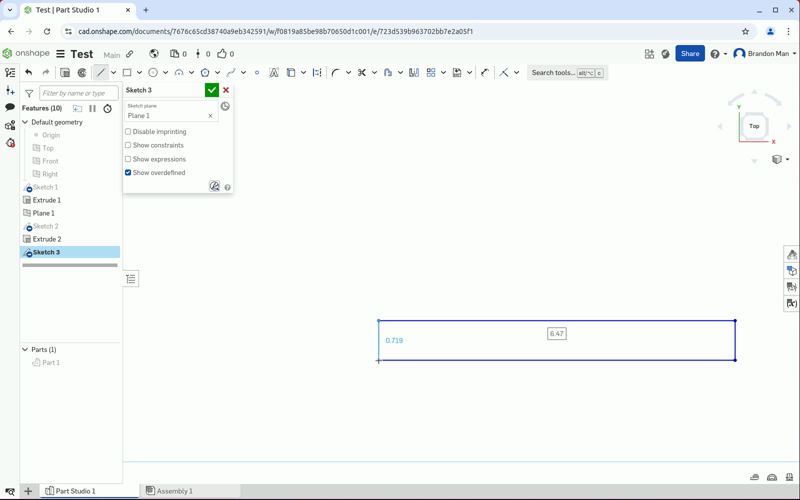
click(378, 360)
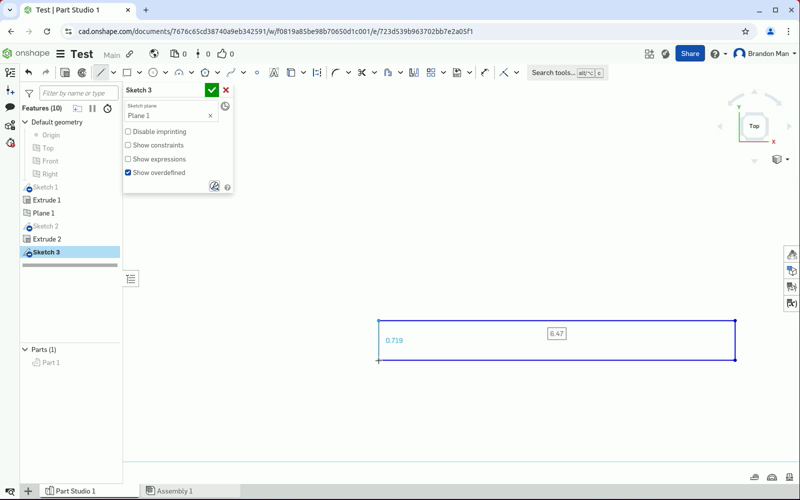
scroll(-6)
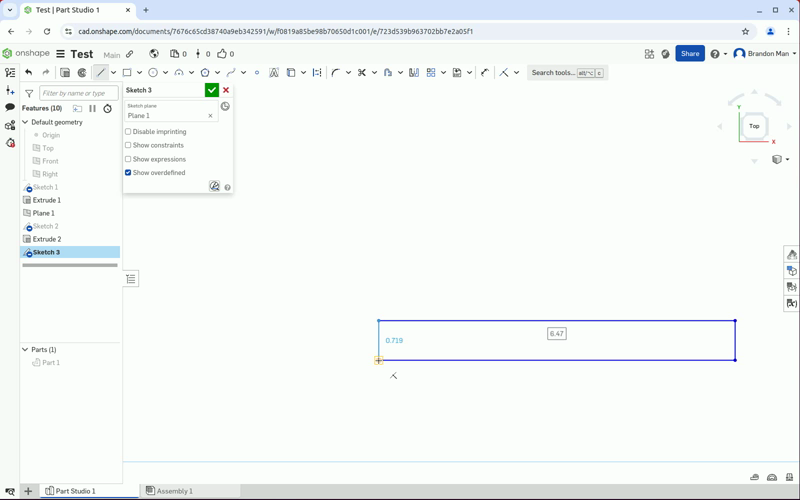
scroll(-6)
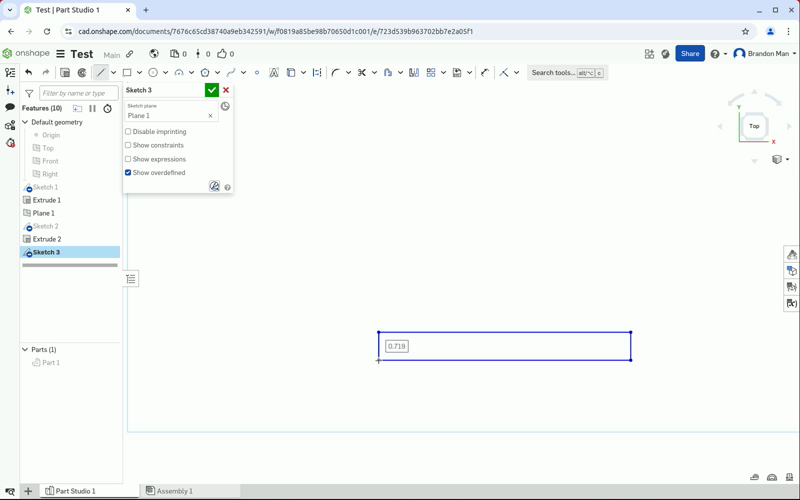
scroll(-6)
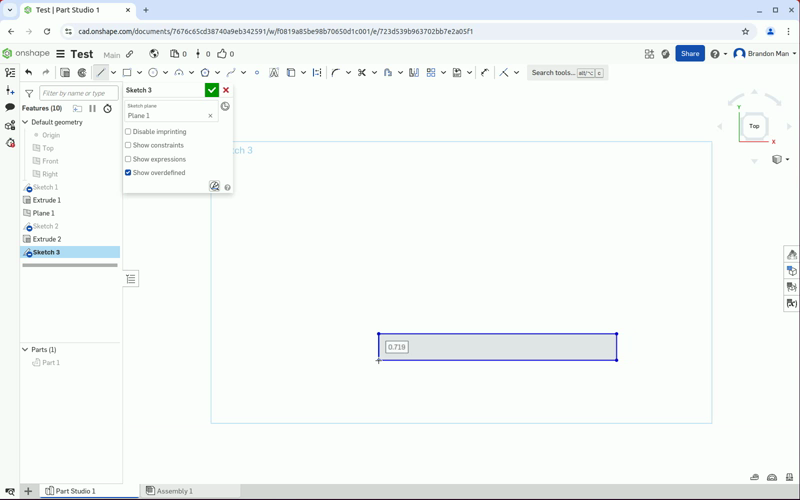
scroll(-6)
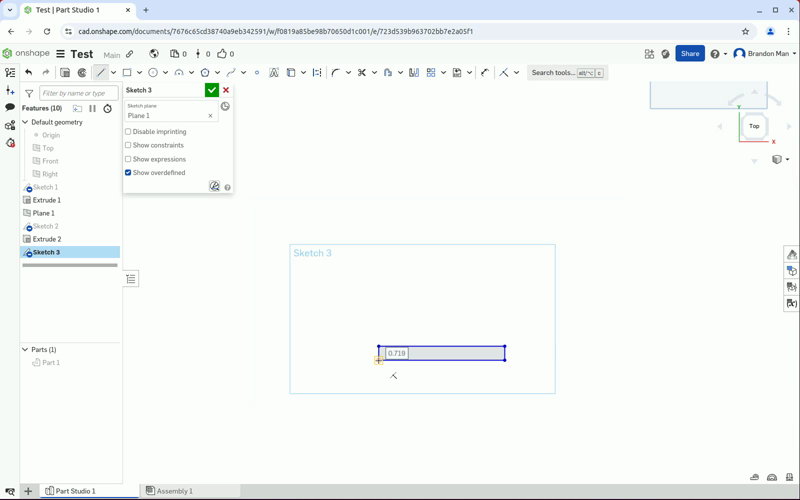
scroll(-6)
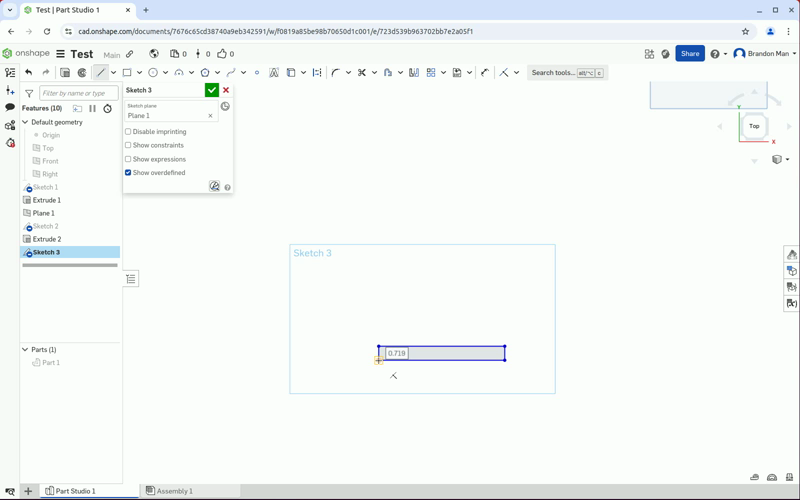
scroll(-6)
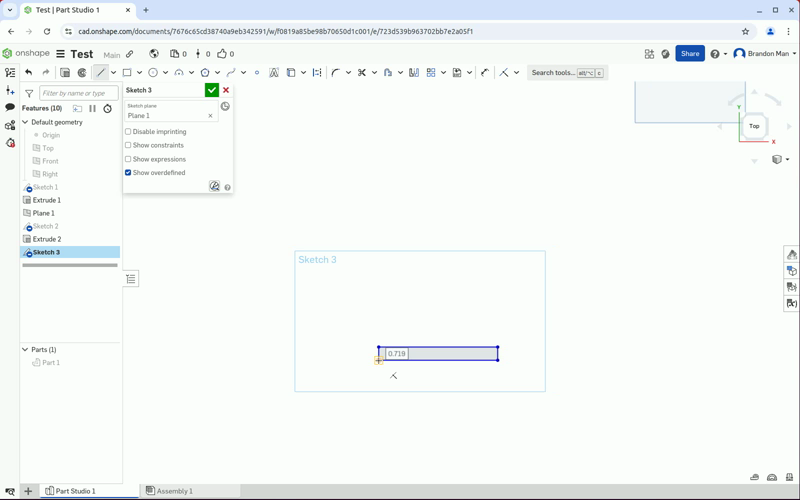
scroll(-6)
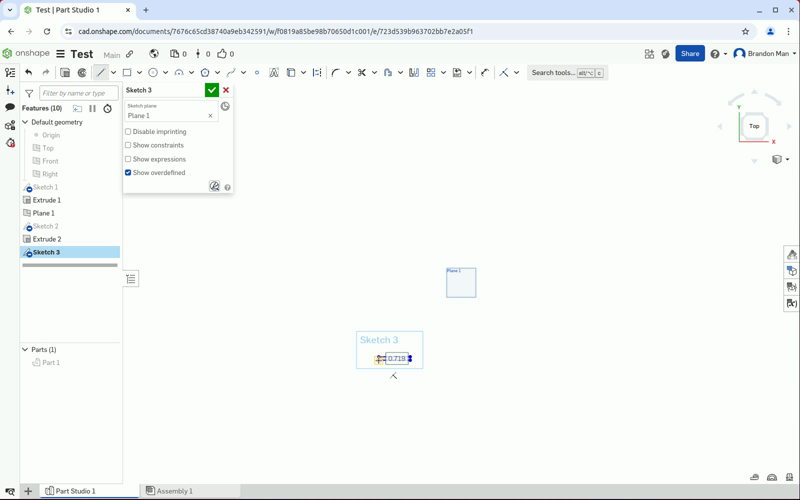
key(esc)
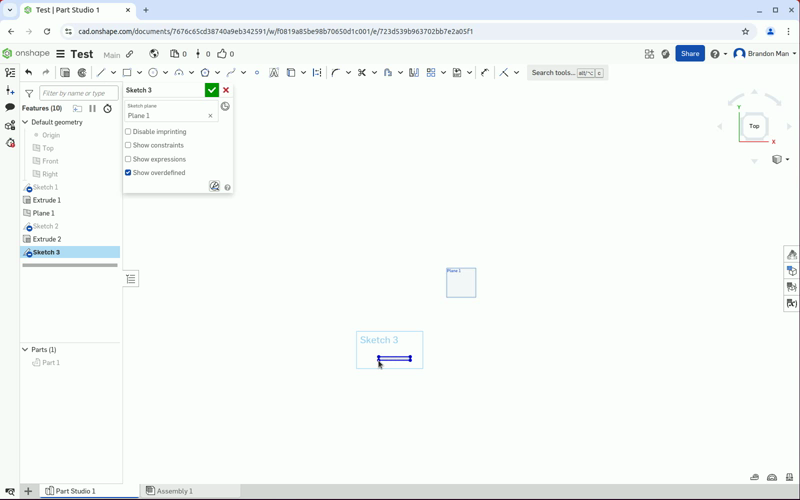
mouse_move(403, 356)
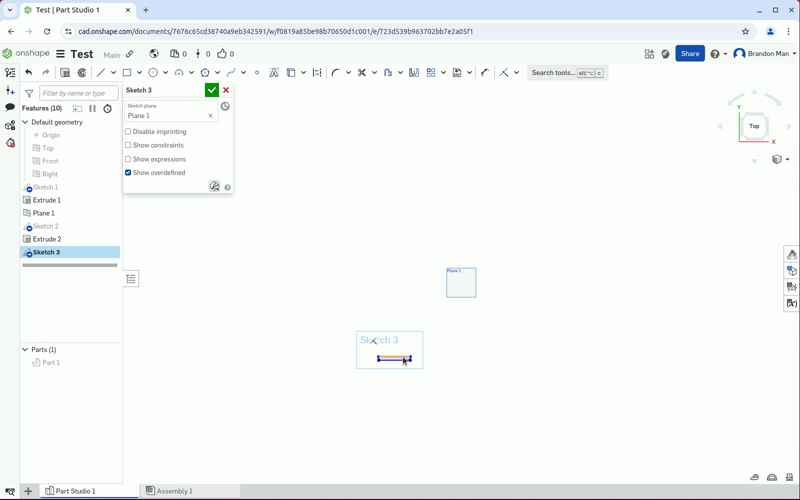
scroll(6)
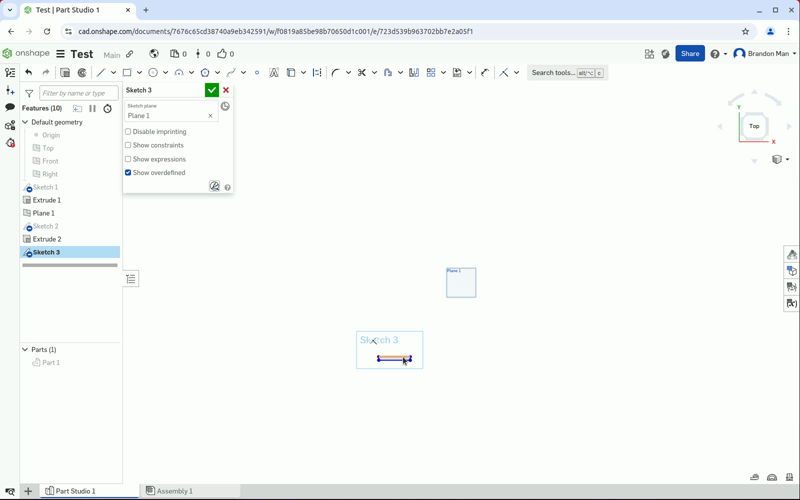
scroll(6)
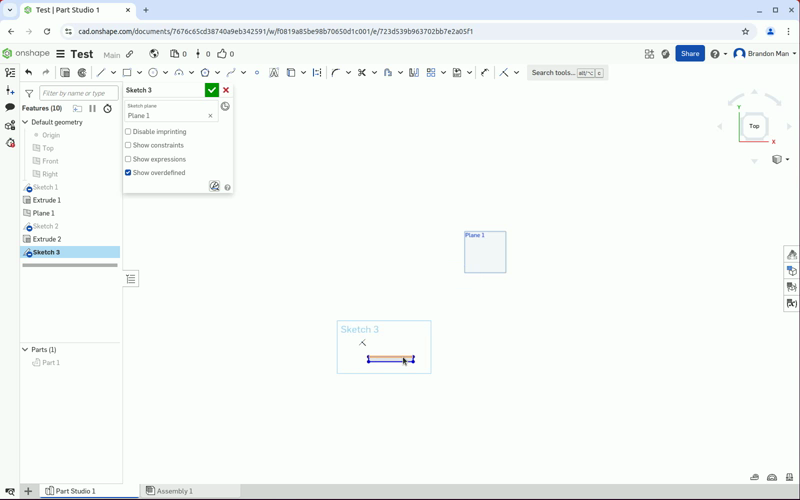
scroll(6)
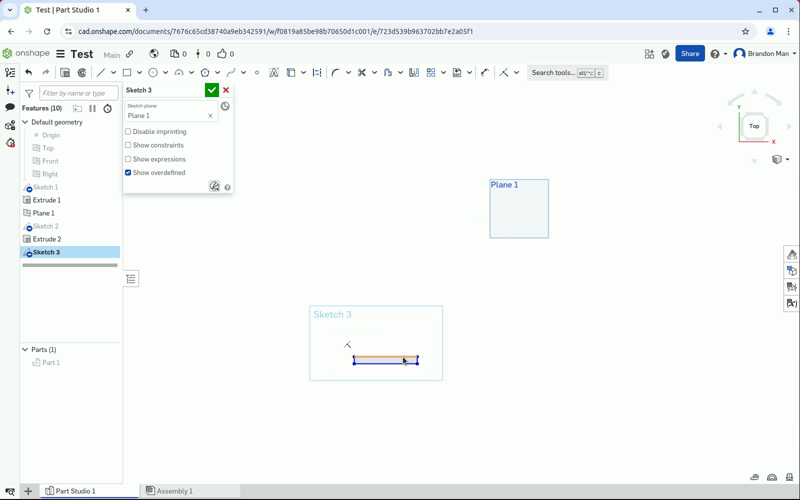
scroll(6)
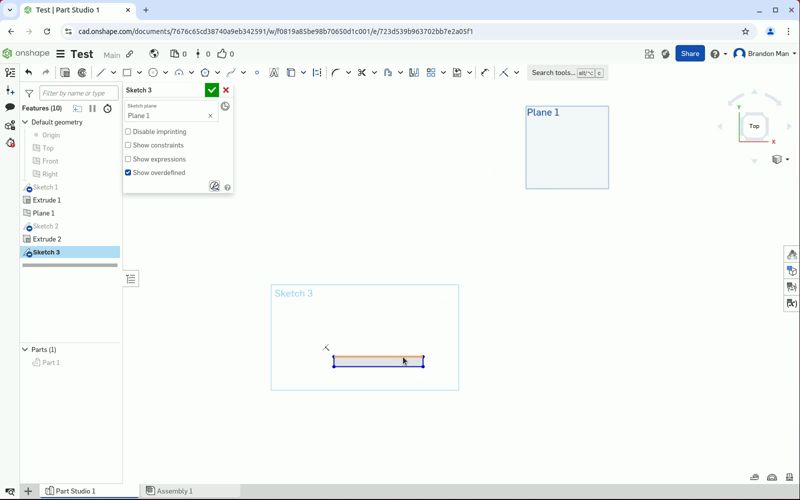
scroll(6)
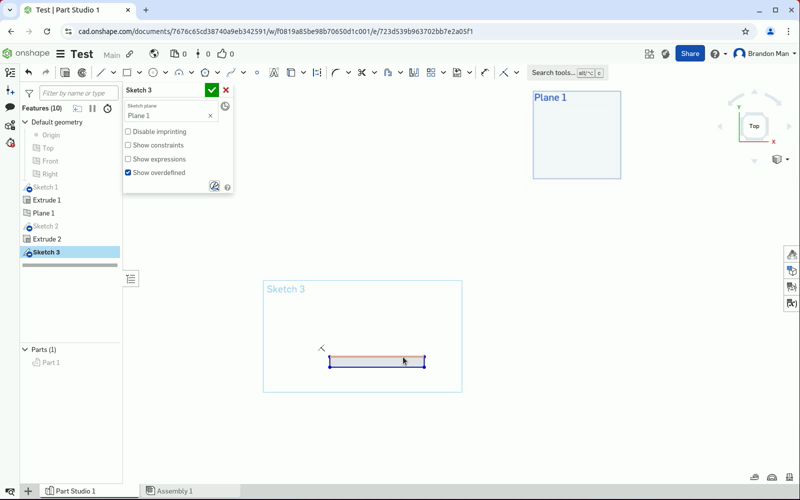
scroll(6)
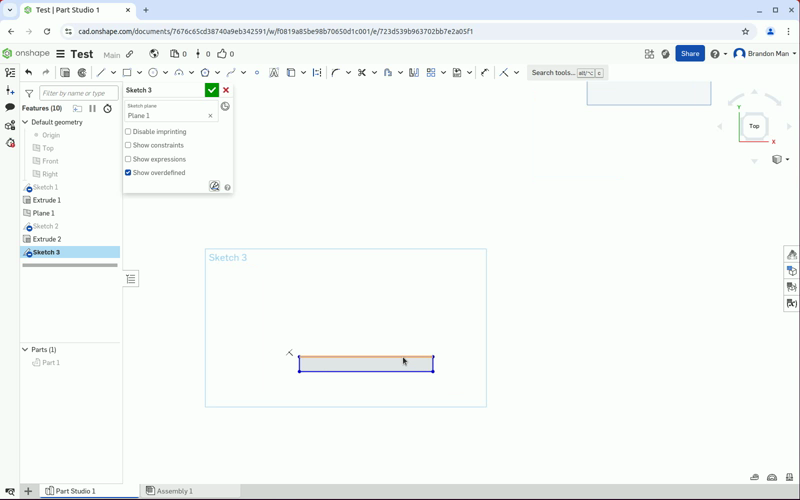
scroll(6)
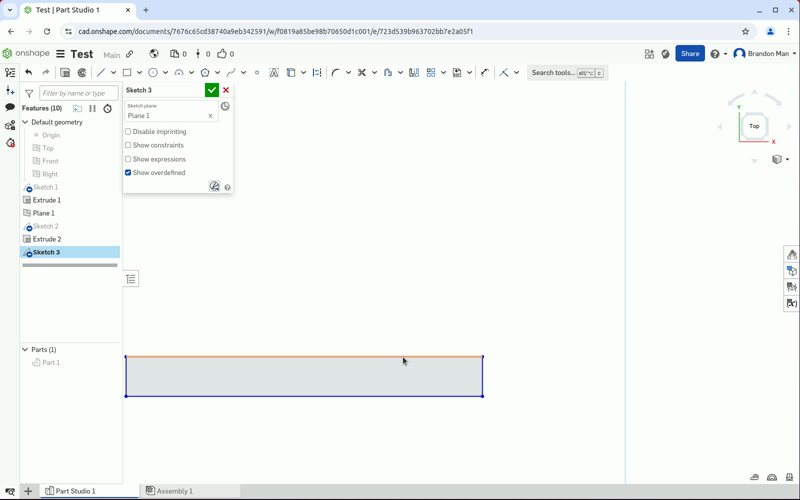
click(403, 356)
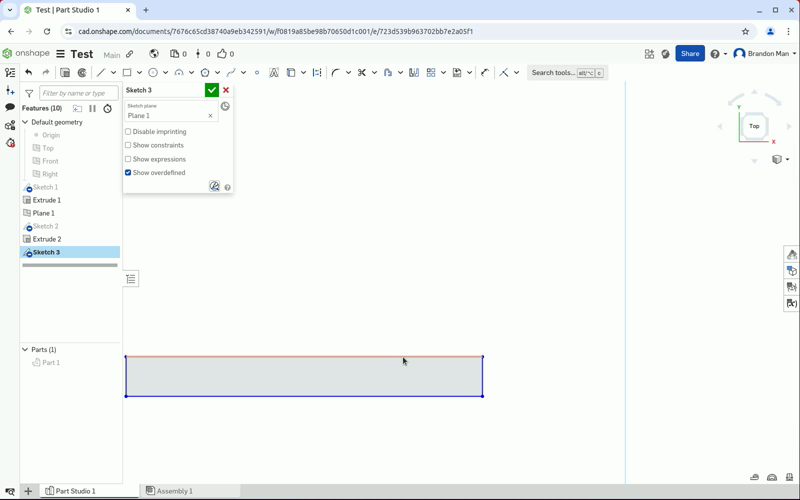
scroll(-6)
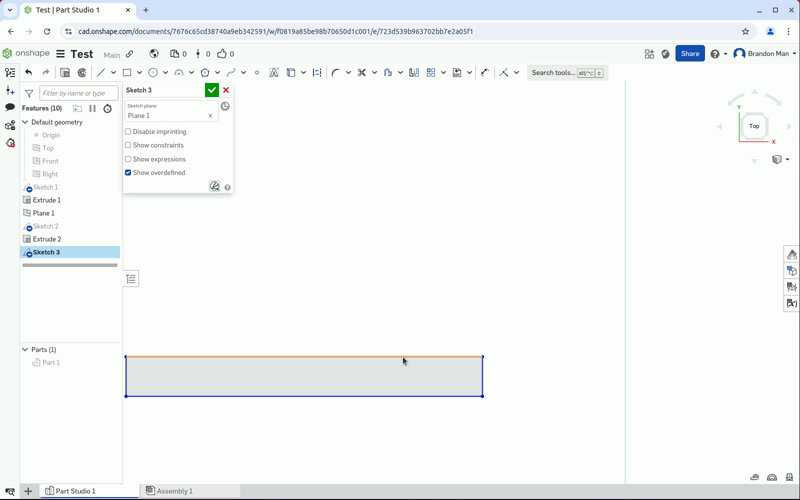
scroll(-6)
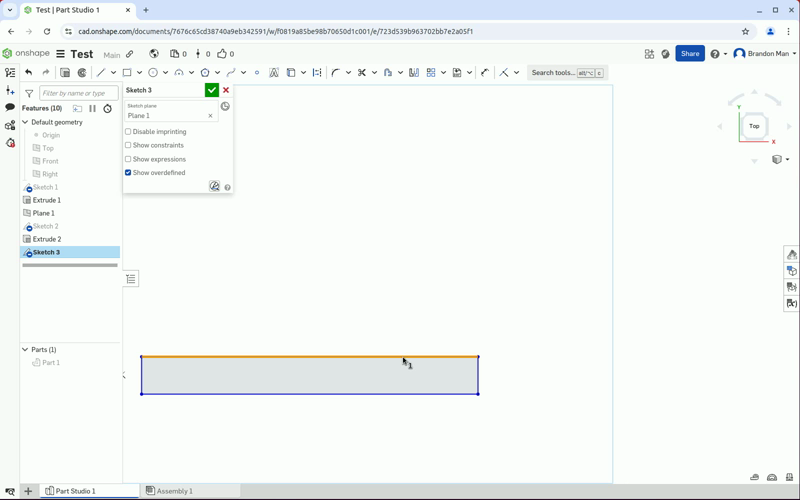
scroll(-6)
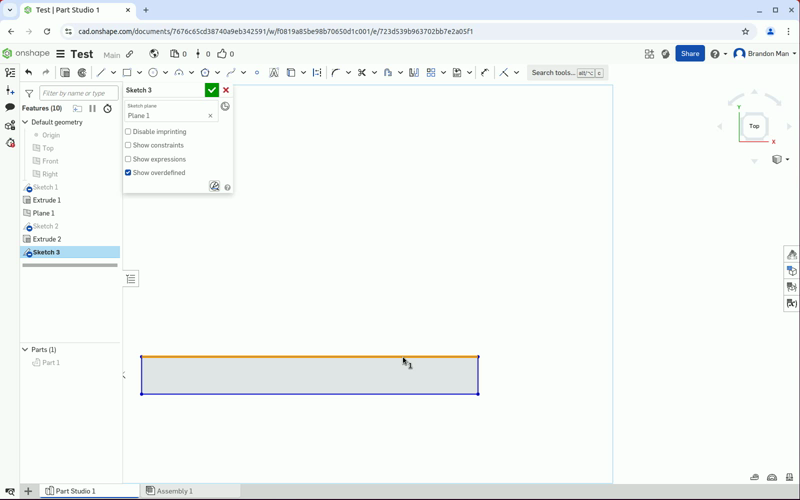
scroll(-6)
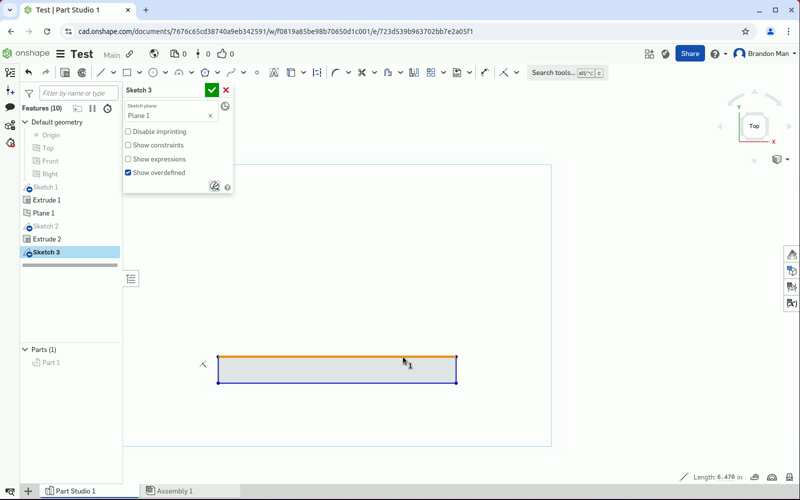
scroll(-6)
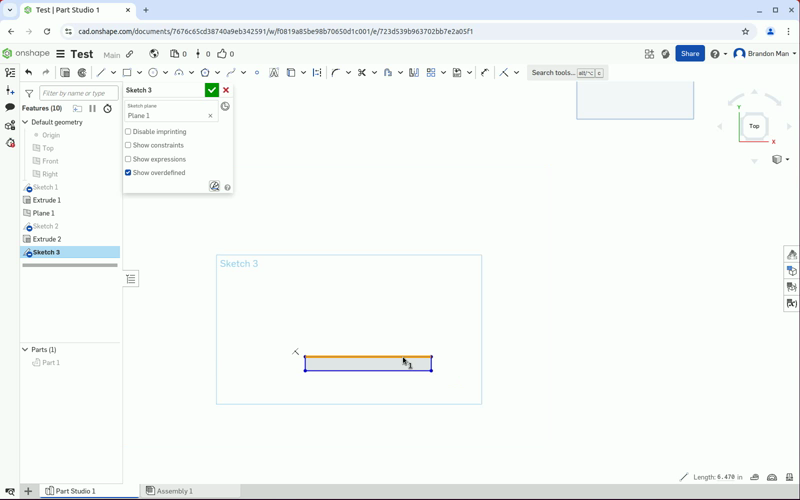
scroll(-6)
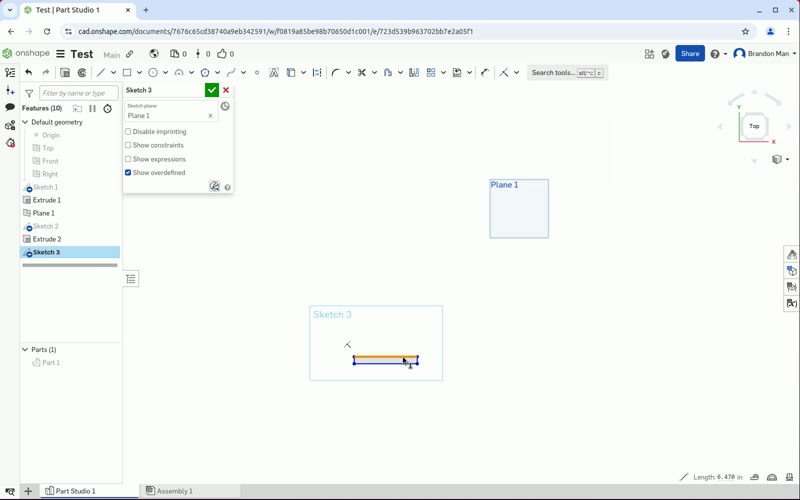
scroll(-6)
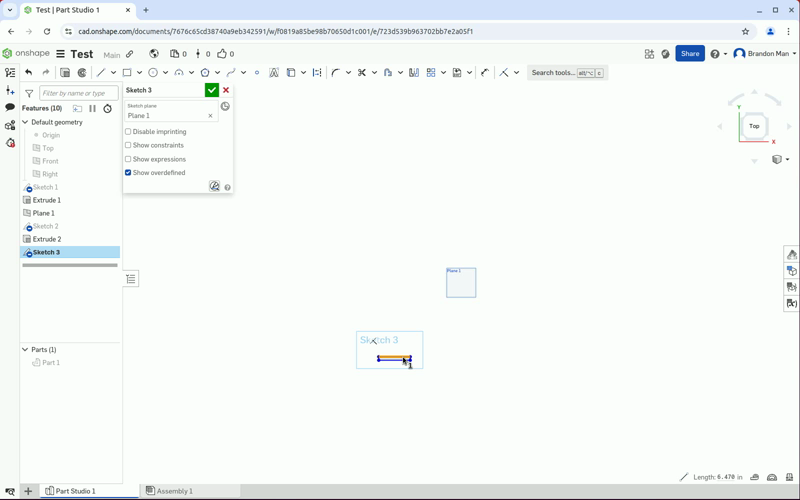
mouse_move(73, 352)
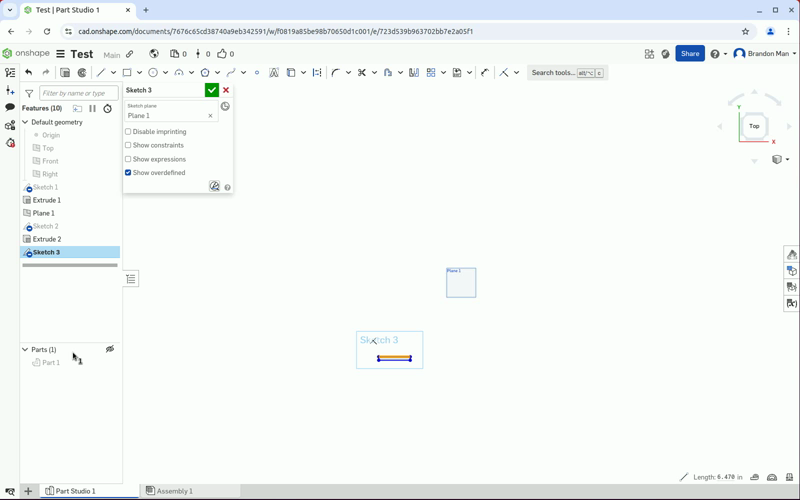
key(shift+y)
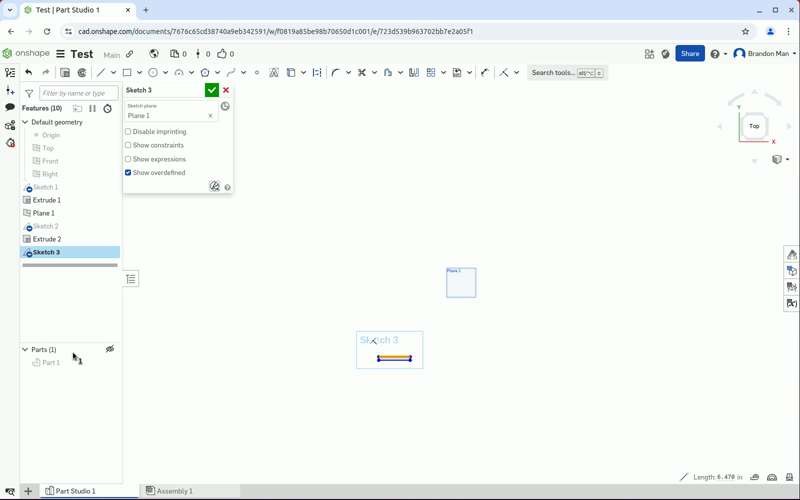
key(shift+e)
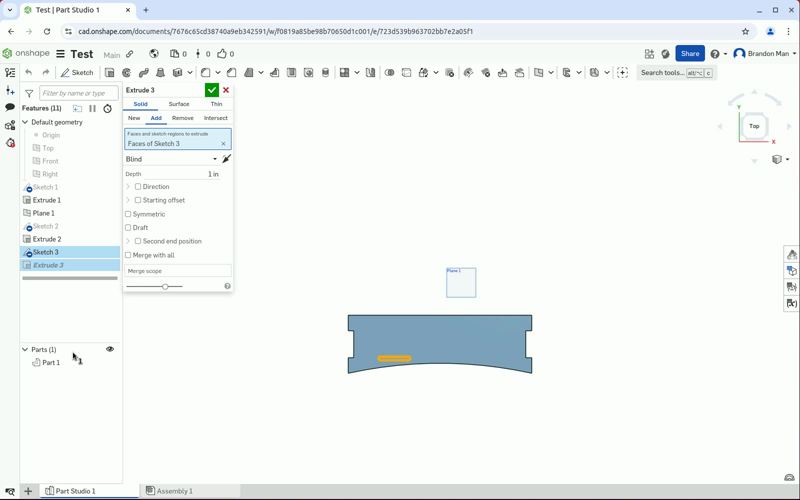
mouse_move(143, 106)
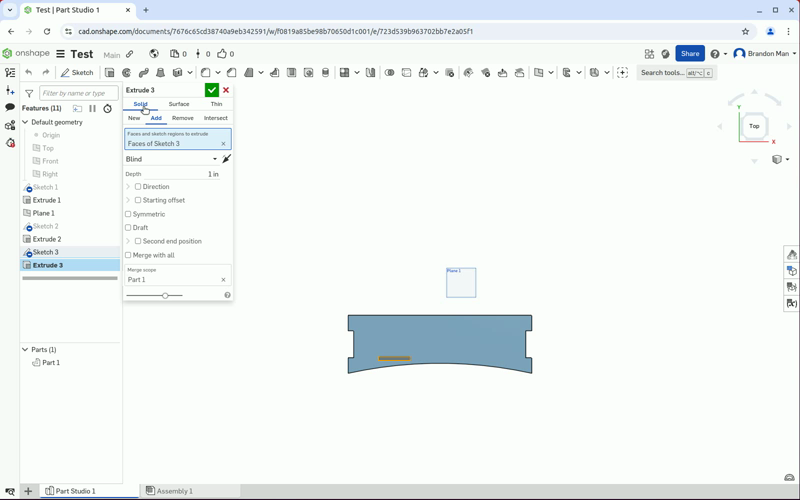
click(143, 106)
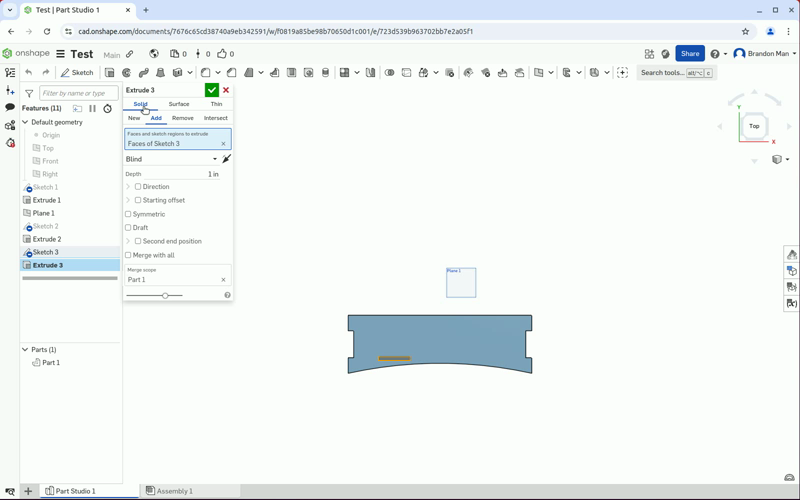
mouse_move(186, 120)
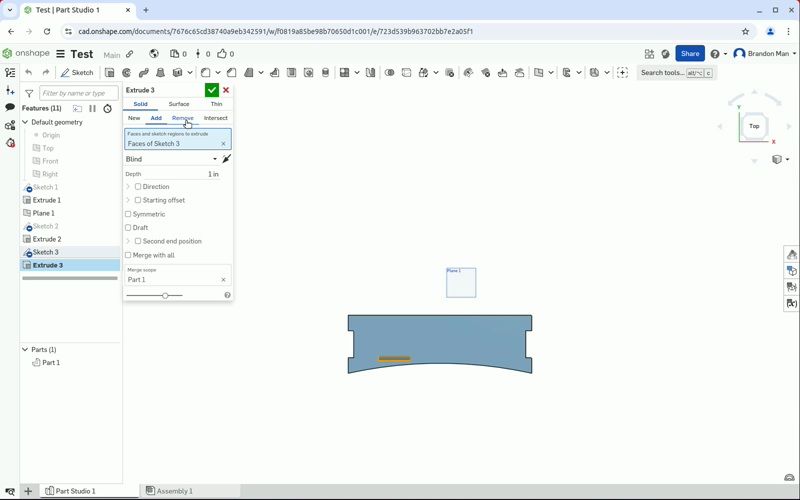
click(186, 120)
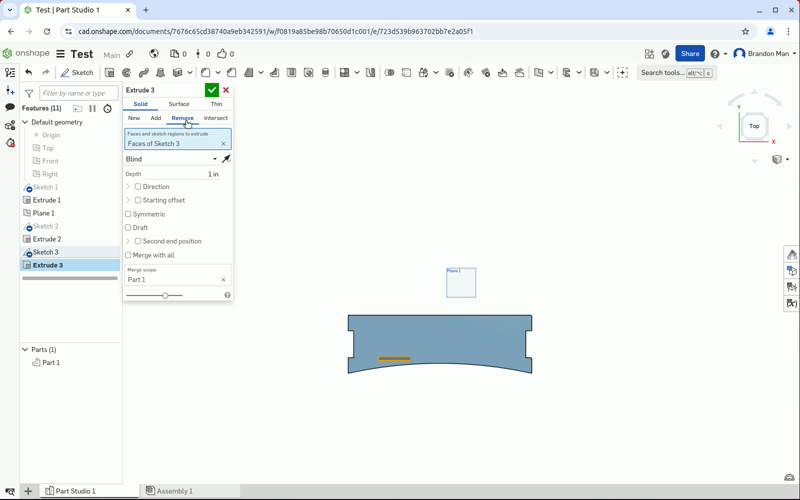
key(tab, 4)
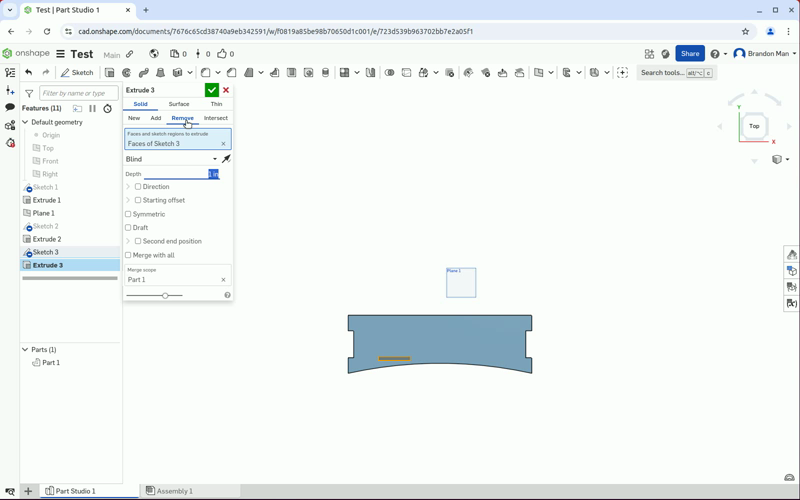
text(6.258)
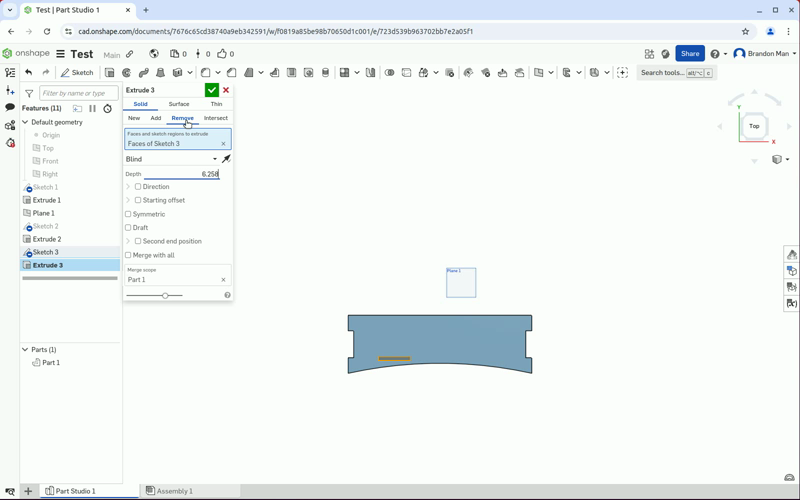
key(tab, 6)
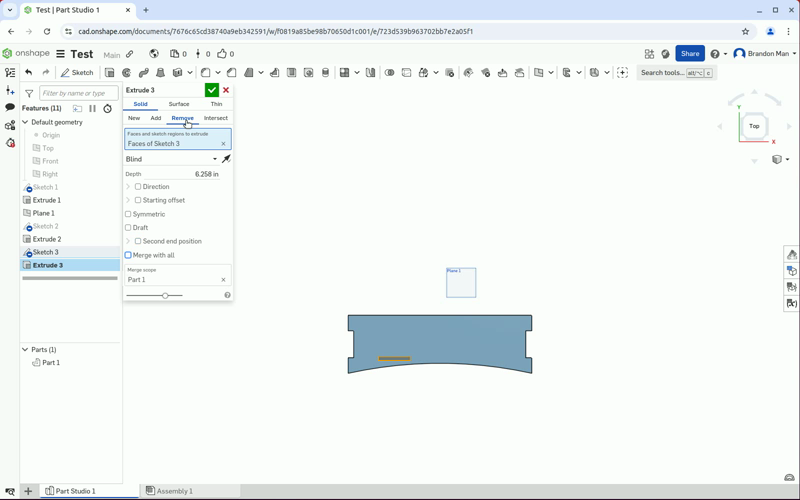
key(space)
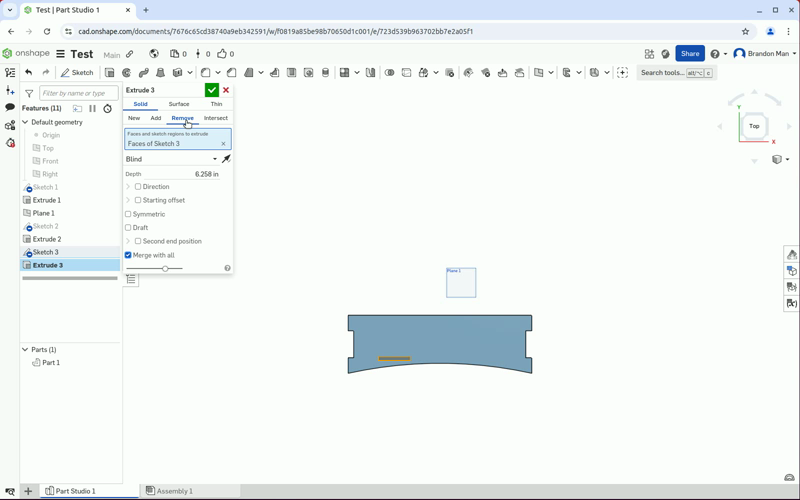
key(enter)
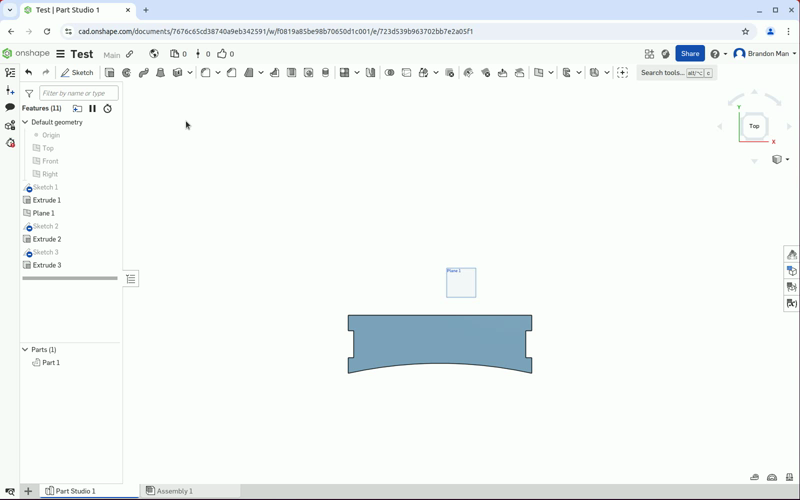
key(shift+h)
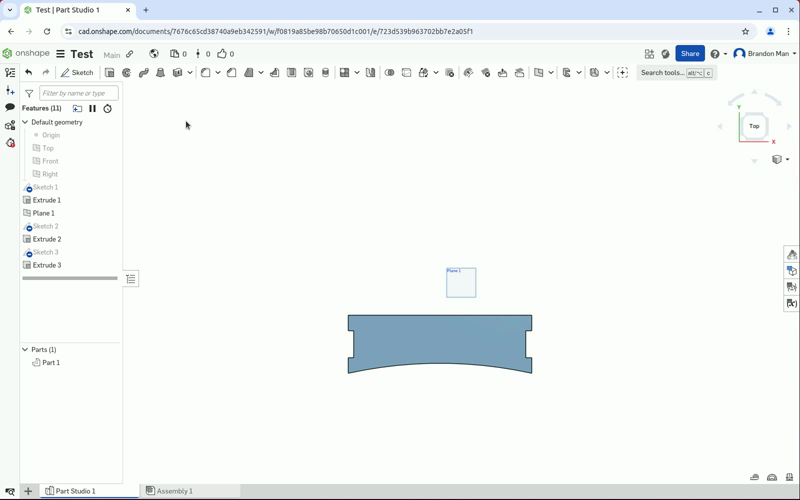
key(shift+h)
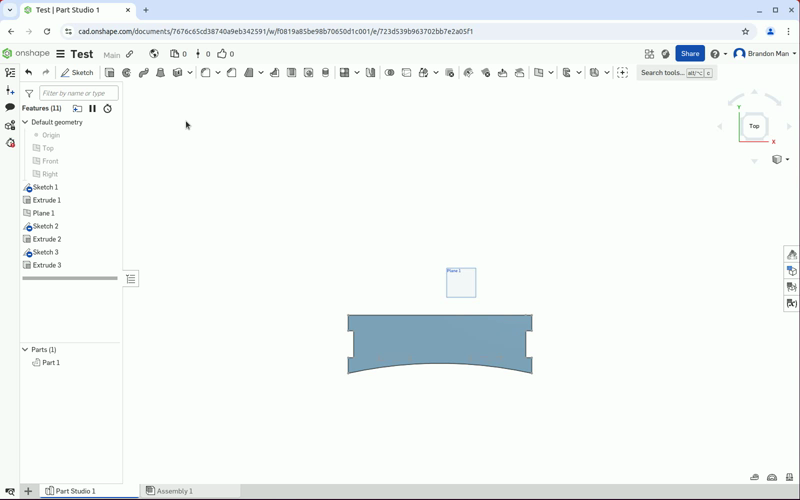
key(shift+7)
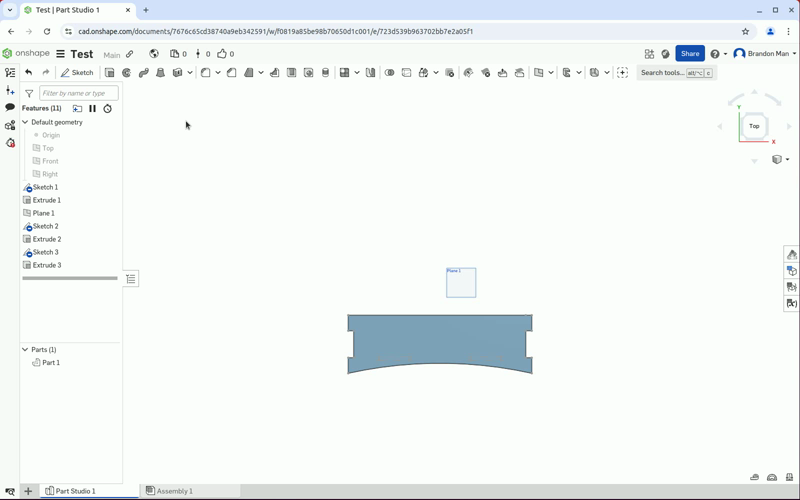
key(up, 3)
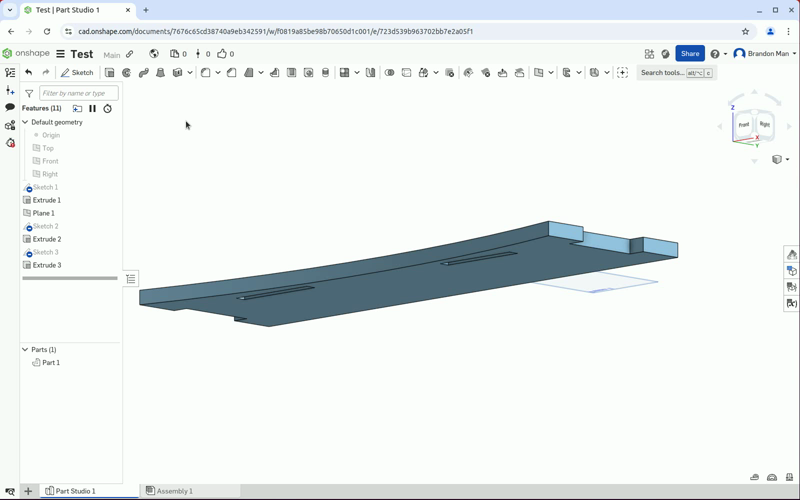
key(left, 3)
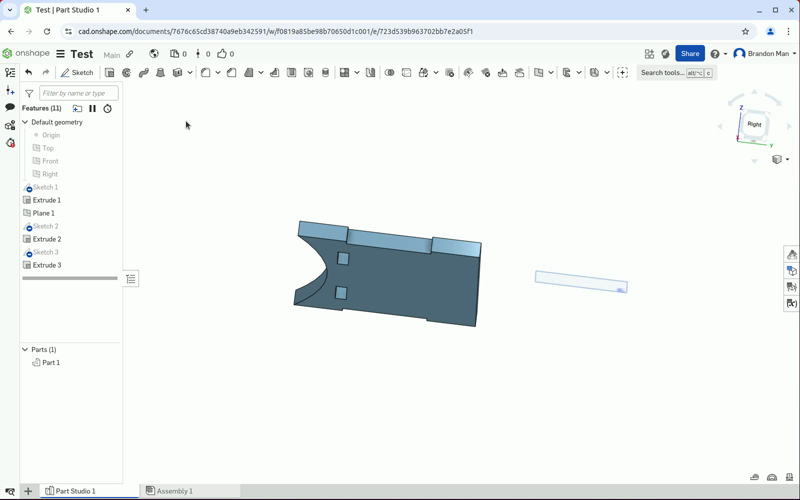
key(right, 3)
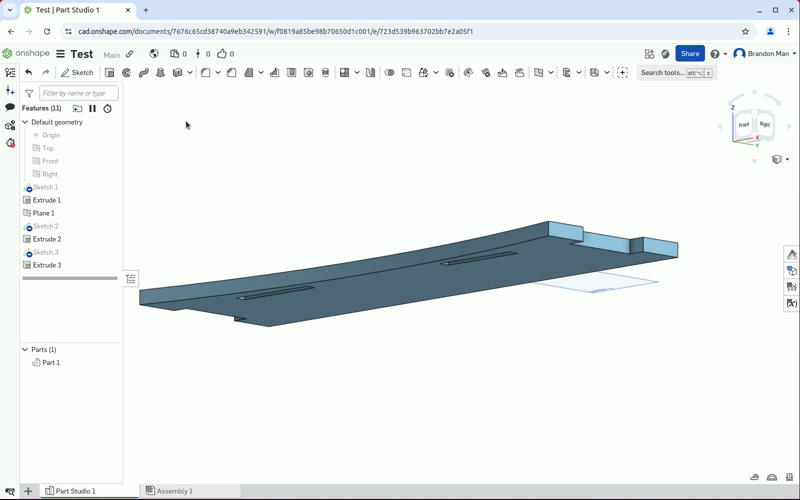
key(down, 3)
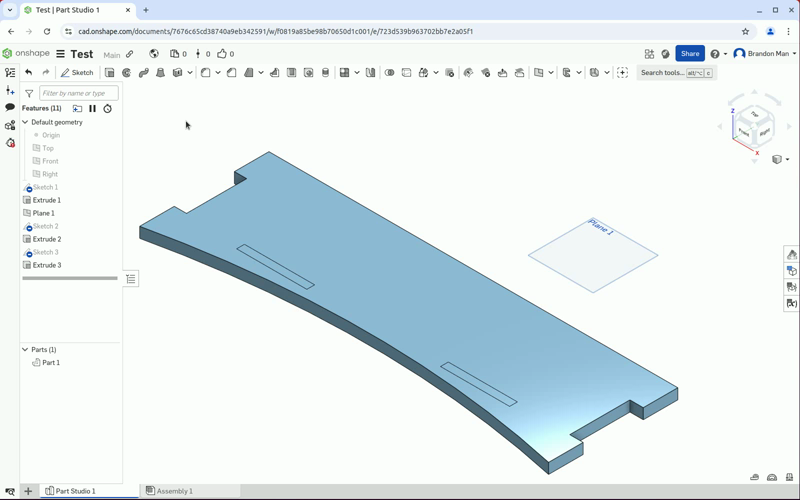
mouse_move(73, 189)
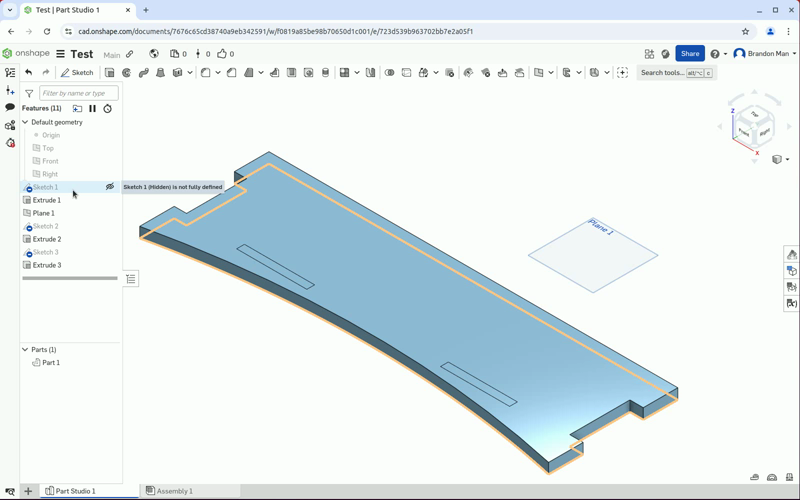
click(73, 189)